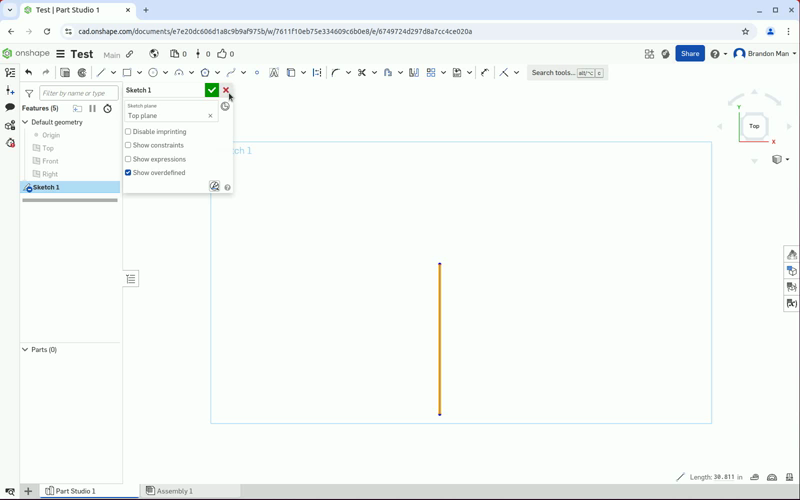
key(shift+h)
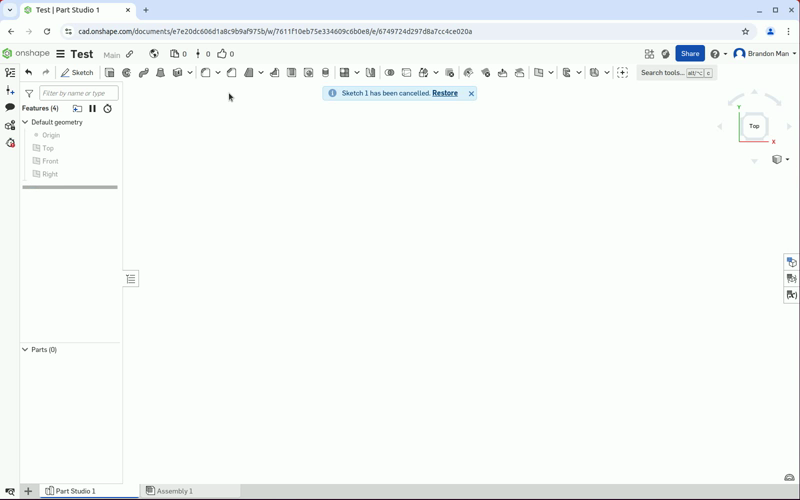
mouse_move(73, 352)
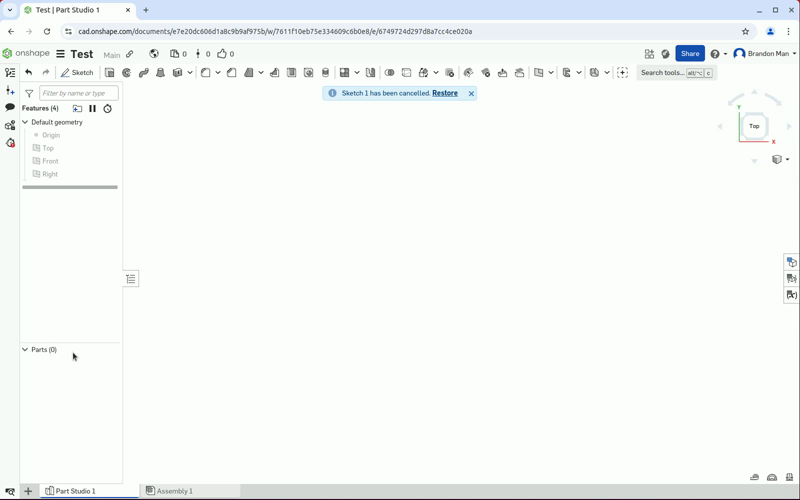
key(y)
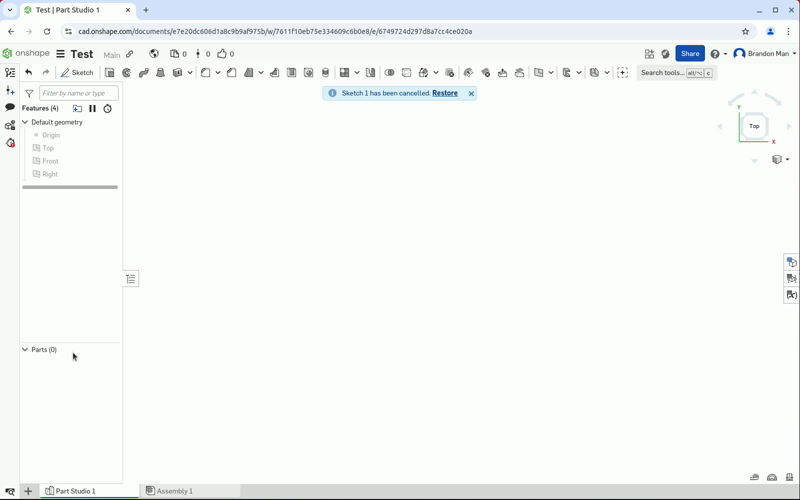
key(shift+p)
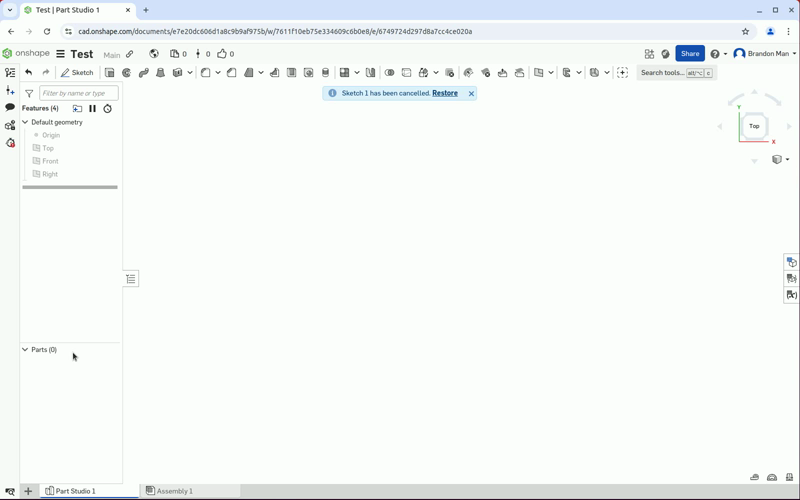
key(space)
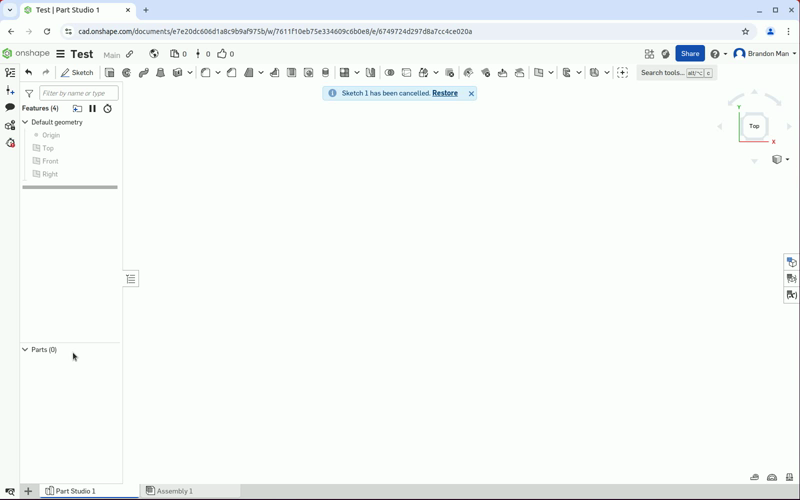
key_down(shift)
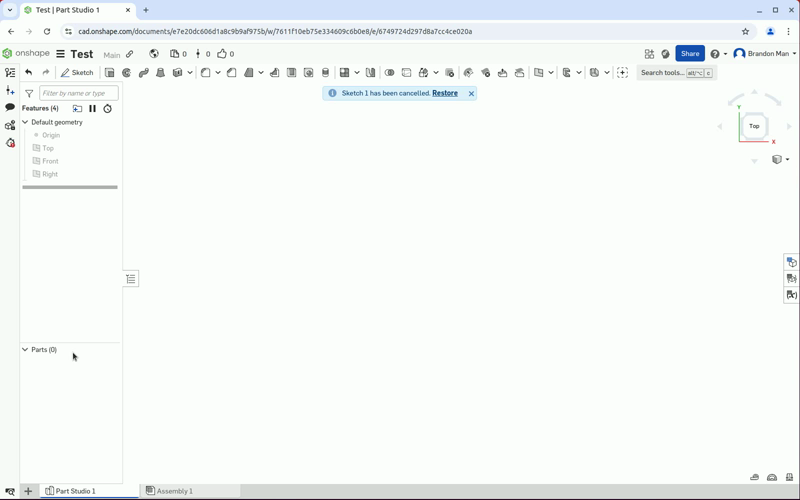
key(up)
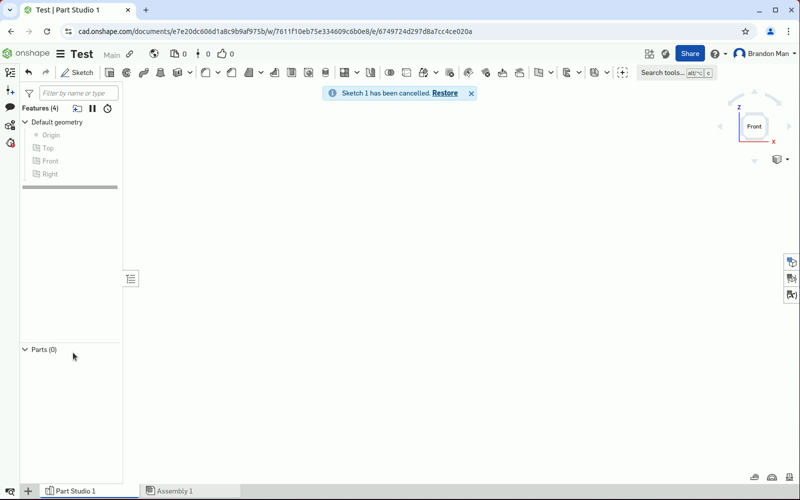
key_up(shift)
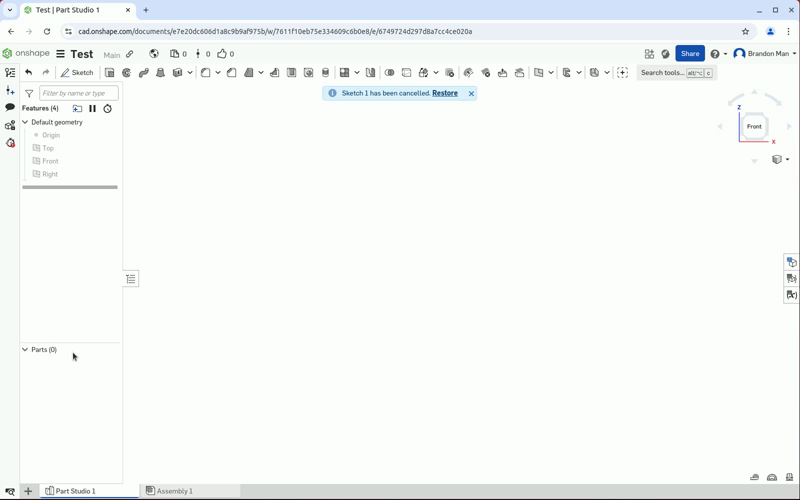
mouse_move(73, 352)
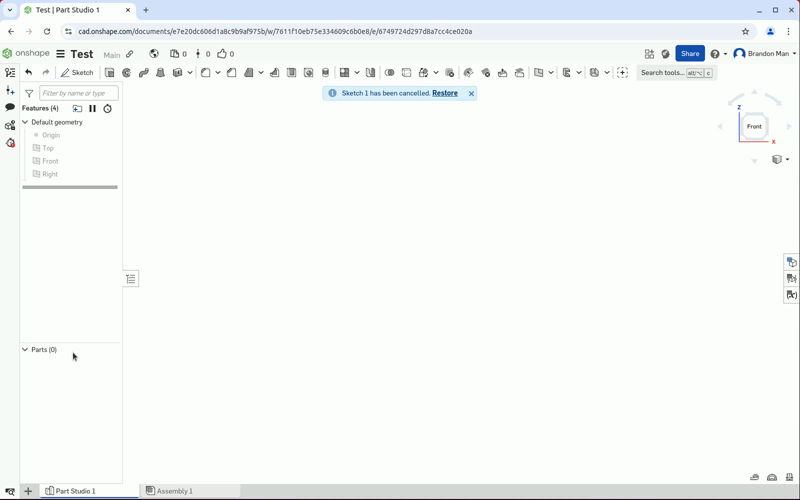
key(shift+y)
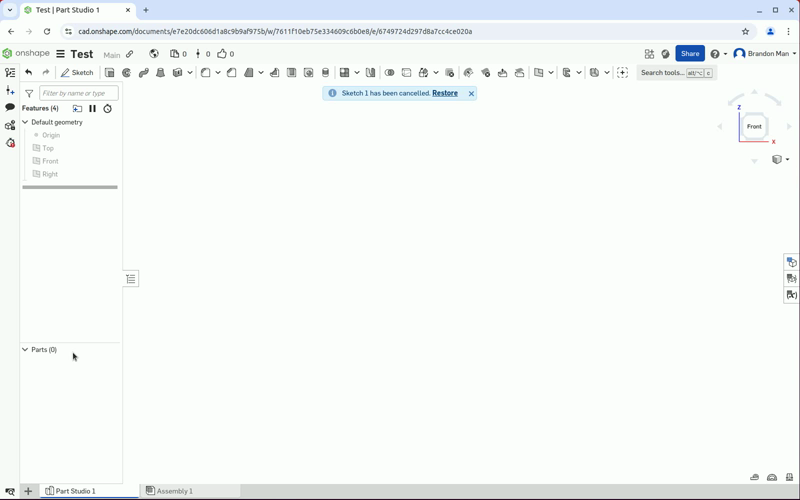
key(shift+s)
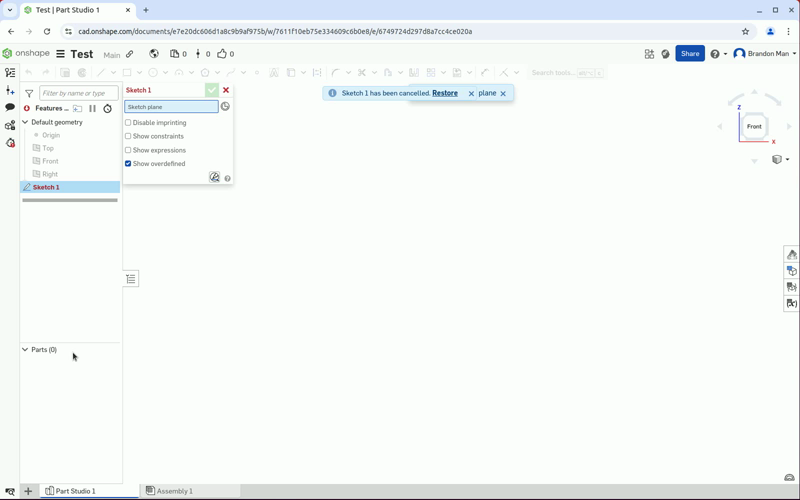
mouse_move(73, 163)
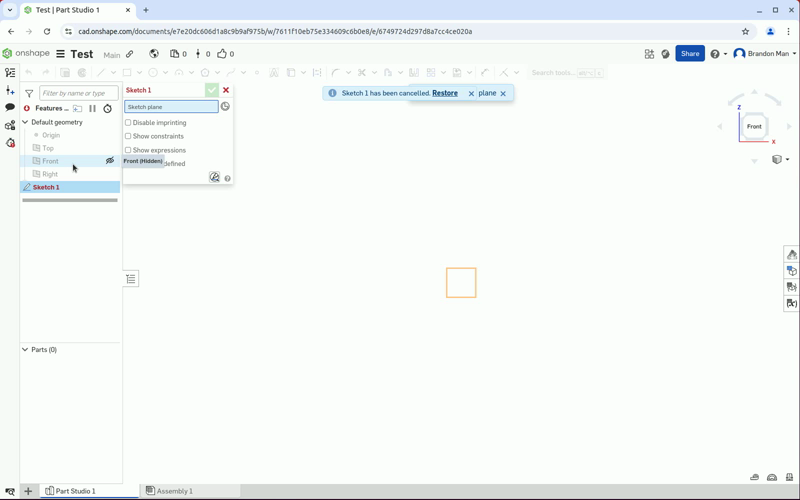
click(73, 163)
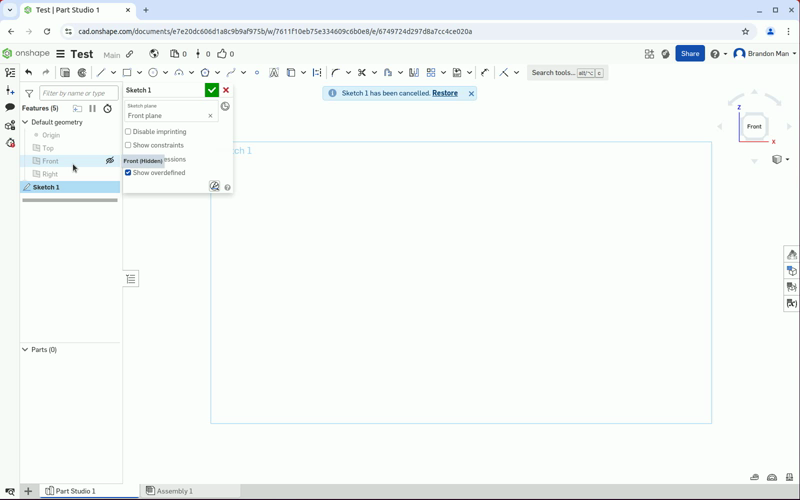
mouse_move(73, 352)
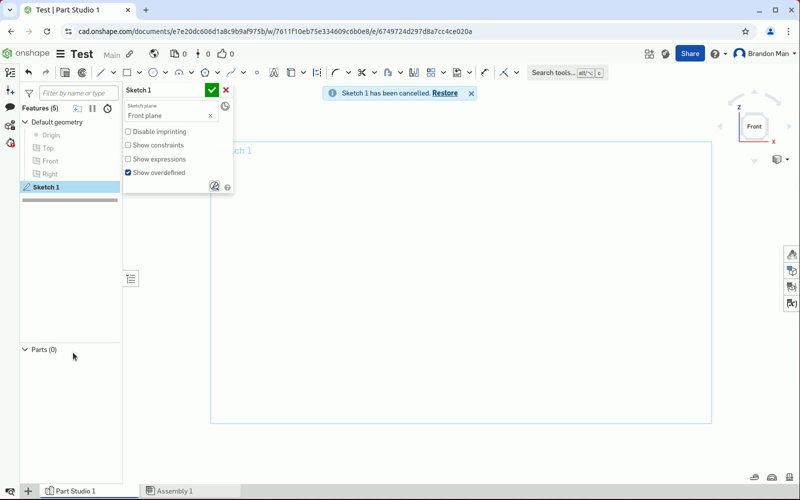
key(y)
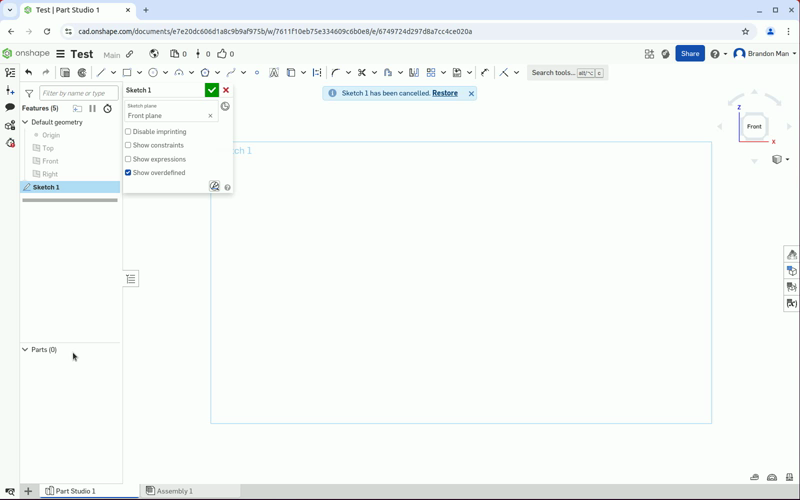
key(a)
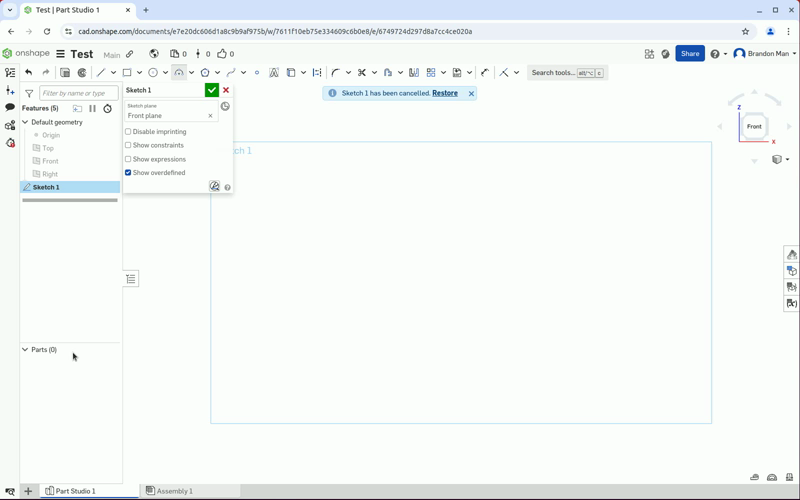
key_down(shift)
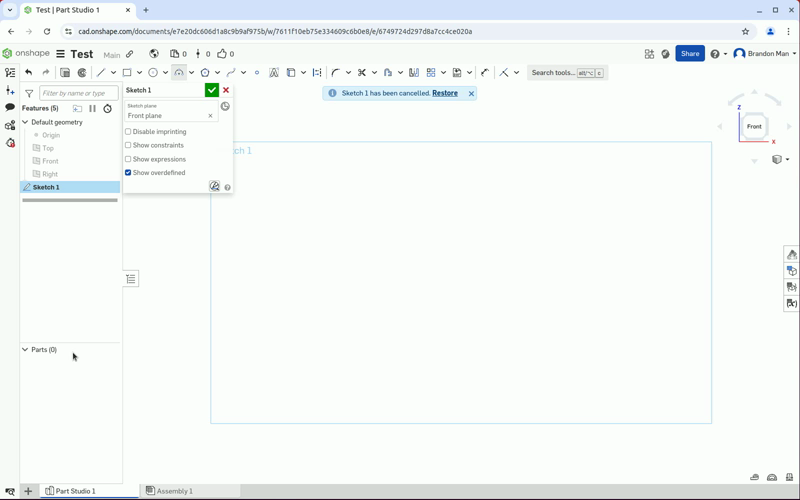
mouse_move(437, 334)
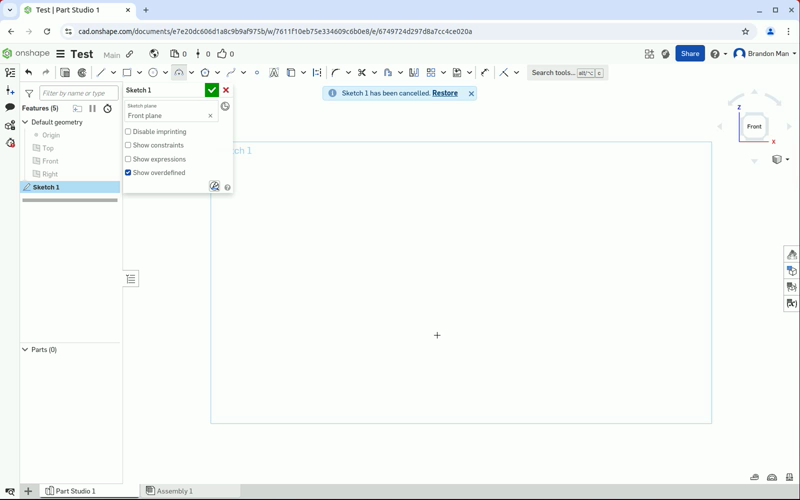
click(437, 334)
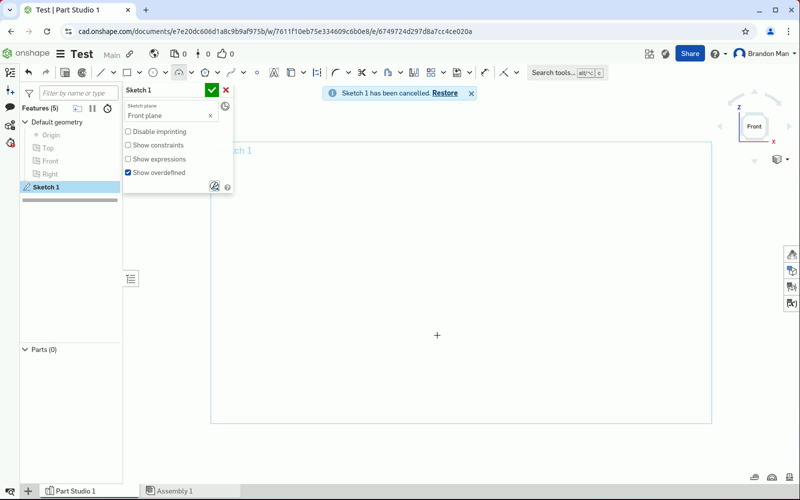
key_up(shift)
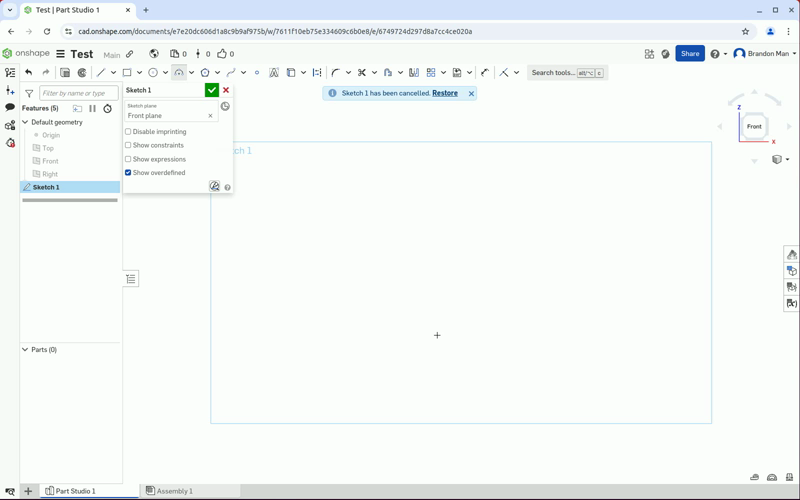
key_down(shift)
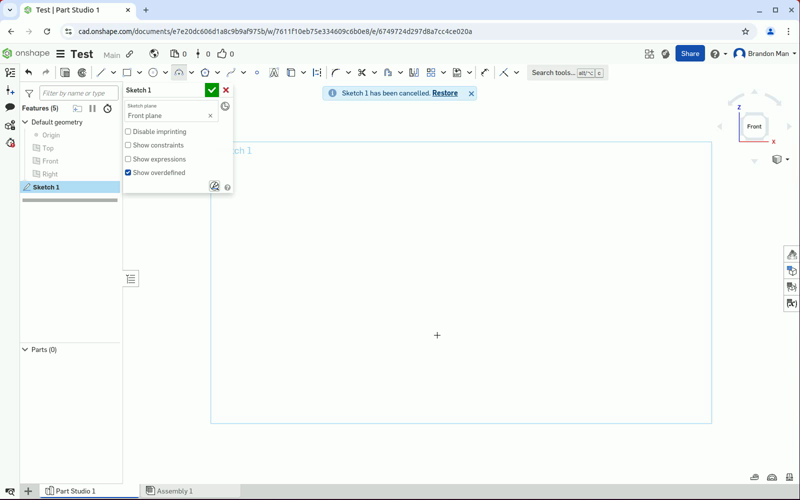
mouse_move(439, 336)
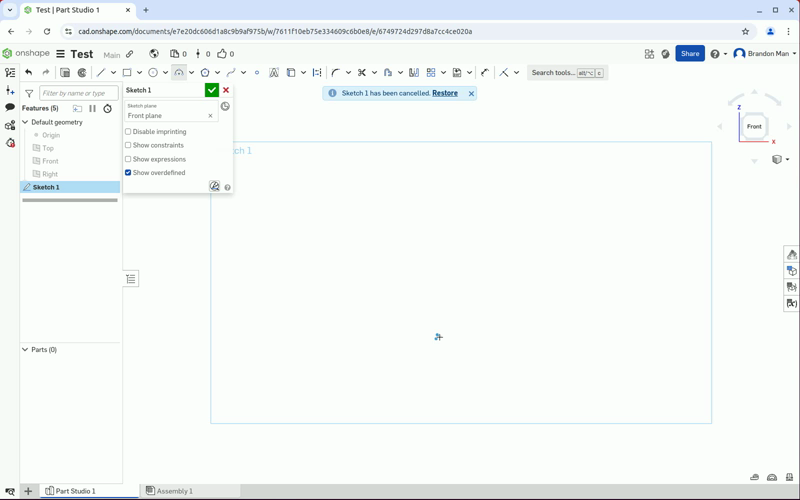
scroll(6)
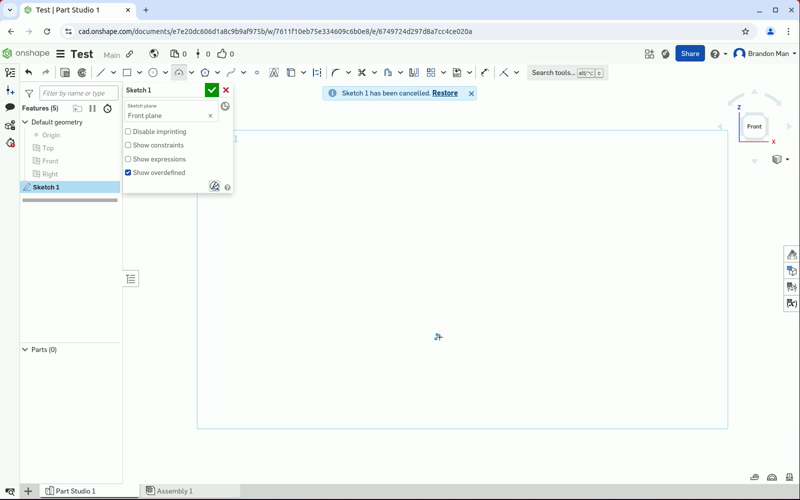
scroll(6)
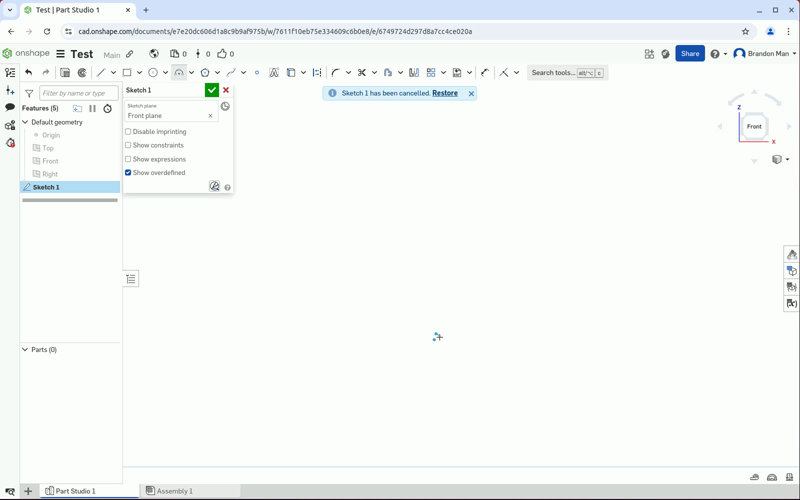
scroll(6)
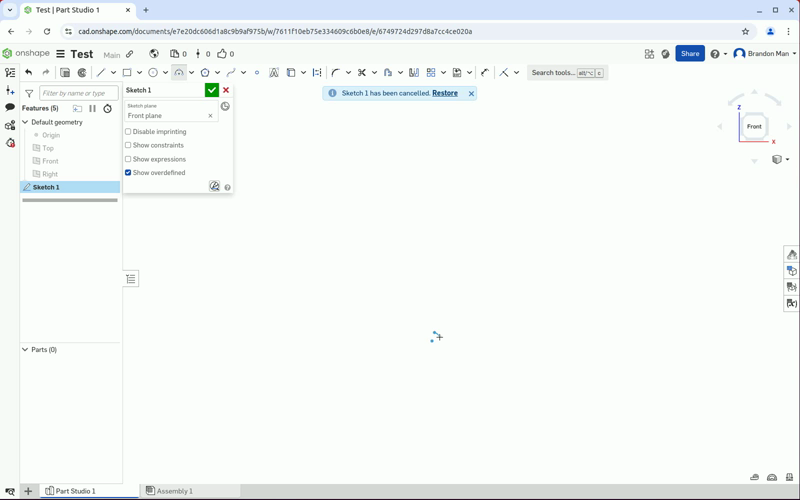
scroll(6)
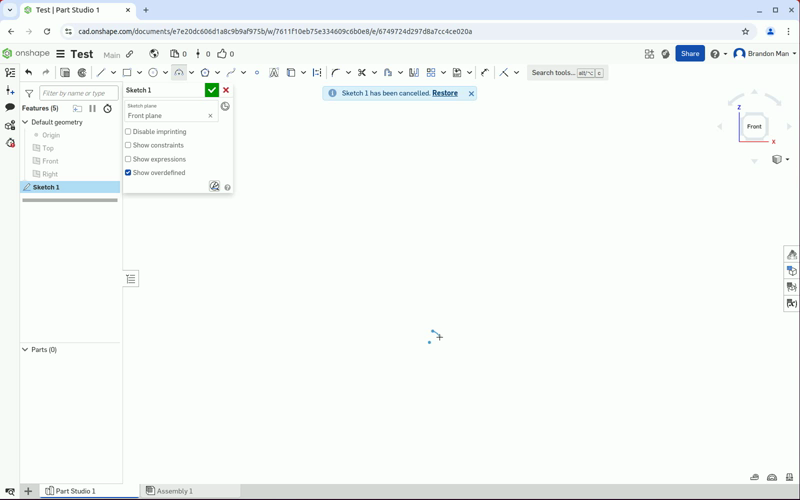
scroll(6)
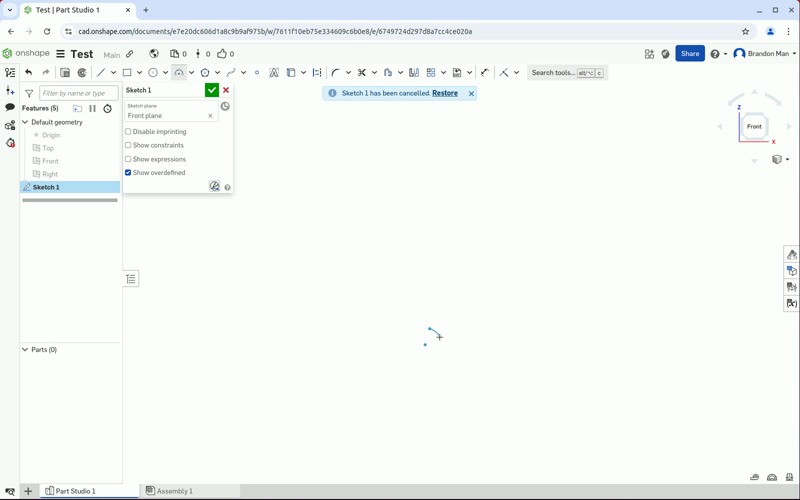
scroll(6)
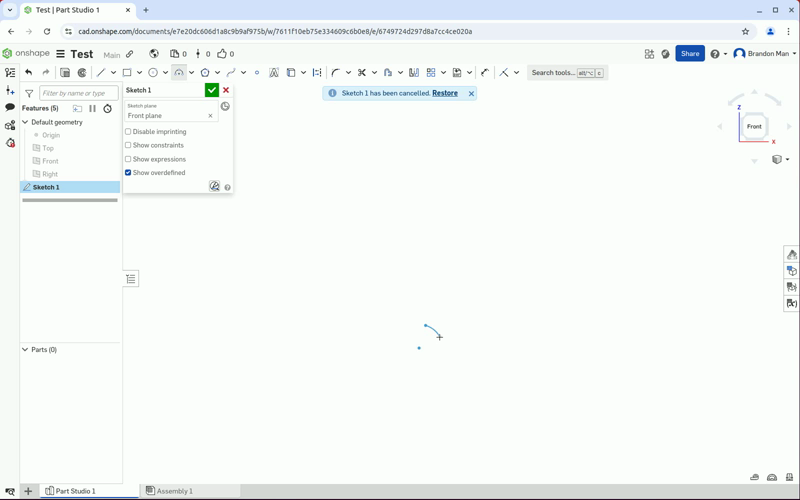
scroll(6)
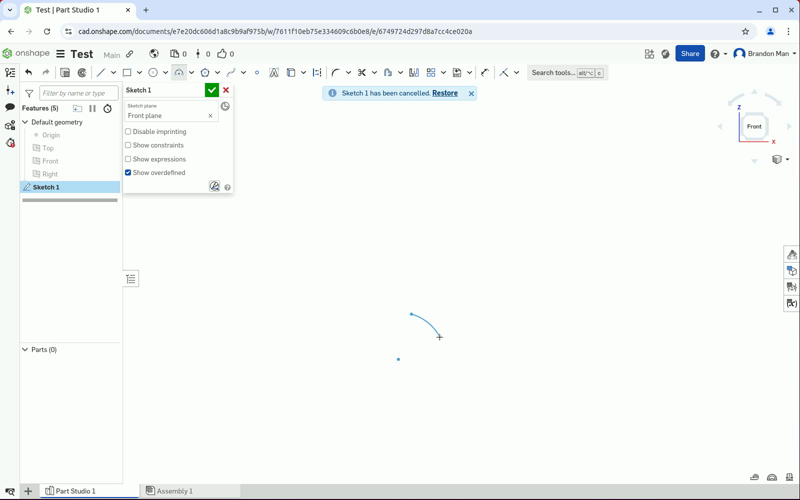
click(439, 336)
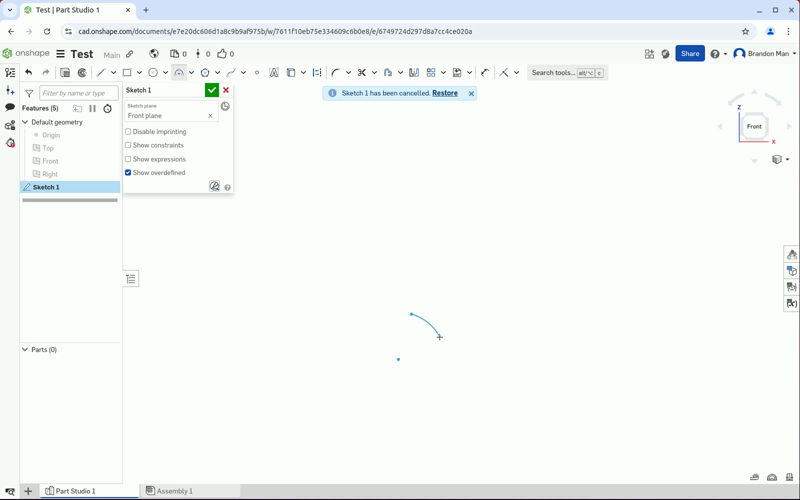
scroll(-6)
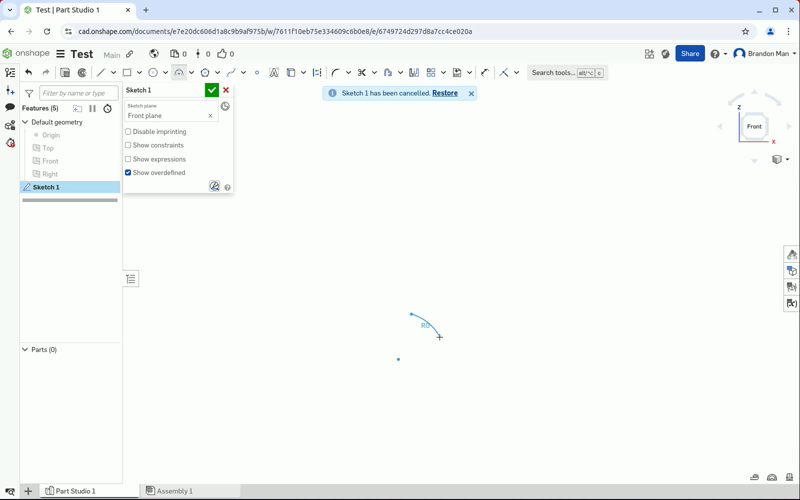
scroll(-6)
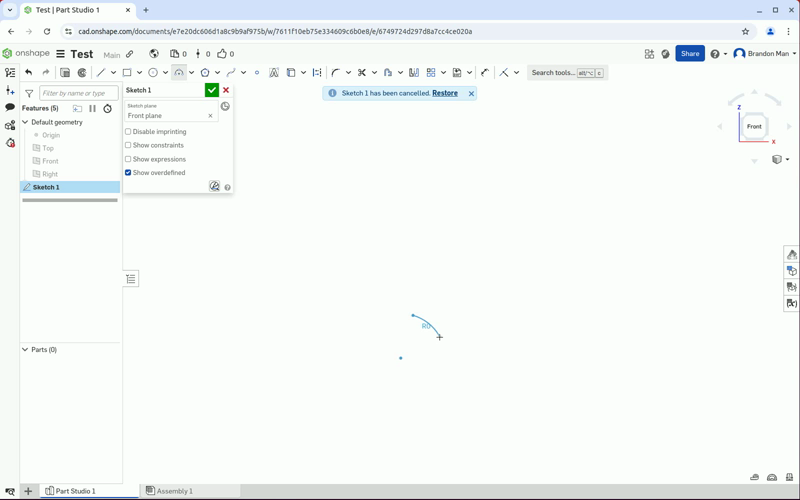
scroll(-6)
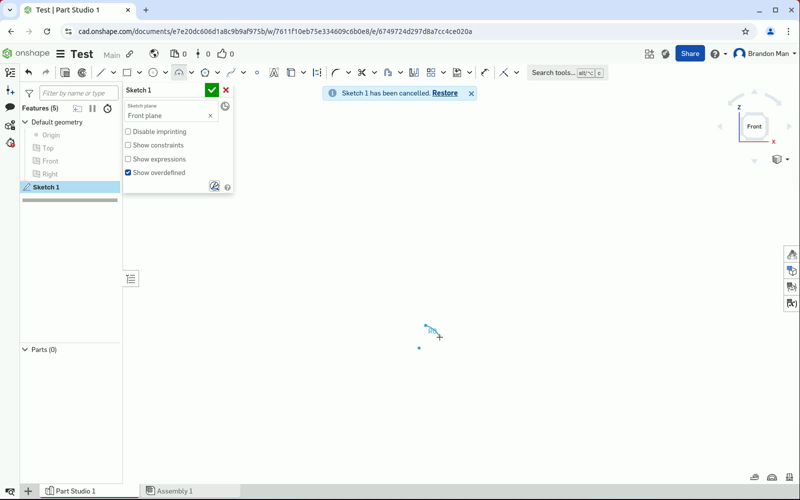
scroll(-6)
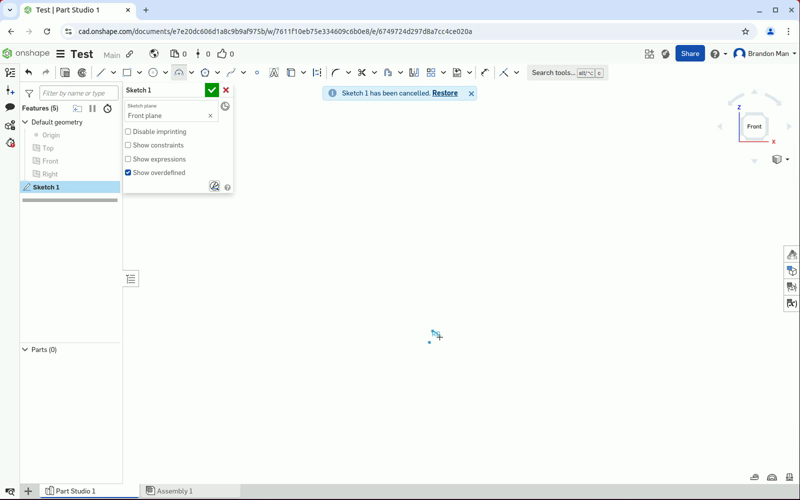
scroll(-6)
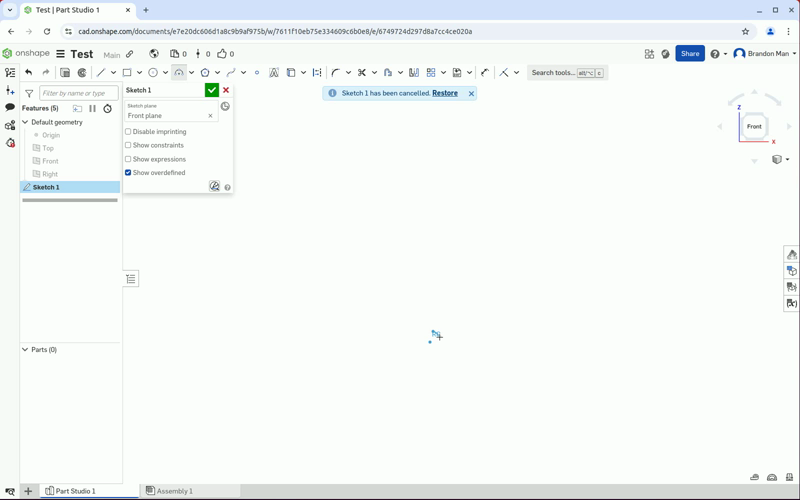
scroll(-6)
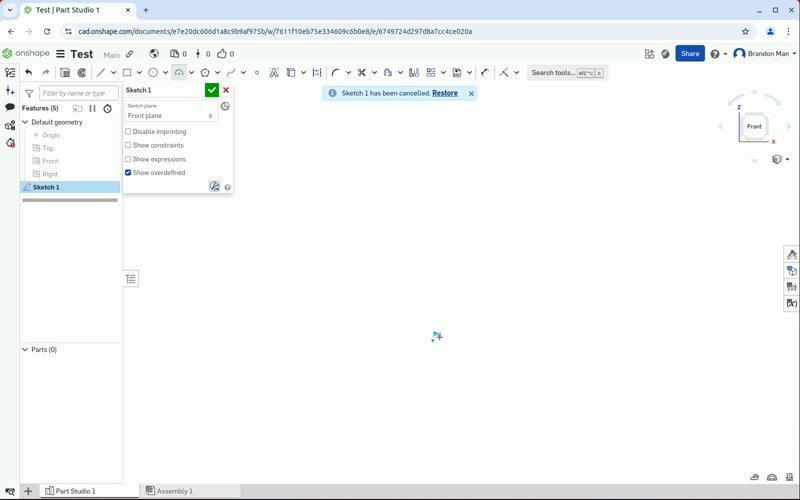
scroll(-6)
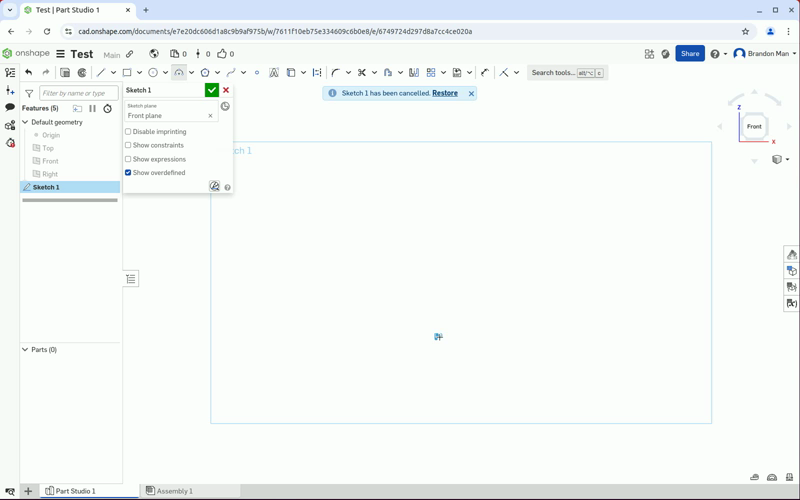
mouse_move(437, 336)
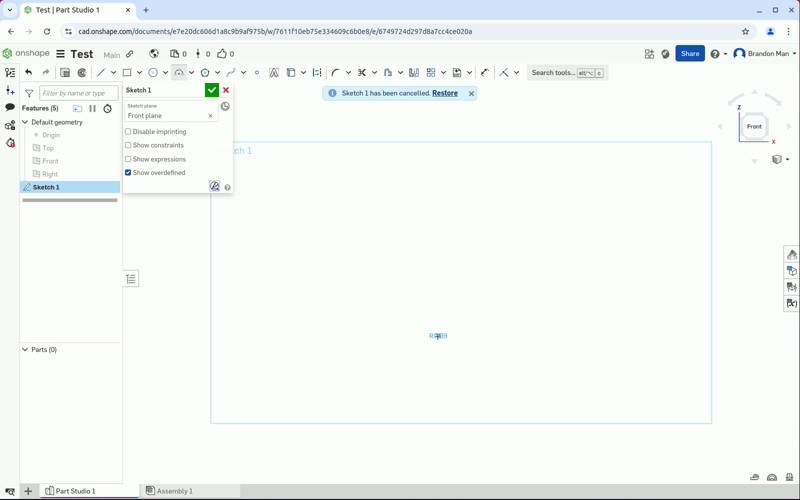
scroll(6)
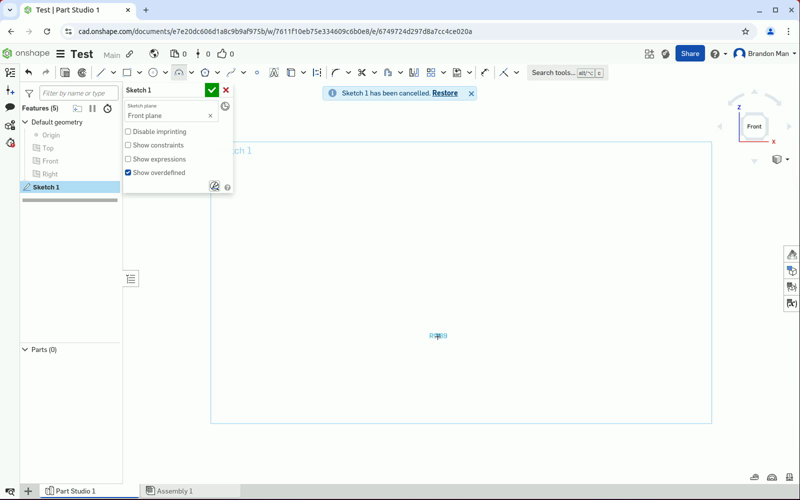
scroll(6)
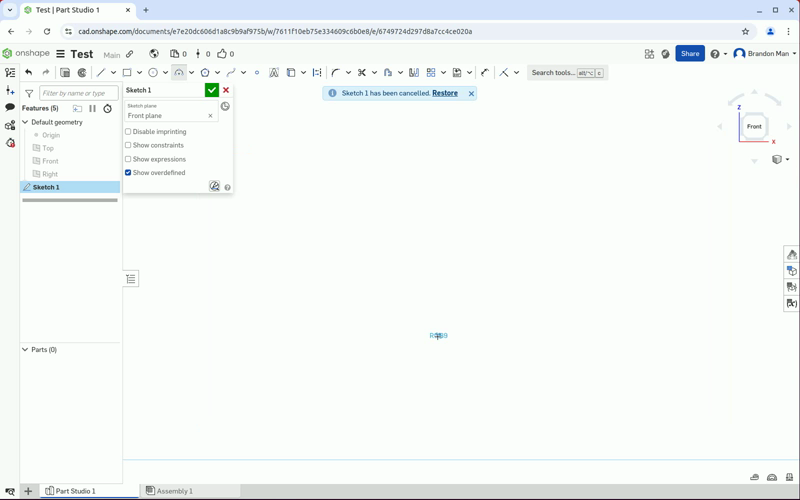
scroll(6)
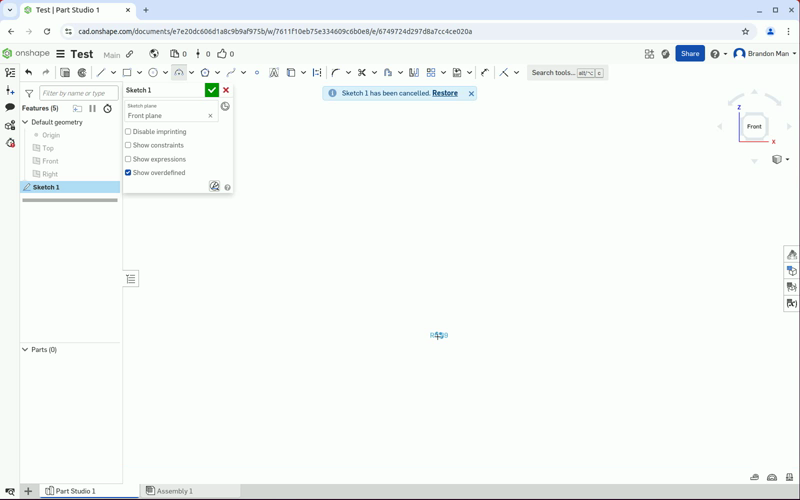
scroll(6)
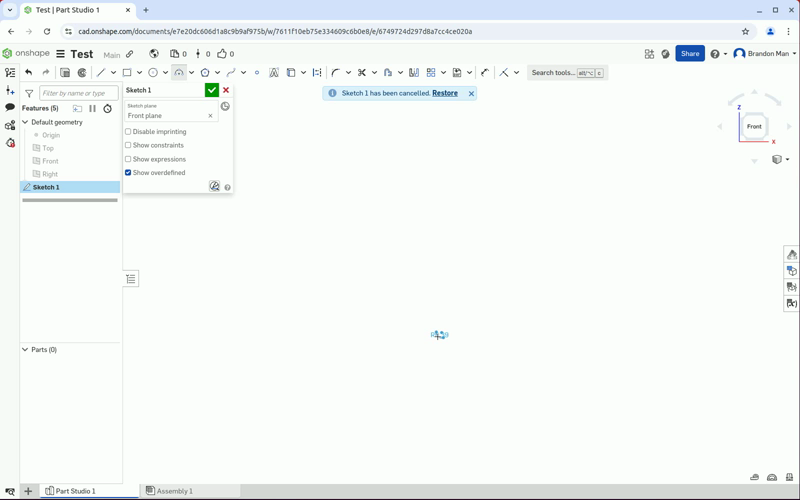
scroll(6)
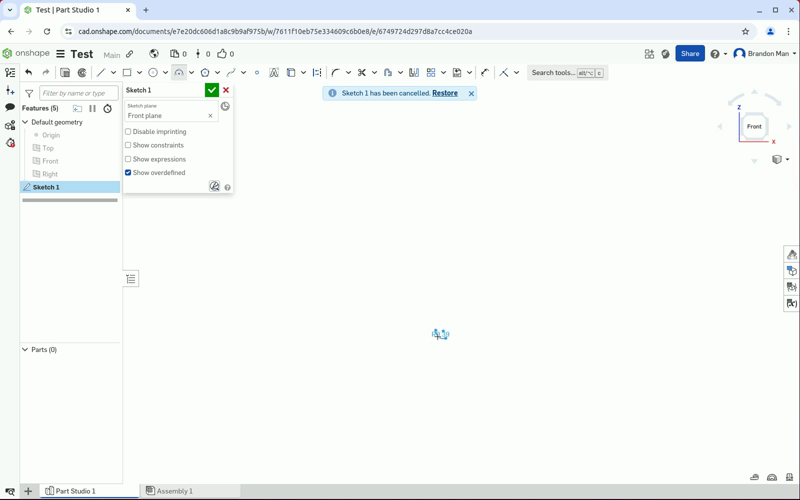
scroll(6)
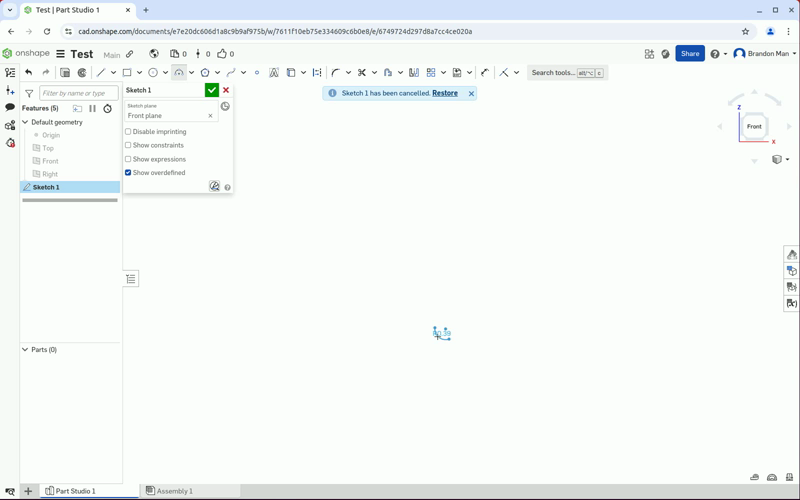
scroll(6)
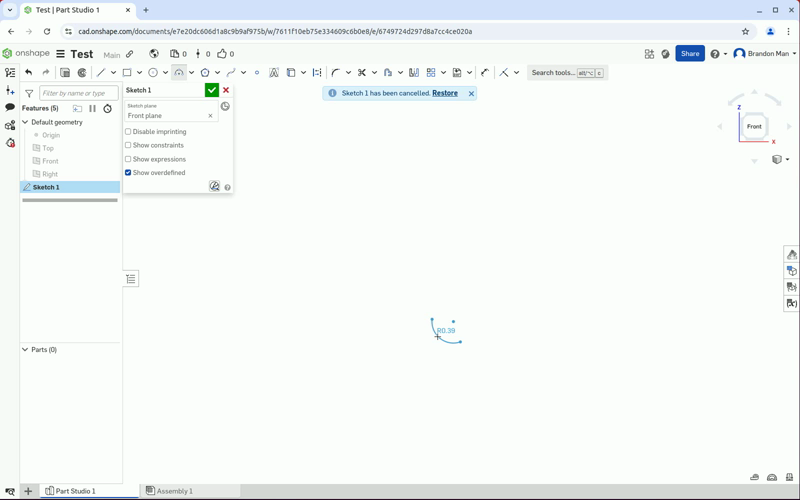
click(437, 336)
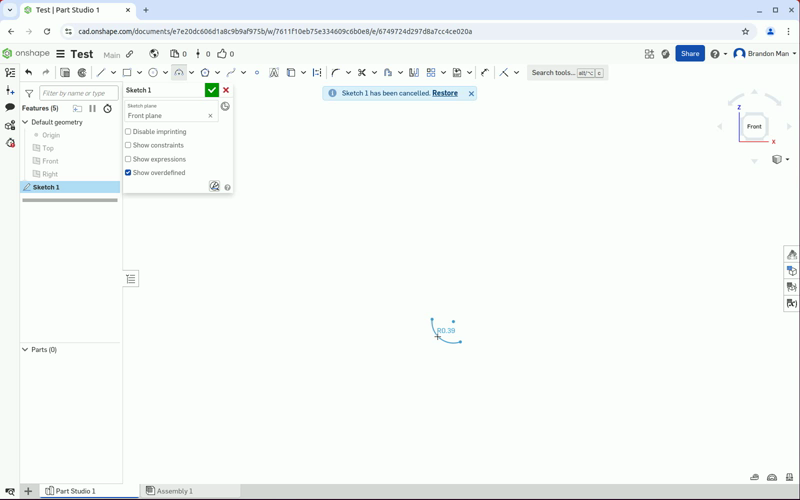
scroll(-6)
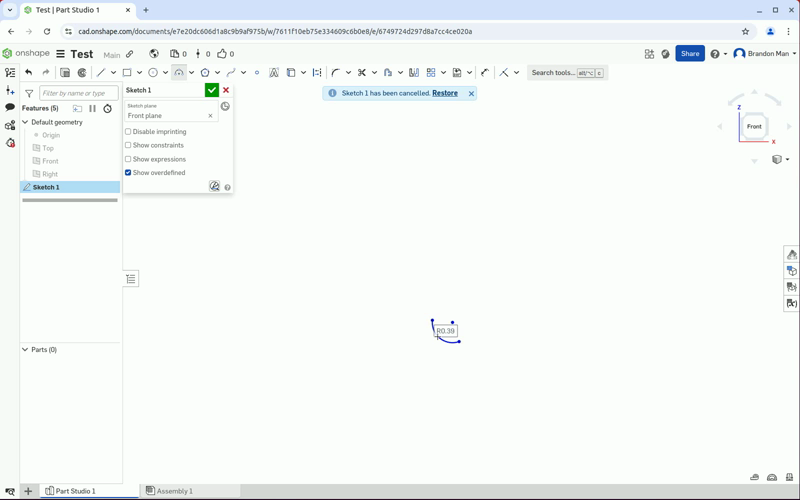
scroll(-6)
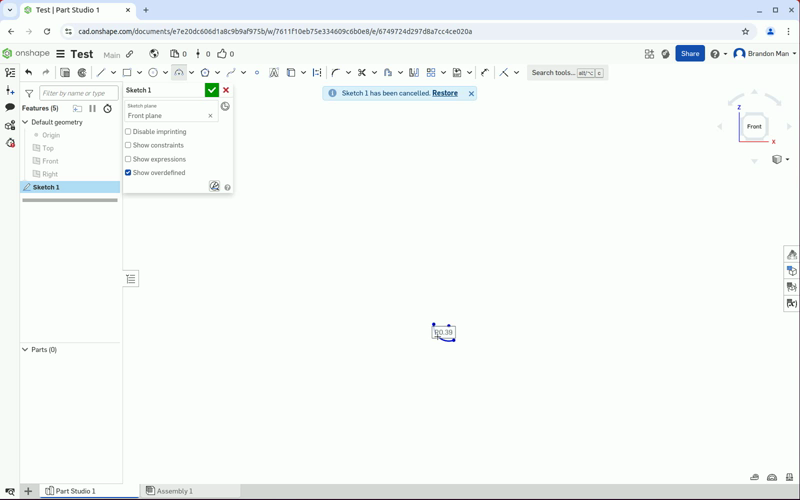
scroll(-6)
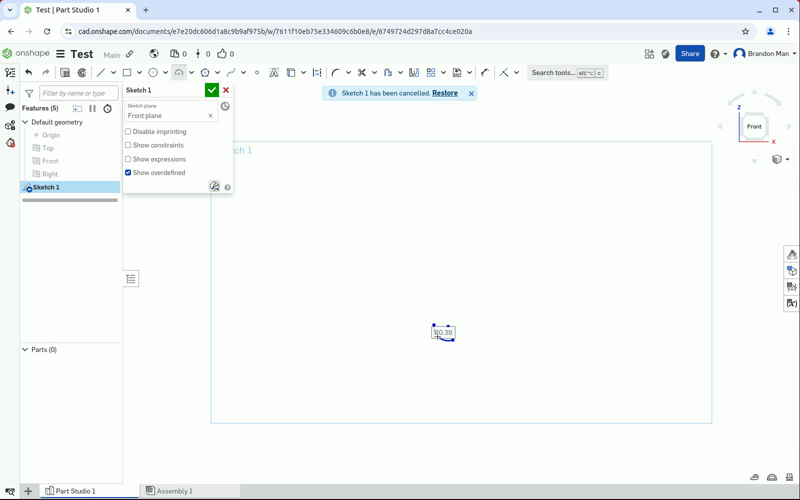
scroll(-6)
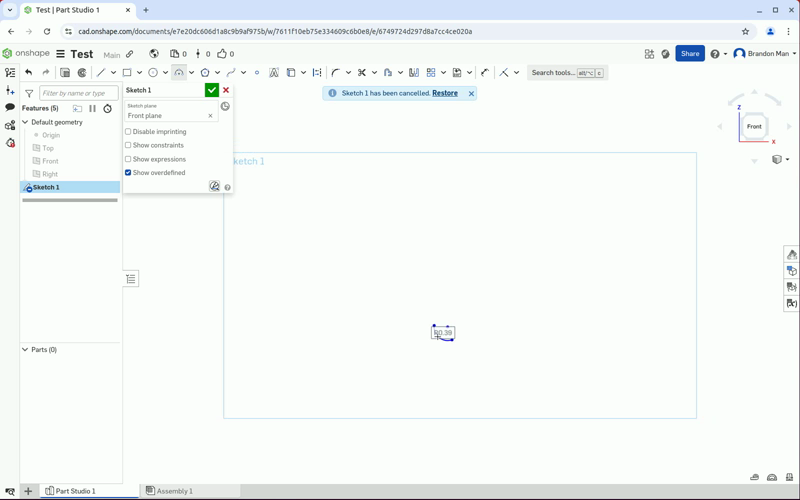
scroll(-6)
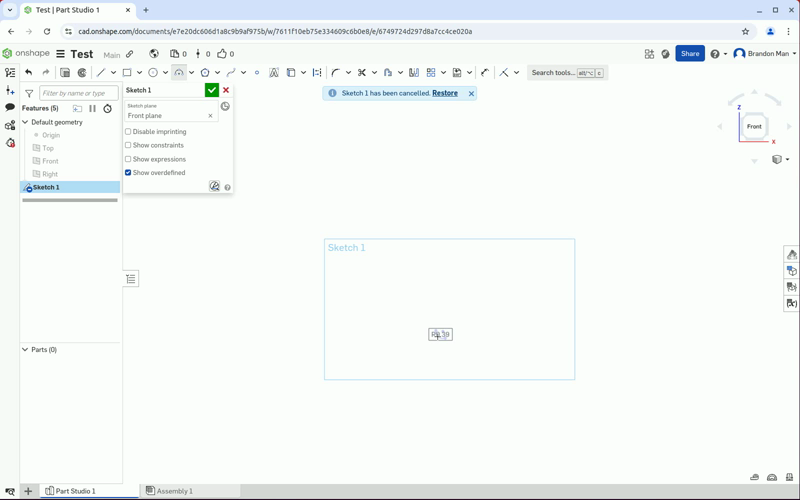
scroll(-6)
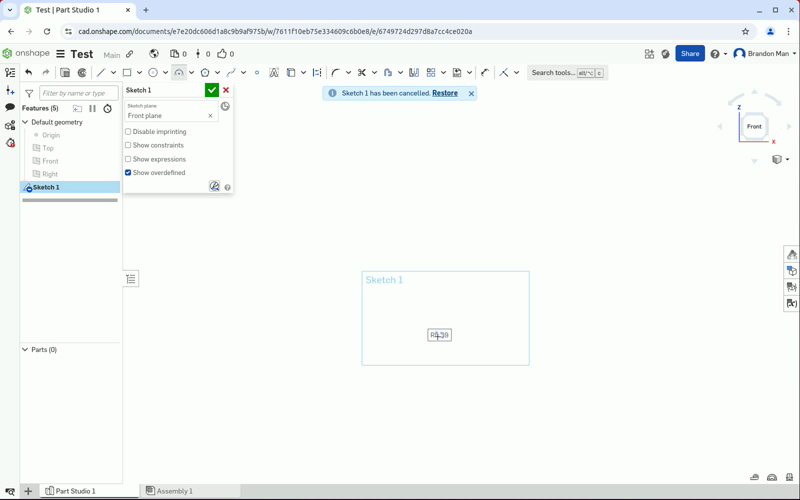
scroll(-6)
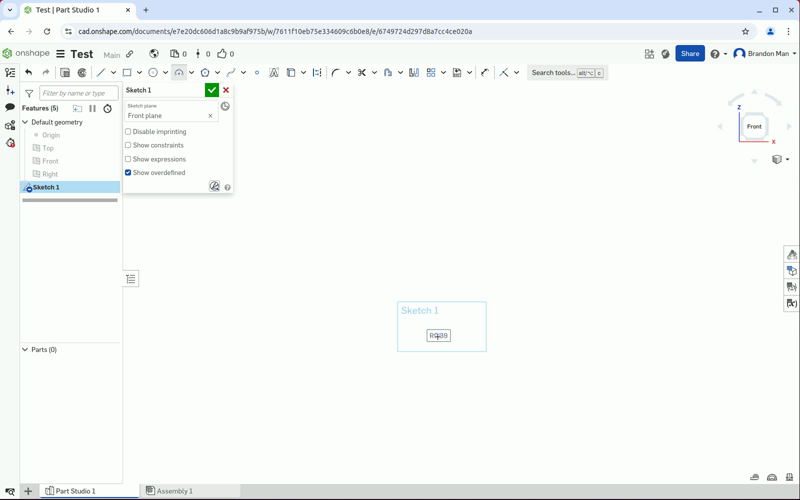
key_up(shift)
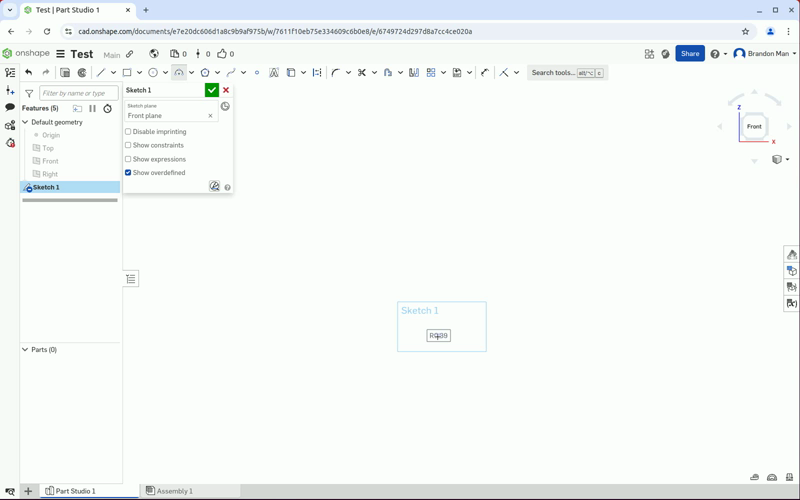
key(esc)
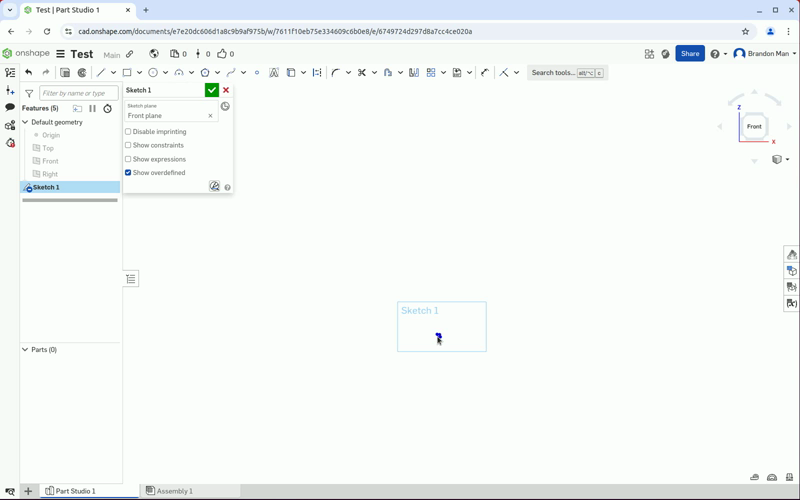
key(l)
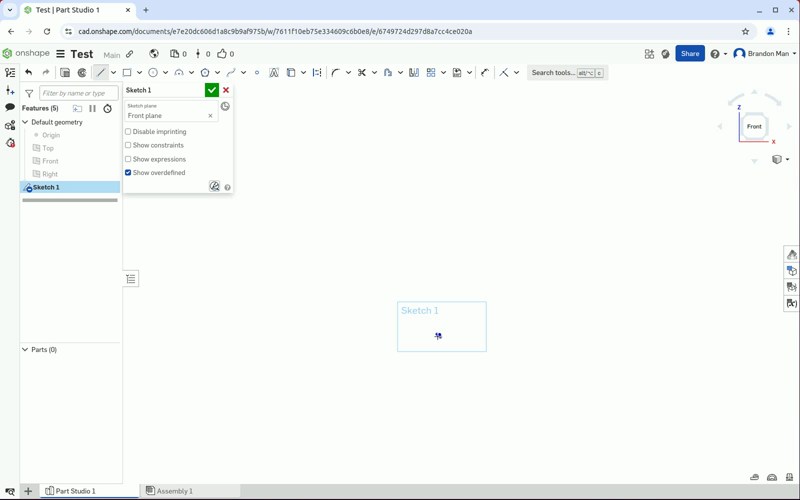
mouse_move(439, 336)
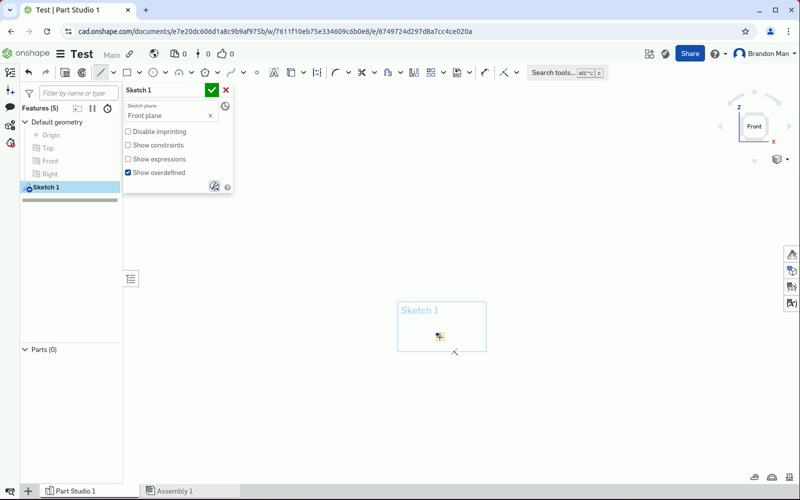
scroll(6)
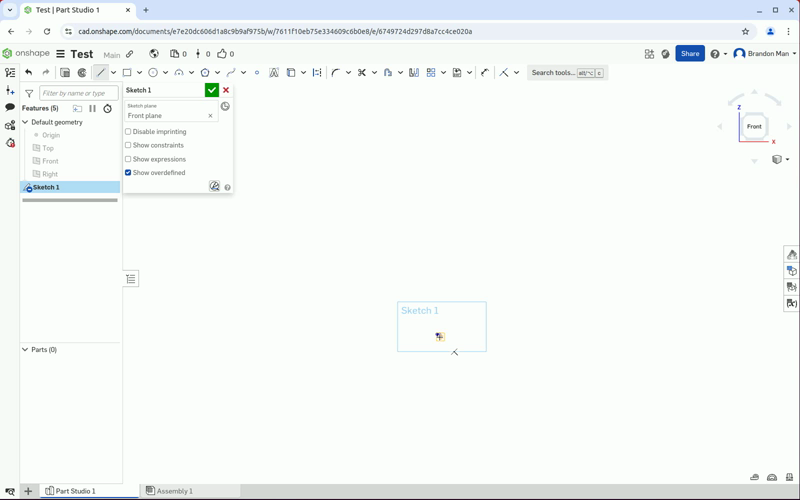
scroll(6)
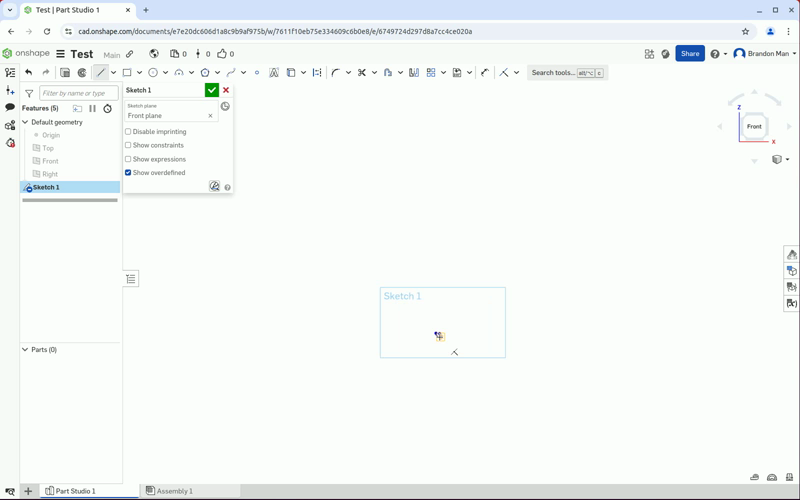
scroll(6)
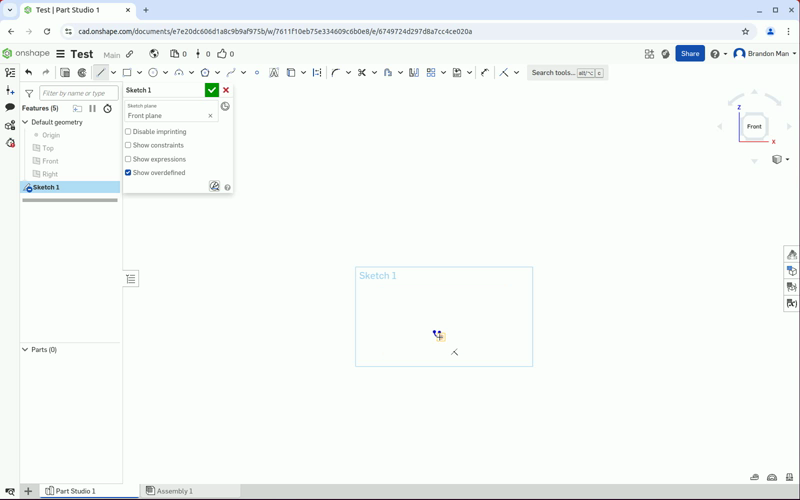
scroll(6)
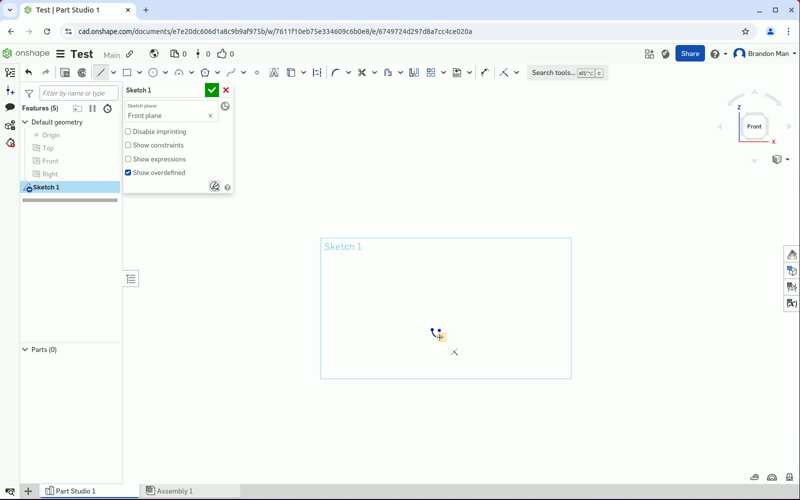
scroll(6)
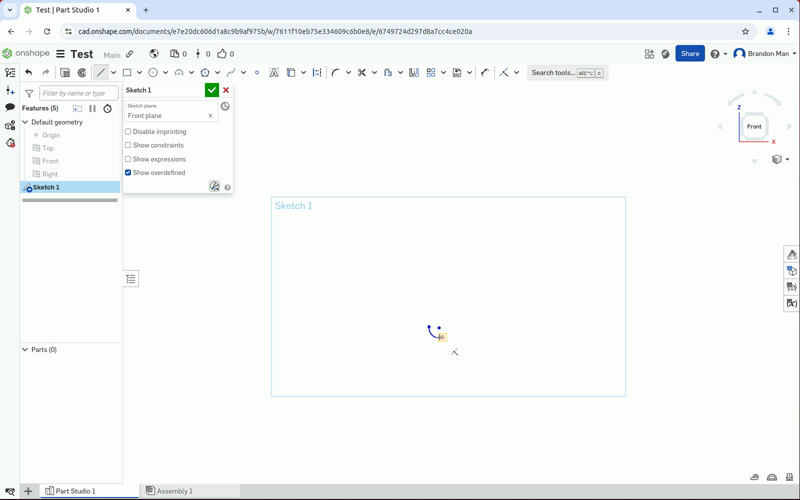
scroll(6)
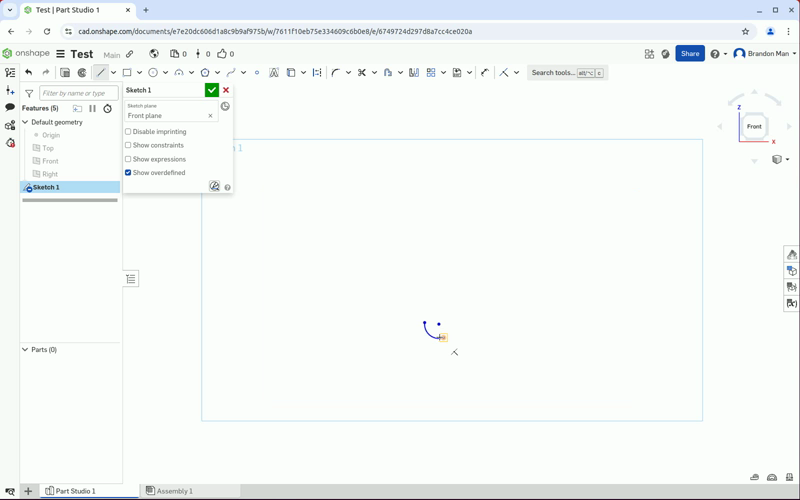
scroll(6)
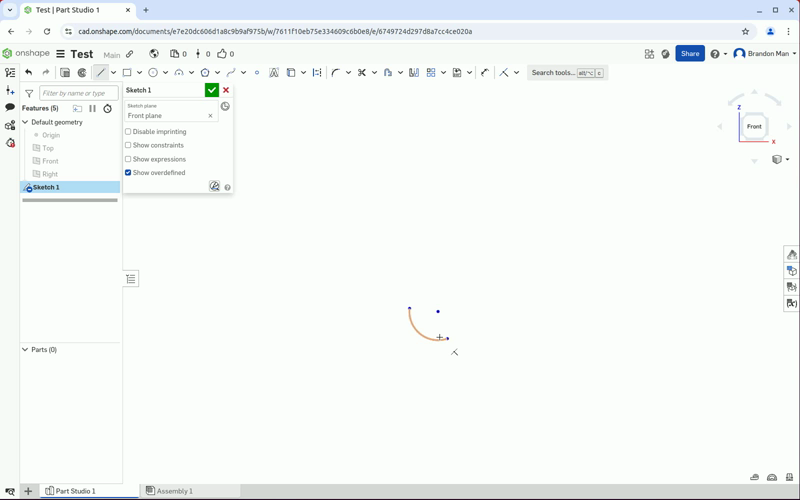
click(439, 336)
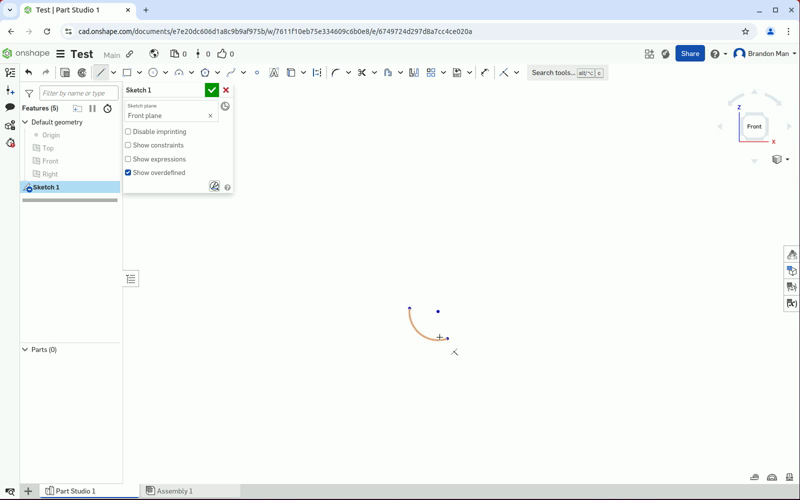
scroll(-6)
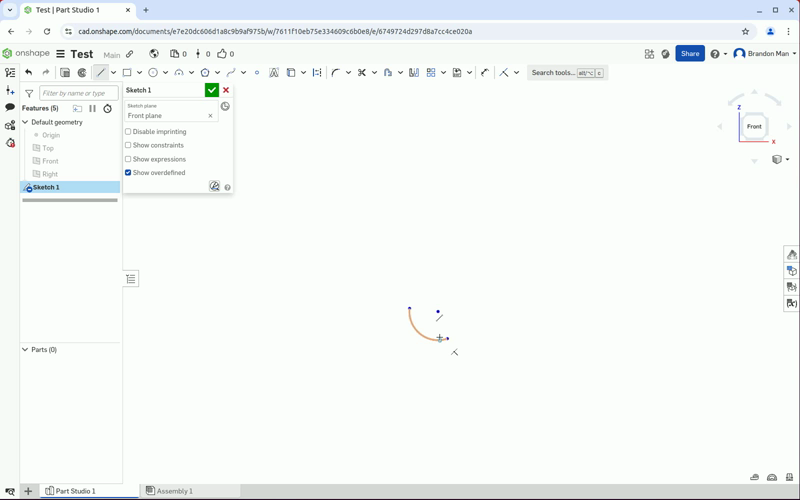
scroll(-6)
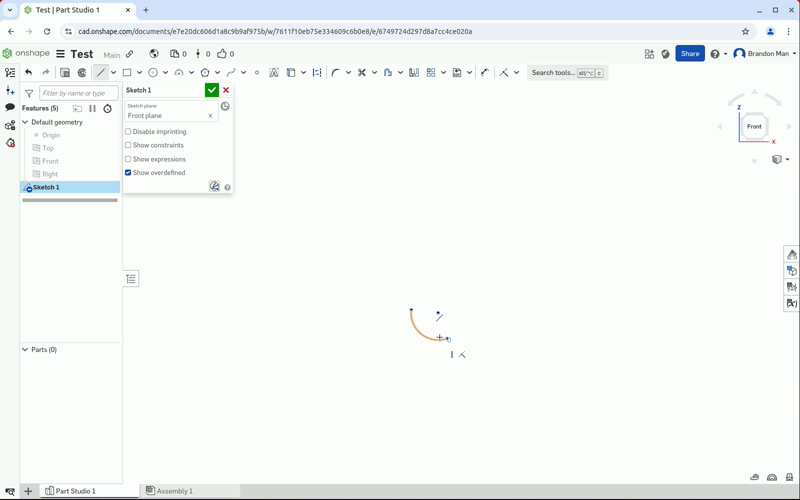
scroll(-6)
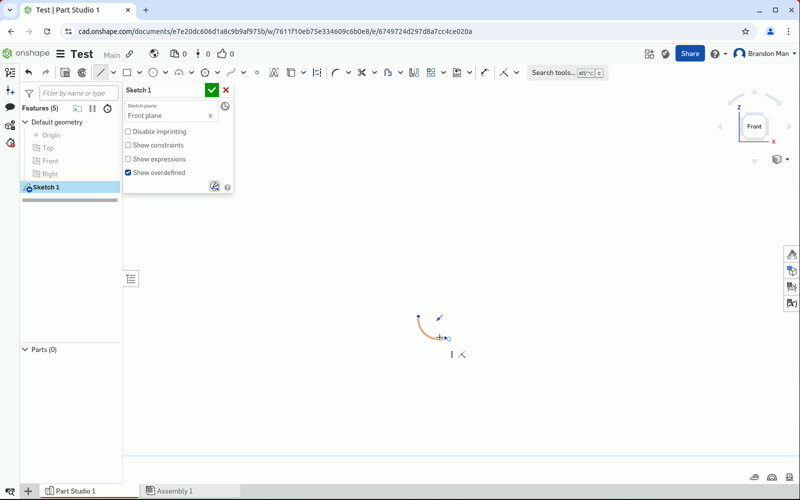
scroll(-6)
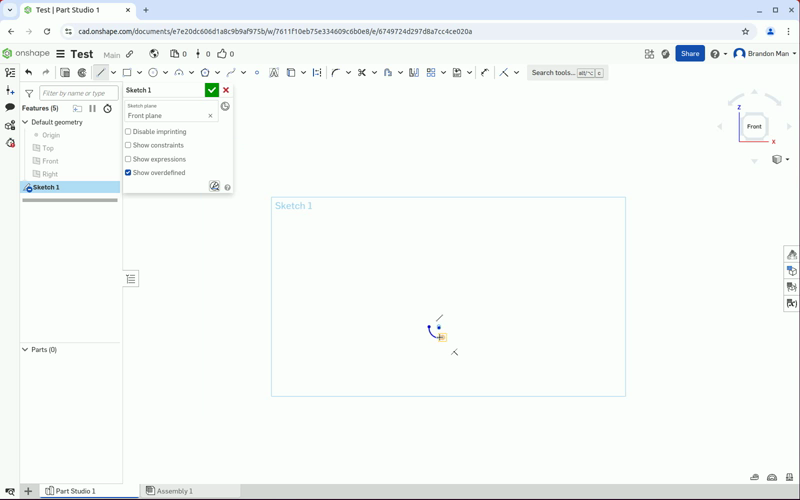
scroll(-6)
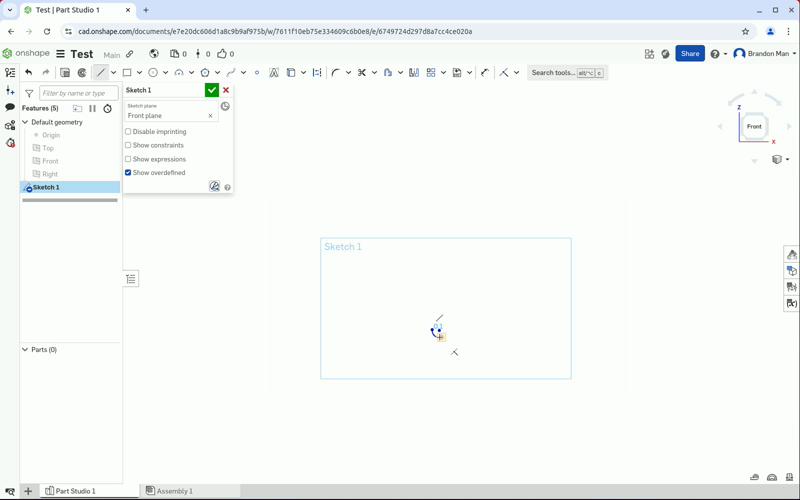
scroll(-6)
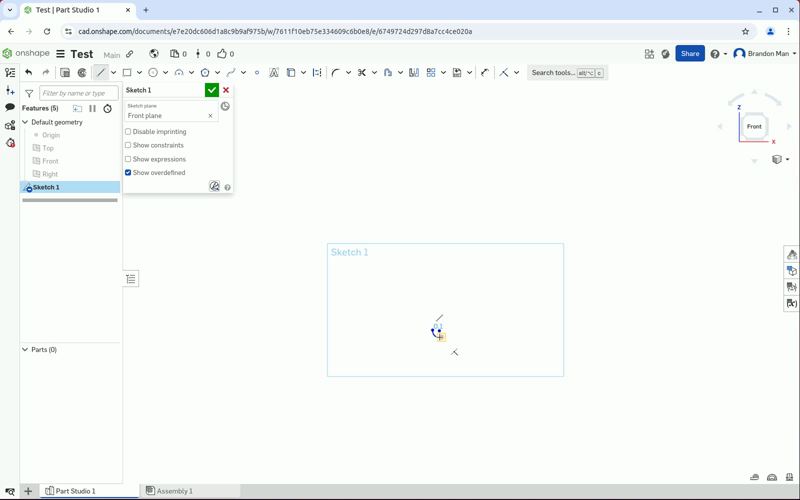
scroll(-6)
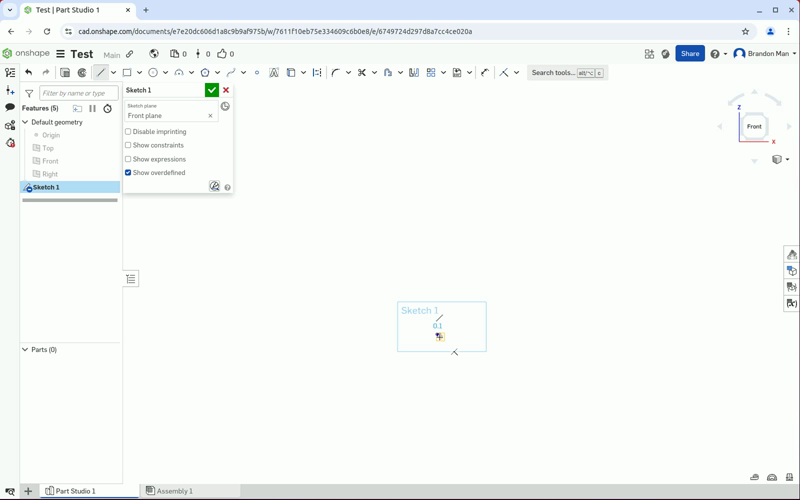
key_down(shift)
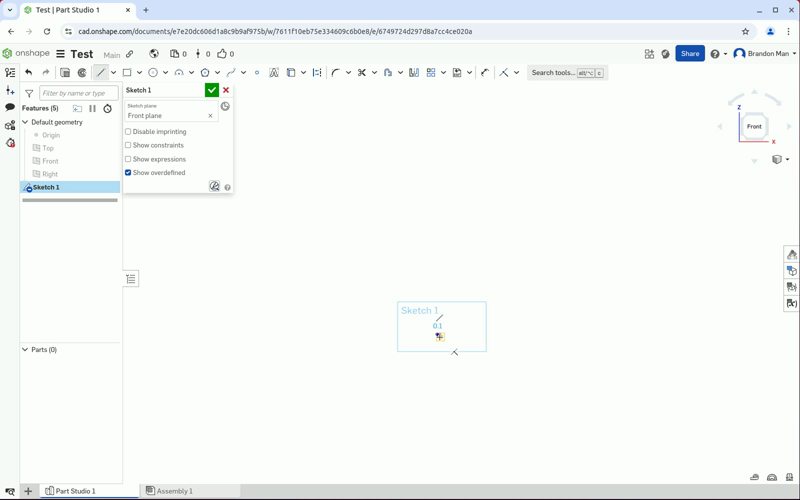
mouse_move(469, 336)
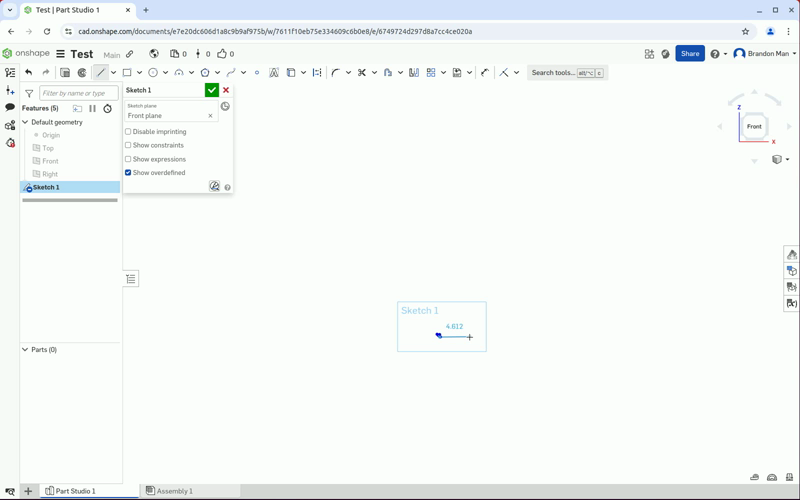
mouse_move(473, 336)
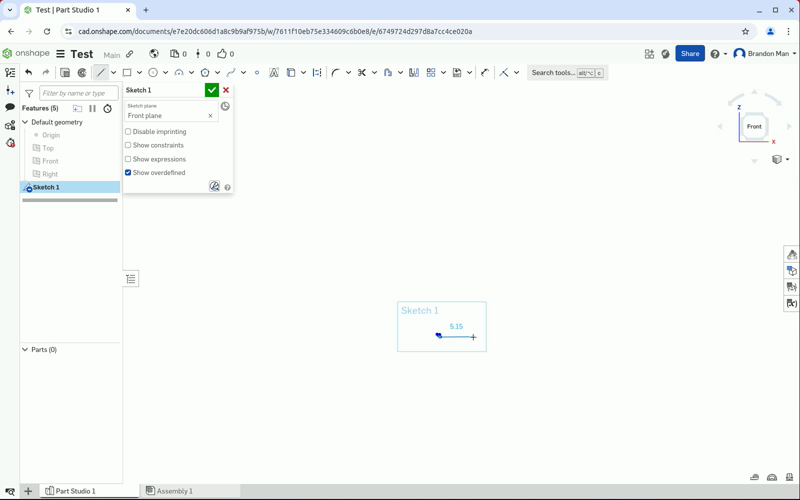
click(473, 336)
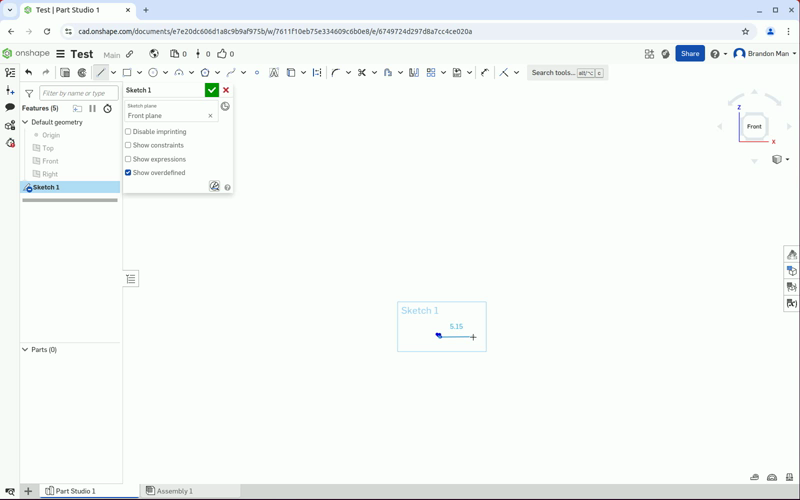
key_up(shift)
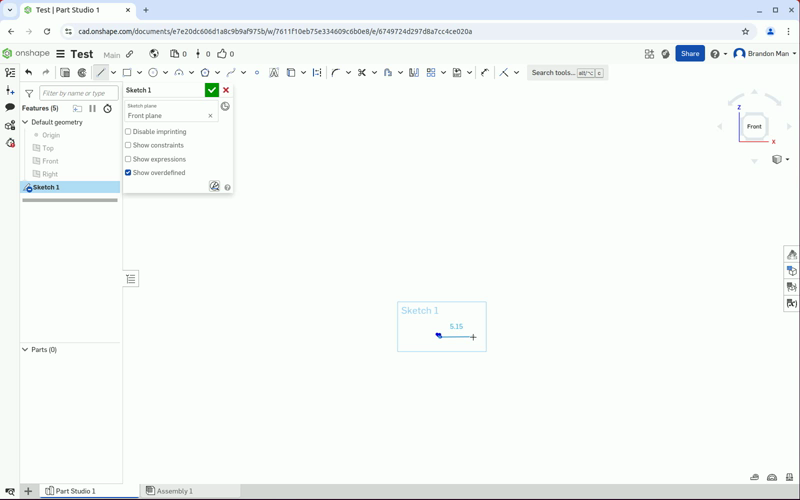
key(esc)
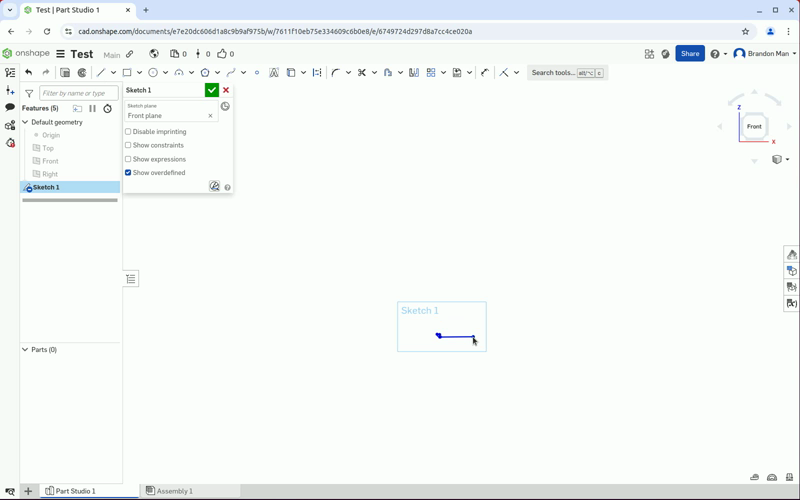
key(a)
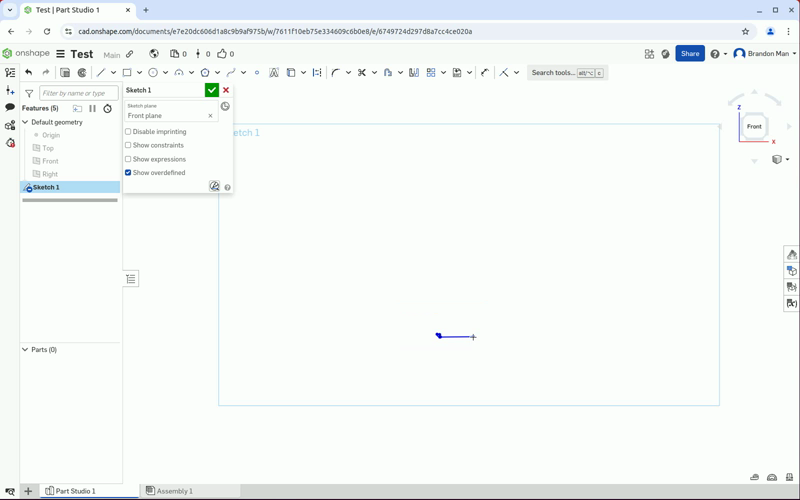
mouse_move(473, 336)
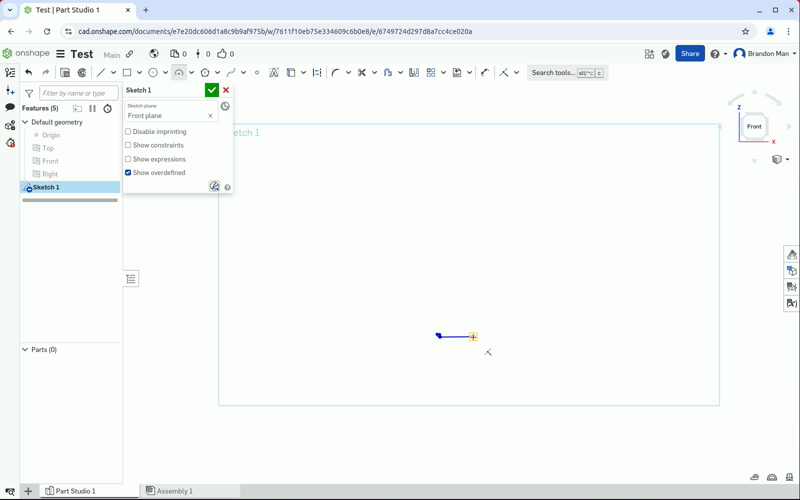
click(473, 336)
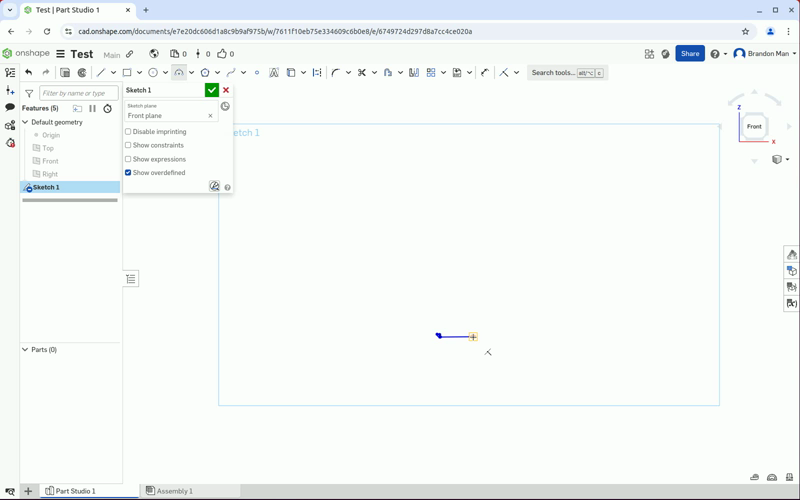
key_down(shift)
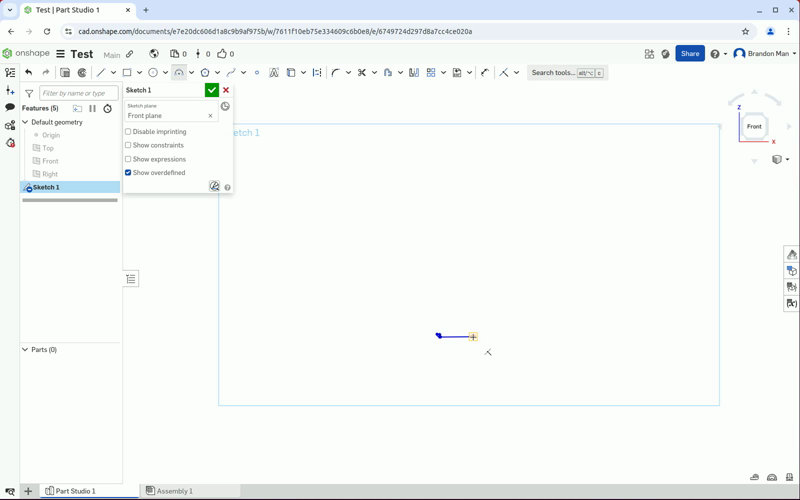
mouse_move(474, 334)
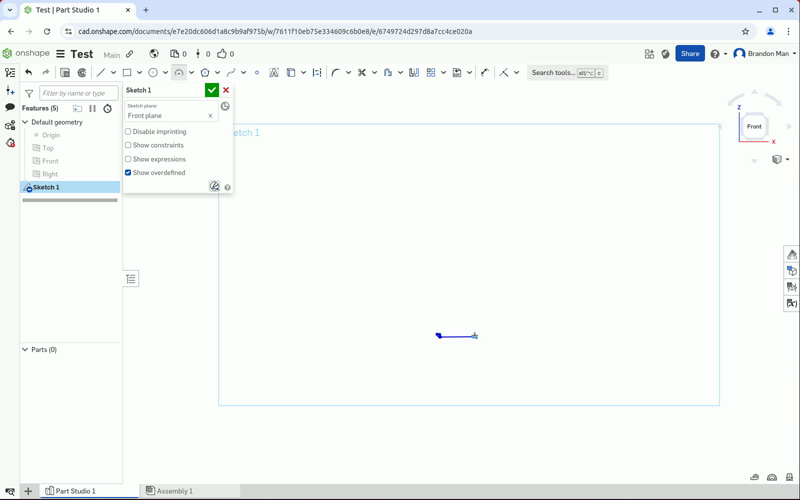
scroll(6)
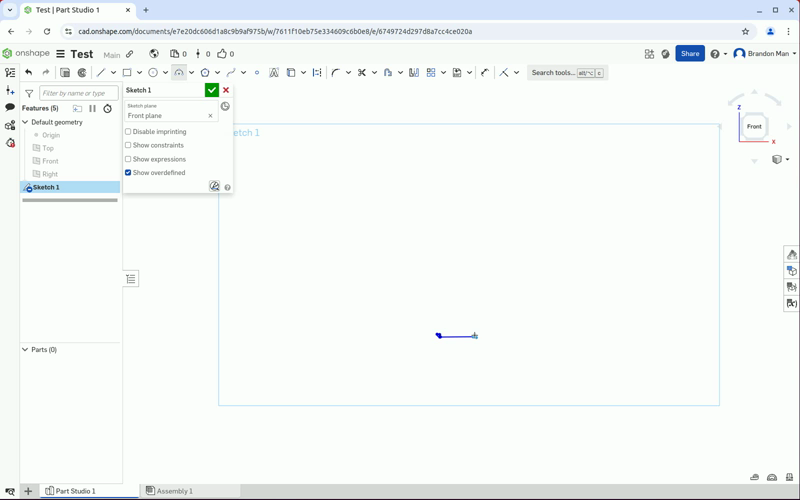
scroll(6)
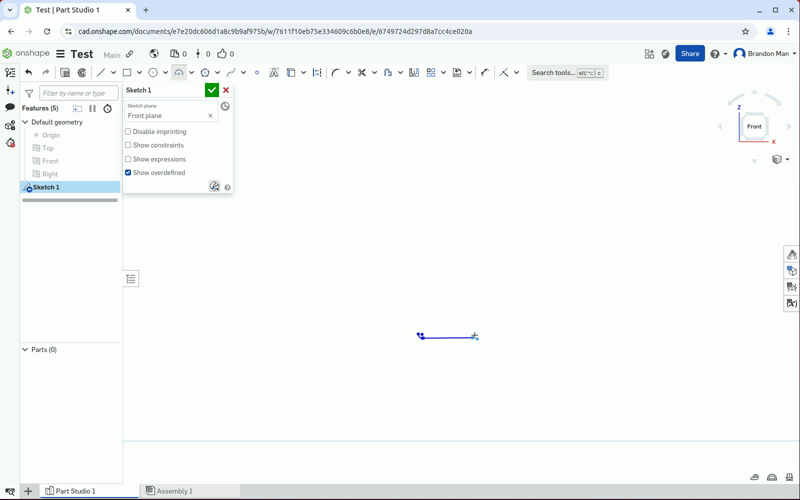
scroll(6)
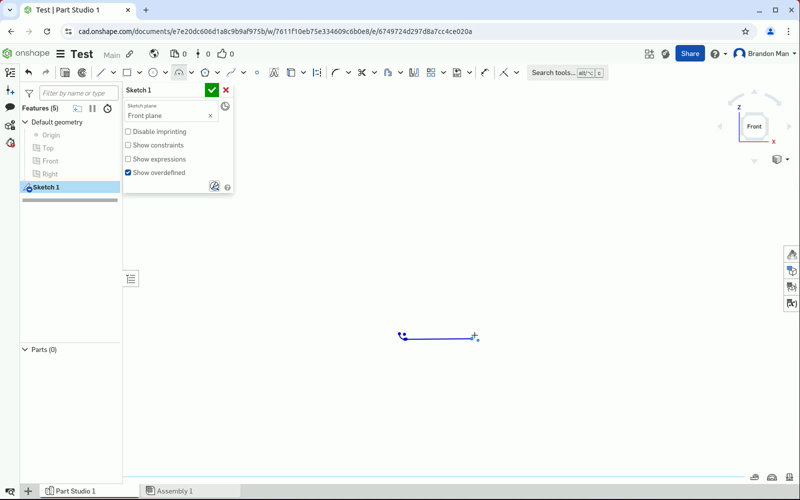
scroll(6)
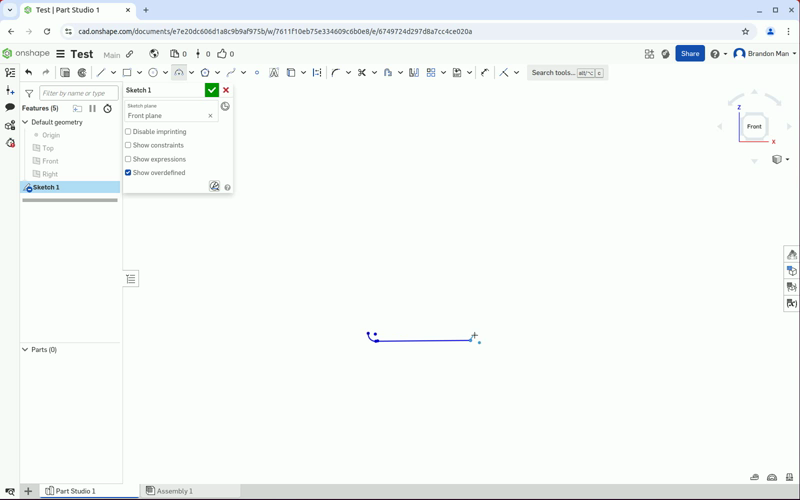
scroll(6)
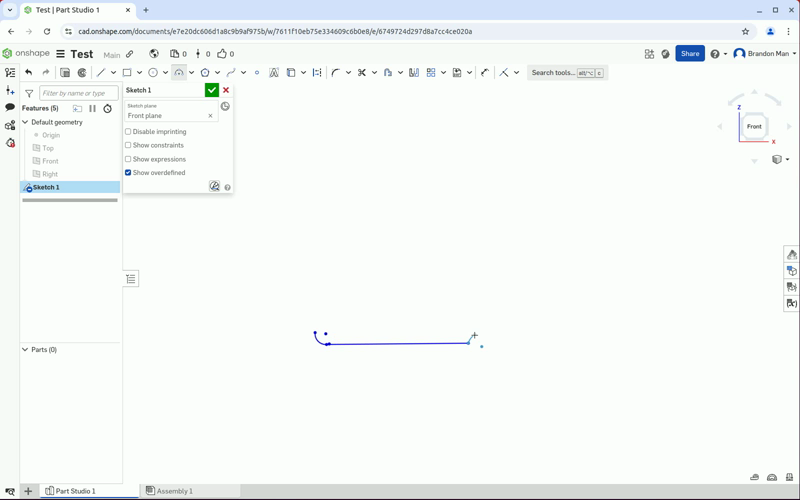
scroll(6)
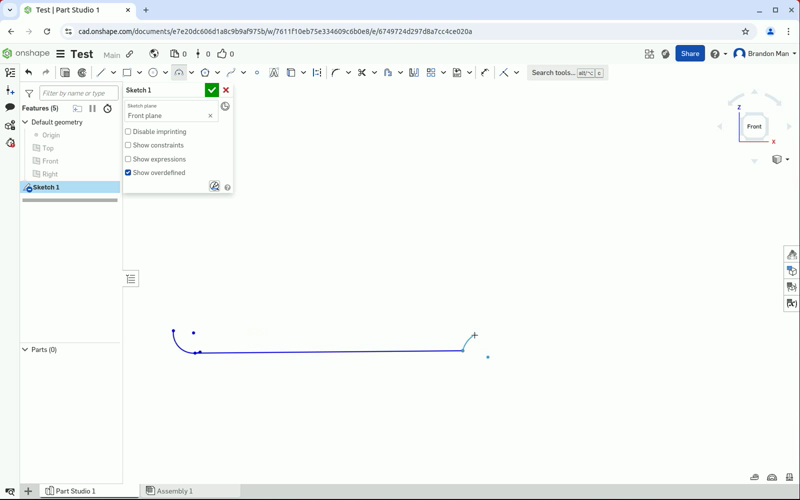
scroll(6)
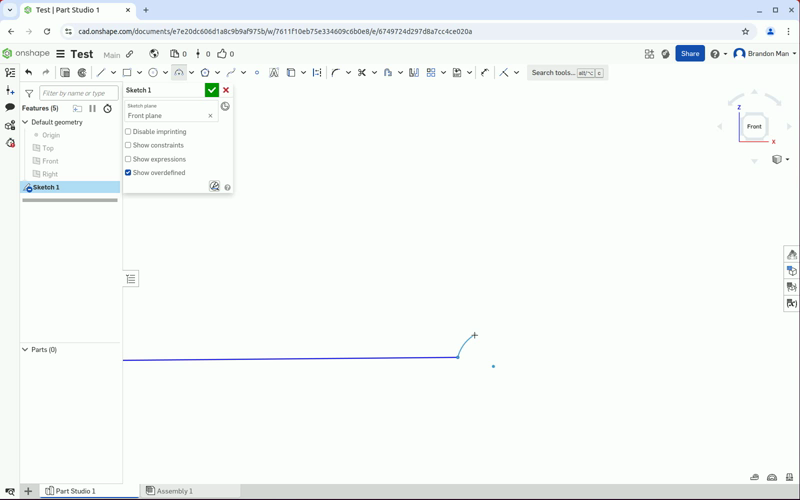
click(474, 334)
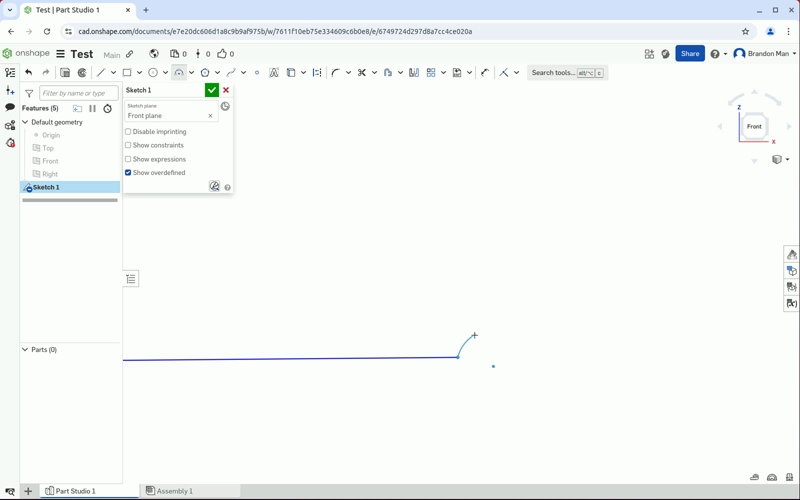
scroll(-6)
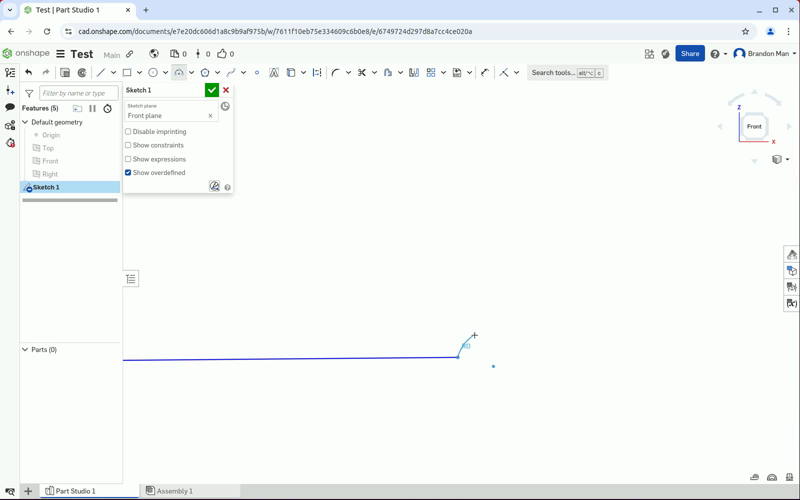
scroll(-6)
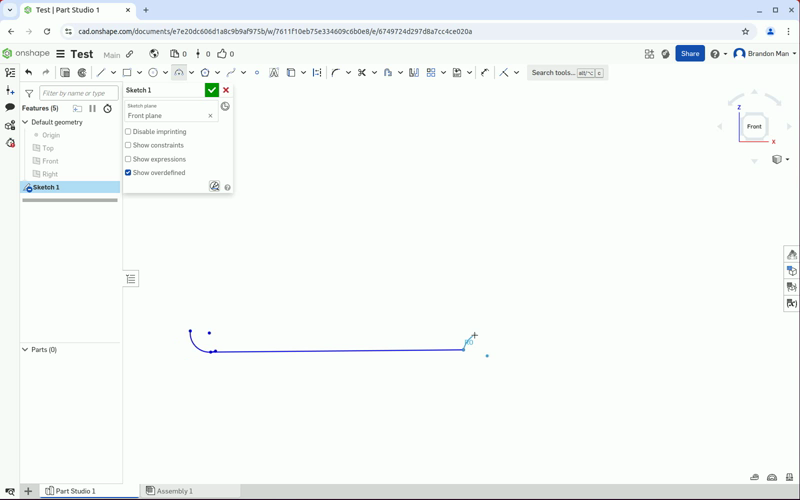
scroll(-6)
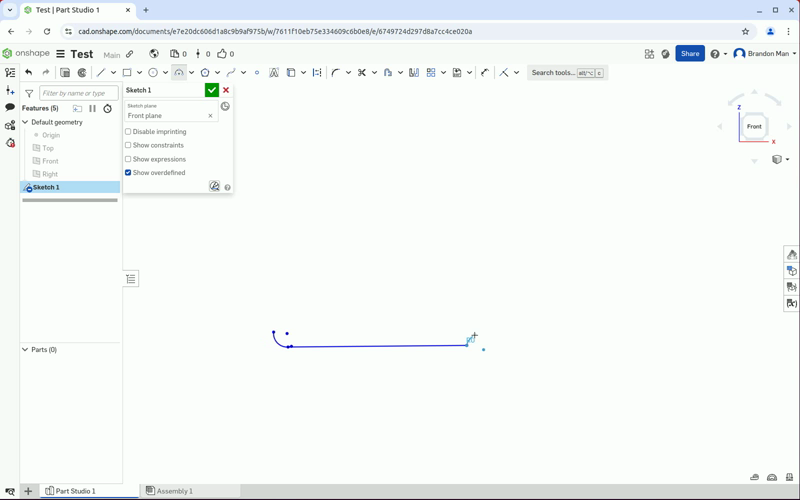
scroll(-6)
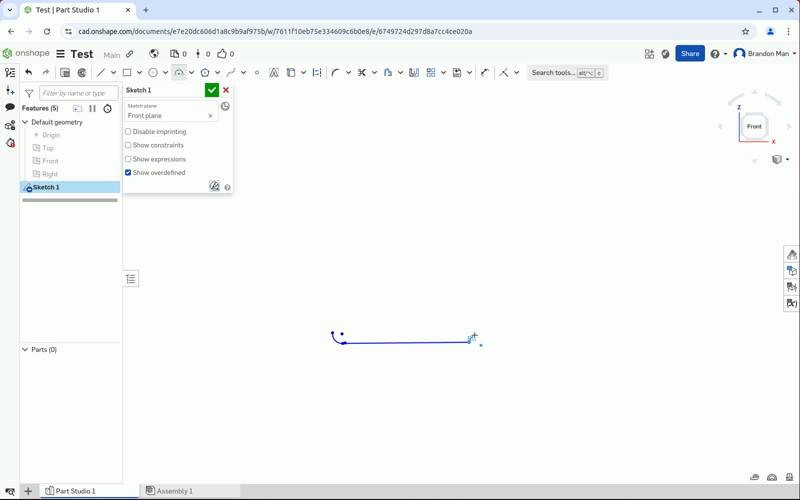
scroll(-6)
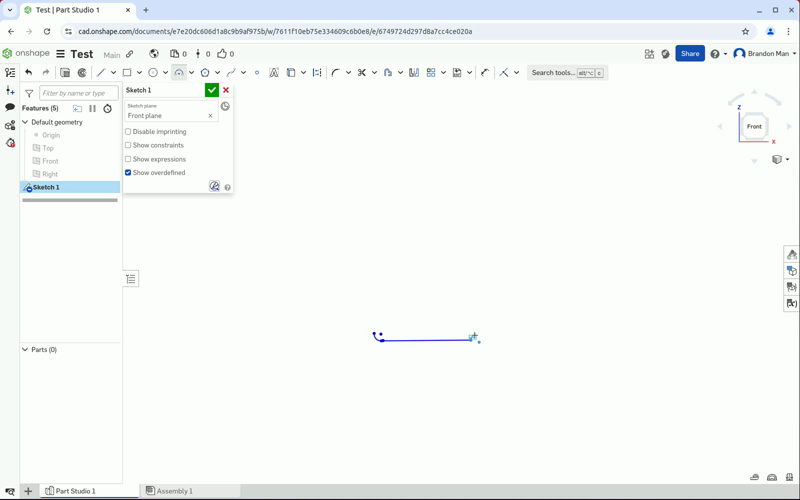
scroll(-6)
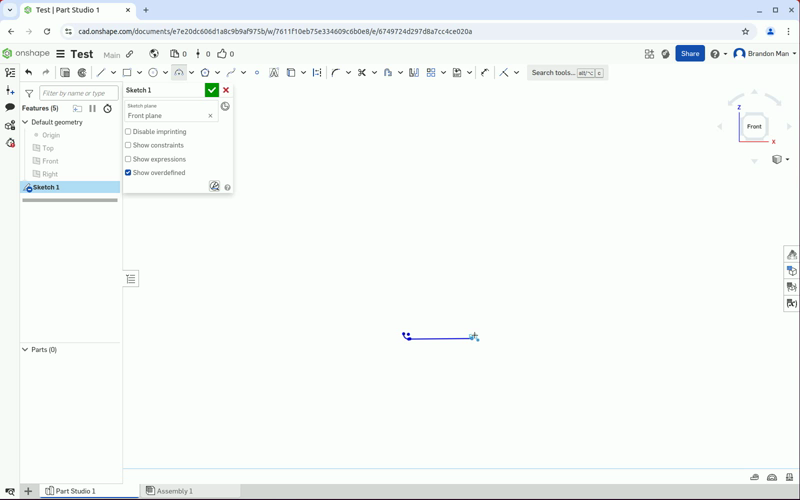
scroll(-6)
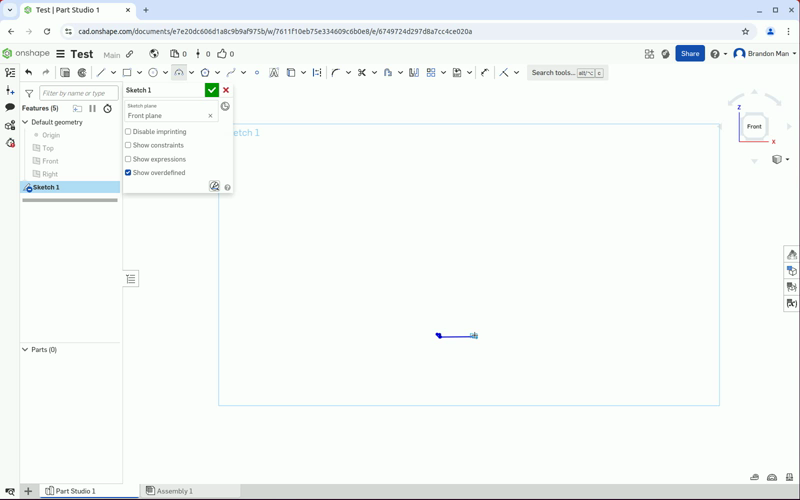
mouse_move(474, 336)
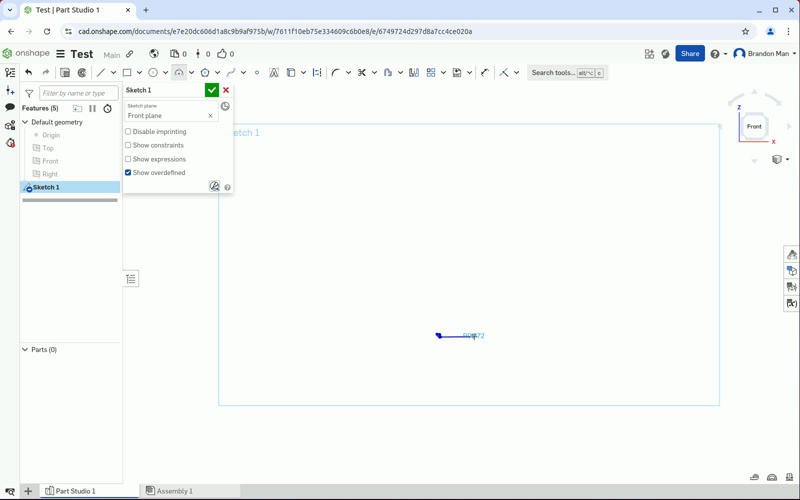
scroll(6)
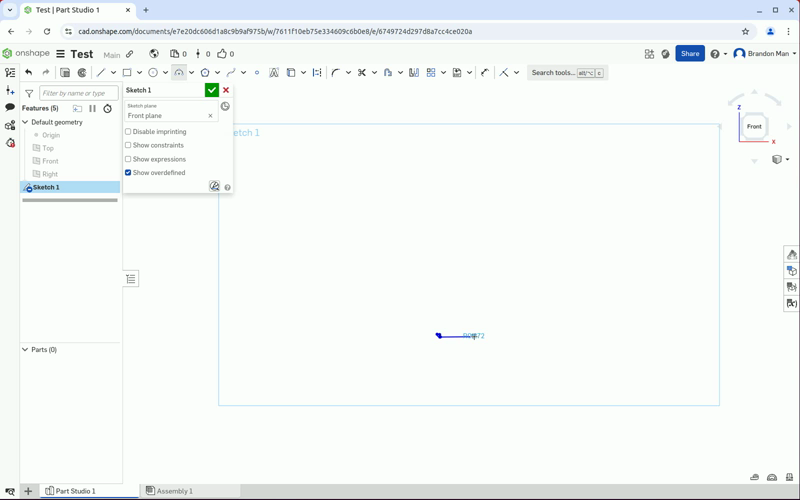
scroll(6)
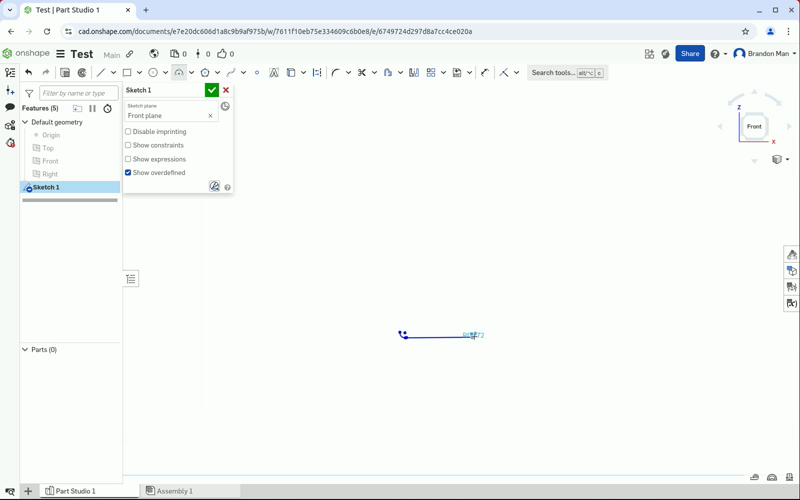
scroll(6)
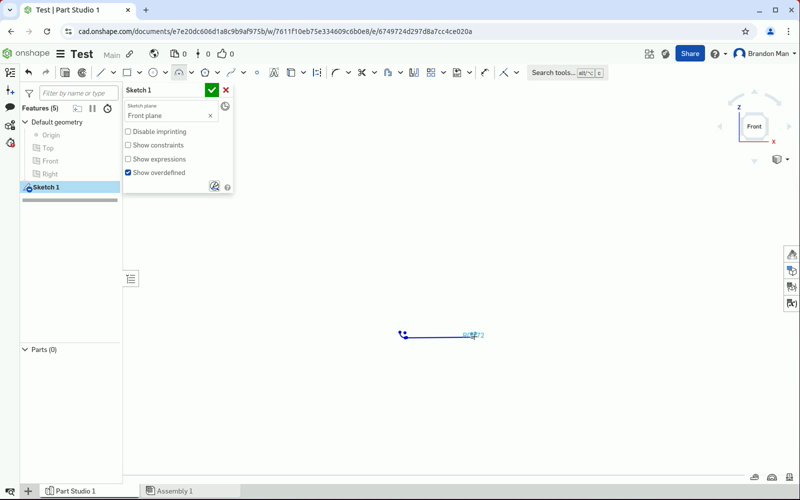
scroll(6)
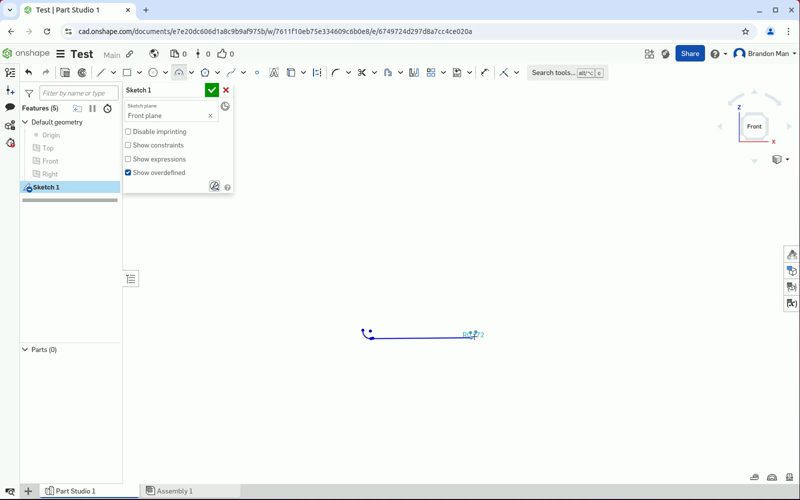
scroll(6)
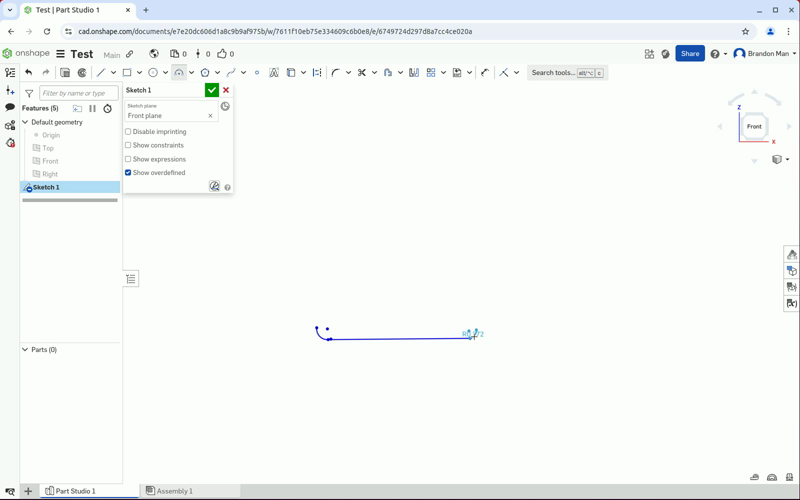
scroll(6)
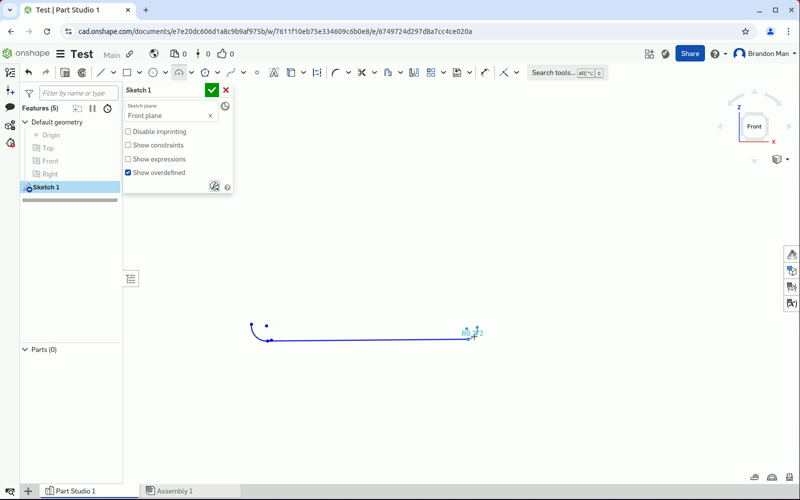
scroll(6)
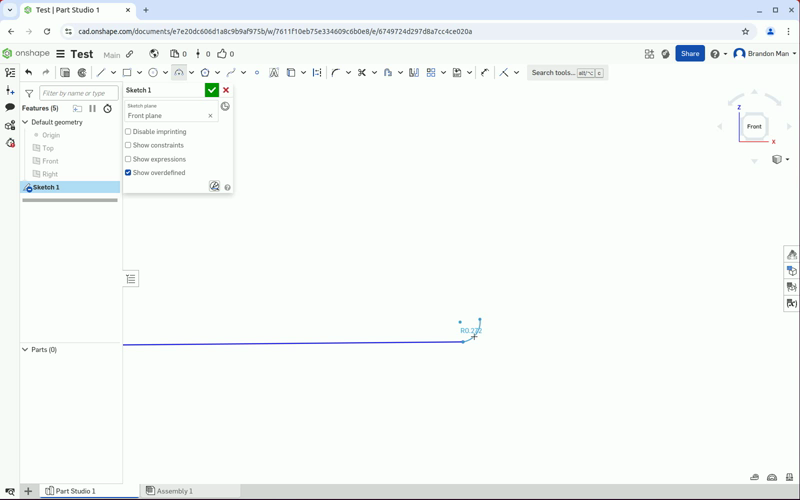
click(474, 336)
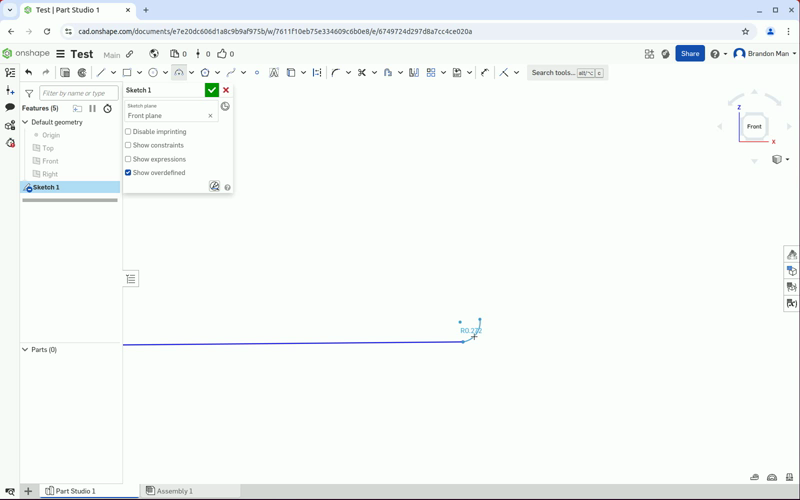
scroll(-6)
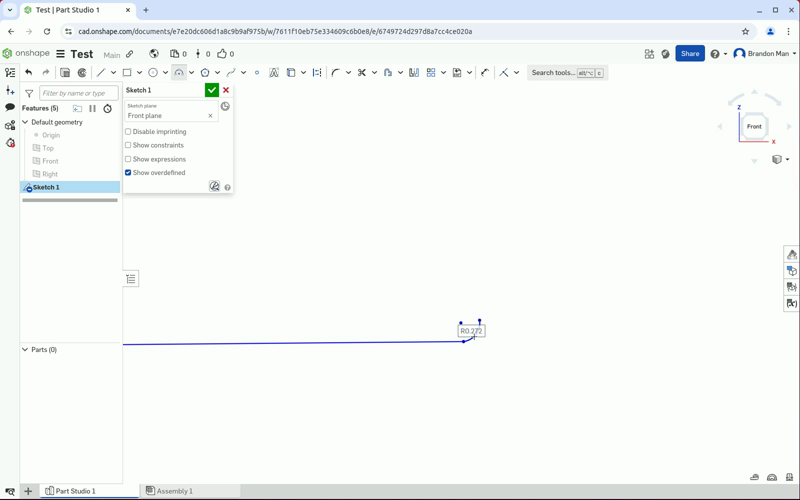
scroll(-6)
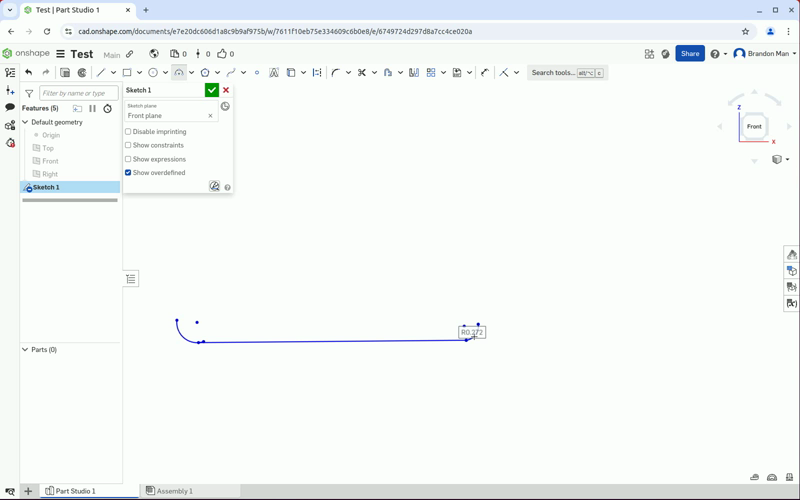
scroll(-6)
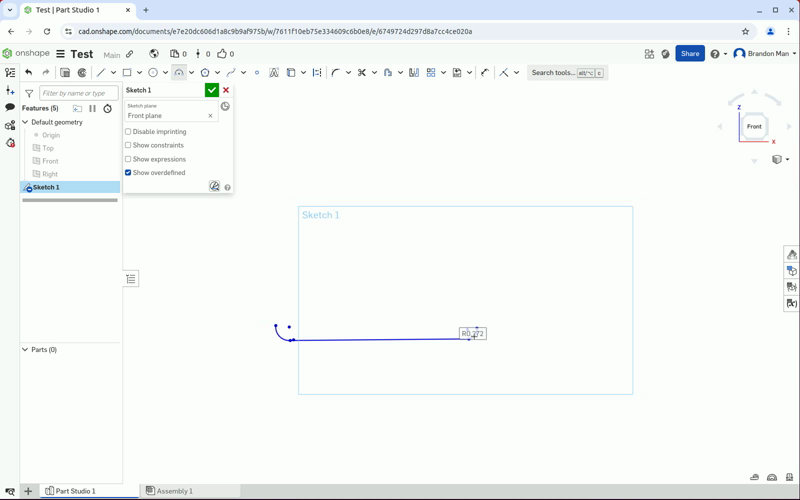
scroll(-6)
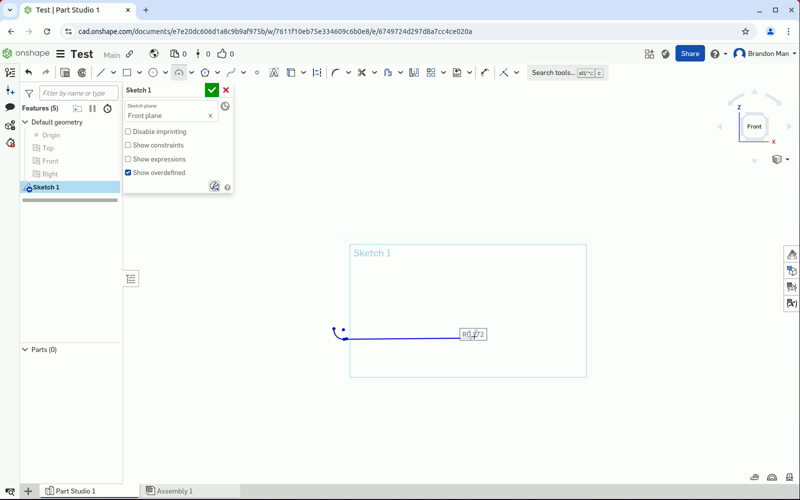
scroll(-6)
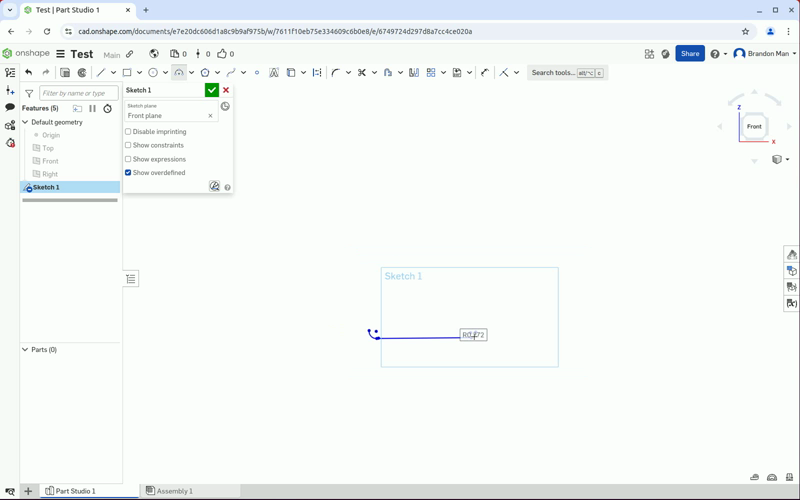
scroll(-6)
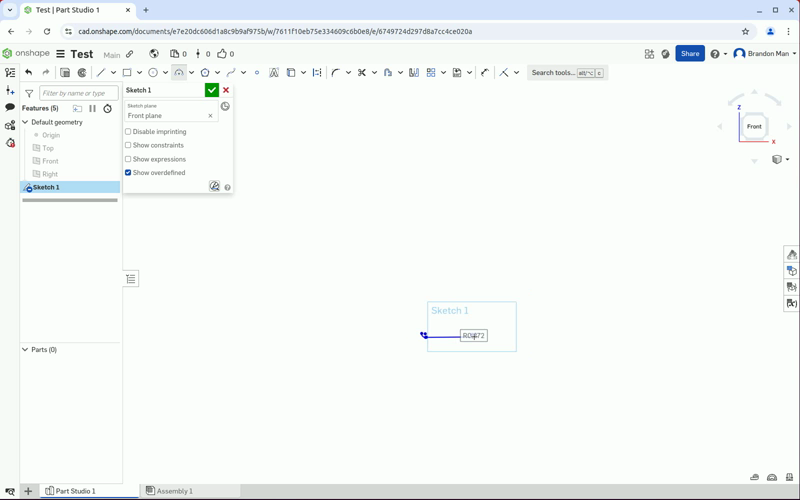
scroll(-6)
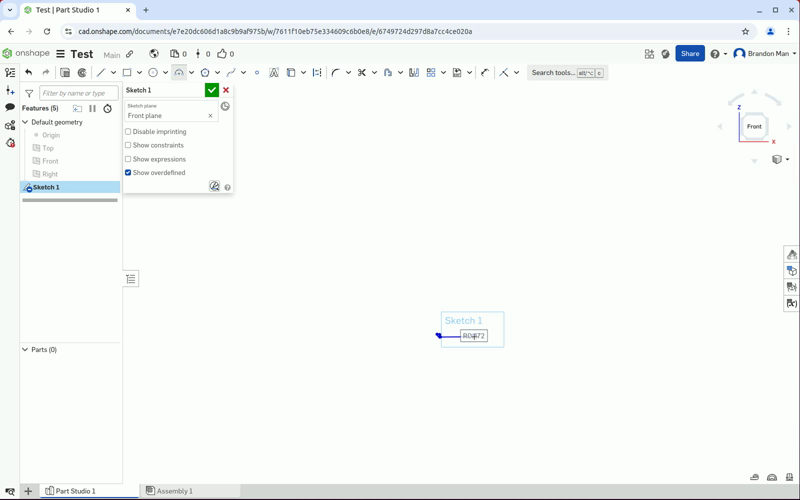
key_up(shift)
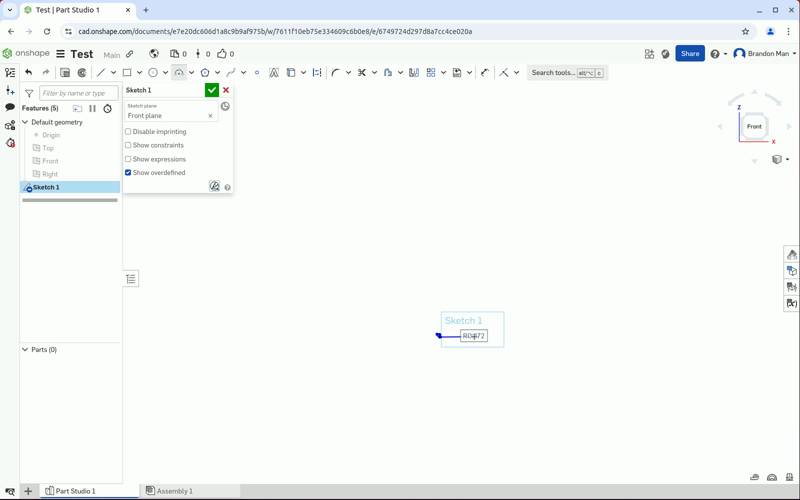
key(esc)
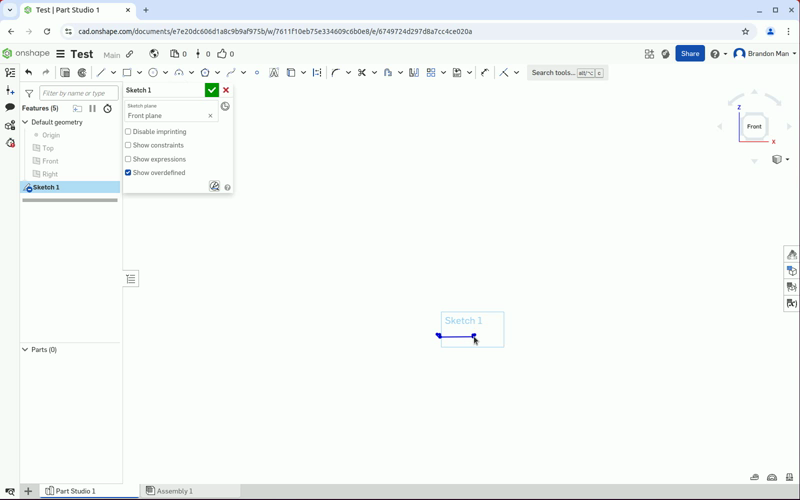
key(l)
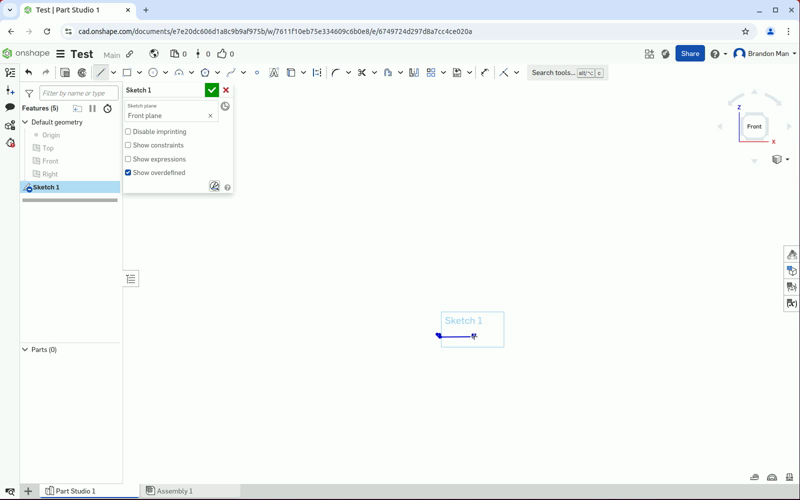
mouse_move(474, 334)
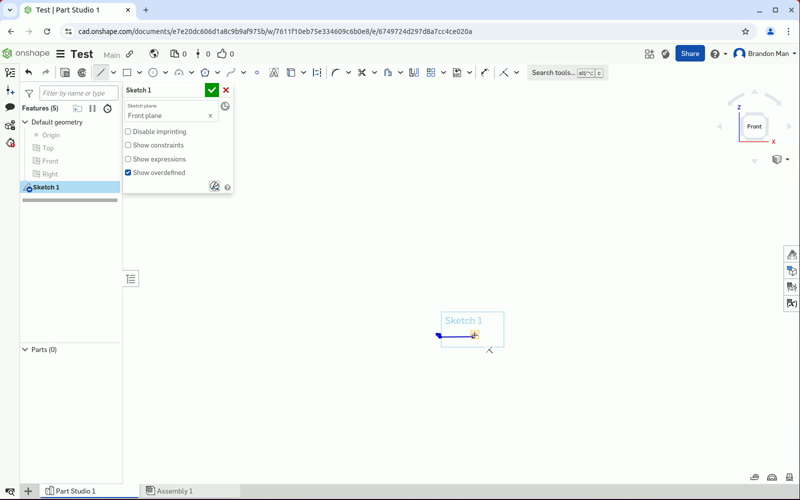
scroll(6)
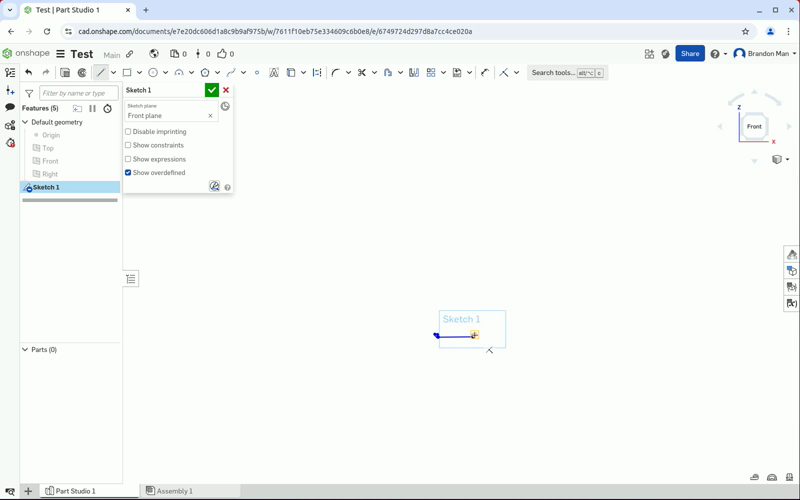
scroll(6)
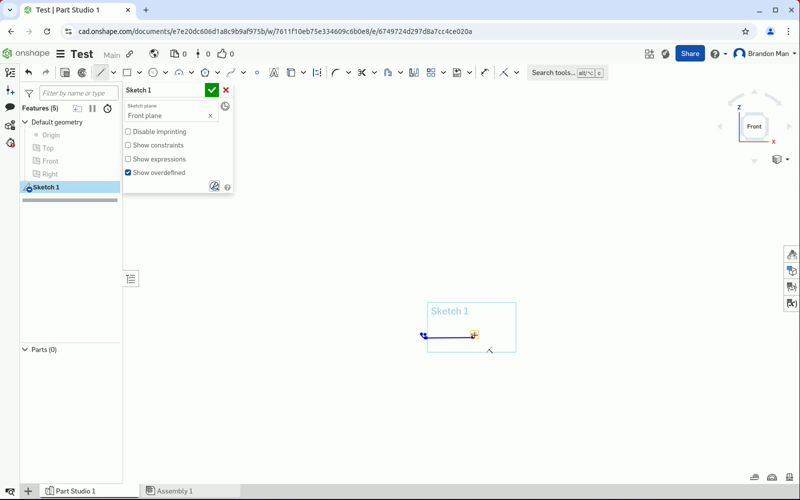
scroll(6)
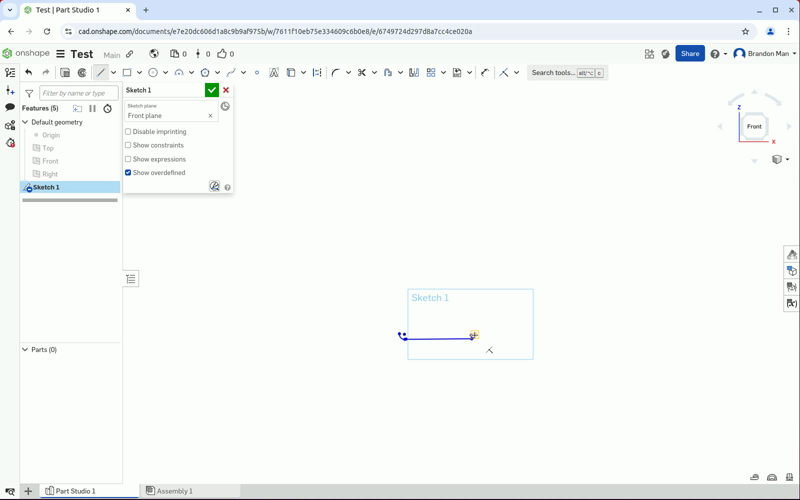
scroll(6)
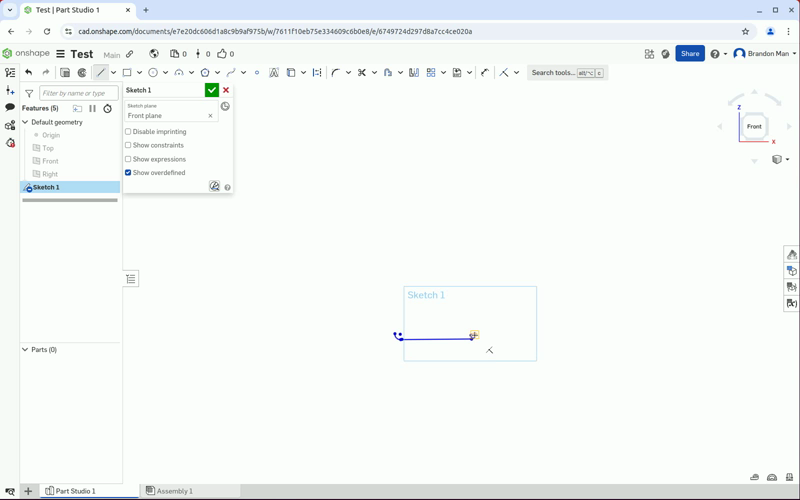
scroll(6)
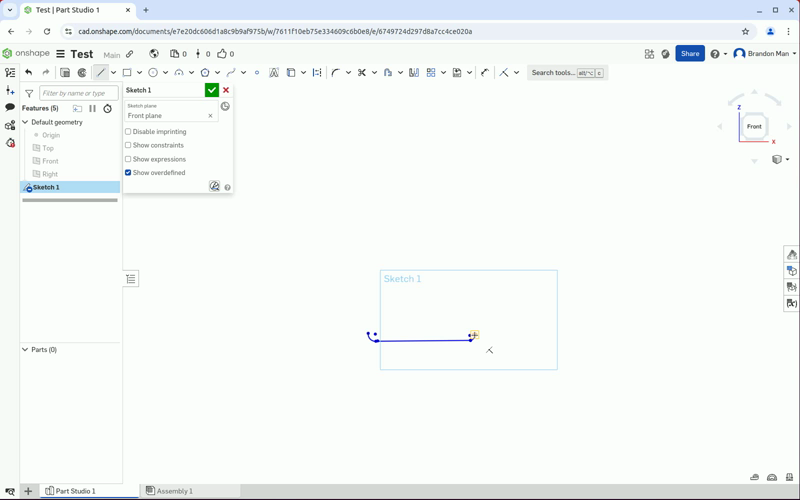
scroll(6)
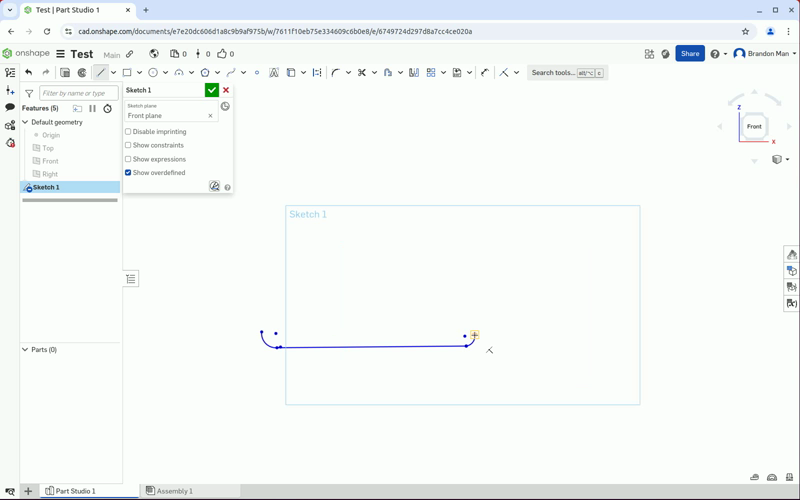
scroll(6)
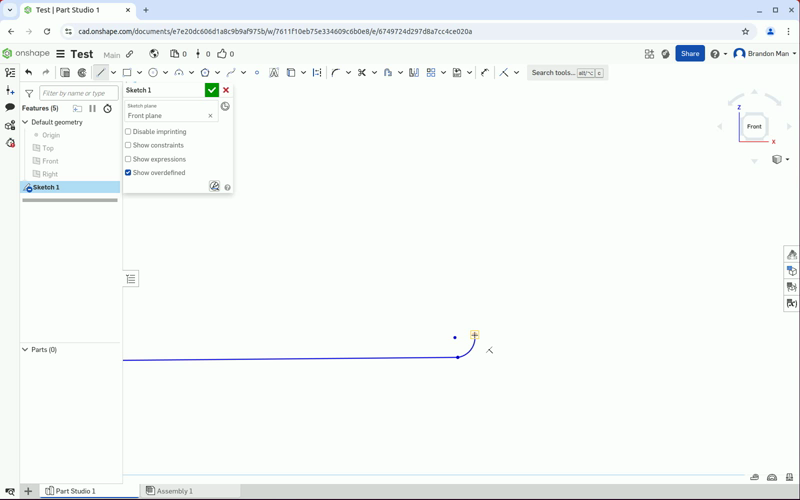
click(474, 334)
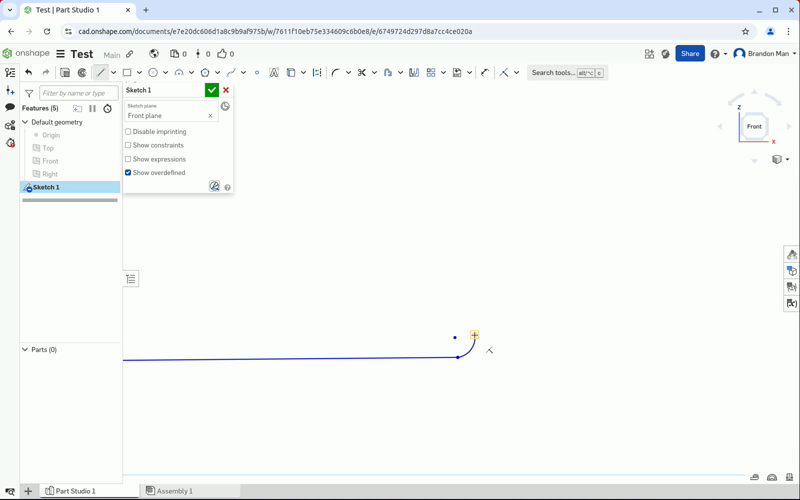
scroll(-6)
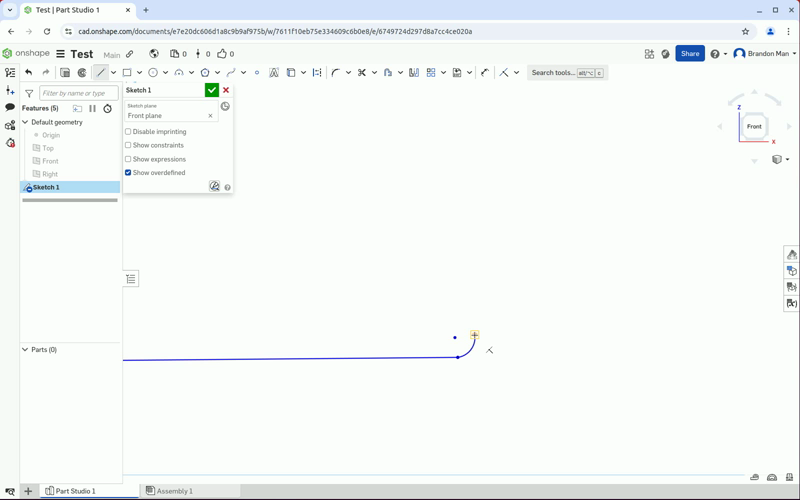
scroll(-6)
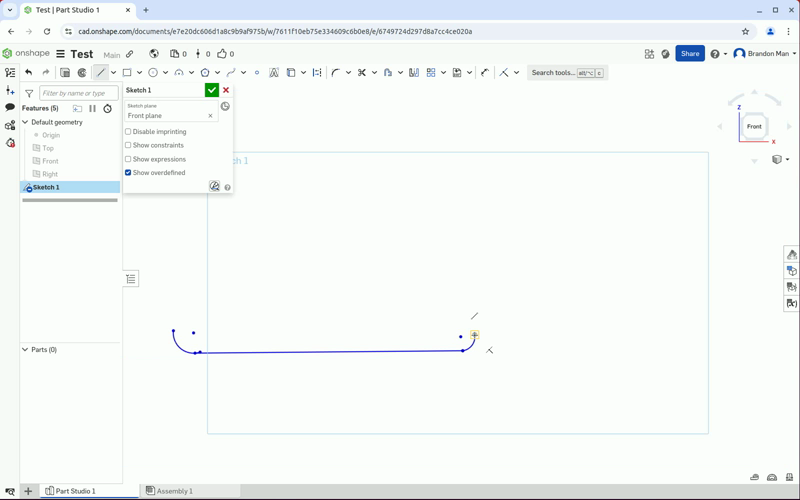
scroll(-6)
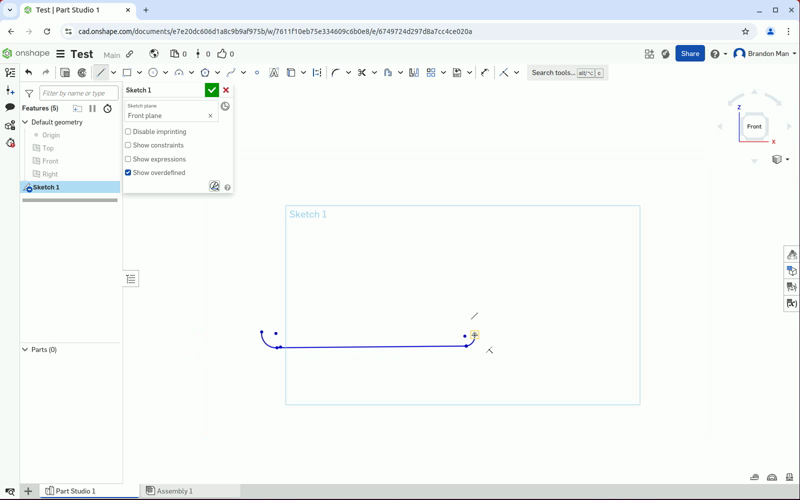
scroll(-6)
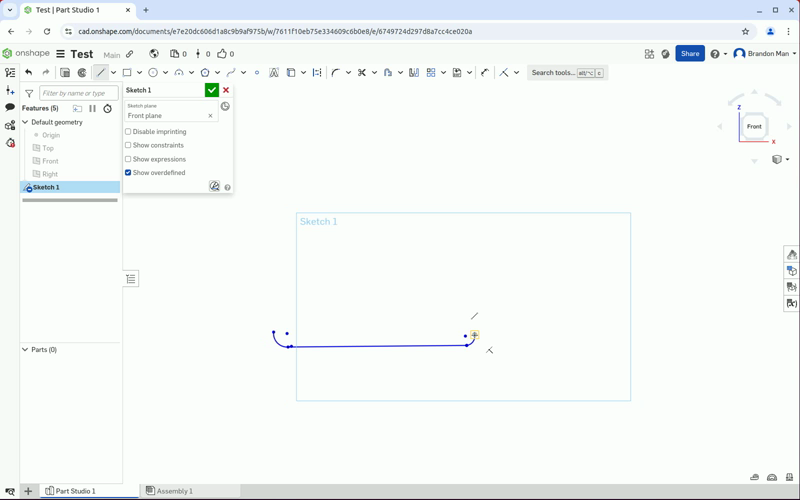
scroll(-6)
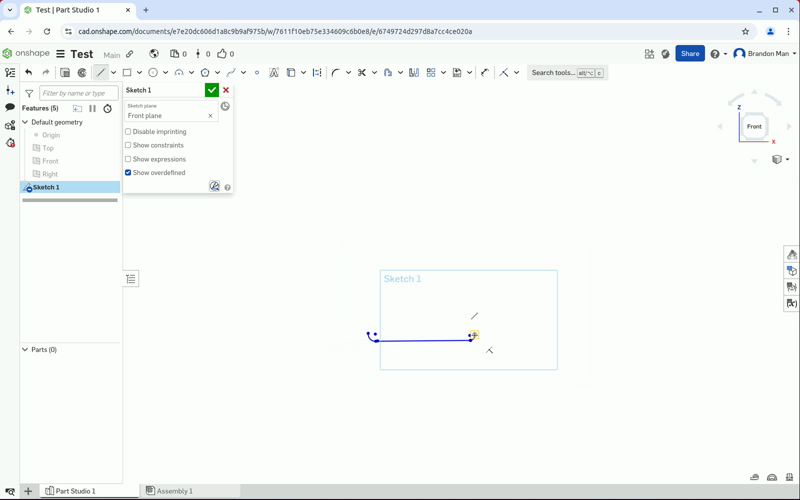
scroll(-6)
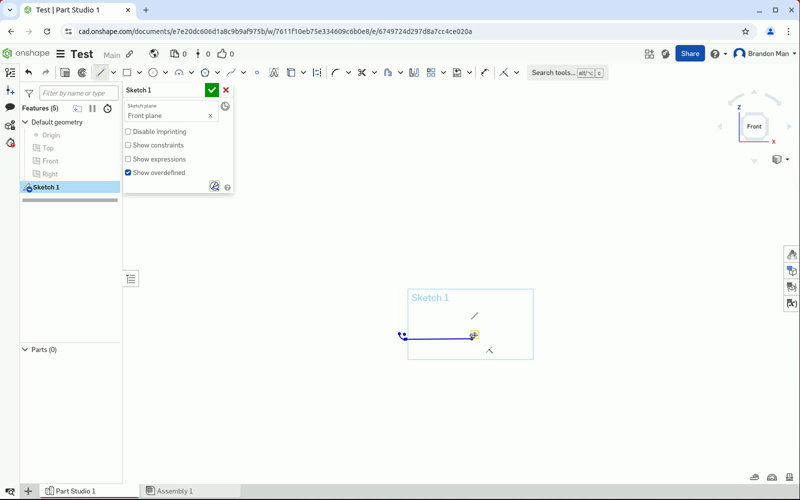
scroll(-6)
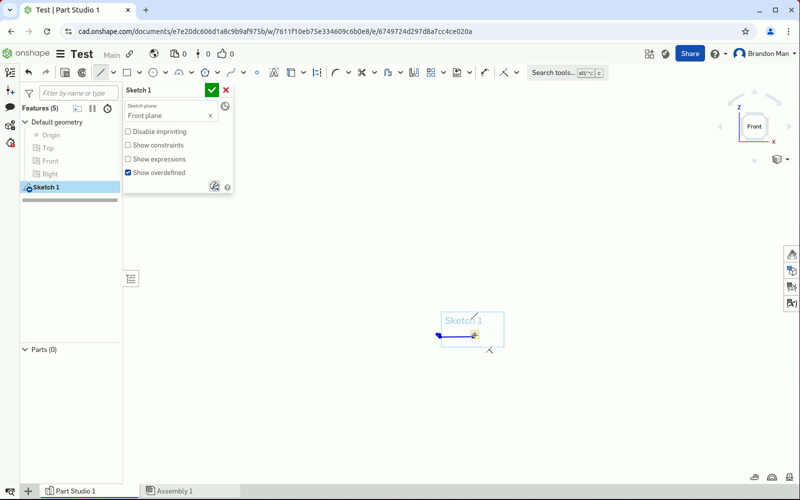
key_down(shift)
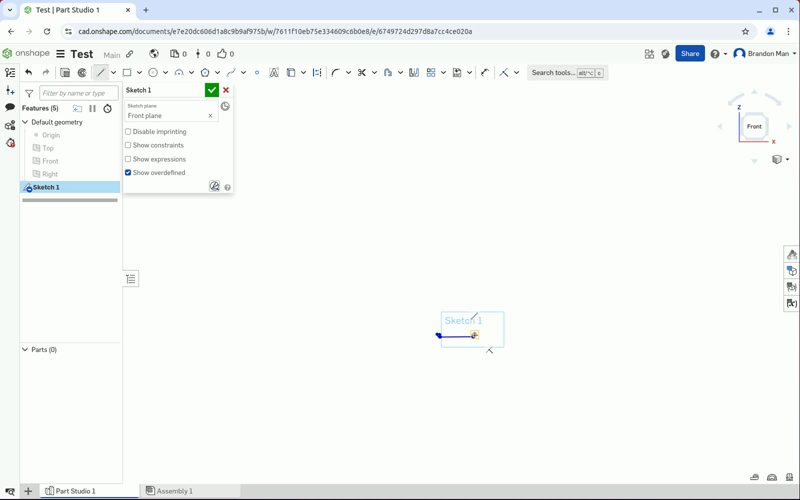
mouse_move(474, 226)
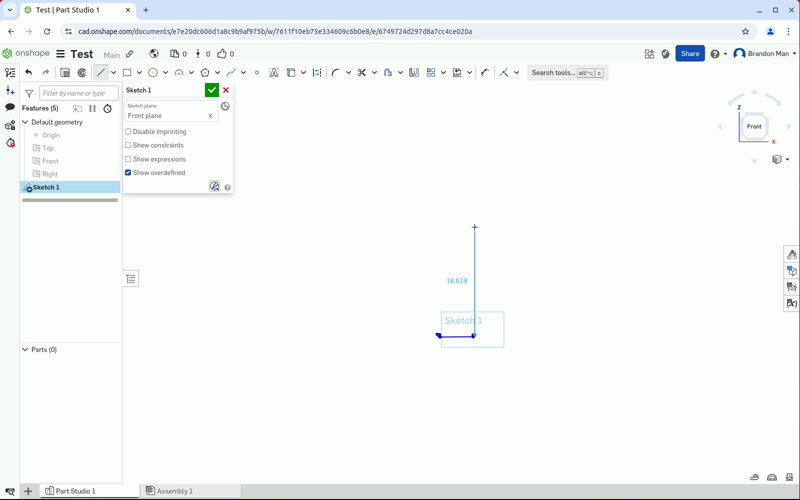
click(474, 226)
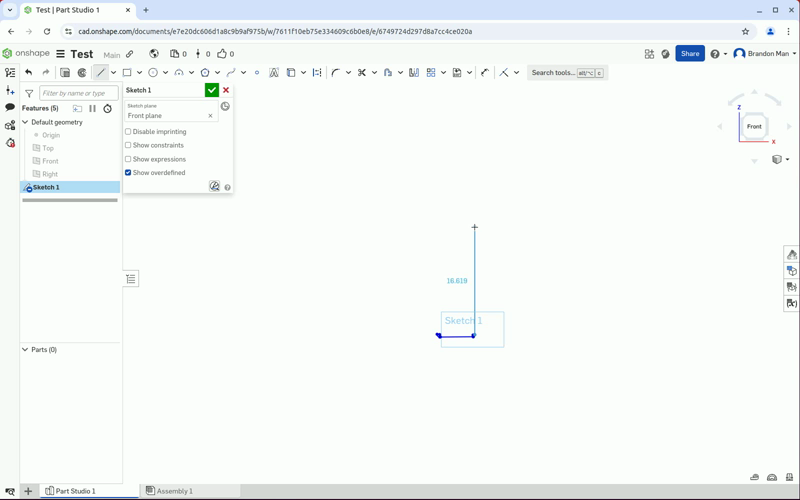
key_up(shift)
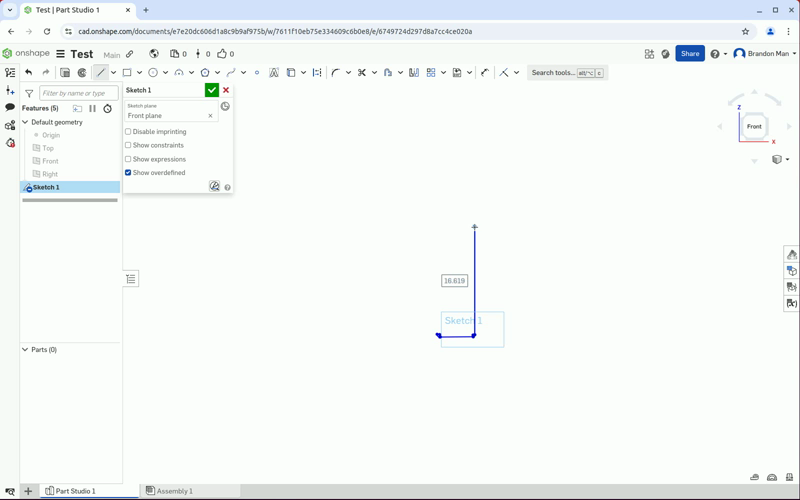
key(esc)
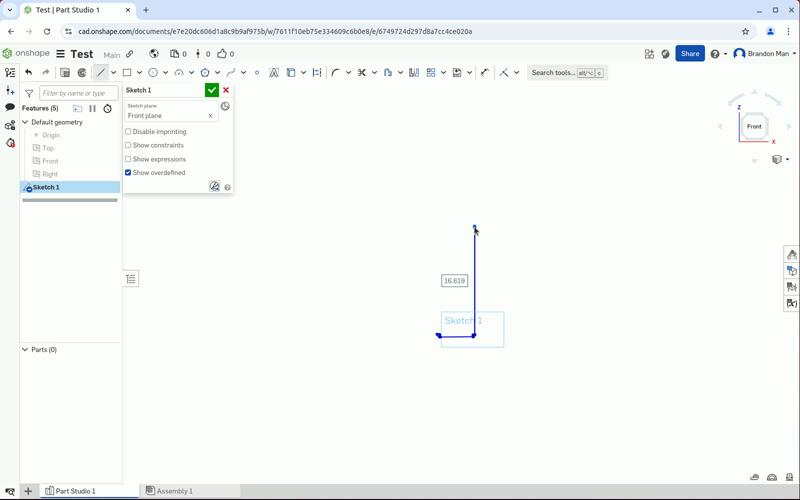
key(a)
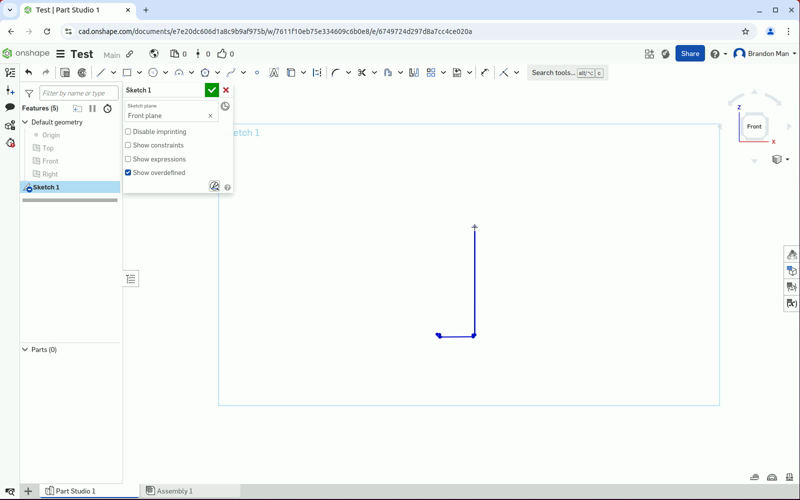
mouse_move(474, 226)
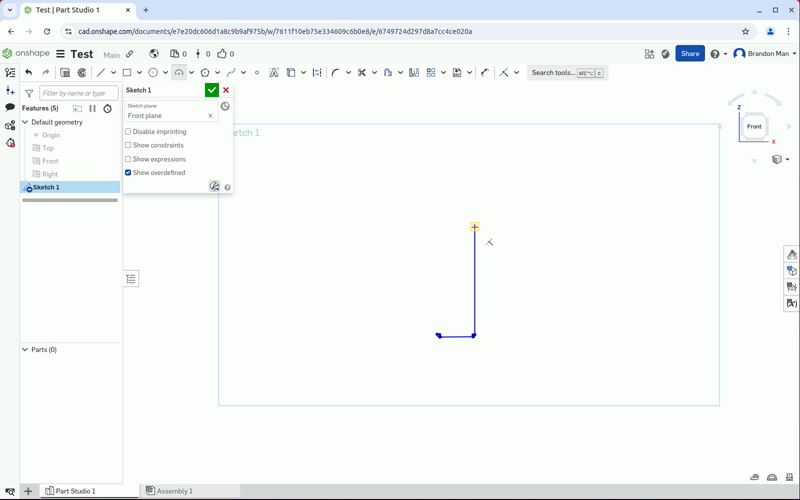
click(474, 226)
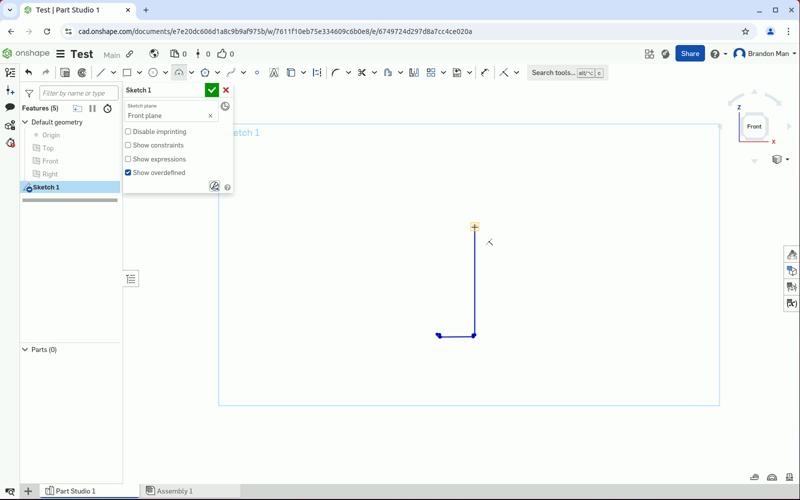
key_down(shift)
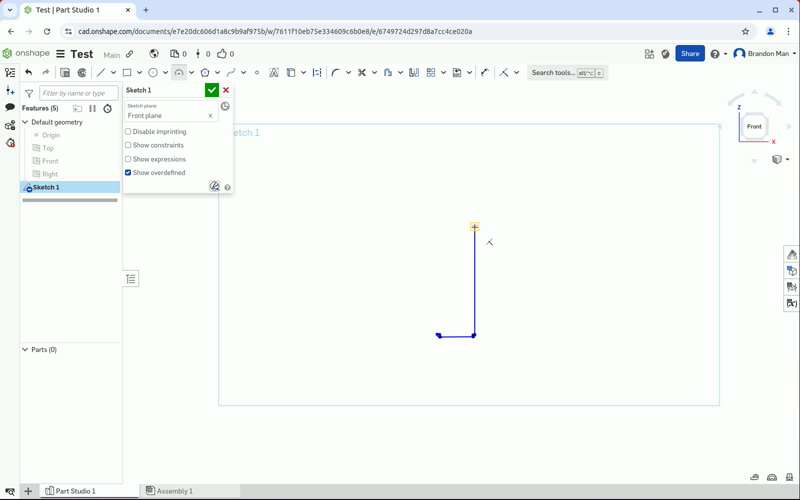
mouse_move(473, 224)
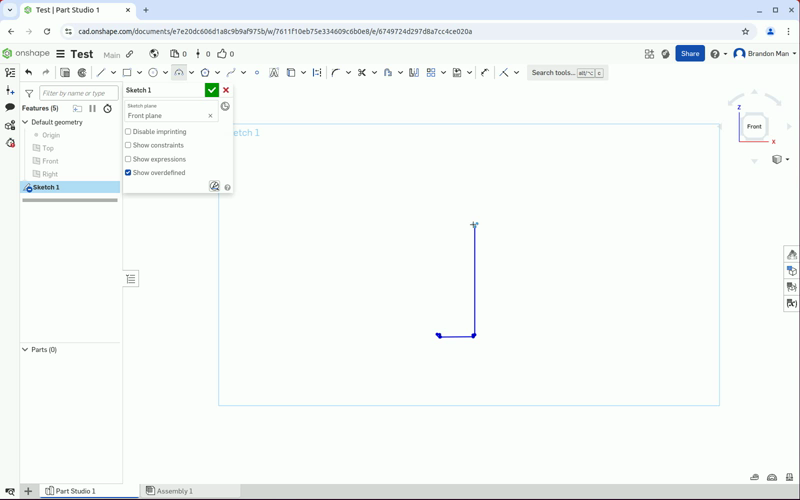
scroll(6)
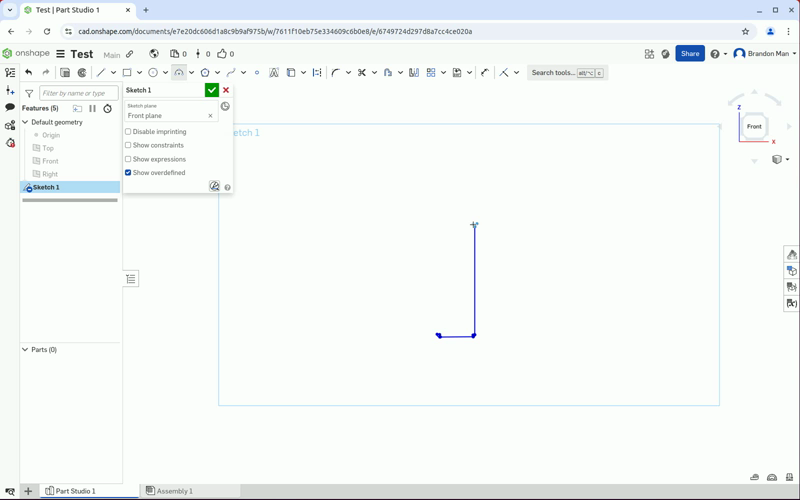
scroll(6)
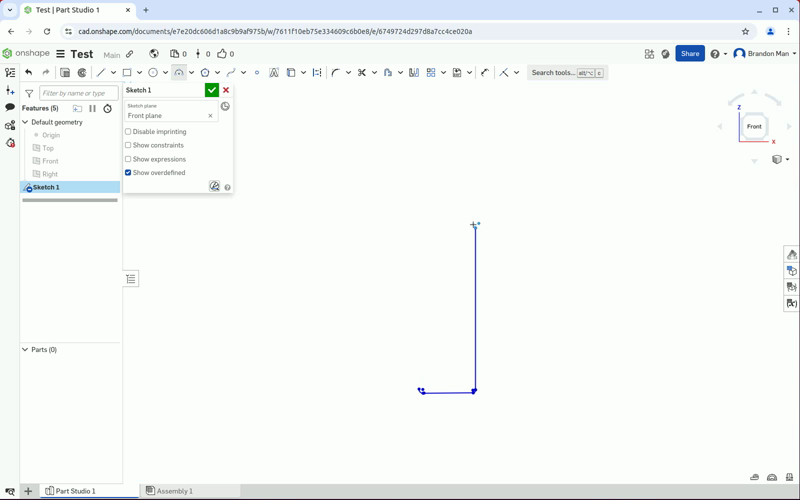
scroll(6)
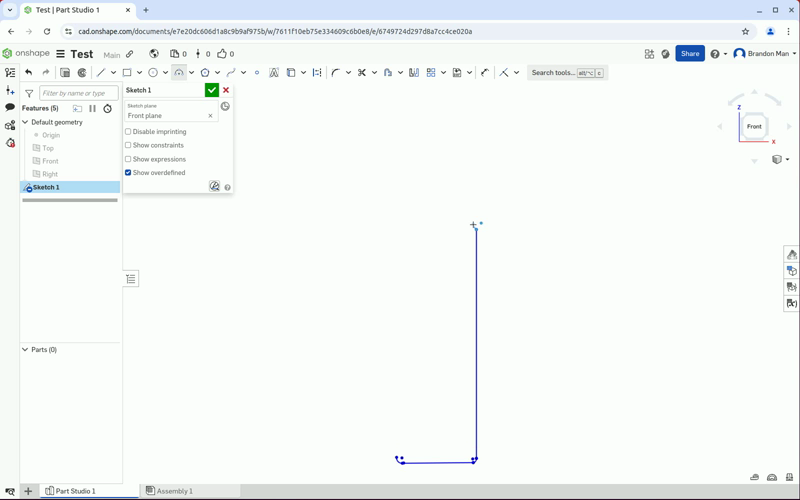
scroll(6)
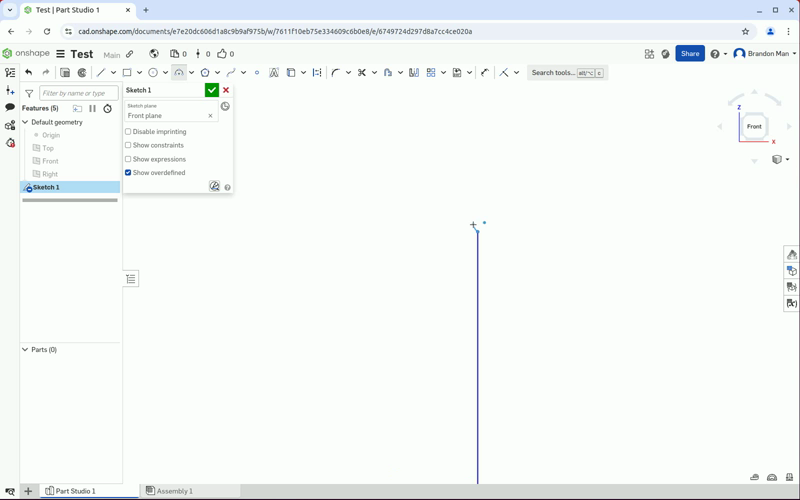
scroll(6)
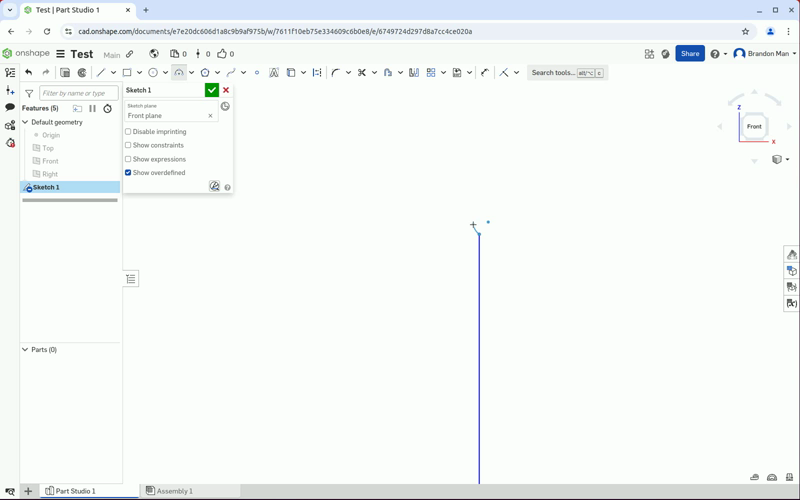
scroll(6)
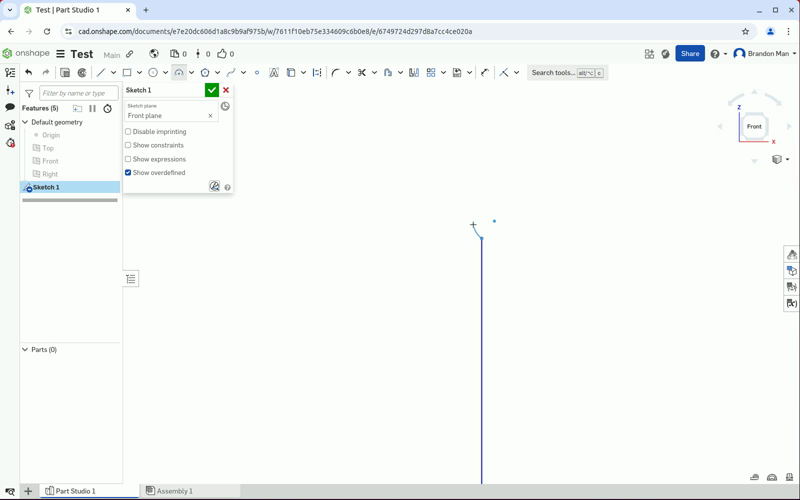
scroll(6)
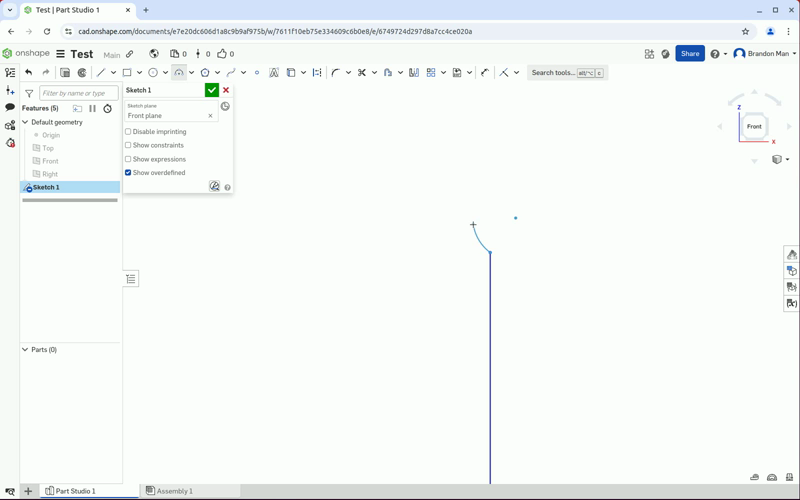
click(473, 224)
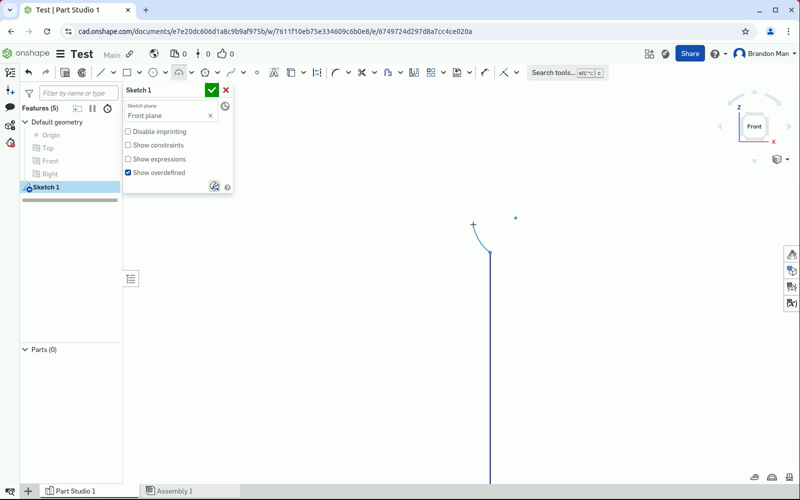
scroll(-6)
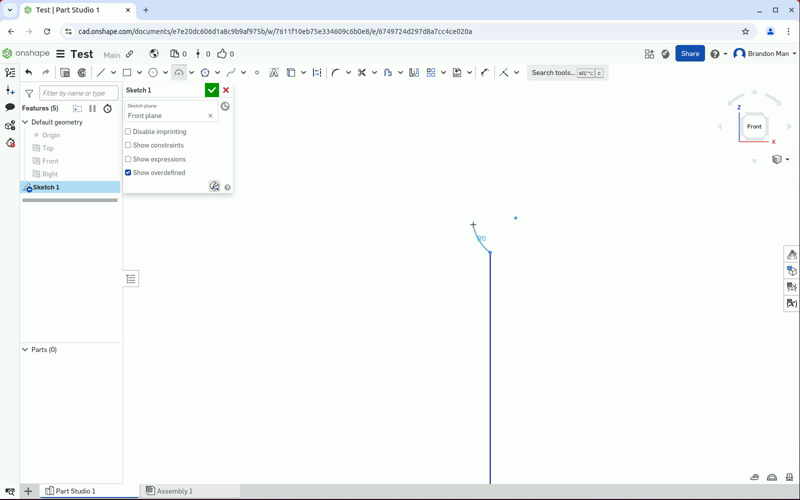
scroll(-6)
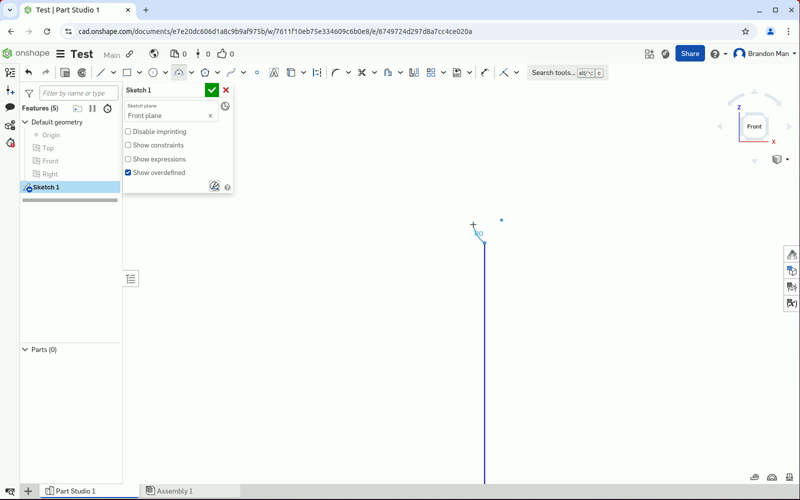
scroll(-6)
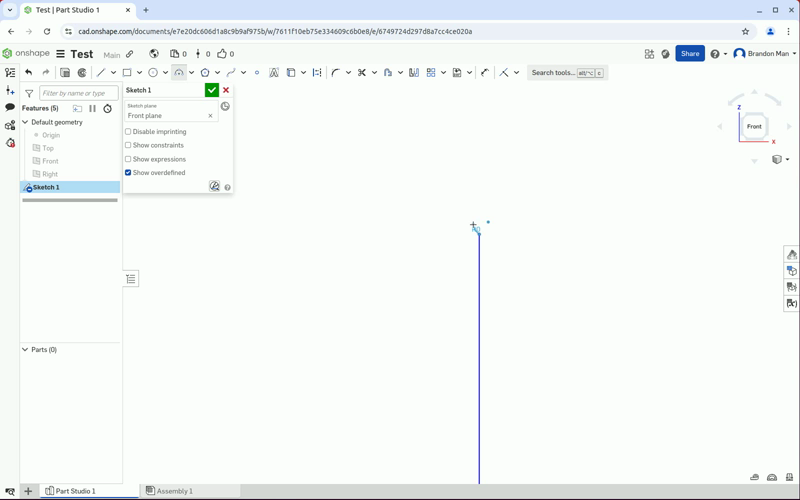
scroll(-6)
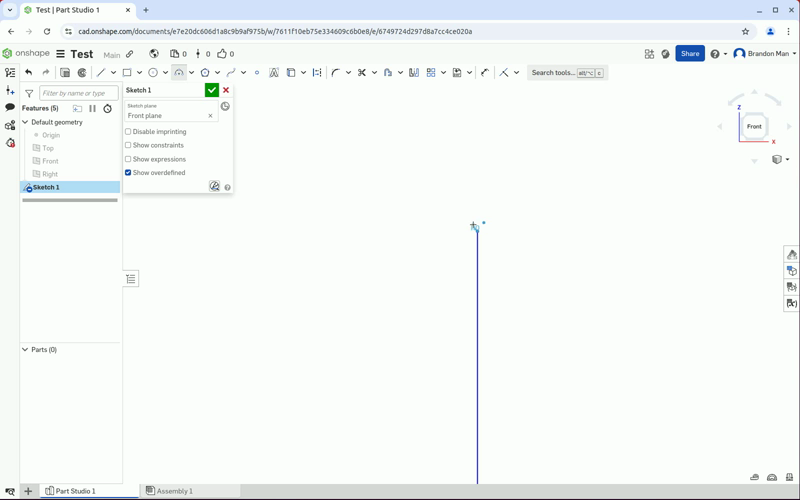
scroll(-6)
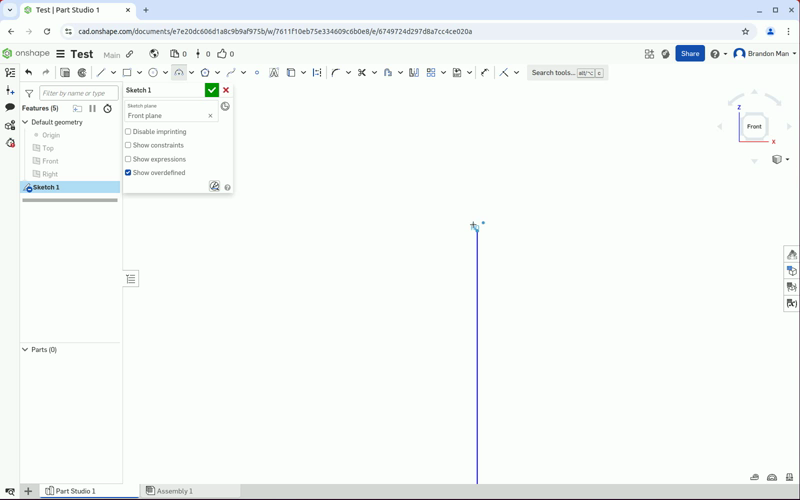
scroll(-6)
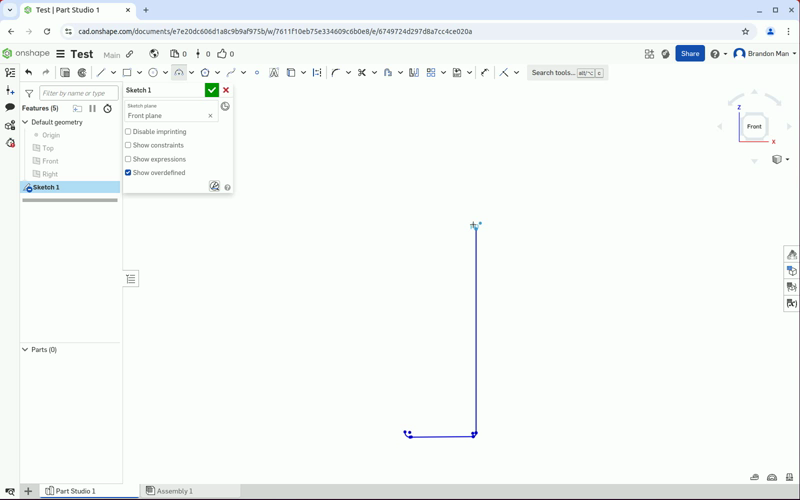
scroll(-6)
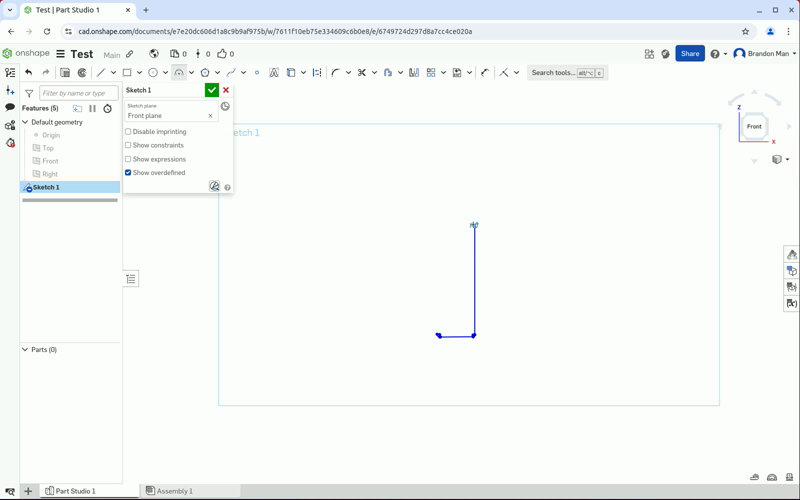
mouse_move(474, 225)
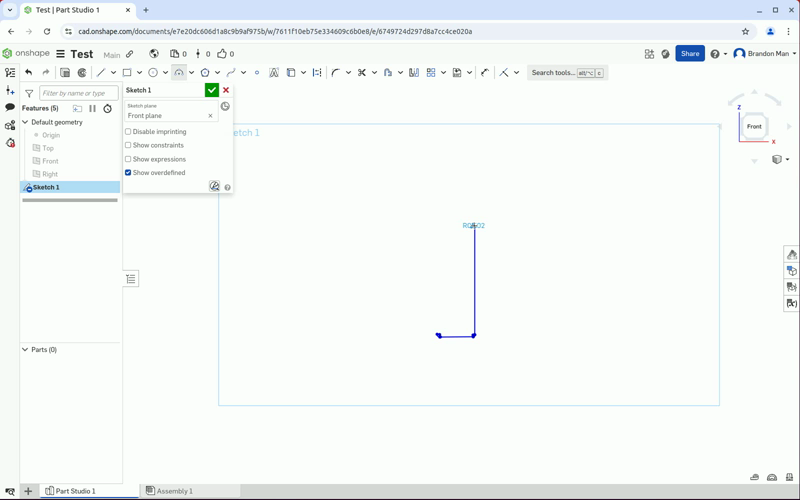
scroll(6)
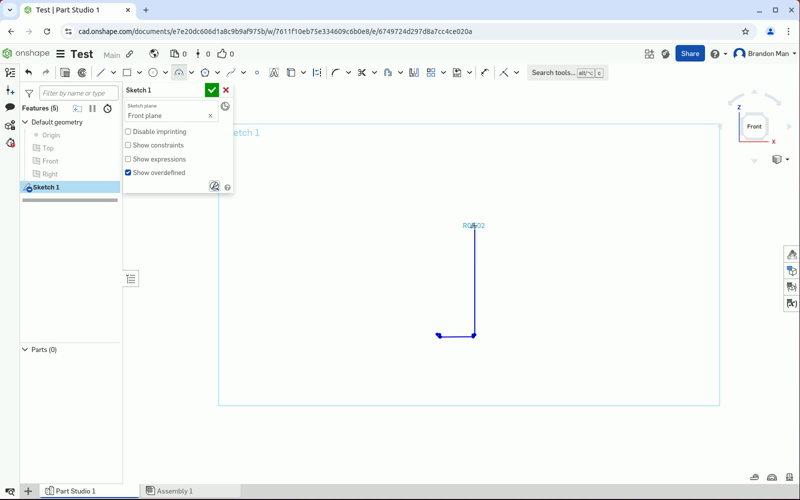
scroll(6)
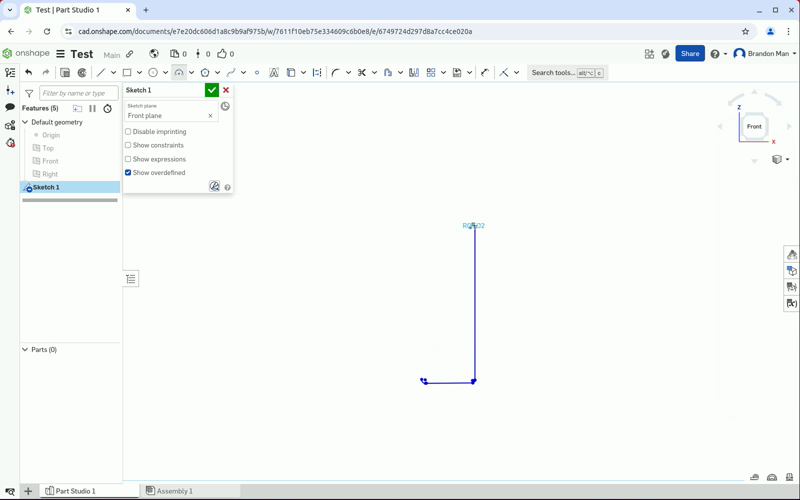
scroll(6)
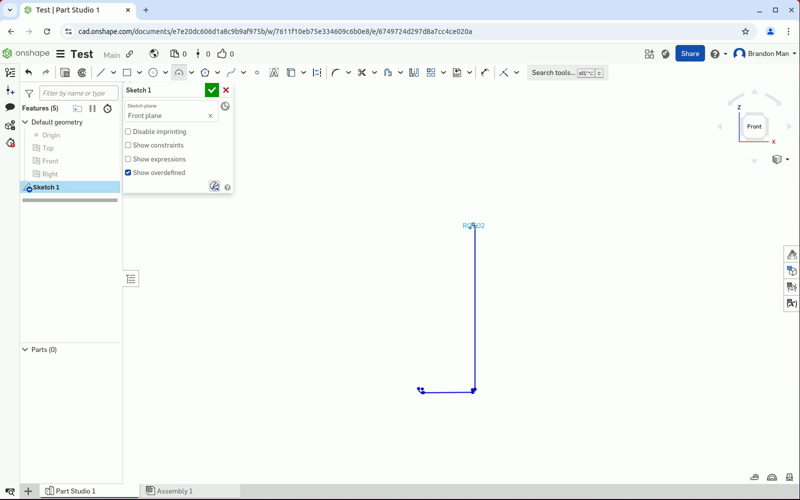
scroll(6)
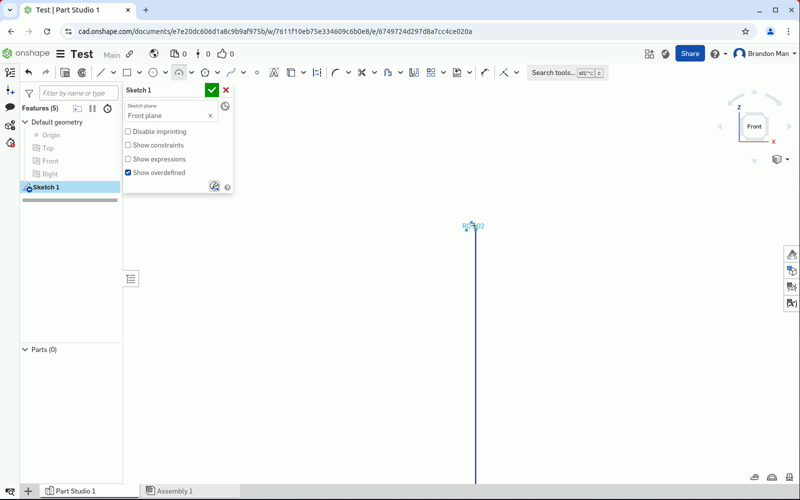
scroll(6)
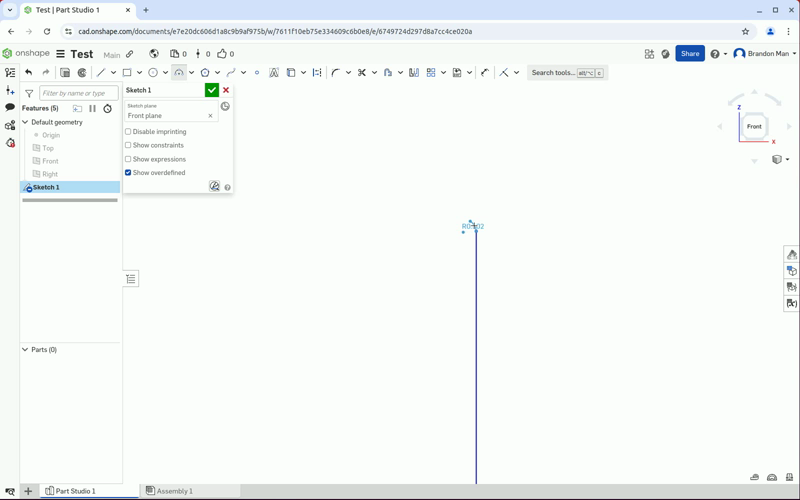
scroll(6)
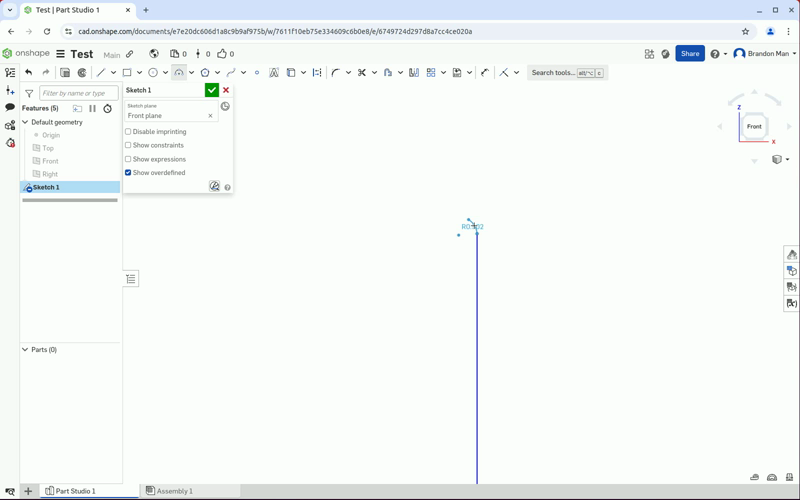
scroll(6)
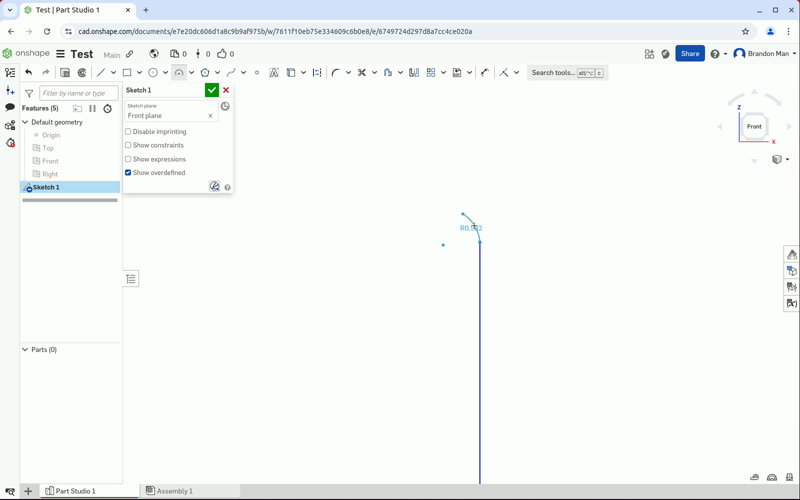
click(474, 225)
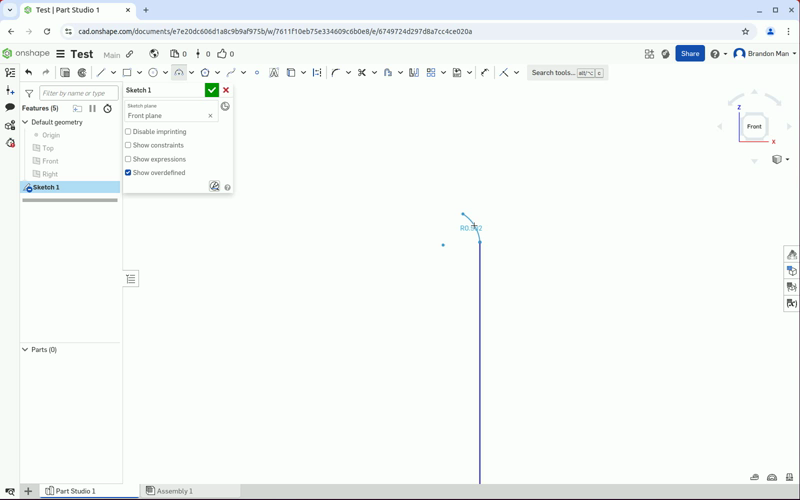
scroll(-6)
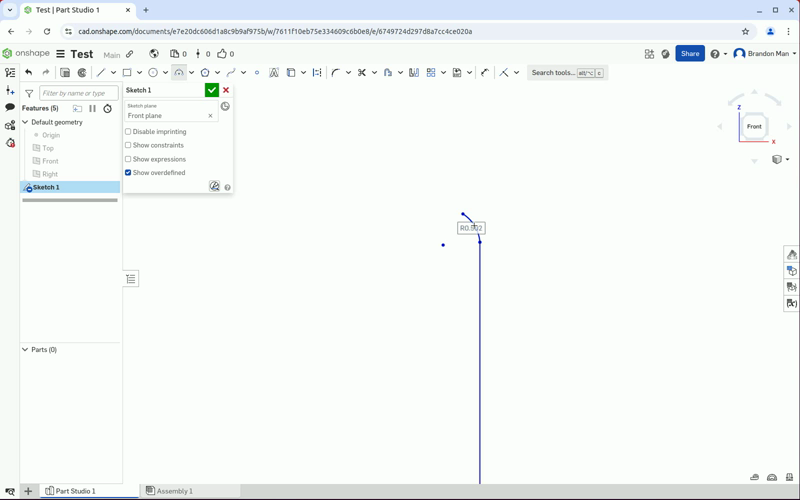
scroll(-6)
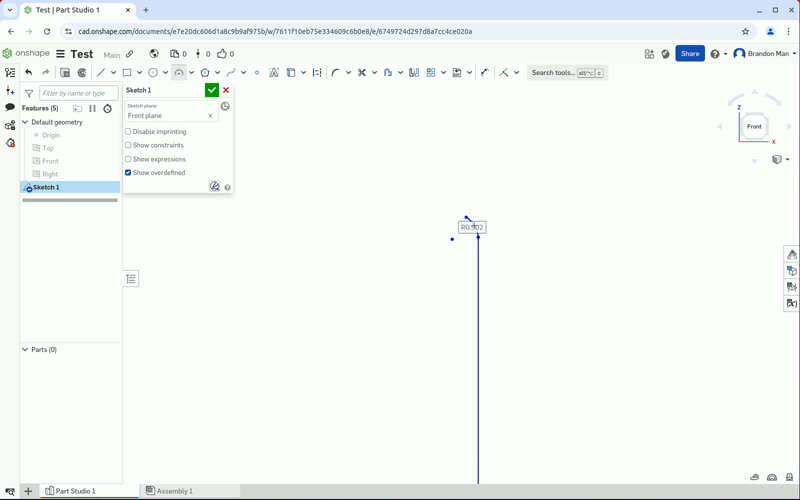
scroll(-6)
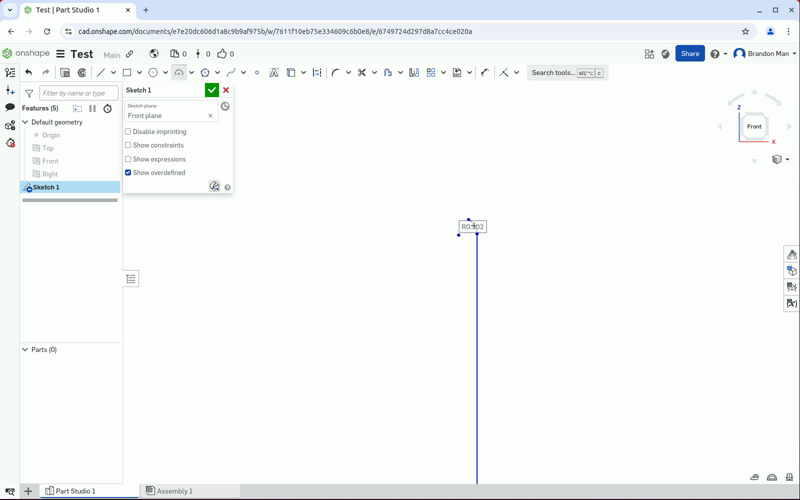
scroll(-6)
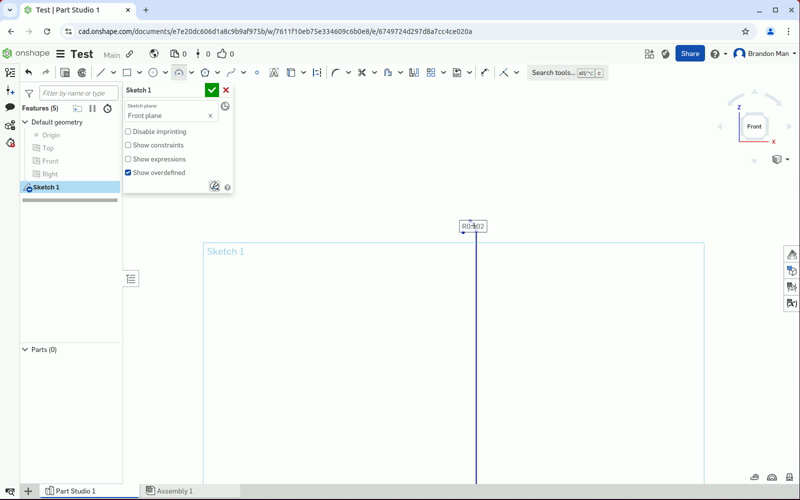
scroll(-6)
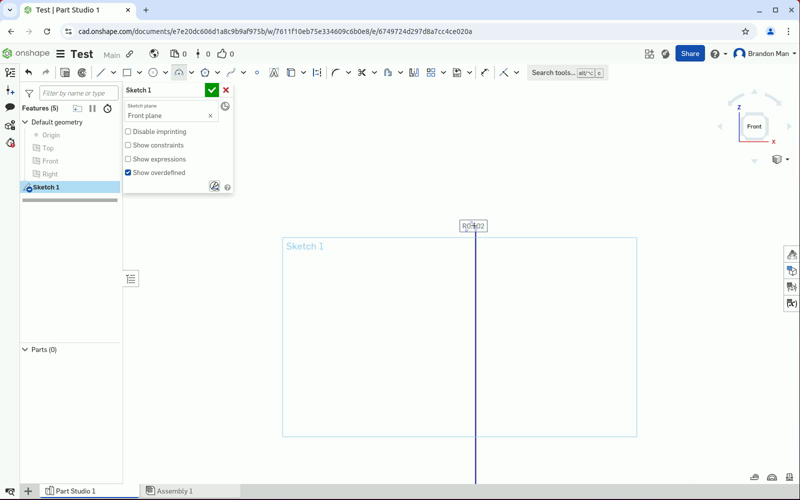
scroll(-6)
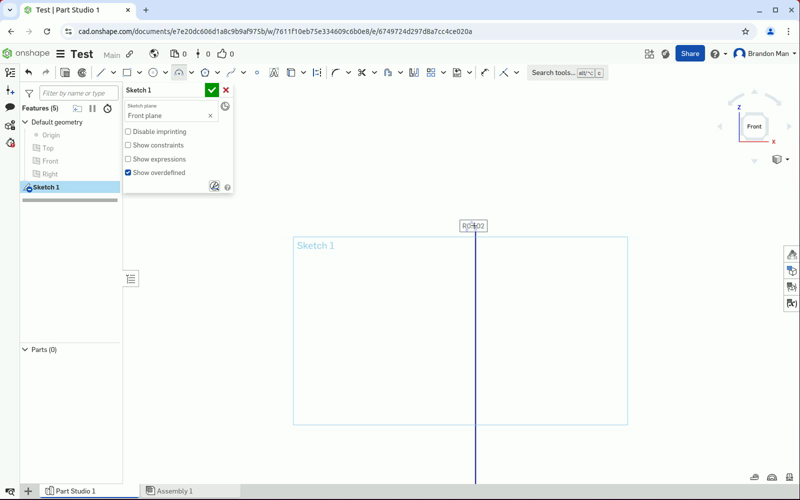
scroll(-6)
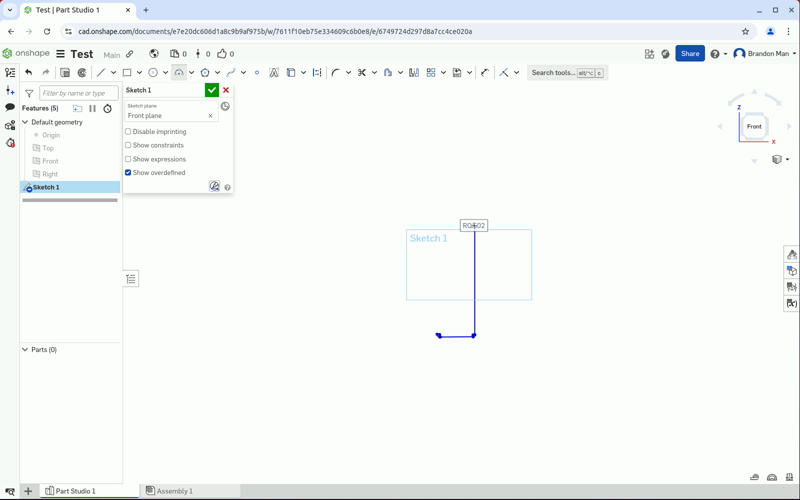
key_up(shift)
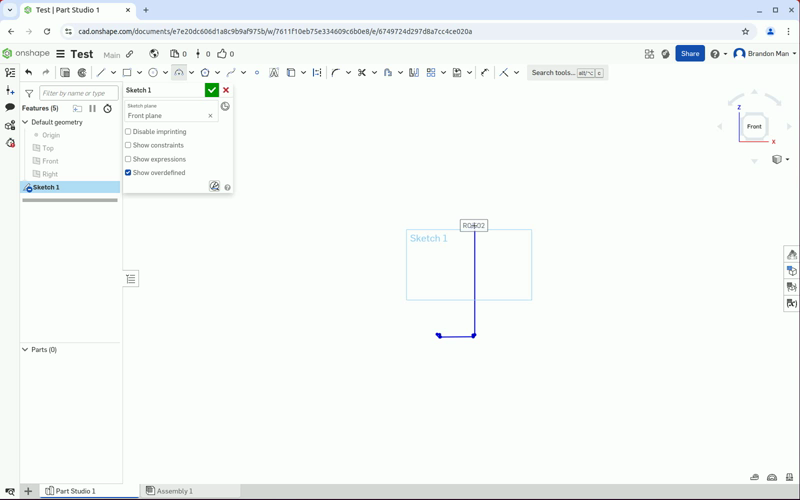
key(esc)
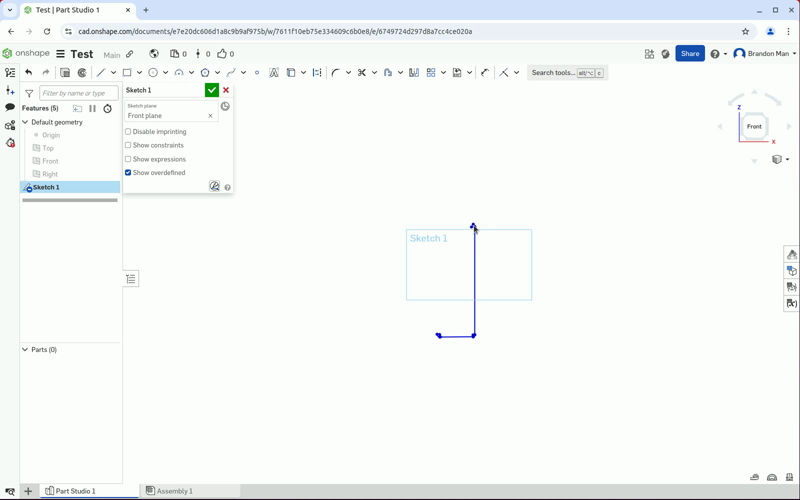
key(l)
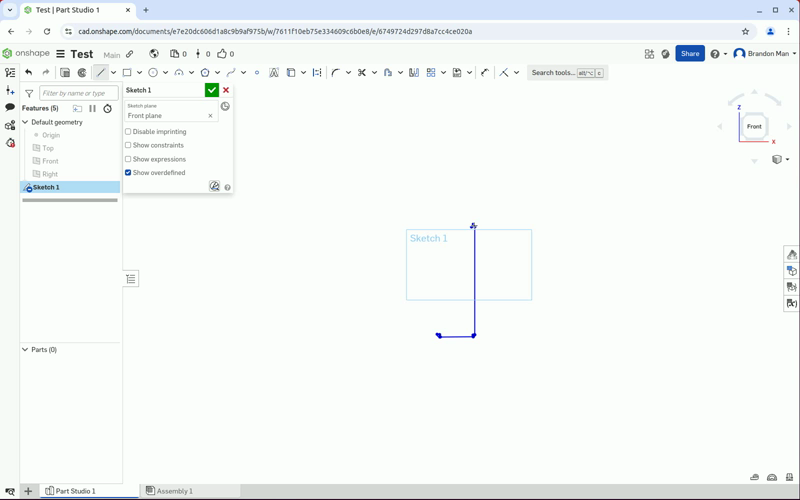
mouse_move(473, 224)
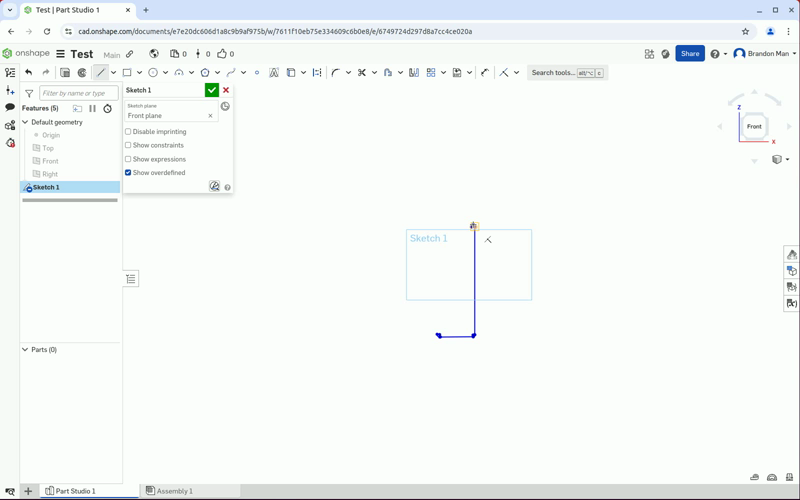
scroll(6)
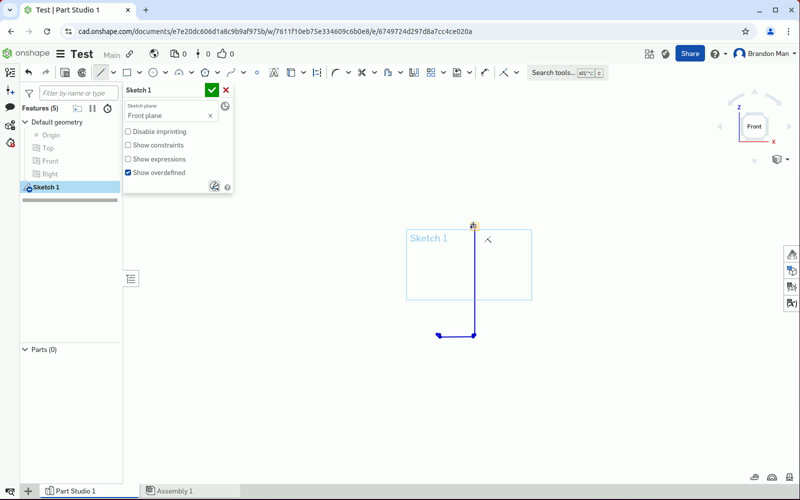
scroll(6)
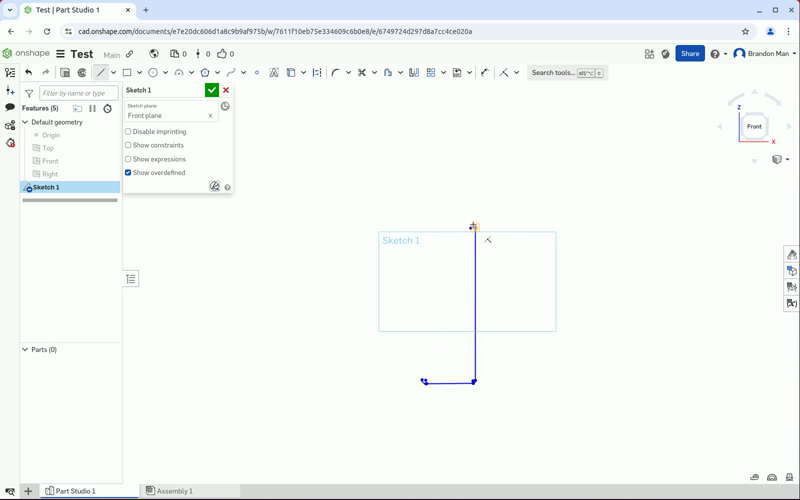
scroll(6)
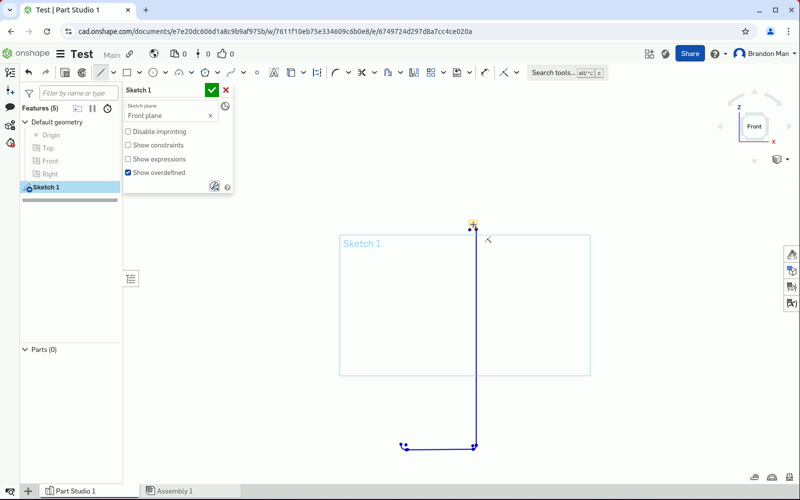
scroll(6)
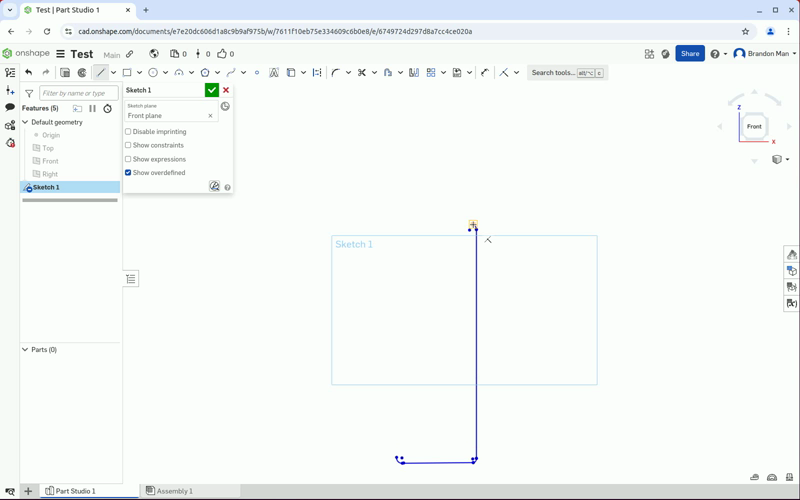
scroll(6)
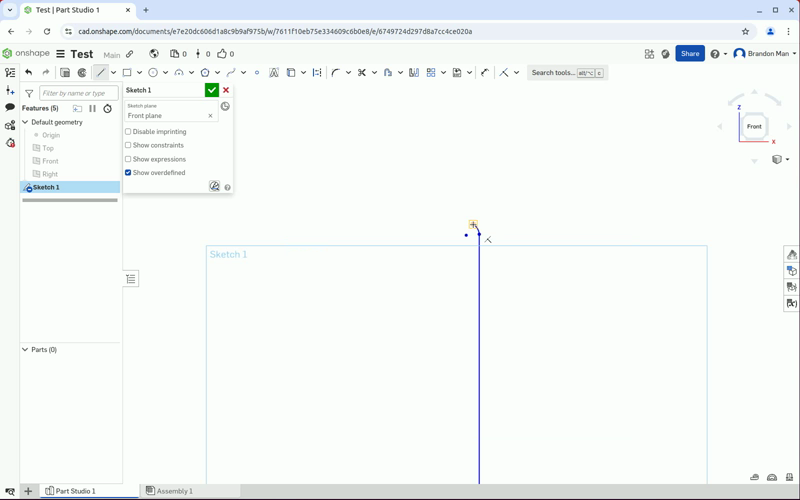
scroll(6)
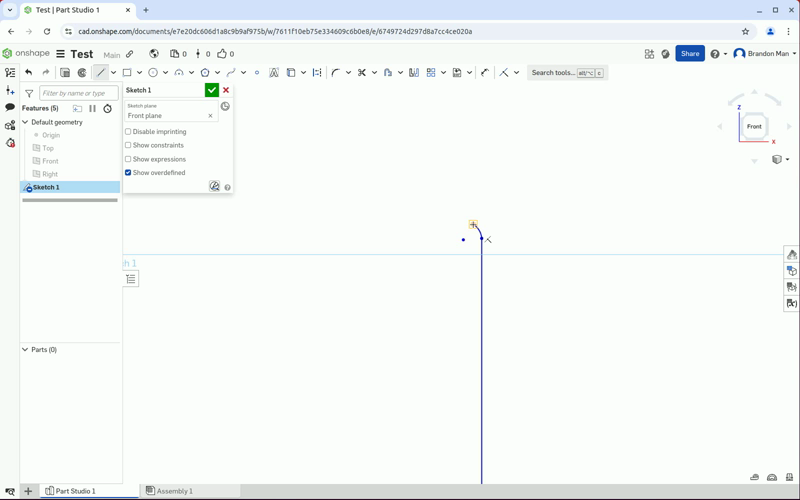
scroll(6)
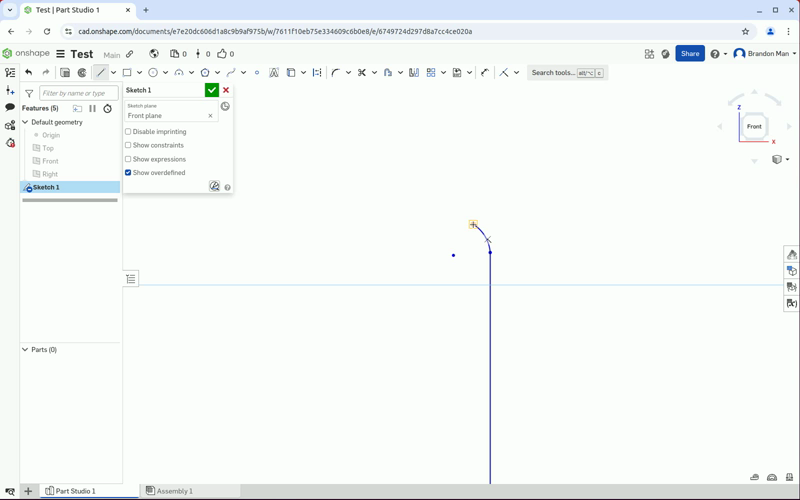
click(473, 224)
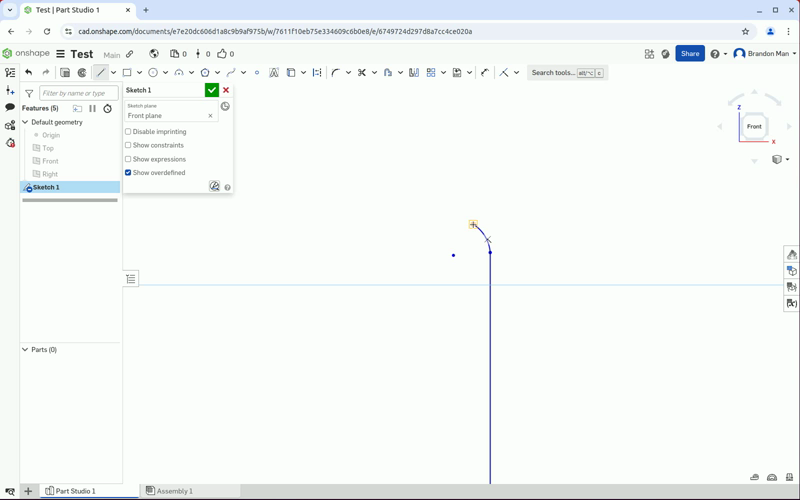
scroll(-6)
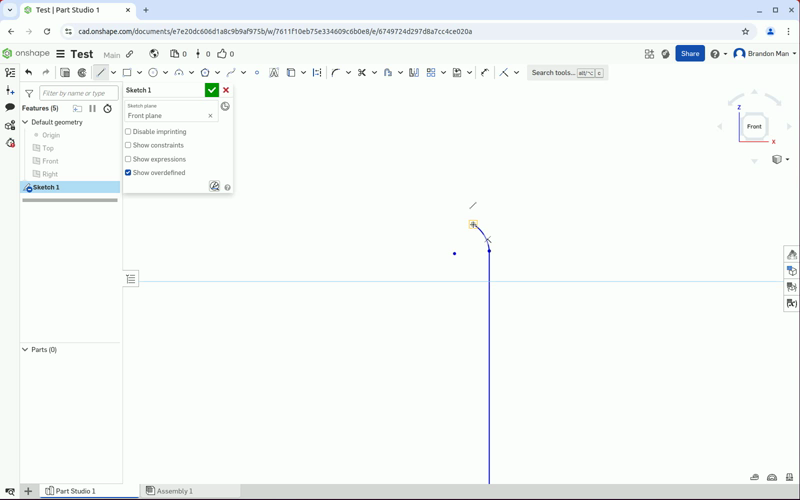
scroll(-6)
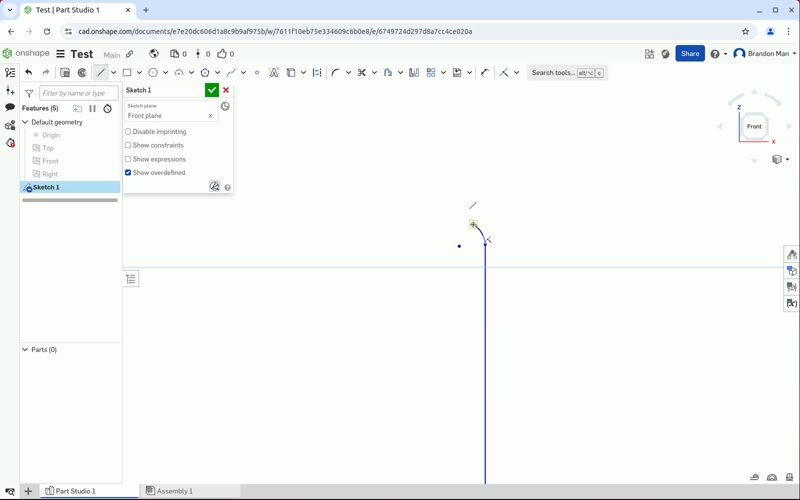
scroll(-6)
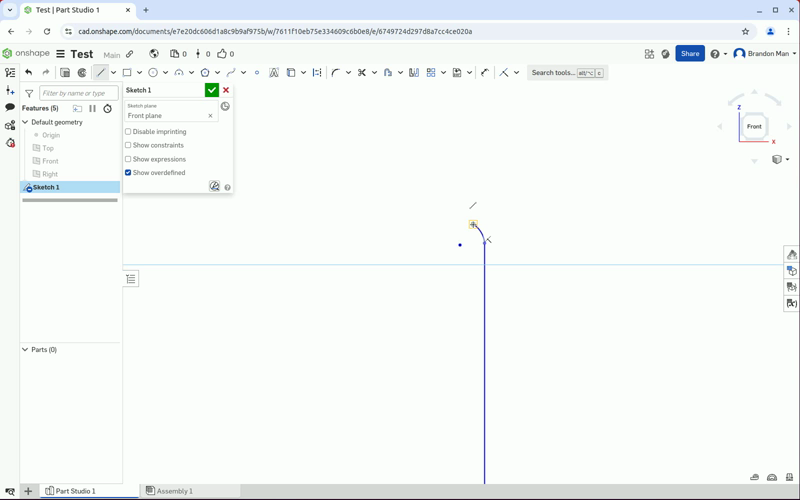
scroll(-6)
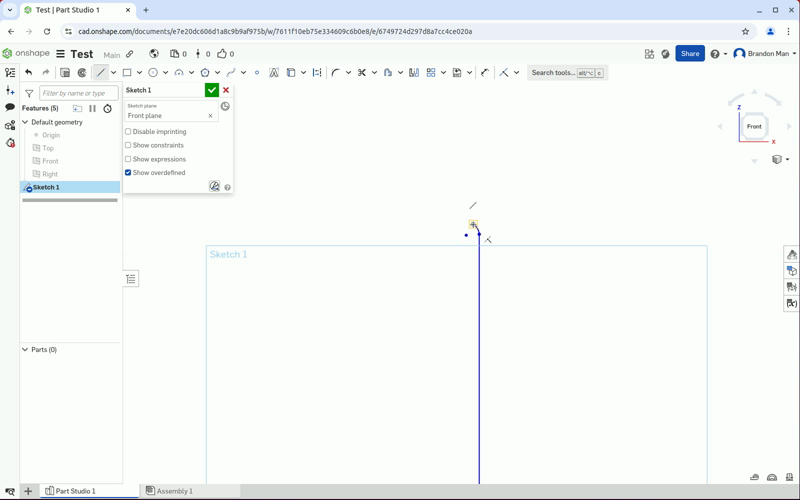
scroll(-6)
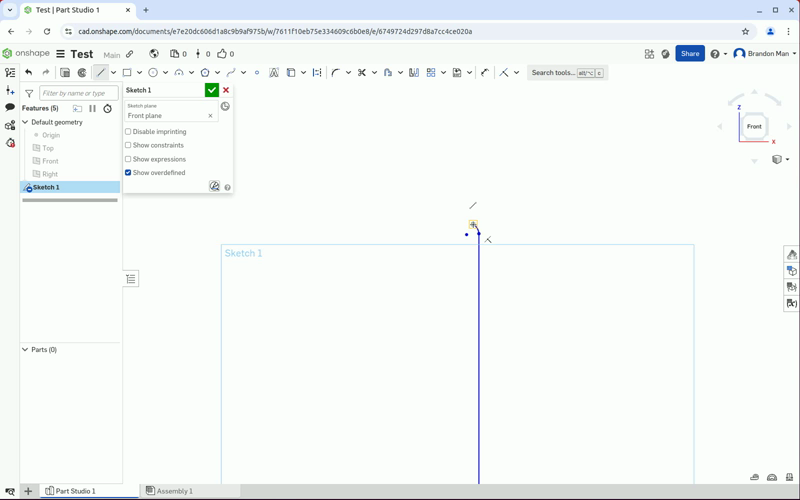
scroll(-6)
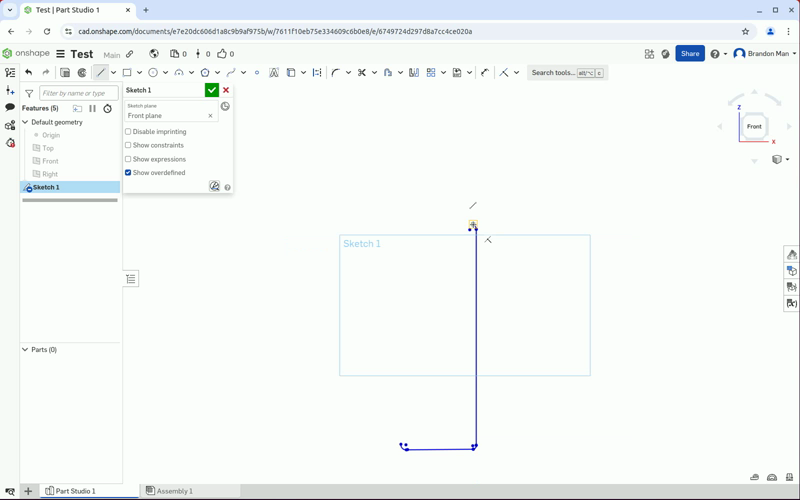
scroll(-6)
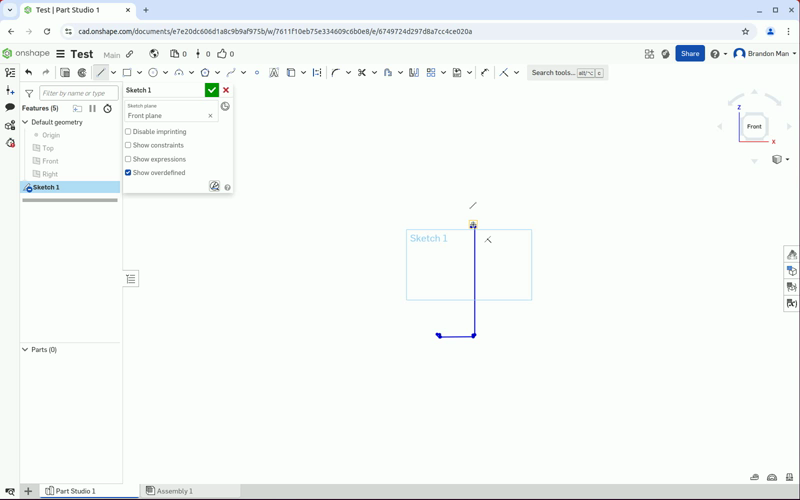
key_down(shift)
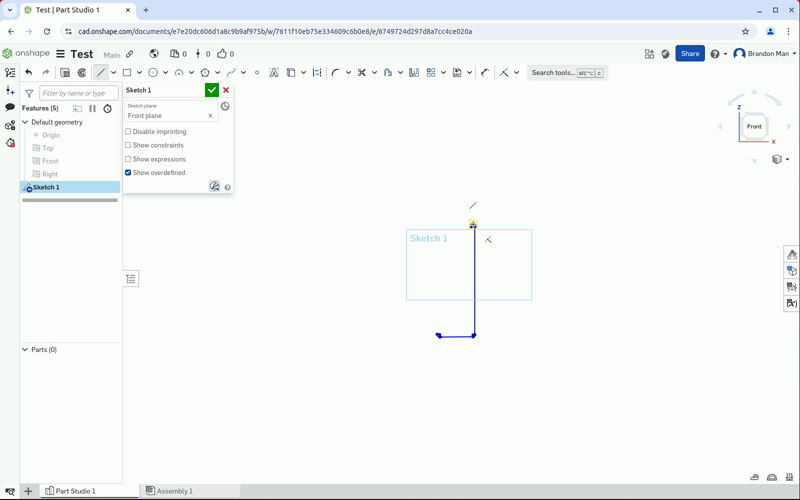
mouse_move(503, 224)
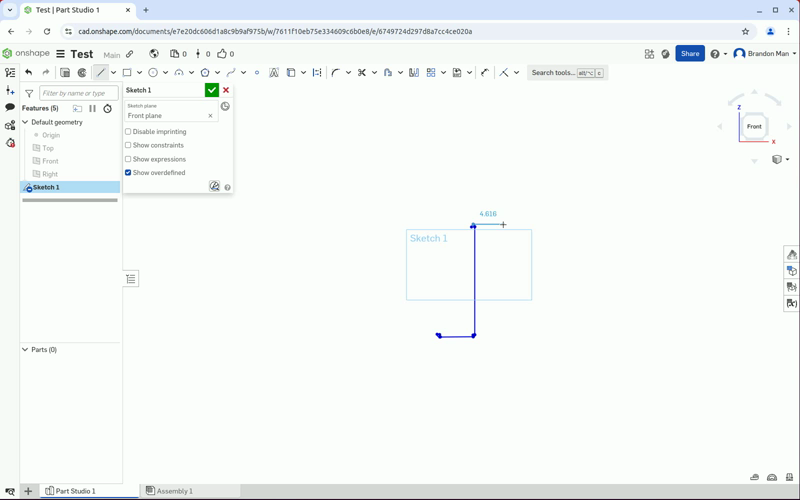
mouse_move(439, 224)
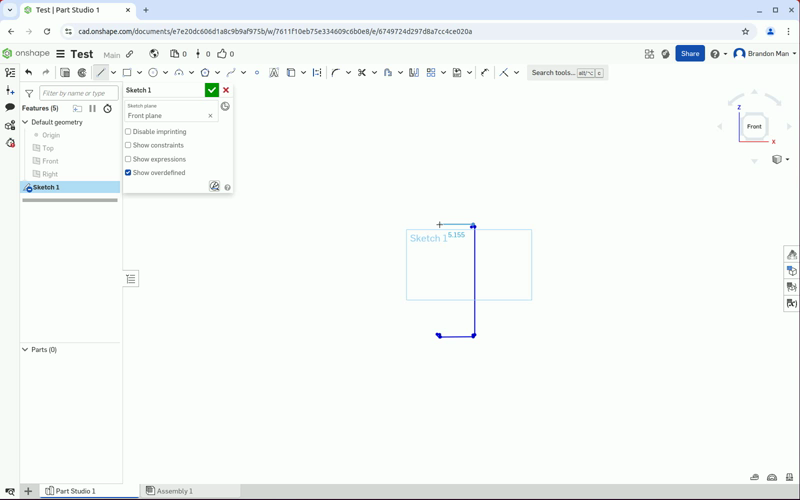
click(439, 224)
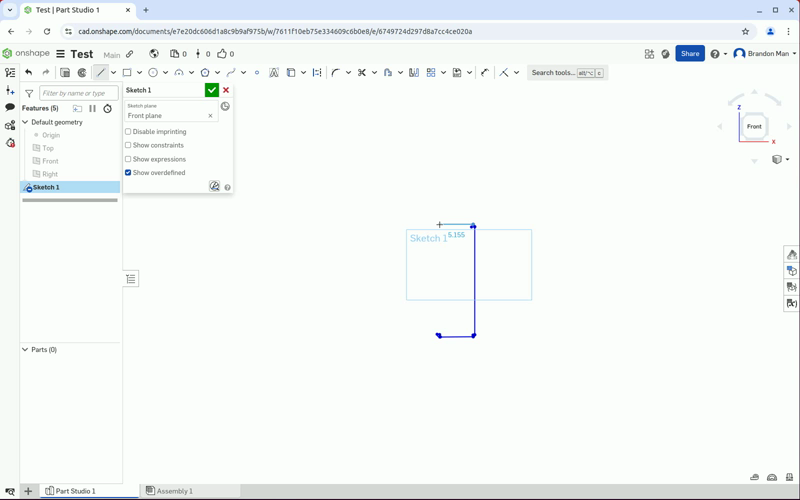
key_up(shift)
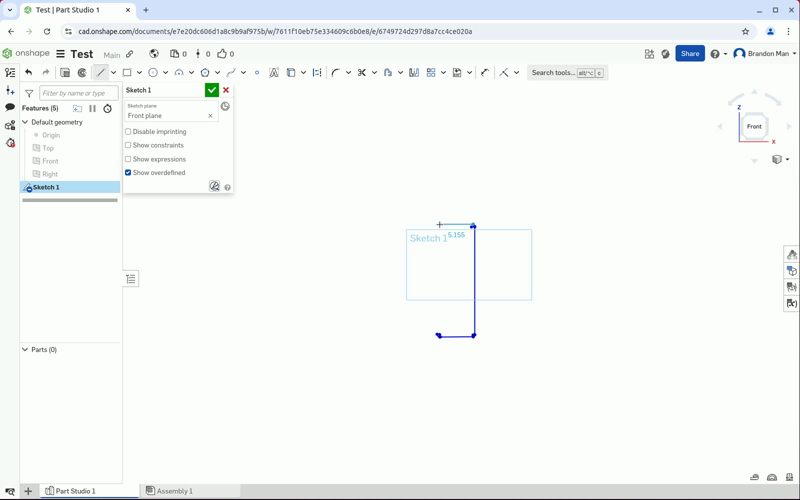
key(esc)
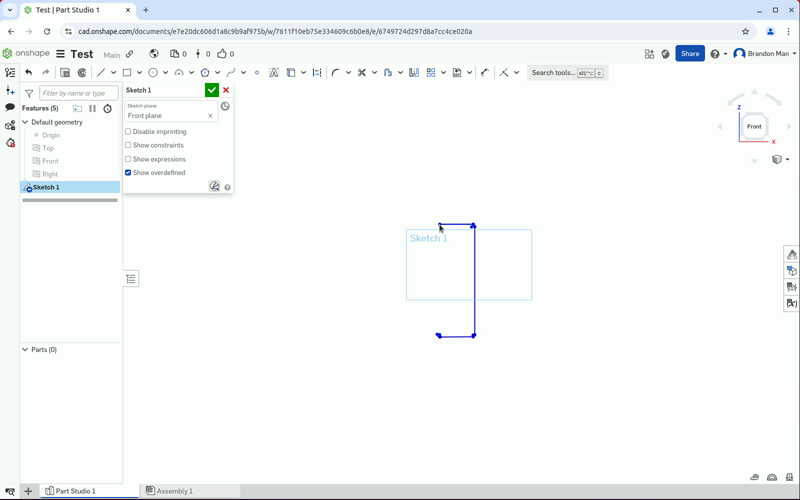
key(a)
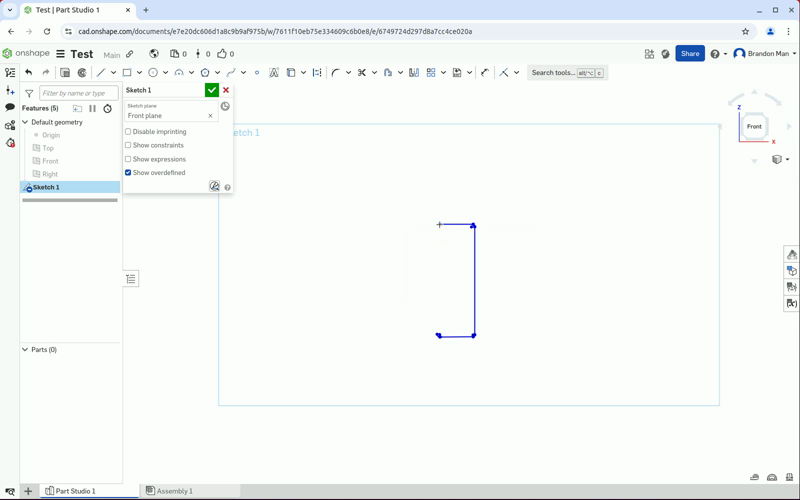
mouse_move(439, 224)
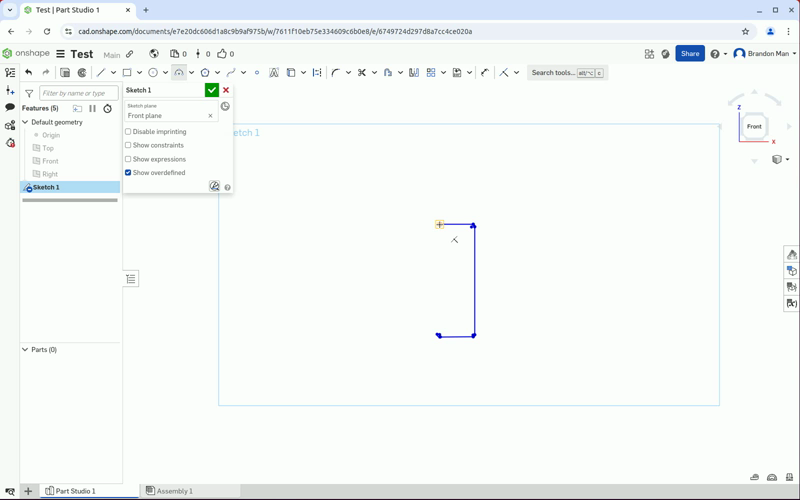
click(439, 224)
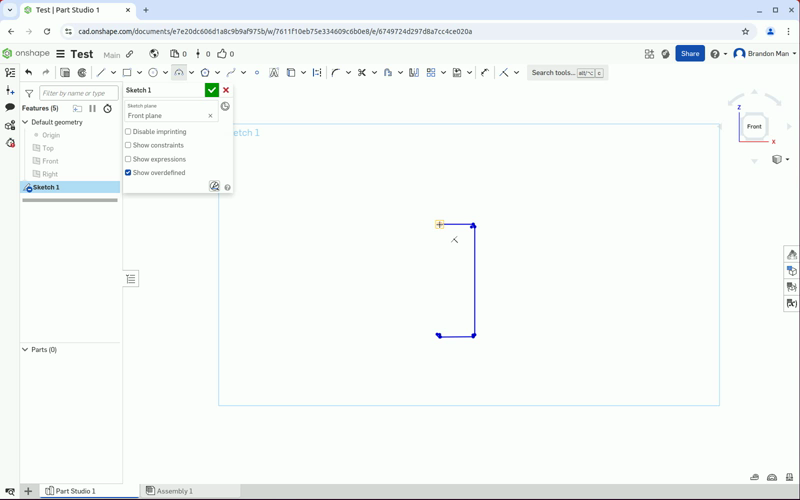
key_down(shift)
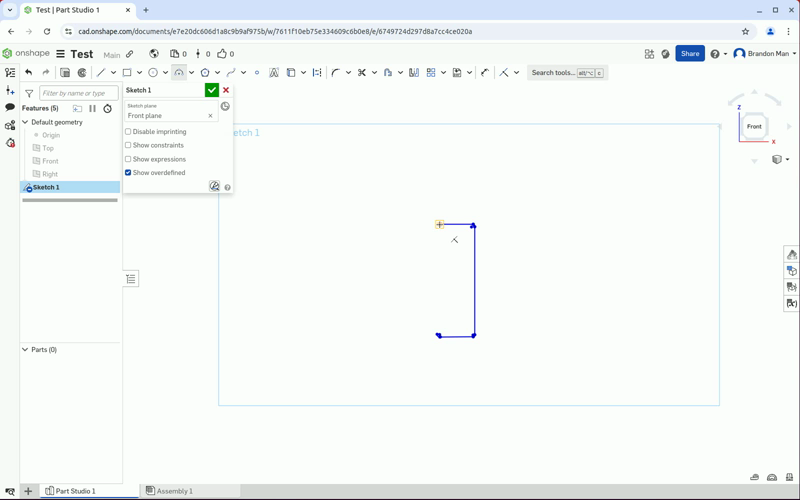
mouse_move(437, 226)
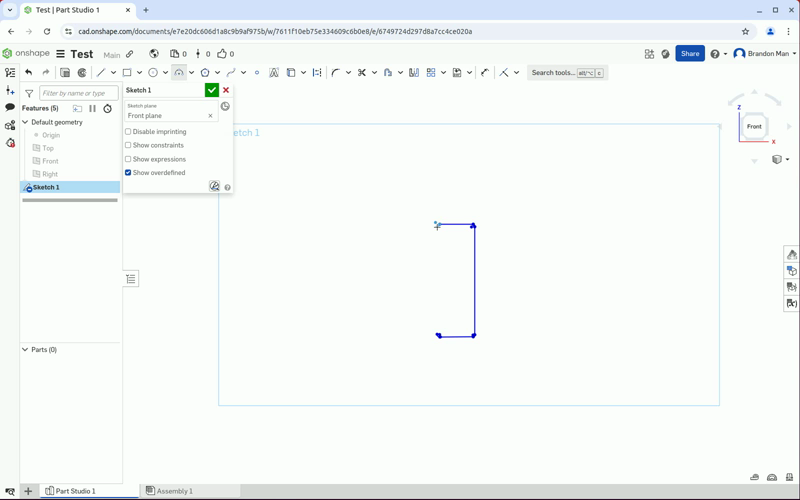
scroll(6)
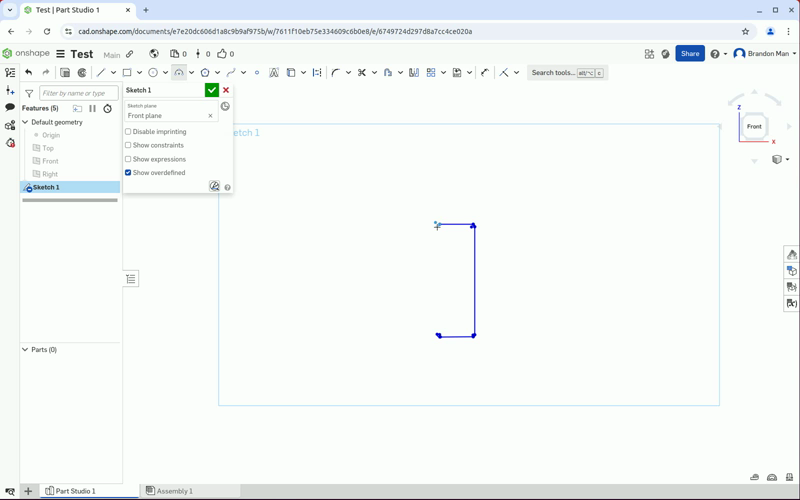
scroll(6)
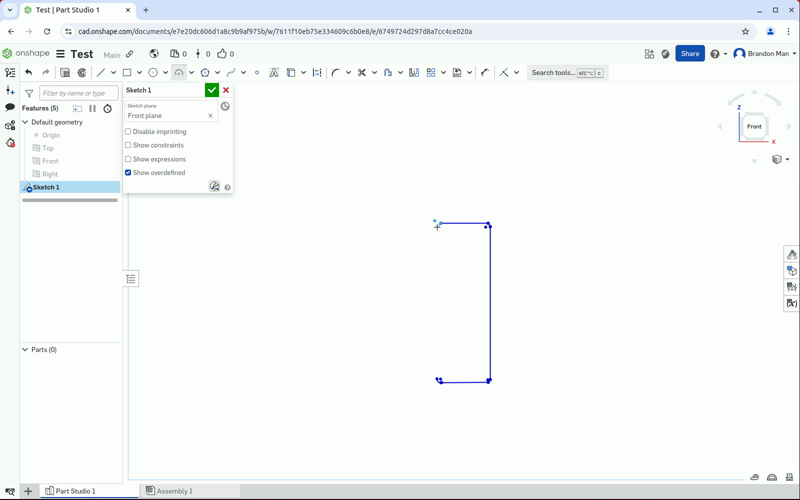
scroll(6)
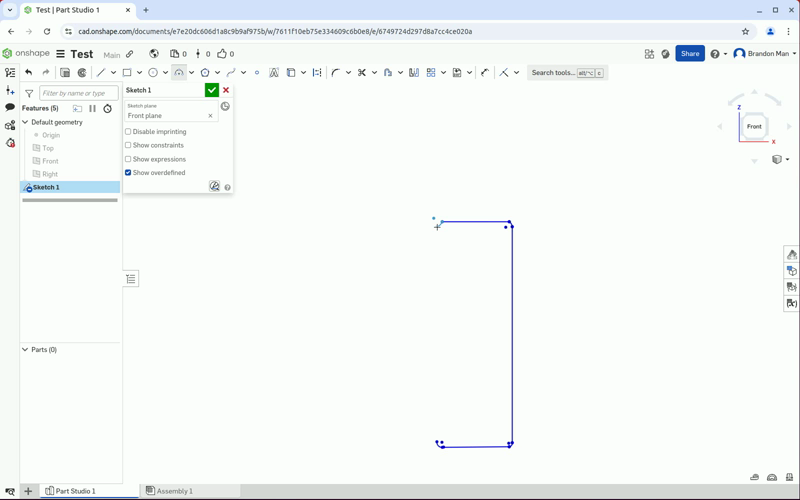
scroll(6)
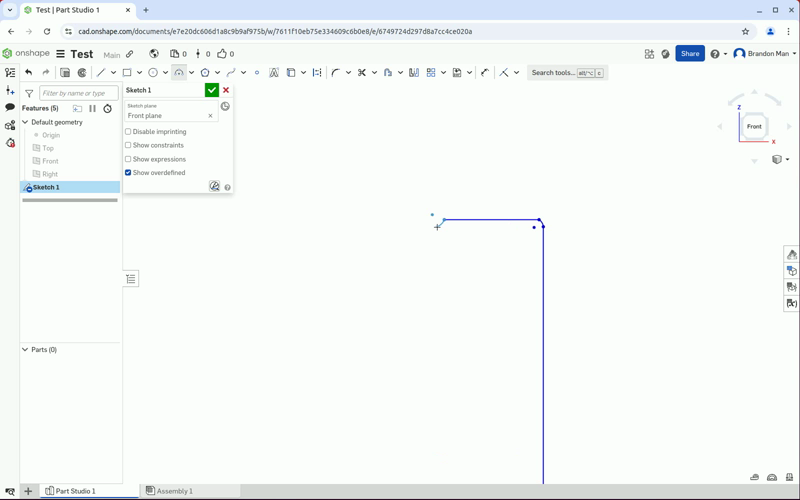
scroll(6)
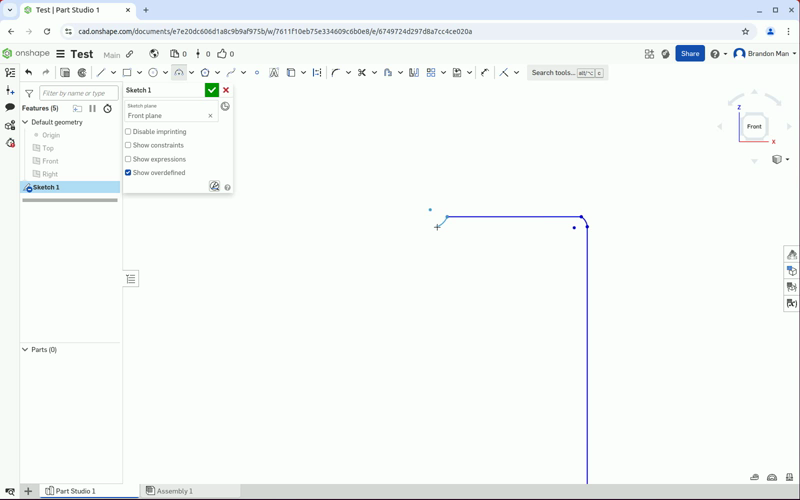
scroll(6)
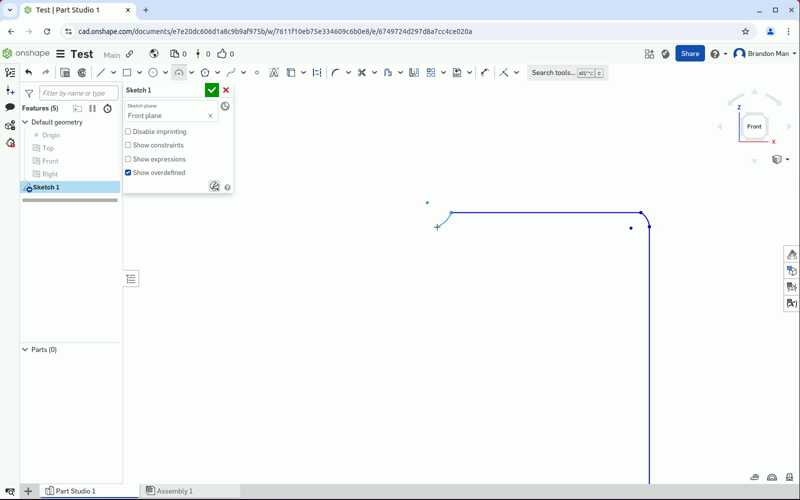
scroll(6)
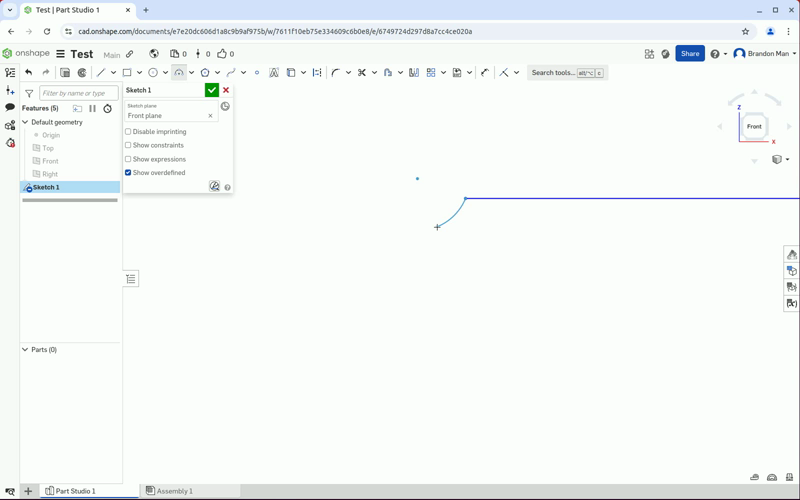
click(437, 226)
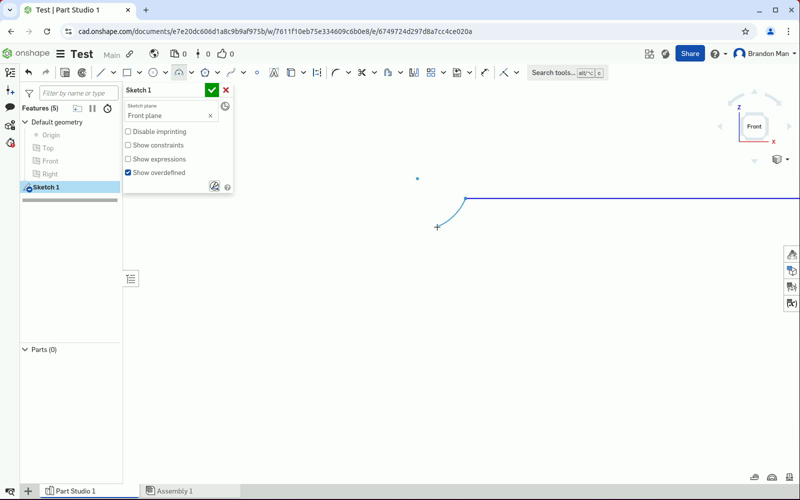
scroll(-6)
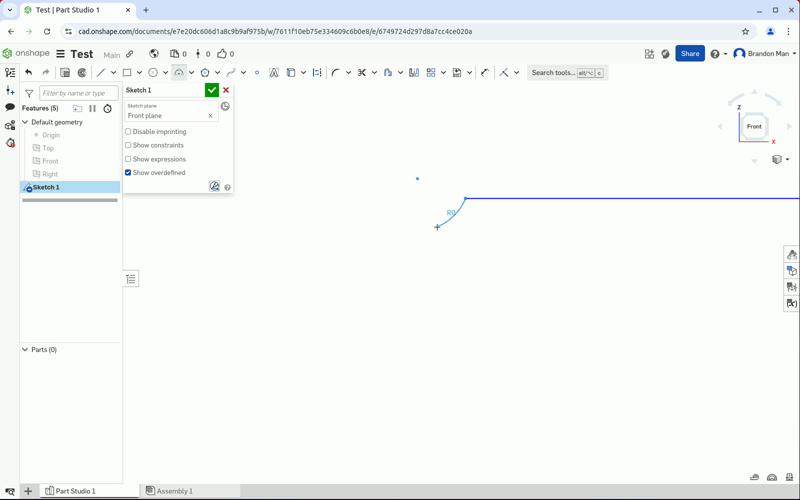
scroll(-6)
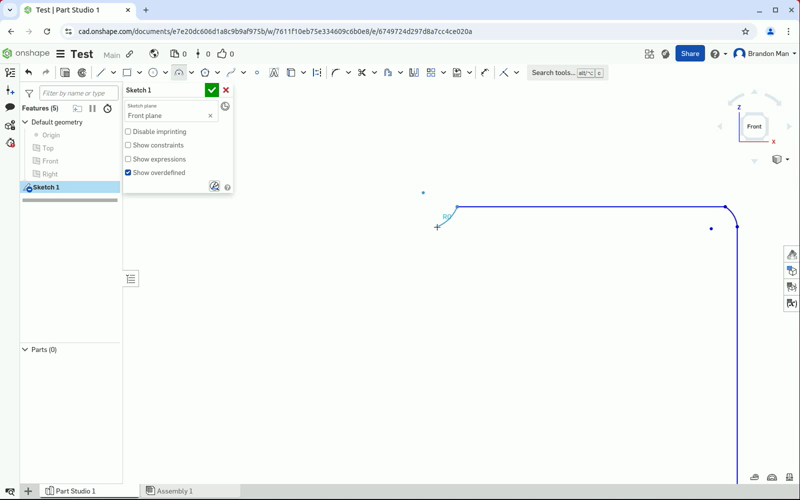
scroll(-6)
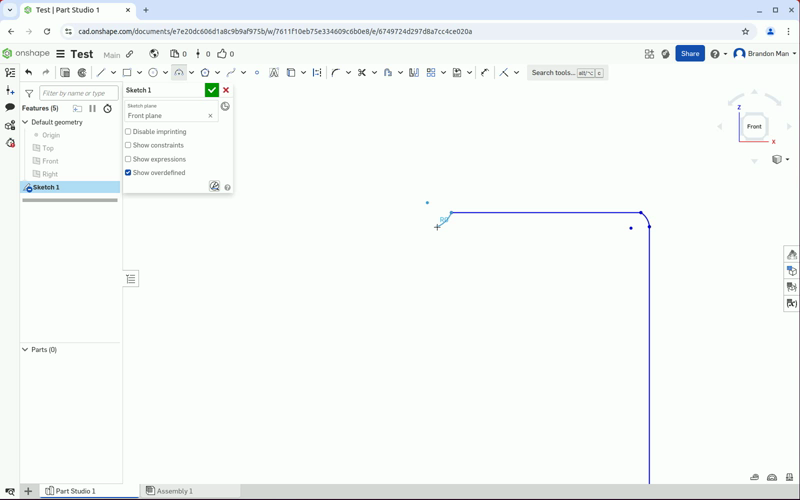
scroll(-6)
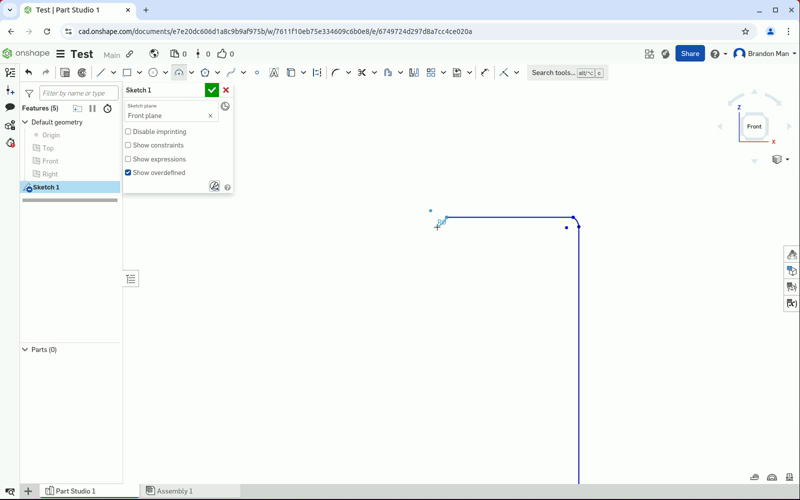
scroll(-6)
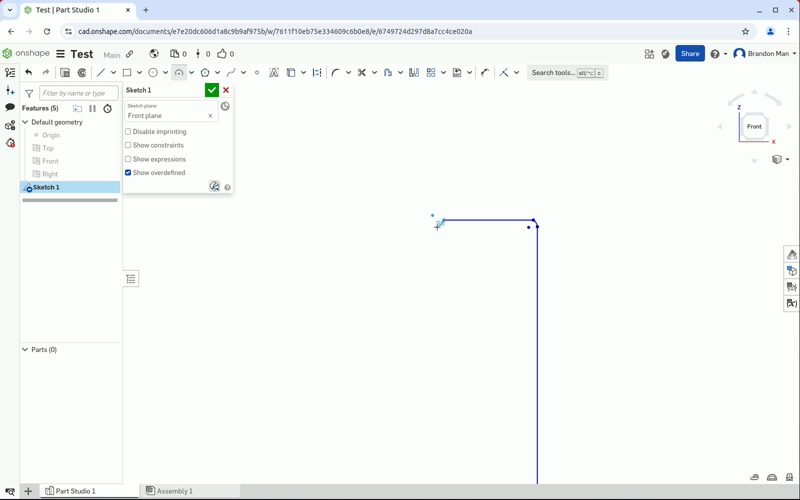
scroll(-6)
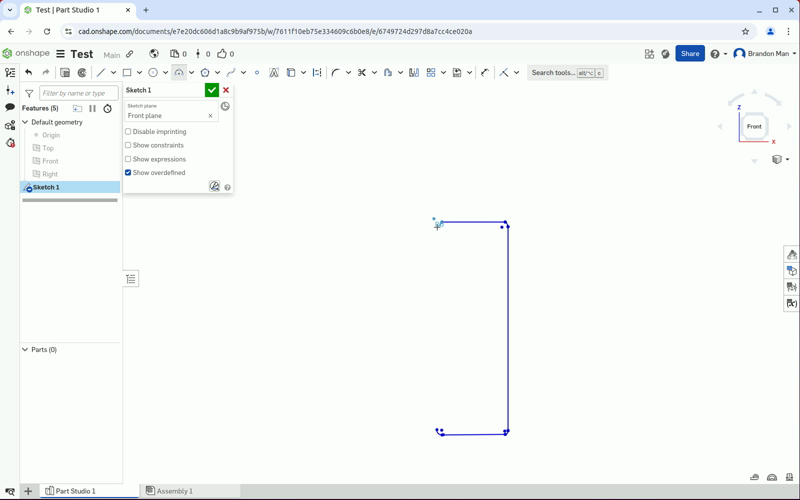
scroll(-6)
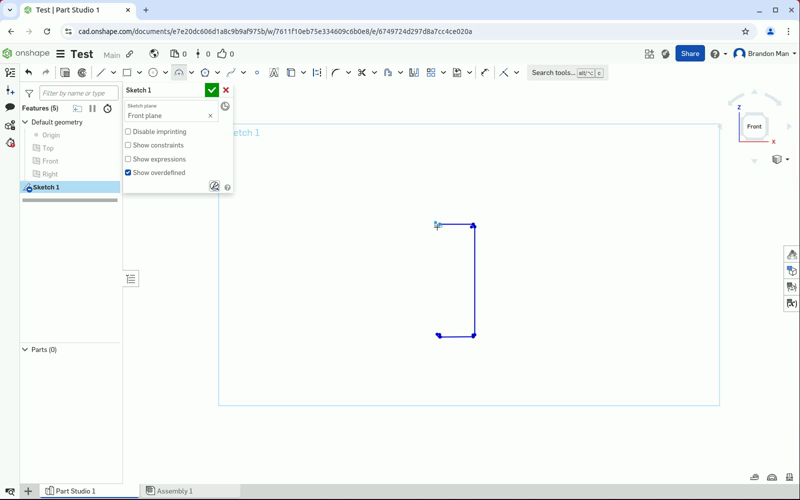
mouse_move(437, 225)
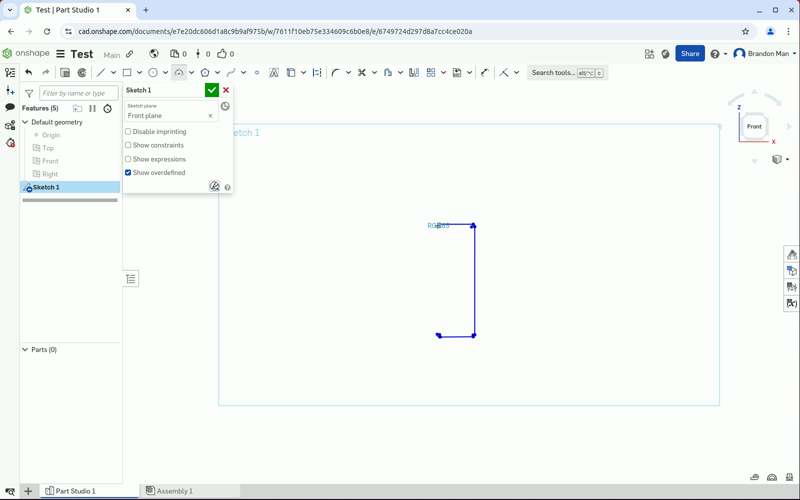
scroll(6)
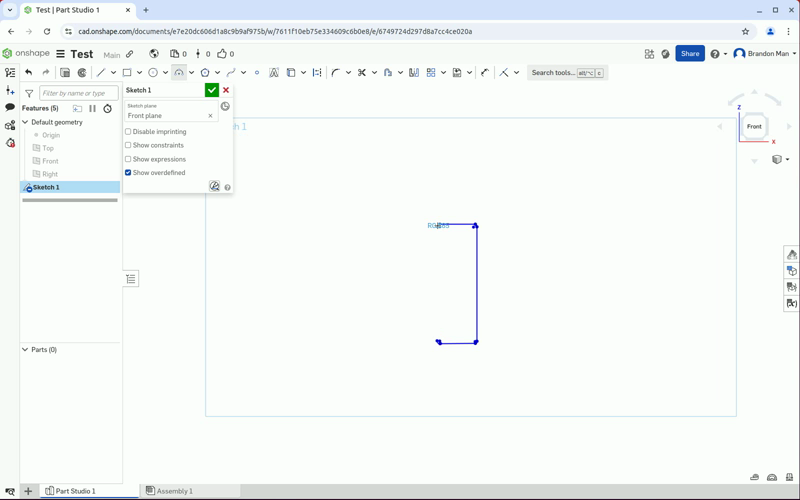
scroll(6)
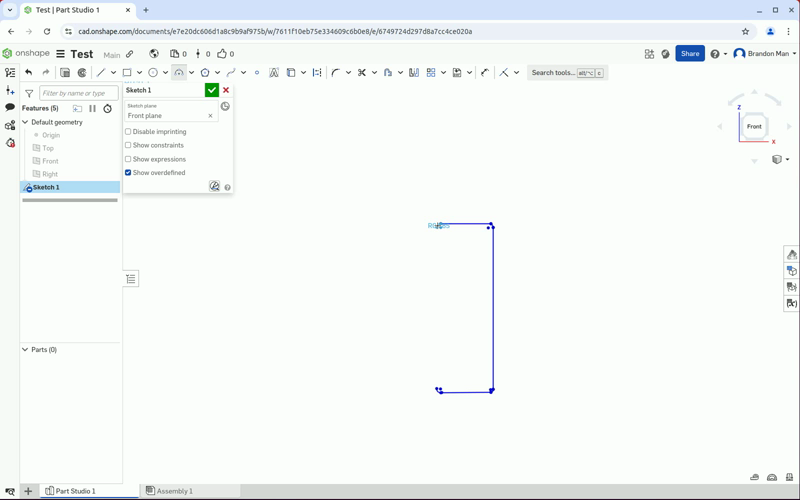
scroll(6)
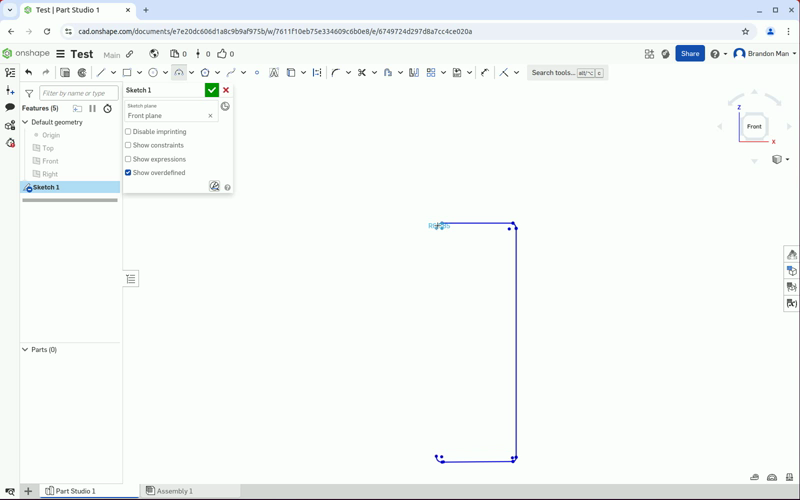
scroll(6)
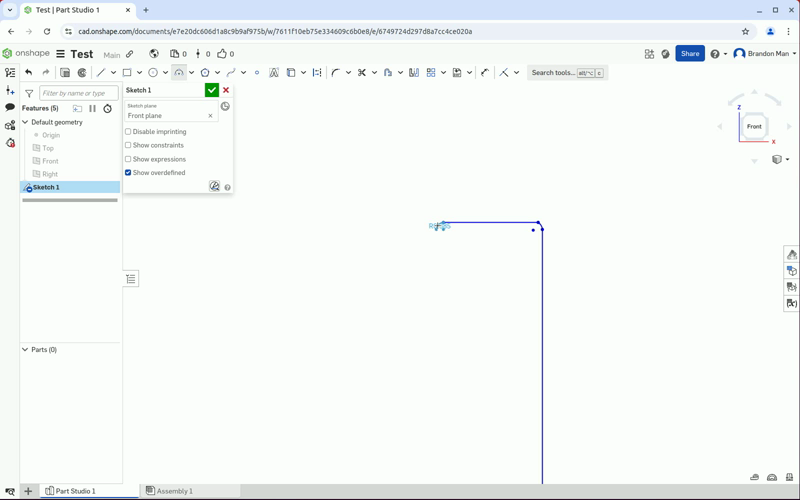
scroll(6)
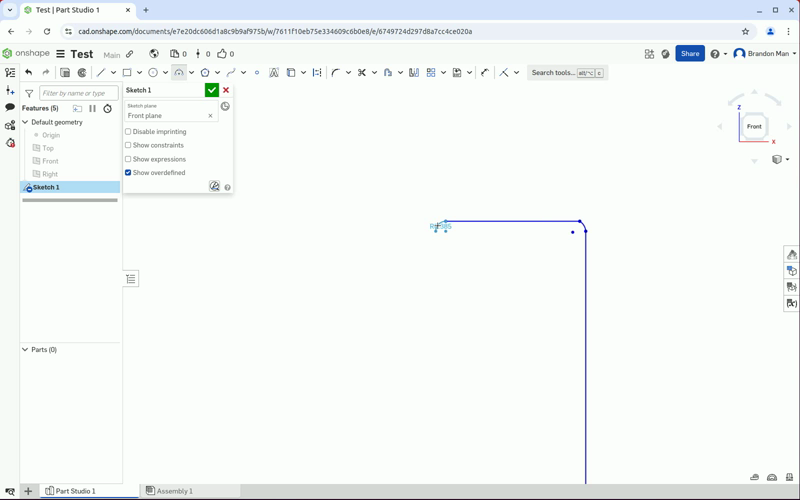
scroll(6)
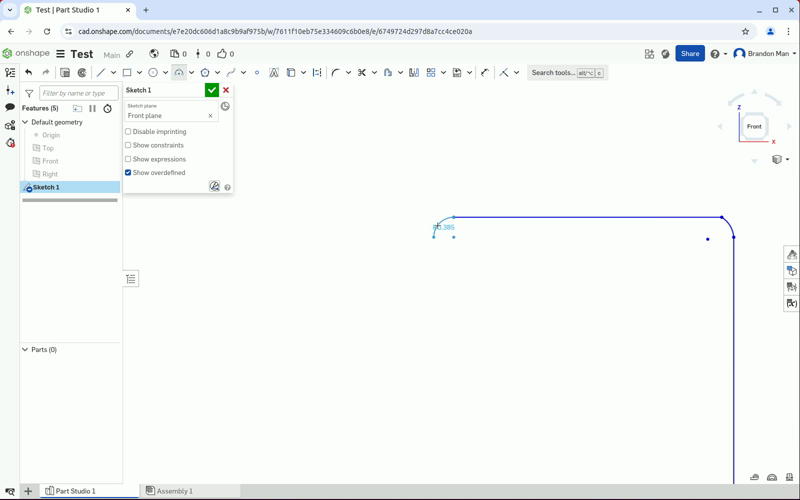
scroll(6)
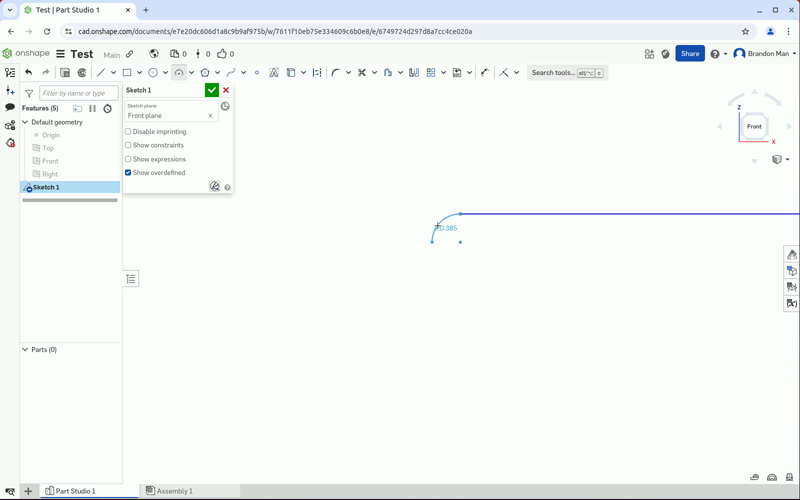
click(437, 225)
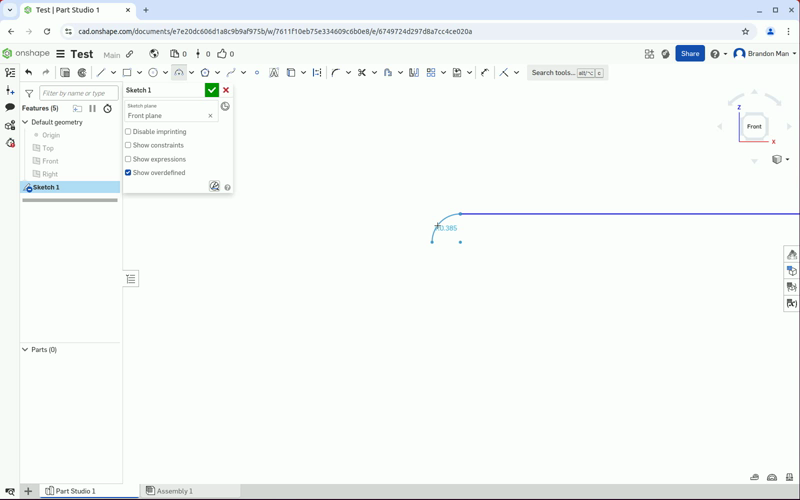
scroll(-6)
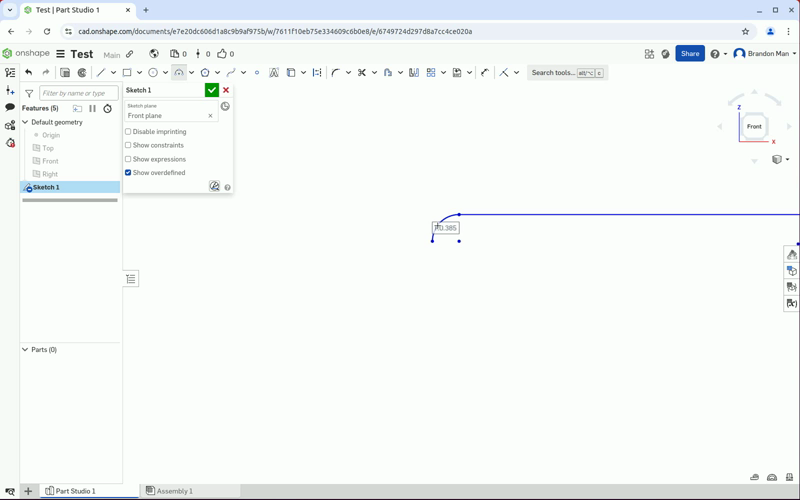
scroll(-6)
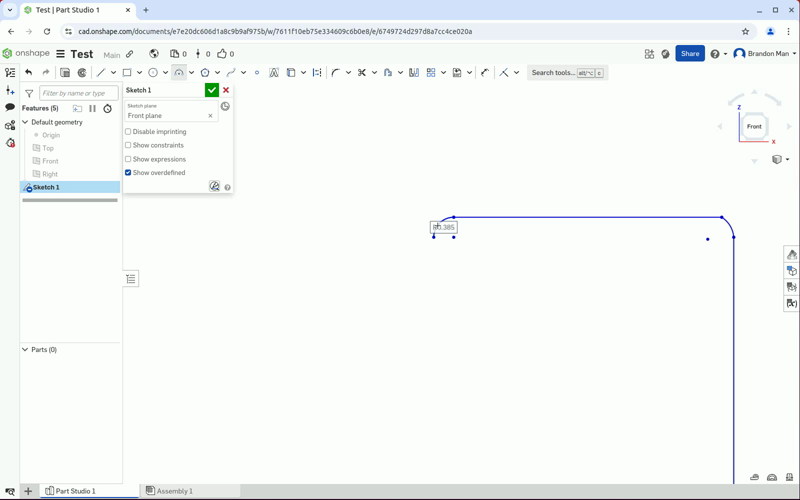
scroll(-6)
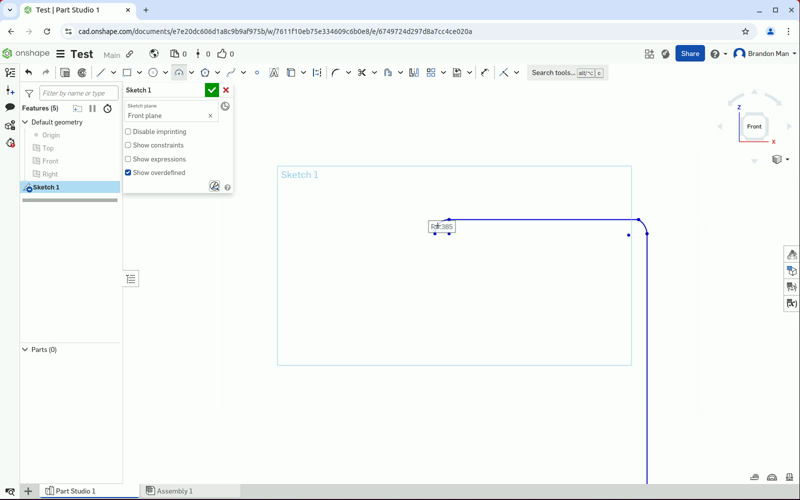
scroll(-6)
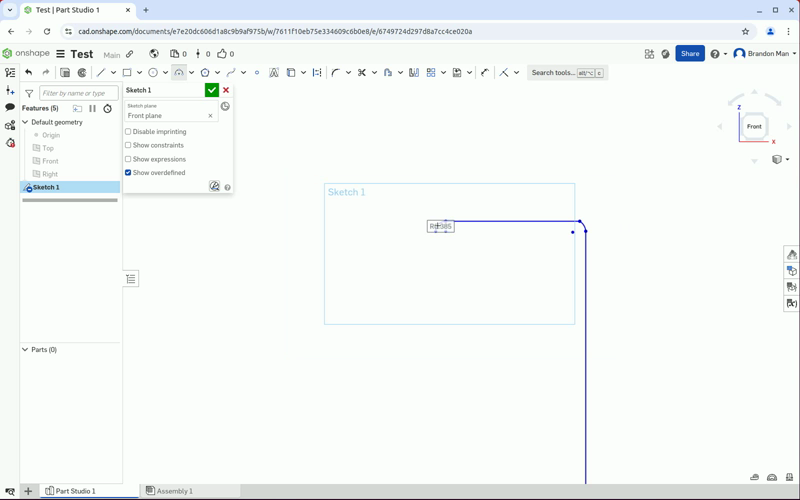
scroll(-6)
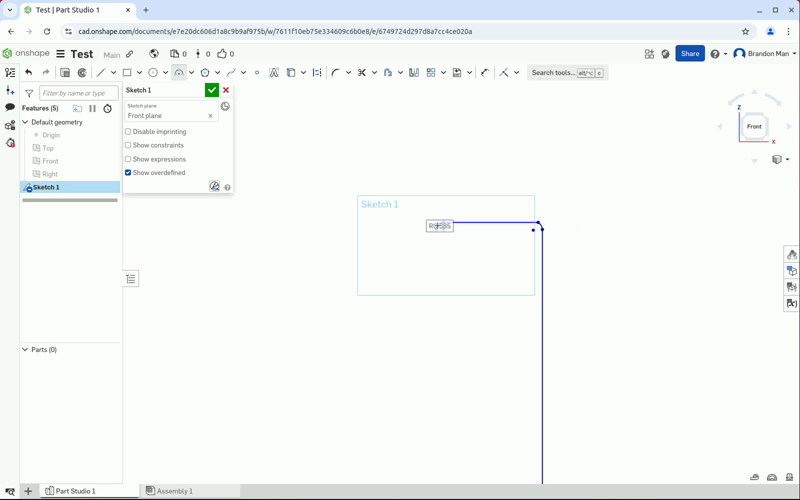
scroll(-6)
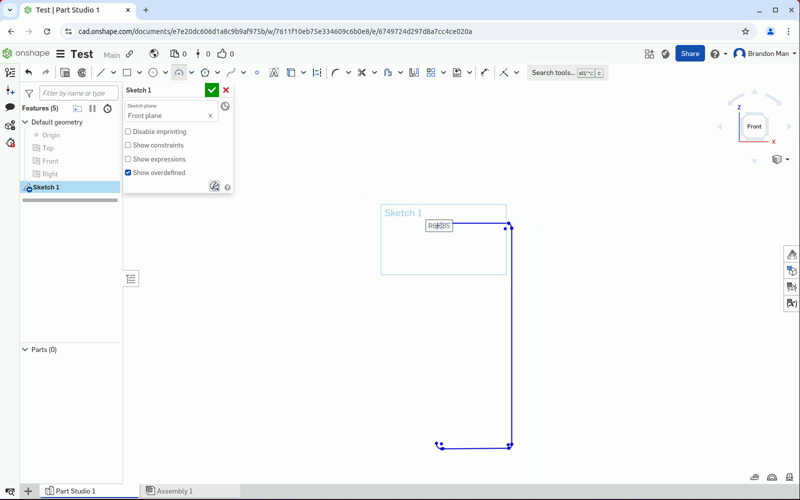
scroll(-6)
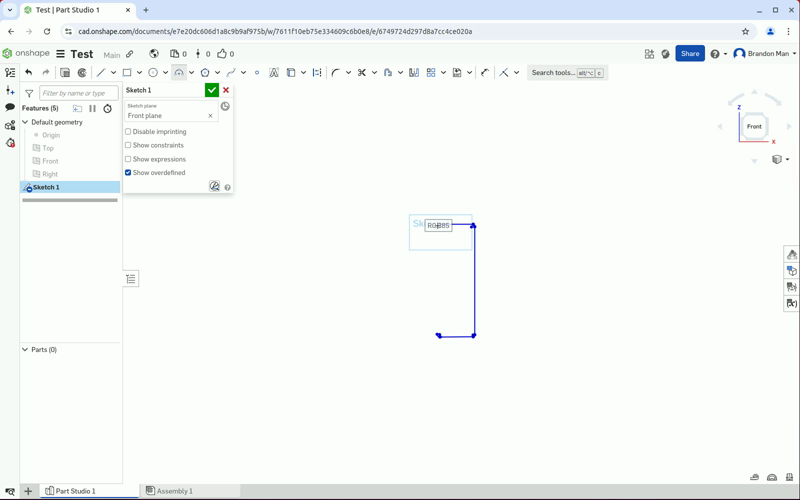
key_up(shift)
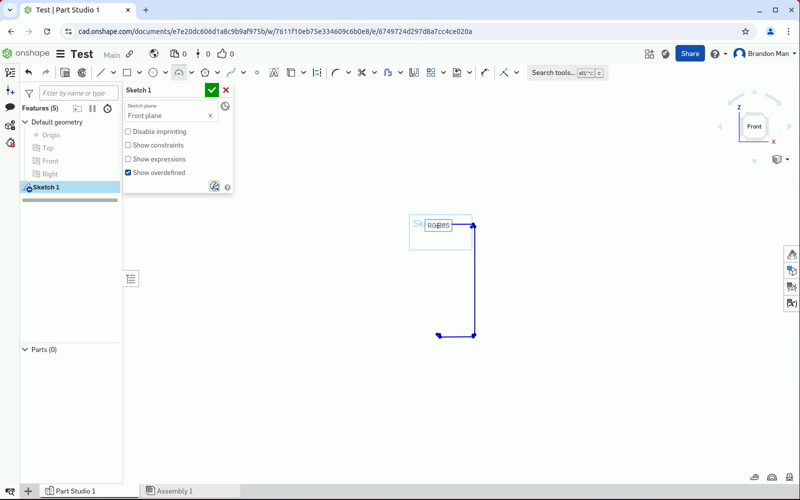
key(esc)
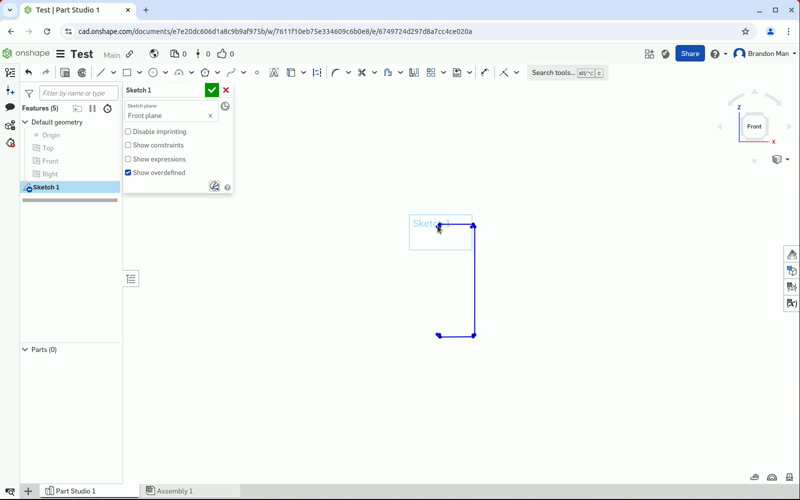
key(l)
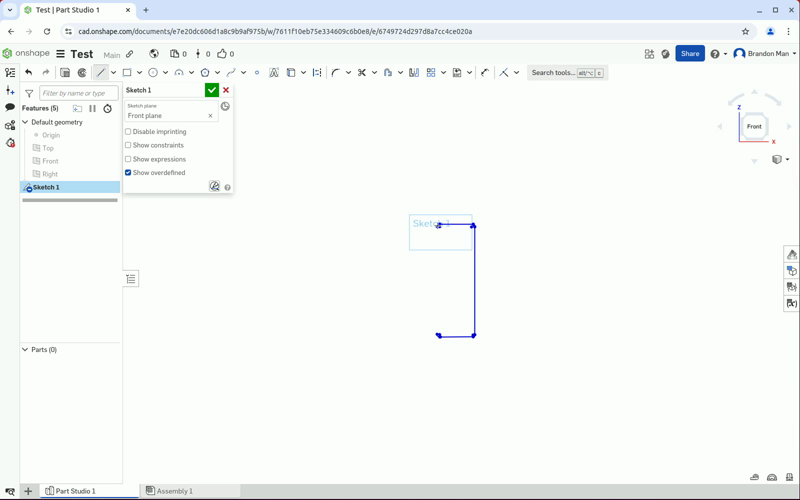
mouse_move(437, 226)
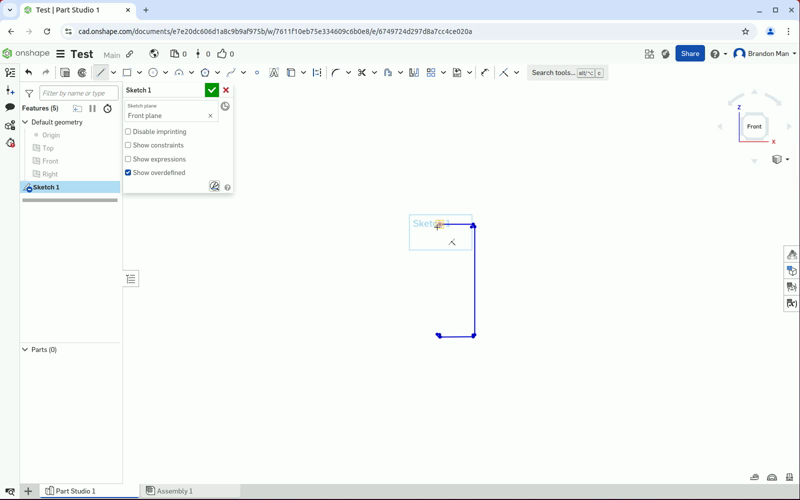
scroll(6)
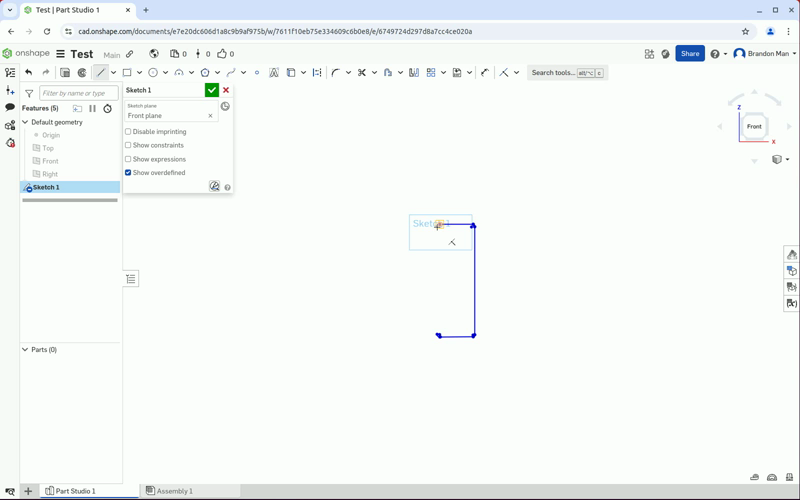
scroll(6)
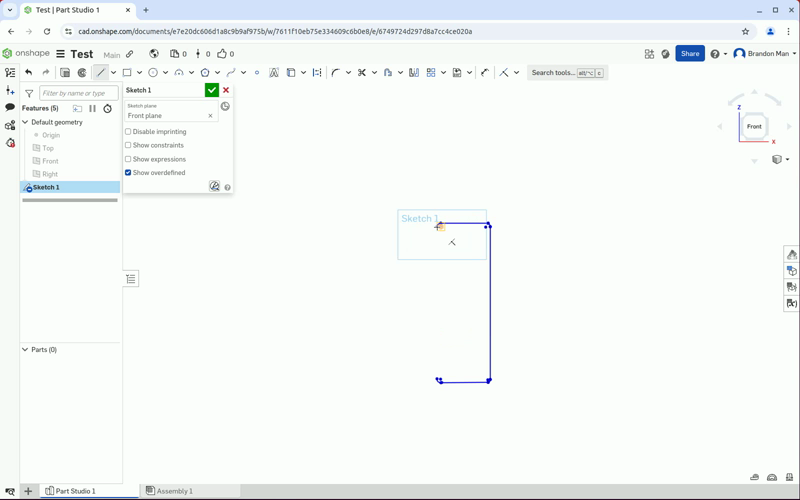
scroll(6)
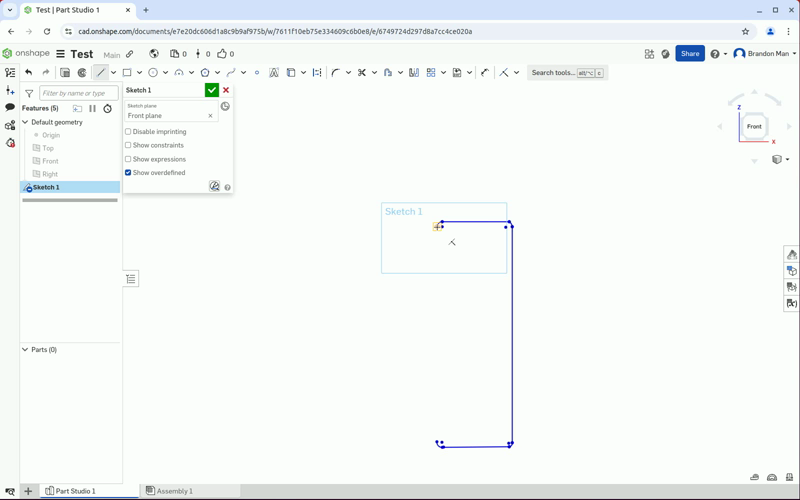
scroll(6)
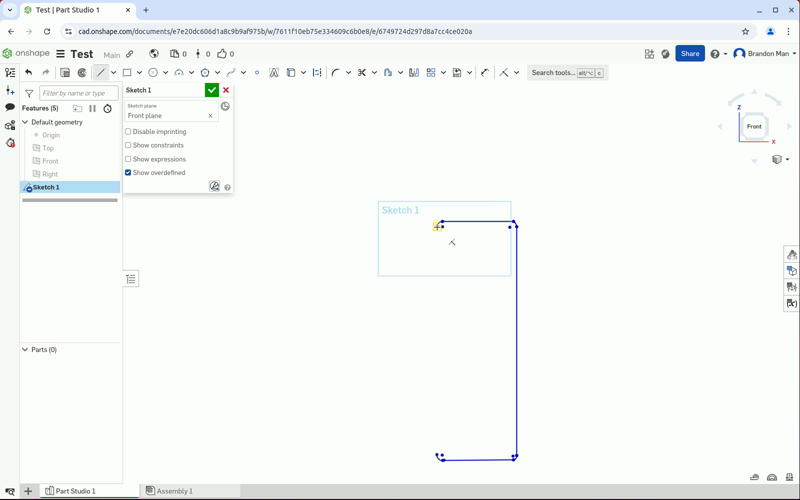
scroll(6)
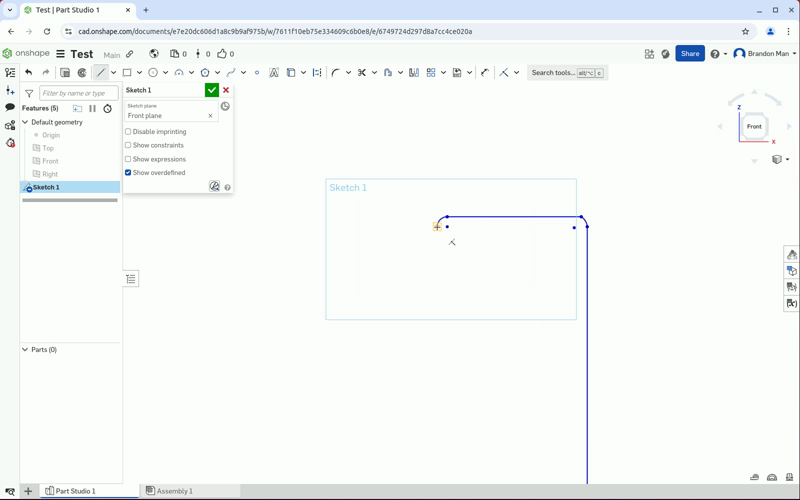
scroll(6)
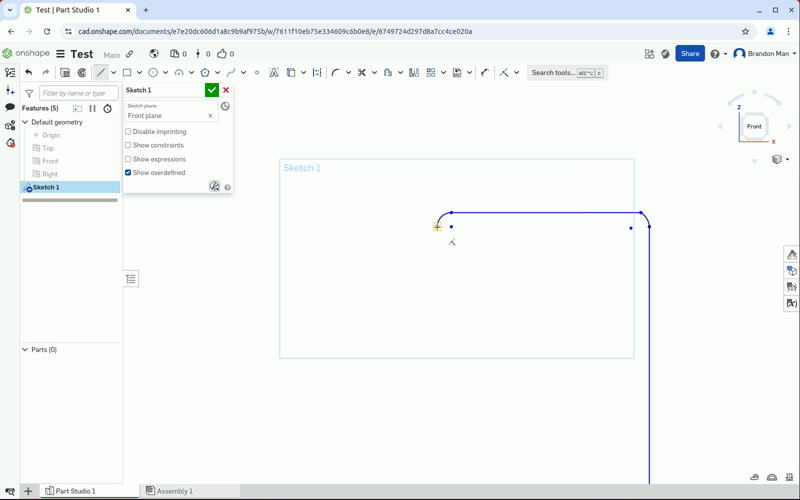
scroll(6)
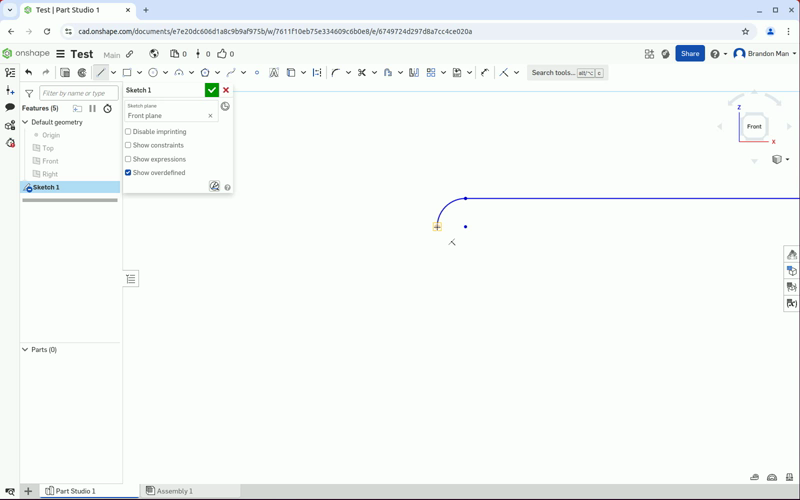
click(437, 226)
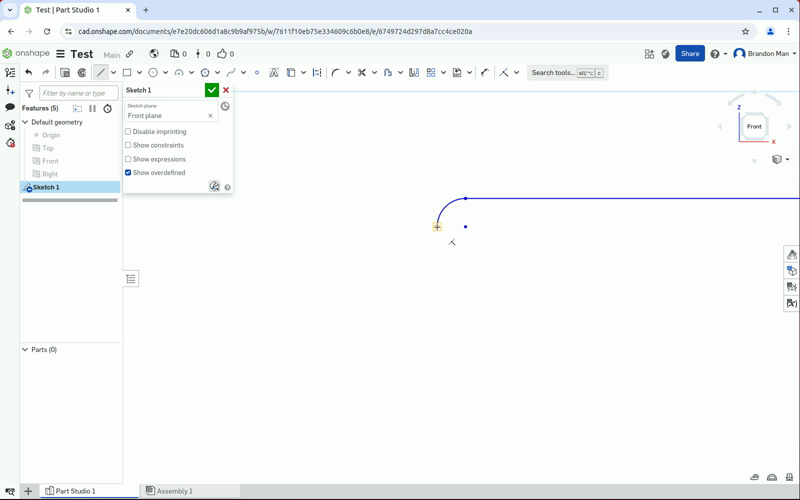
scroll(-6)
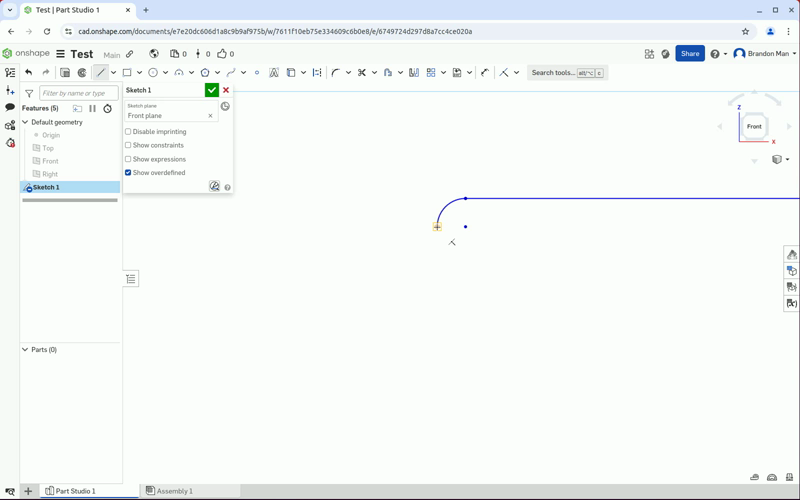
scroll(-6)
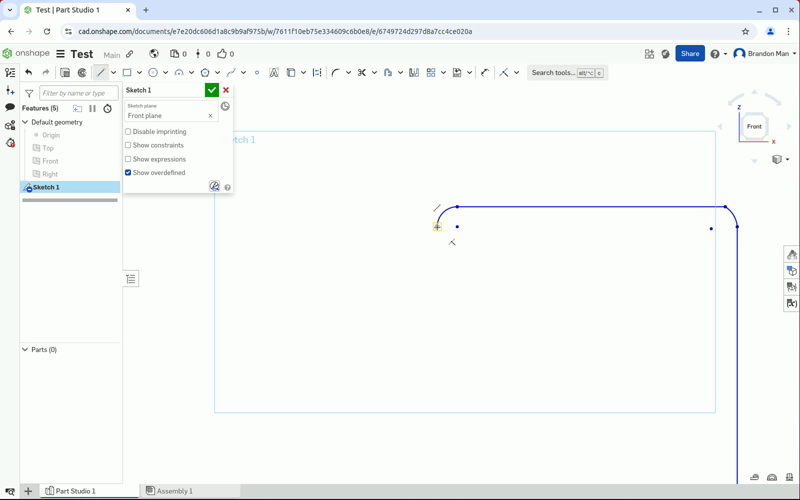
scroll(-6)
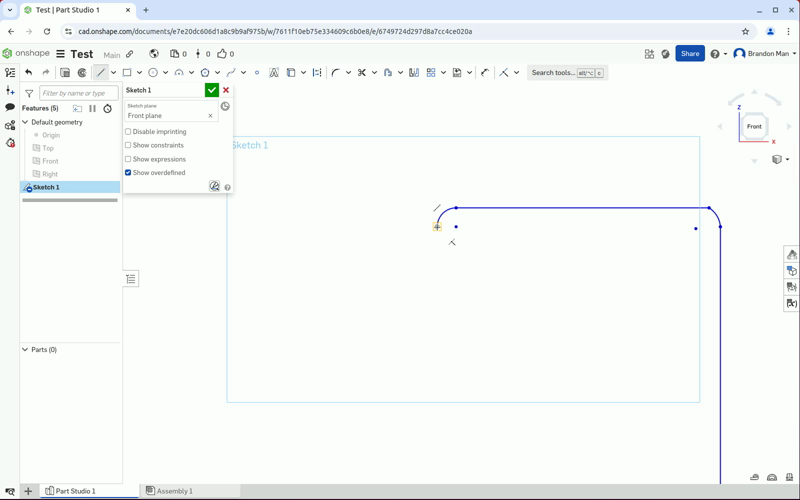
scroll(-6)
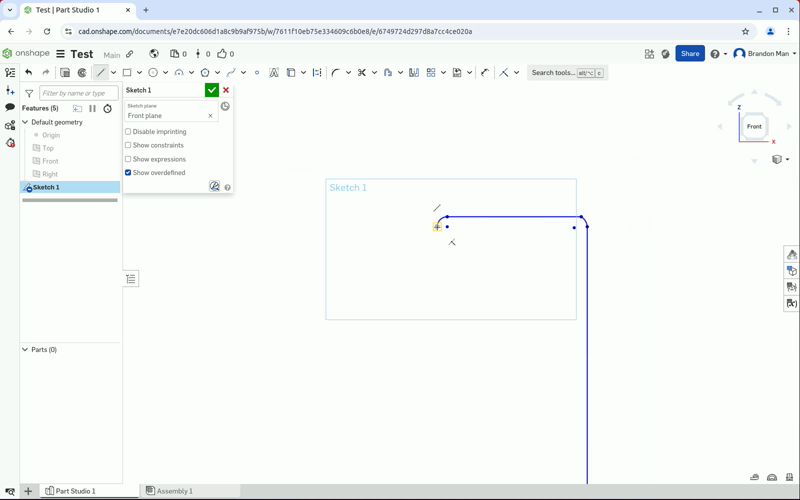
scroll(-6)
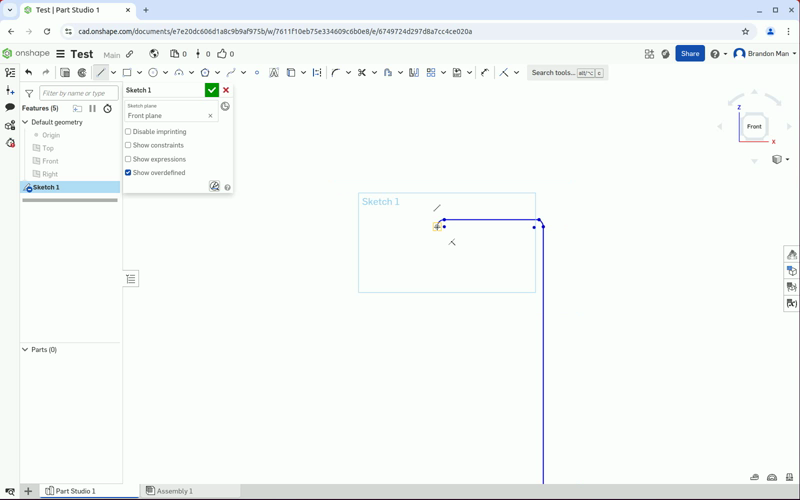
scroll(-6)
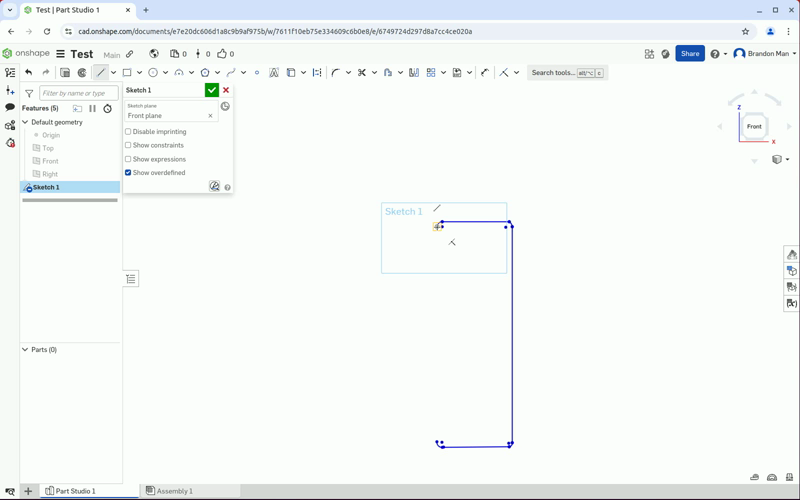
scroll(-6)
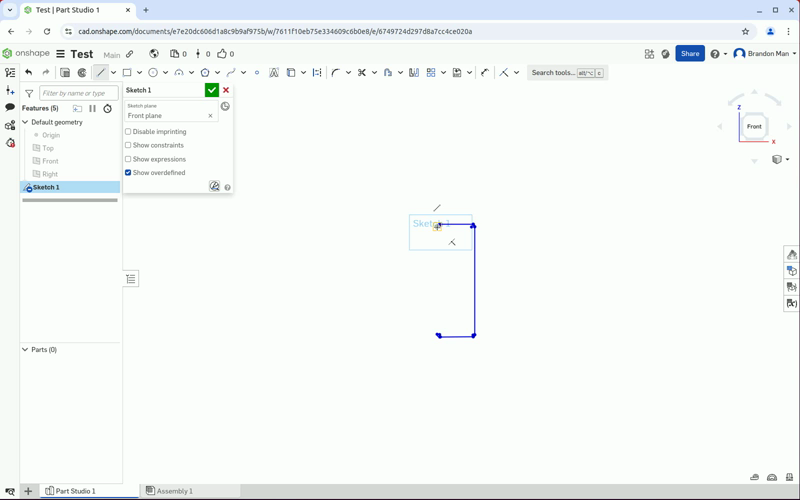
key_down(shift)
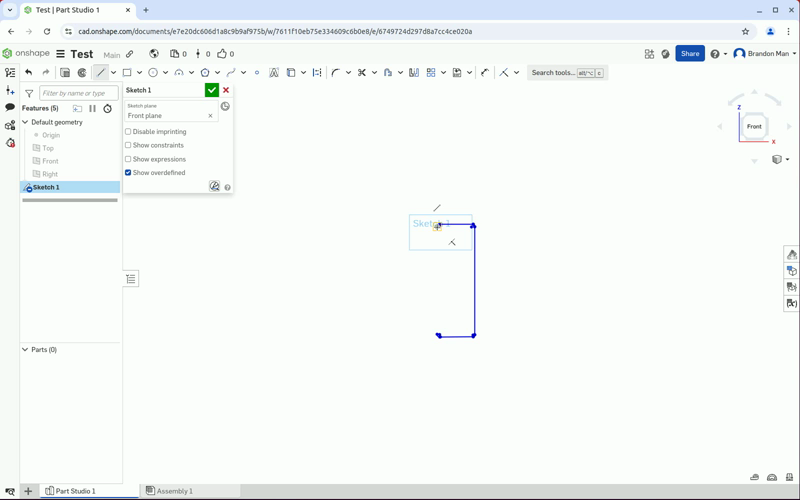
mouse_move(437, 334)
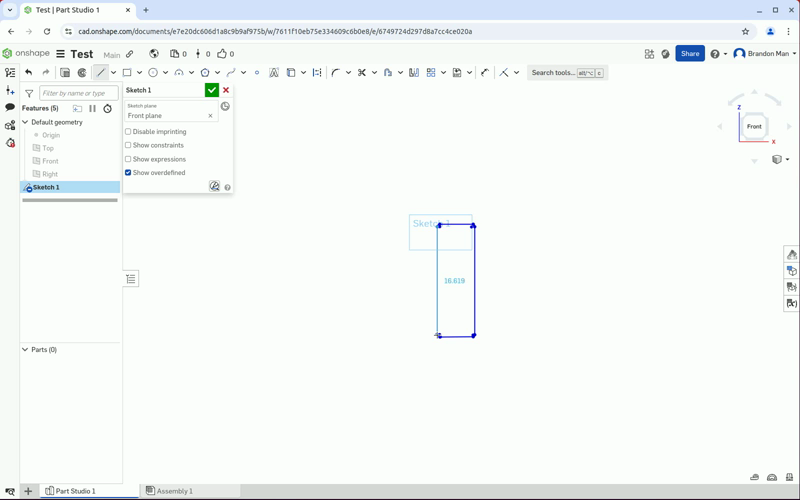
scroll(6)
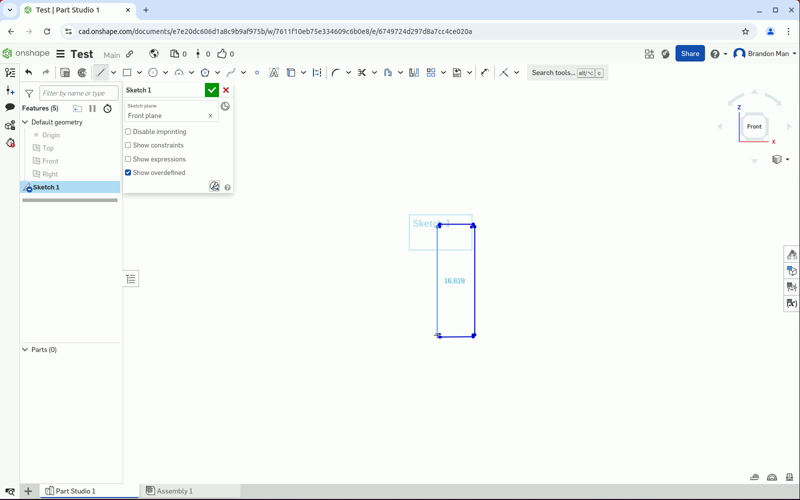
scroll(6)
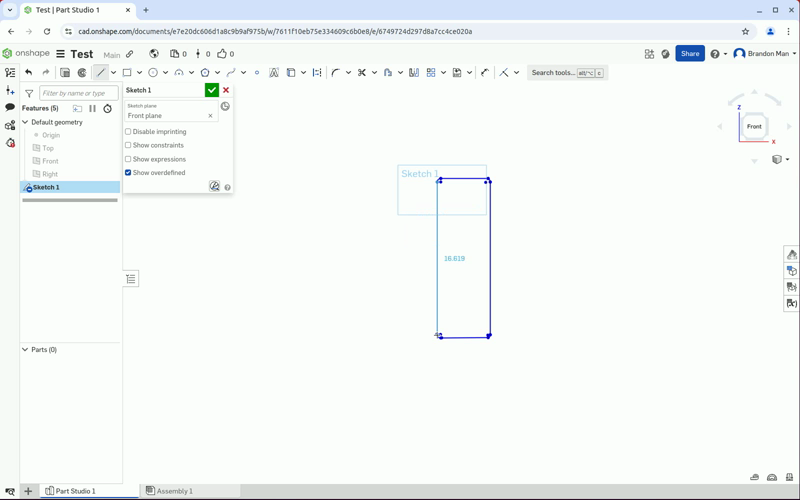
scroll(6)
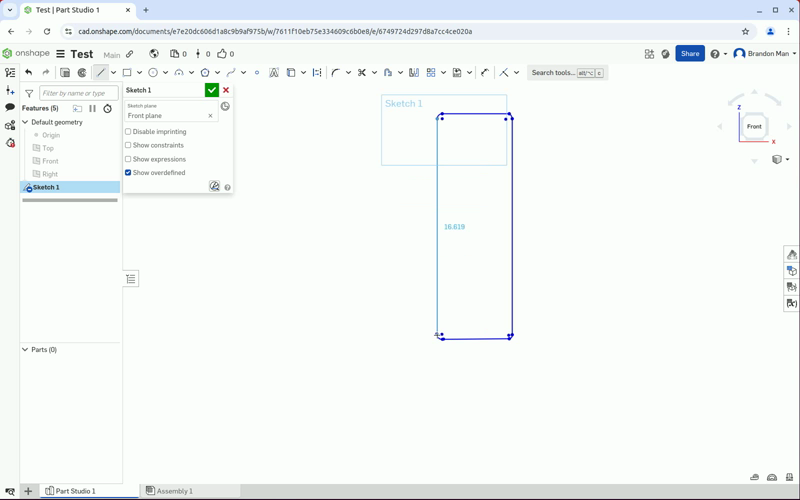
scroll(6)
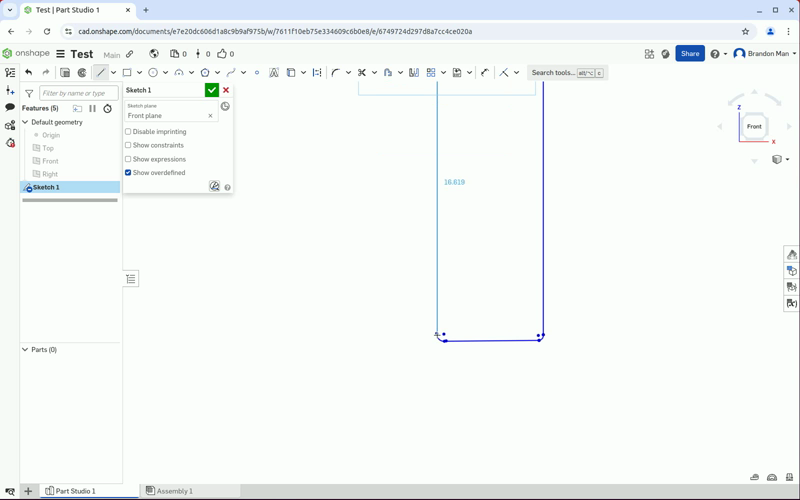
scroll(6)
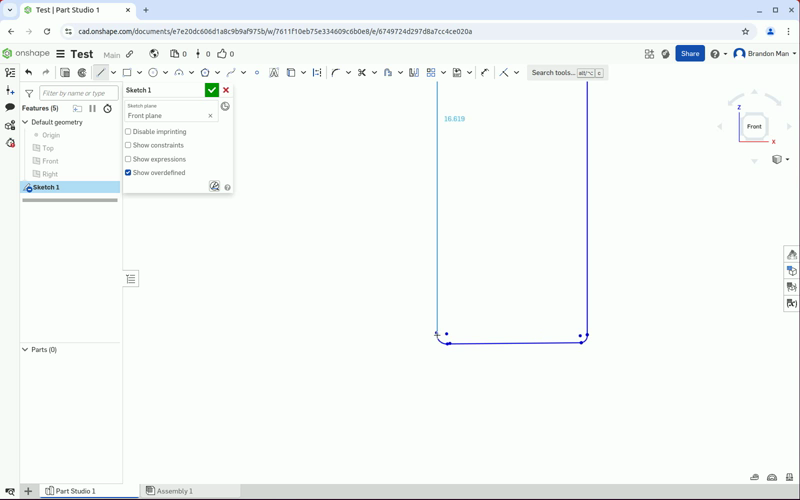
scroll(6)
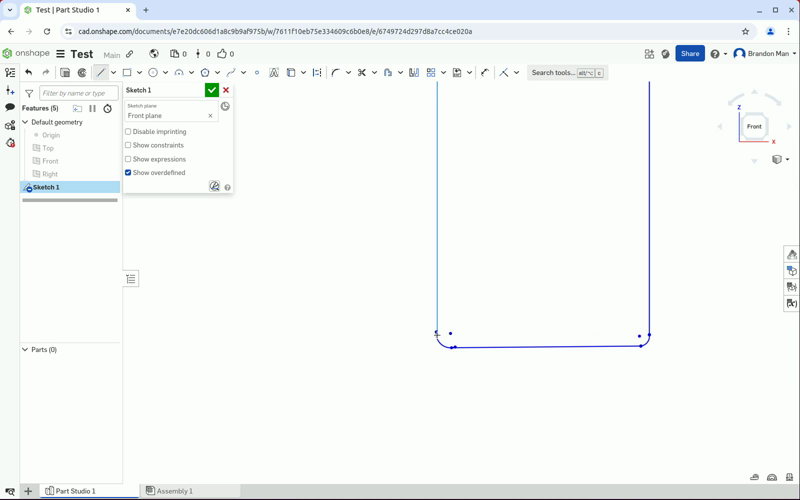
scroll(6)
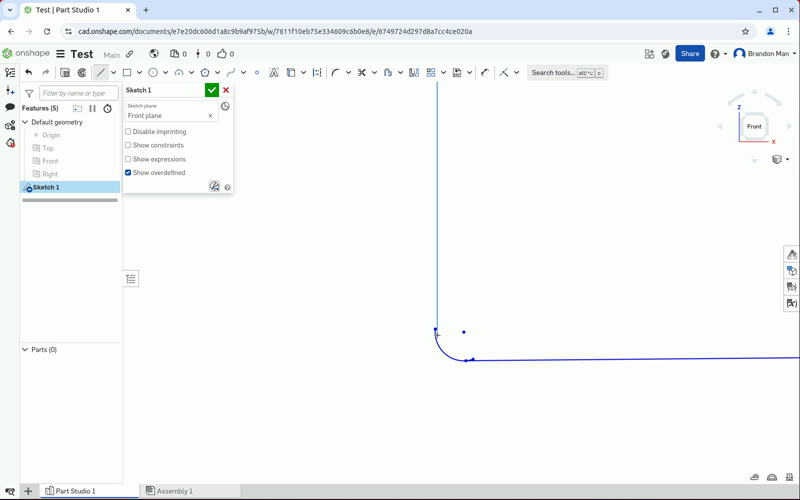
key_up(shift)
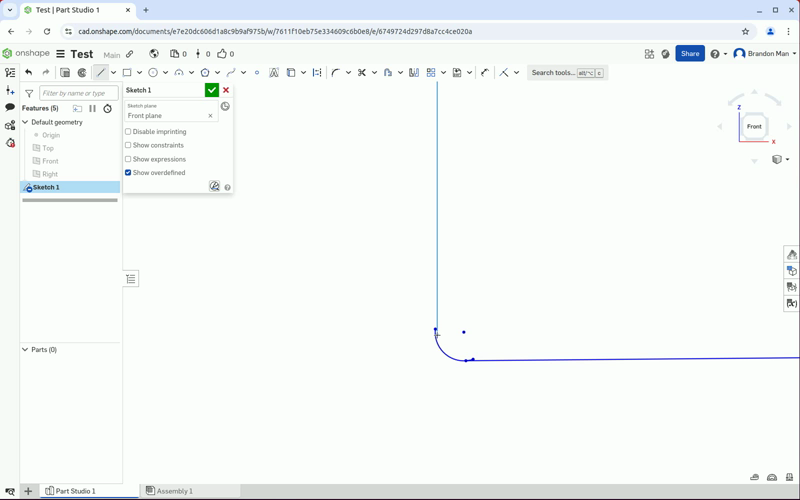
click(437, 334)
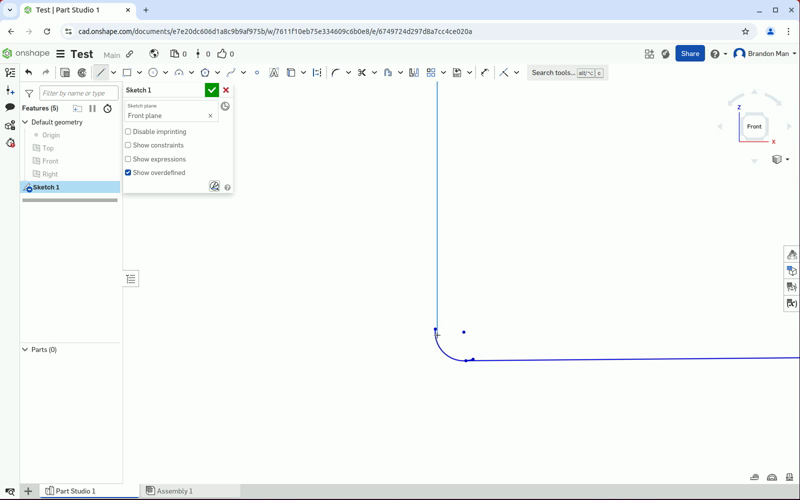
scroll(-6)
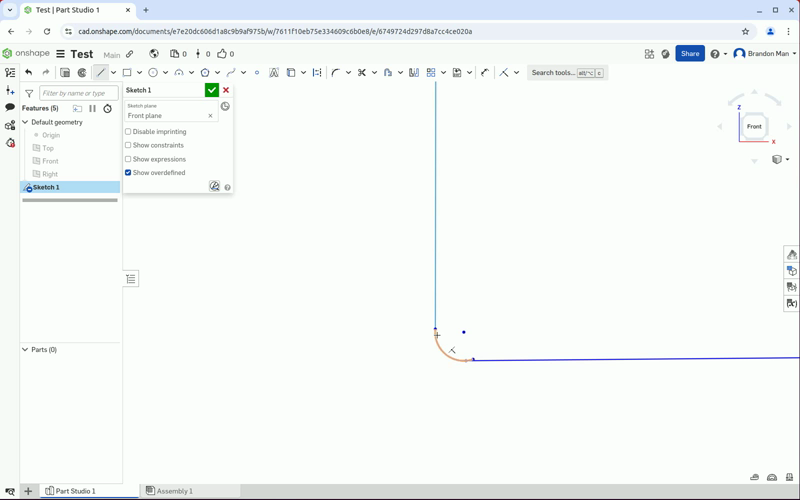
scroll(-6)
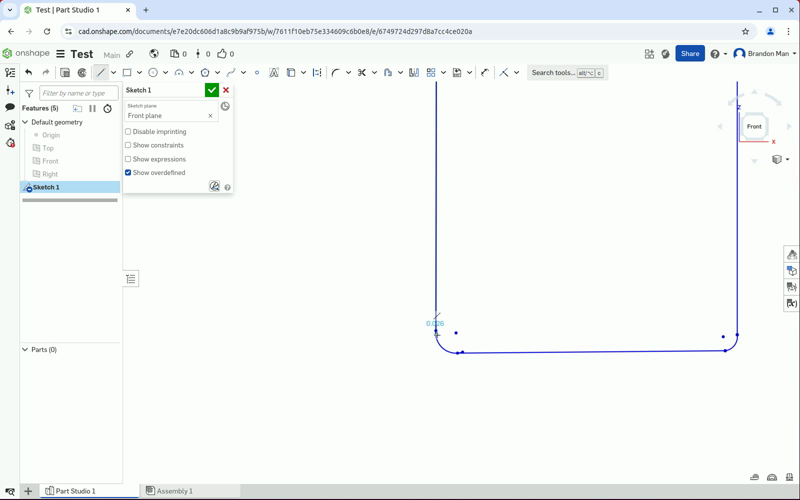
scroll(-6)
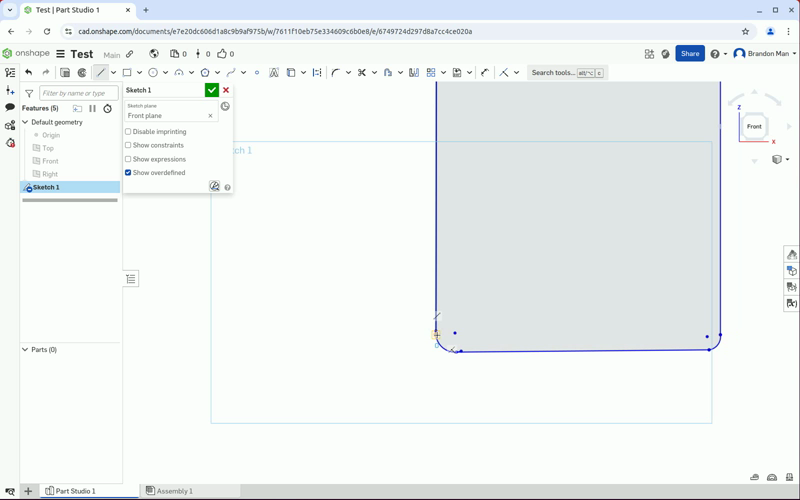
scroll(-6)
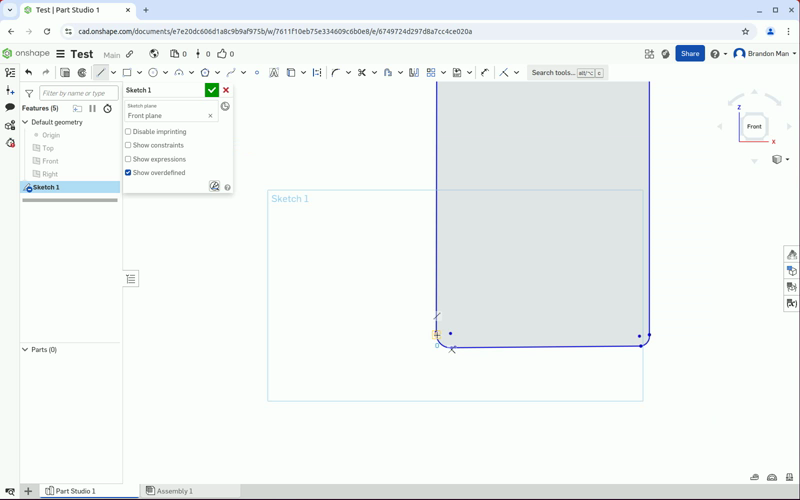
scroll(-6)
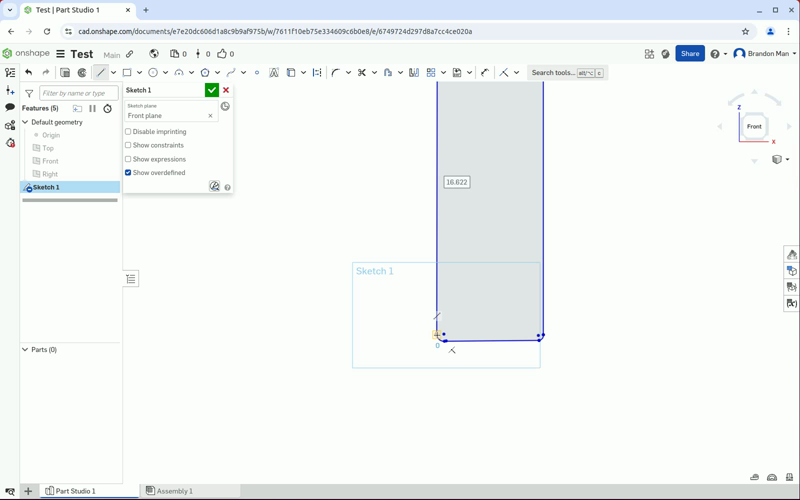
scroll(-6)
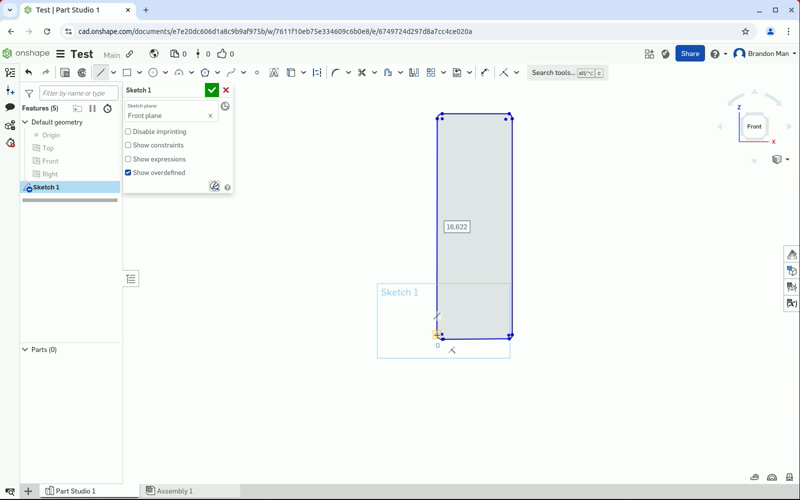
scroll(-6)
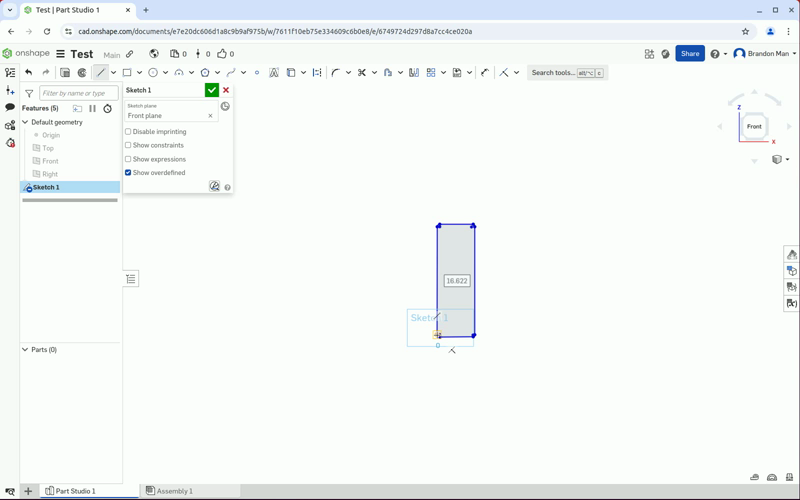
key(esc)
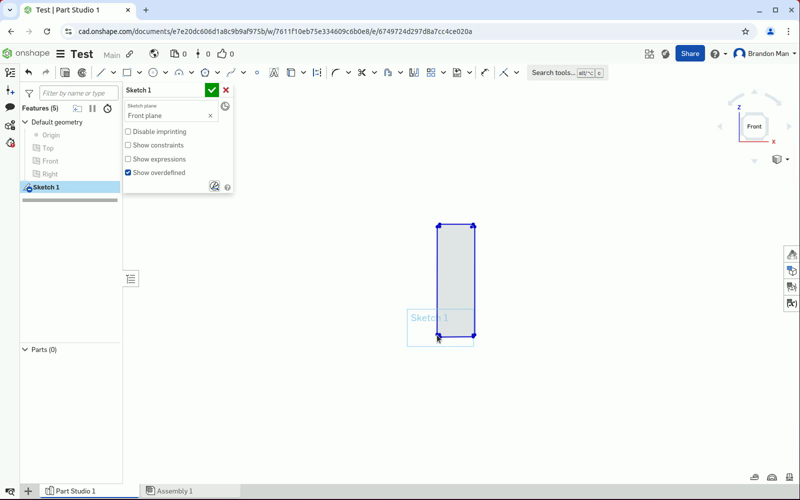
key(c)
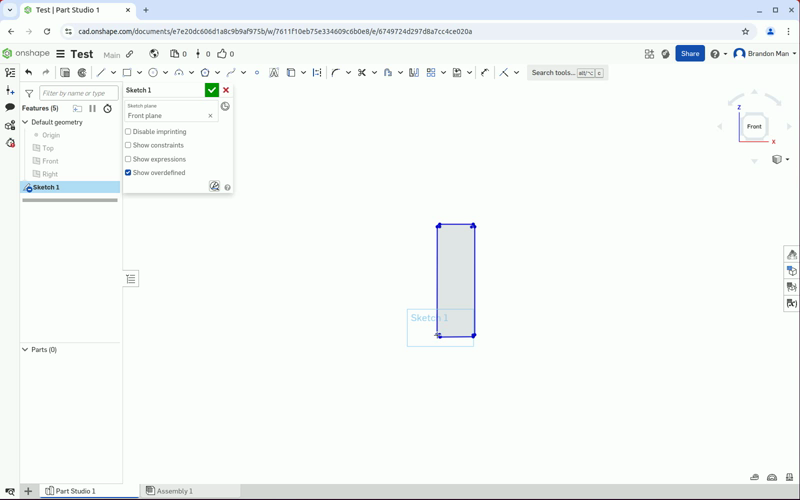
key_down(shift)
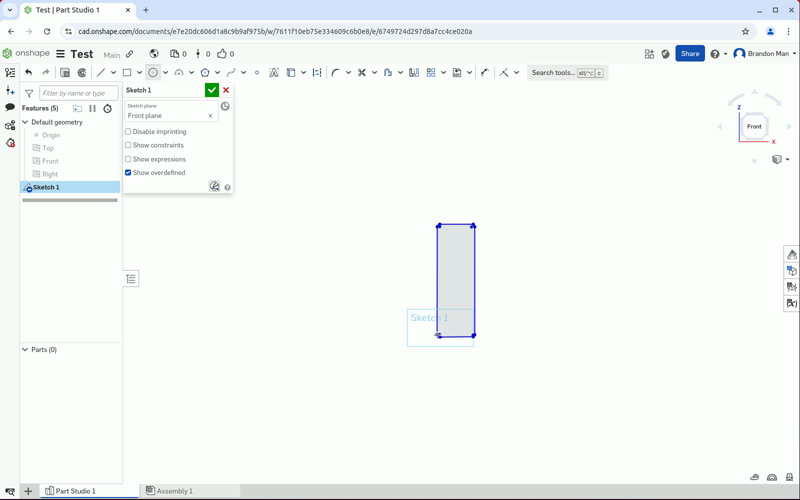
mouse_move(449, 325)
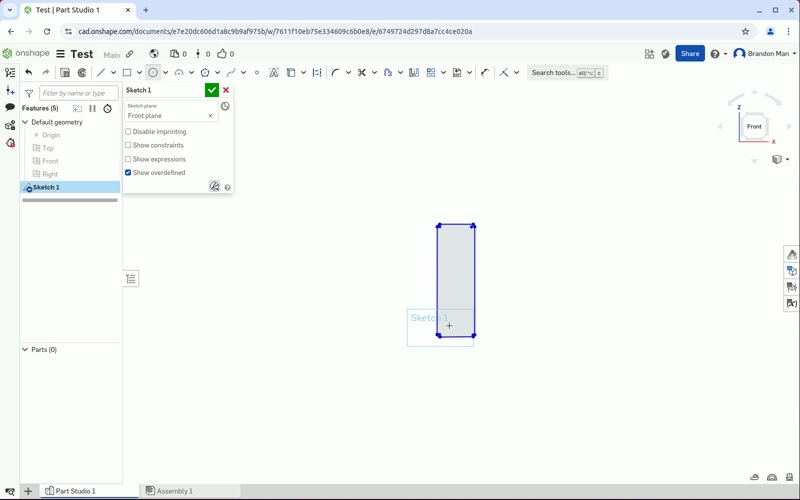
click(449, 325)
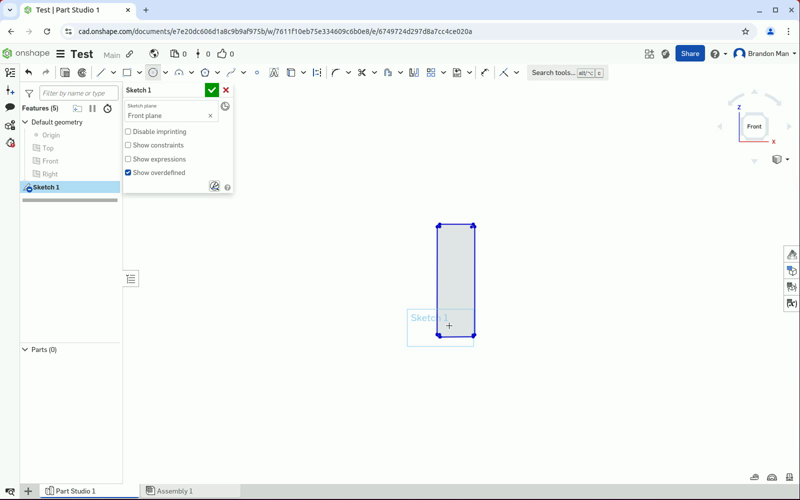
key_up(shift)
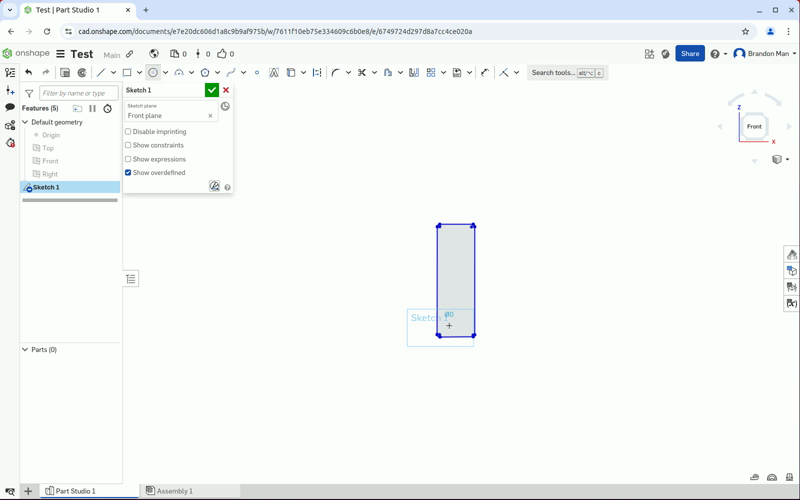
mouse_move(452, 325)
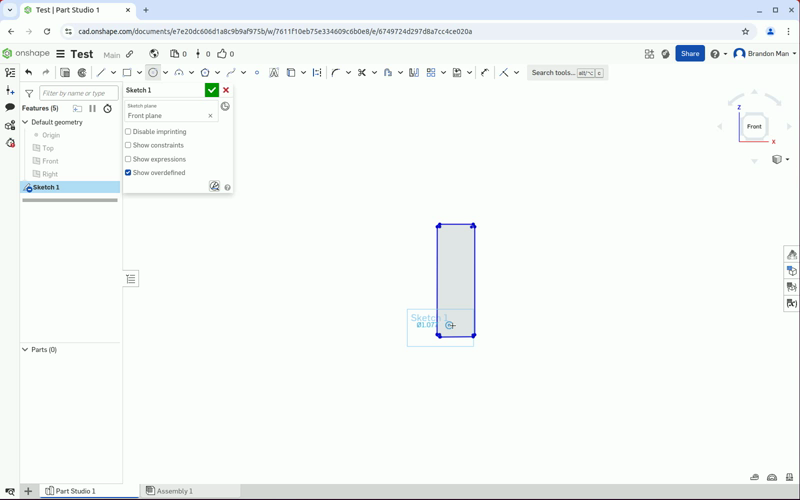
click(452, 325)
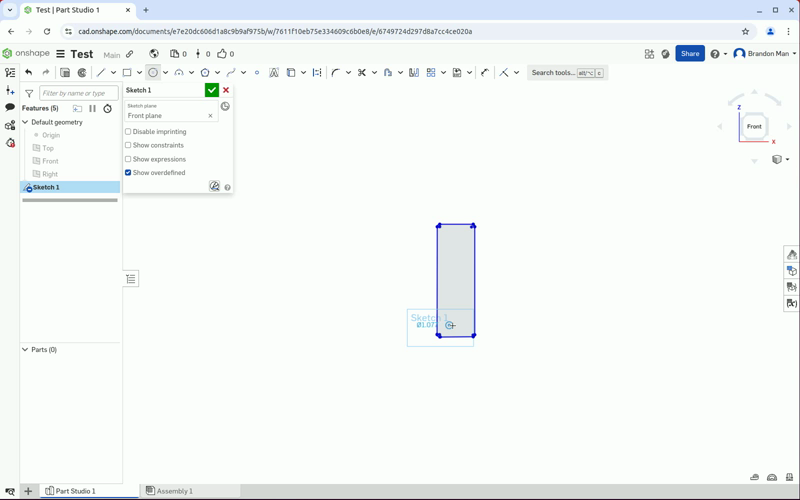
key(esc)
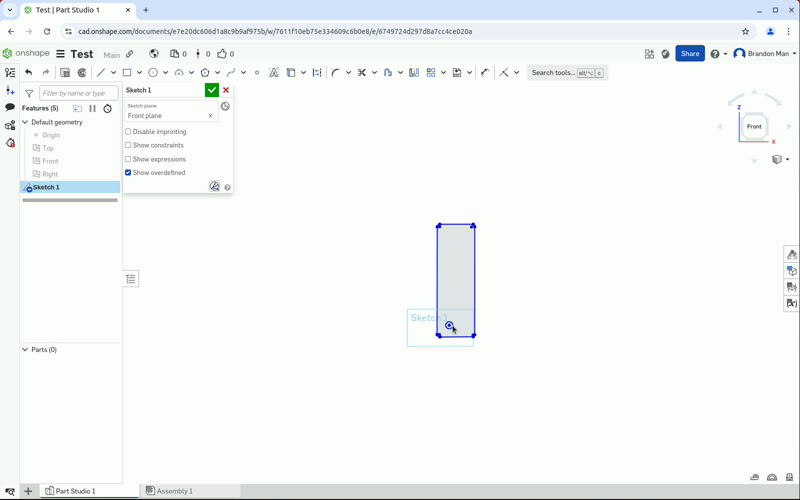
key(c)
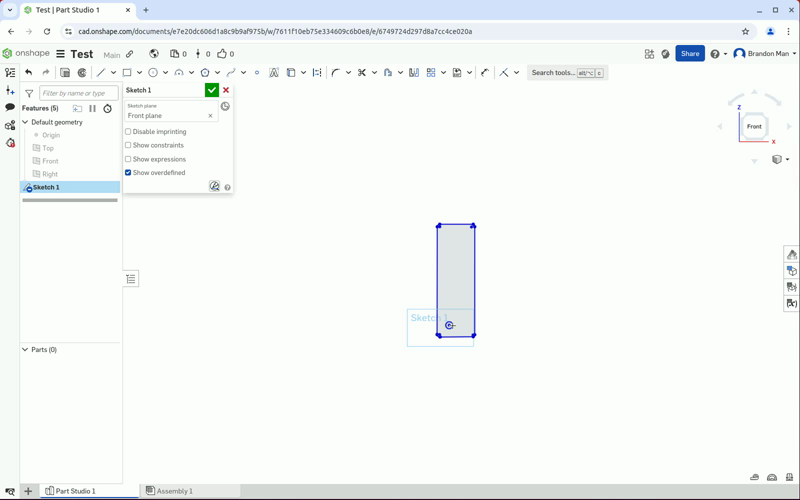
key_down(shift)
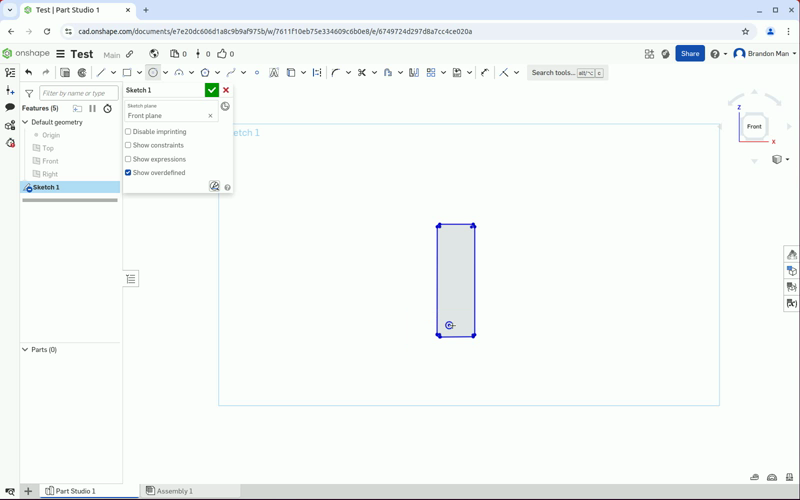
mouse_move(449, 235)
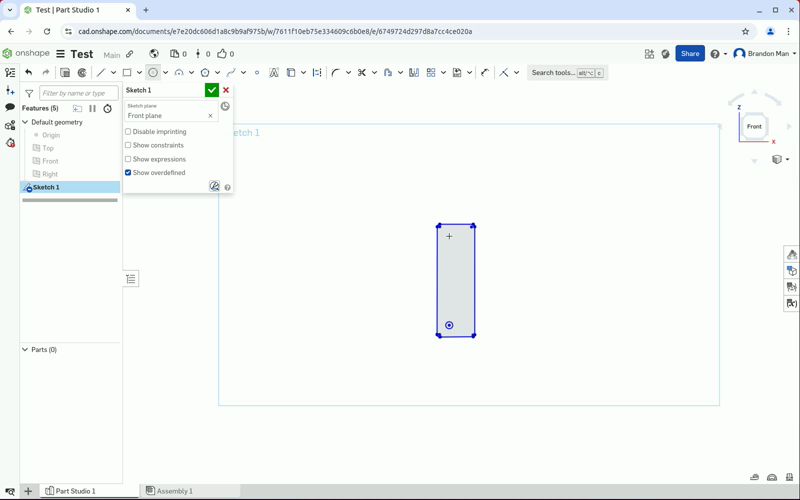
click(449, 235)
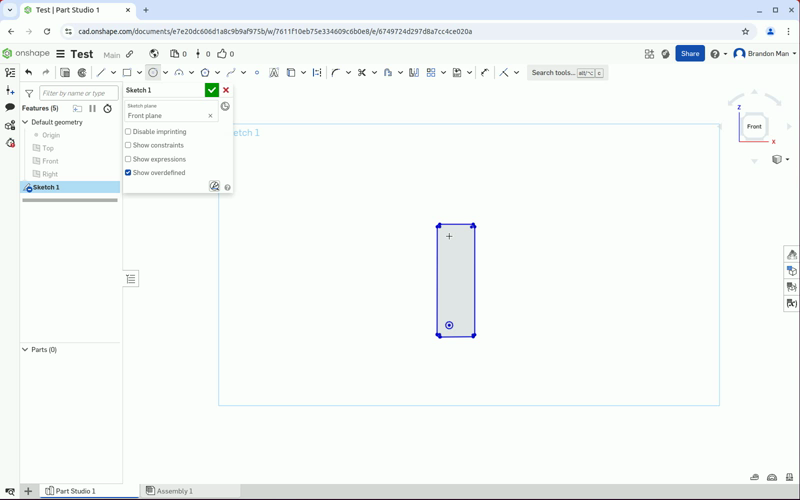
key_up(shift)
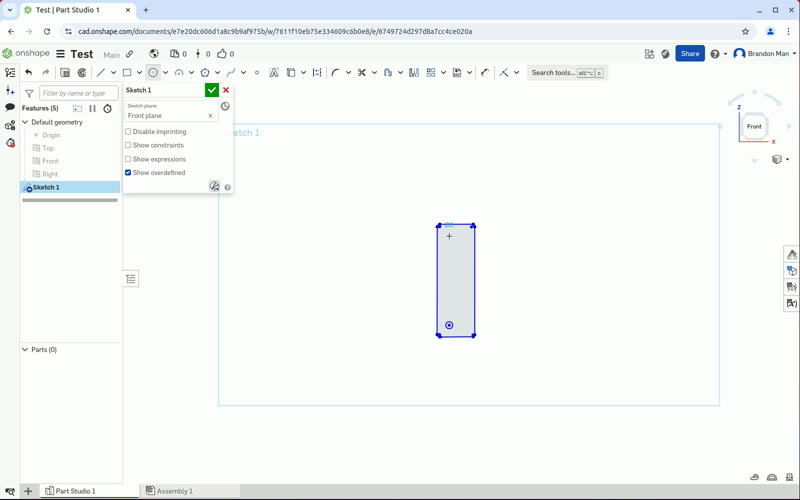
mouse_move(452, 235)
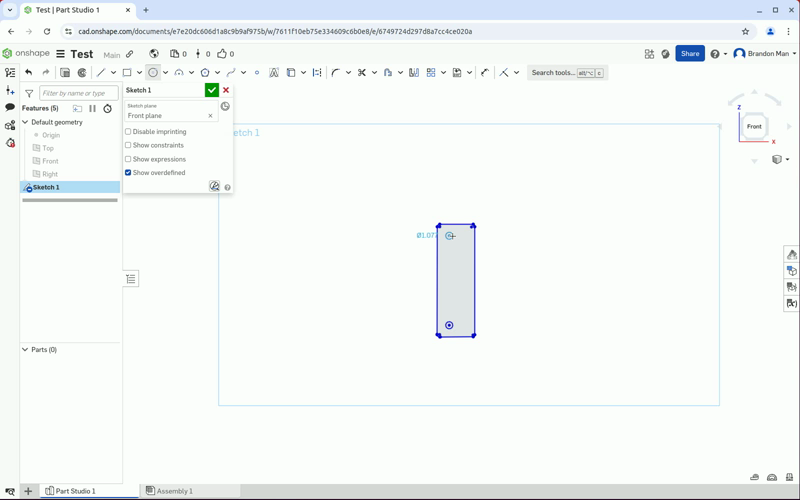
click(452, 235)
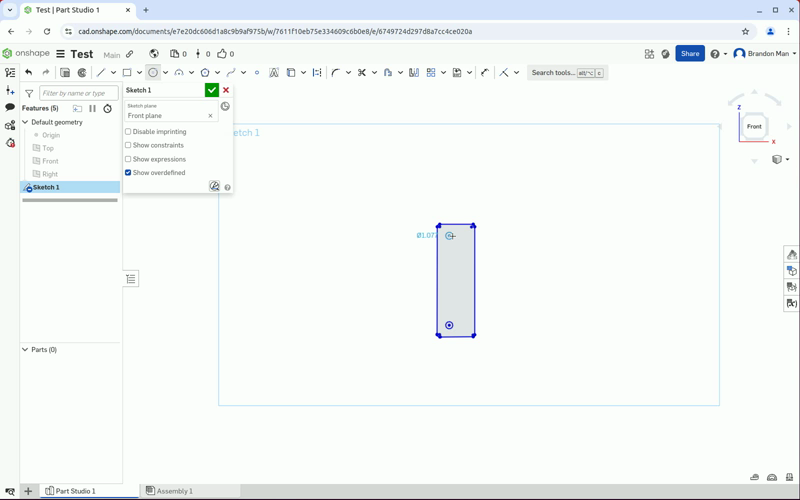
key(esc)
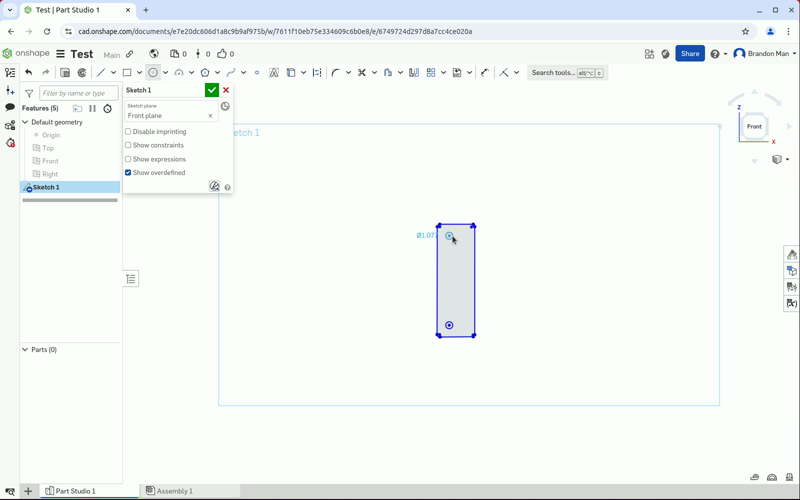
key(c)
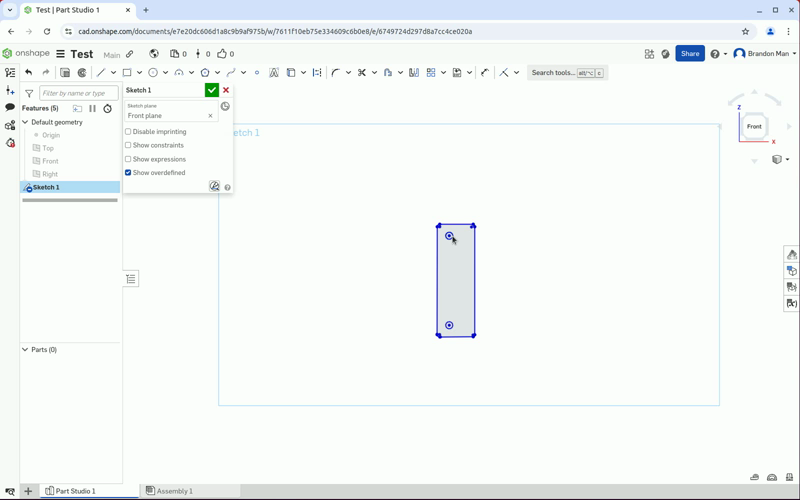
key_down(shift)
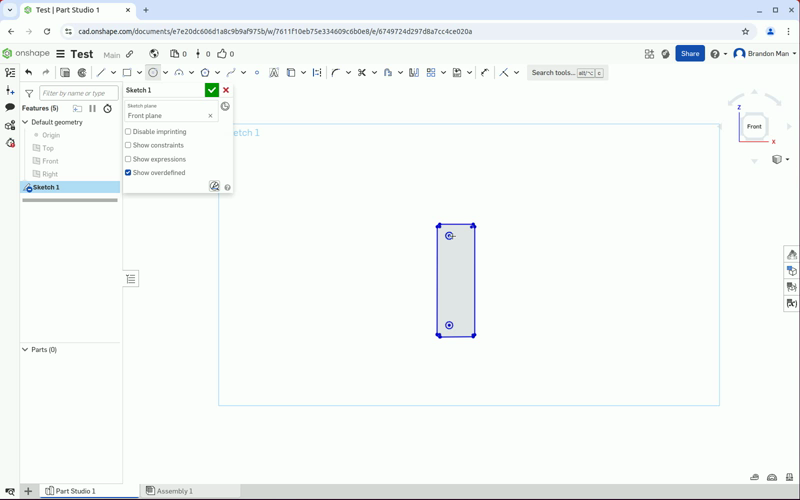
mouse_move(464, 325)
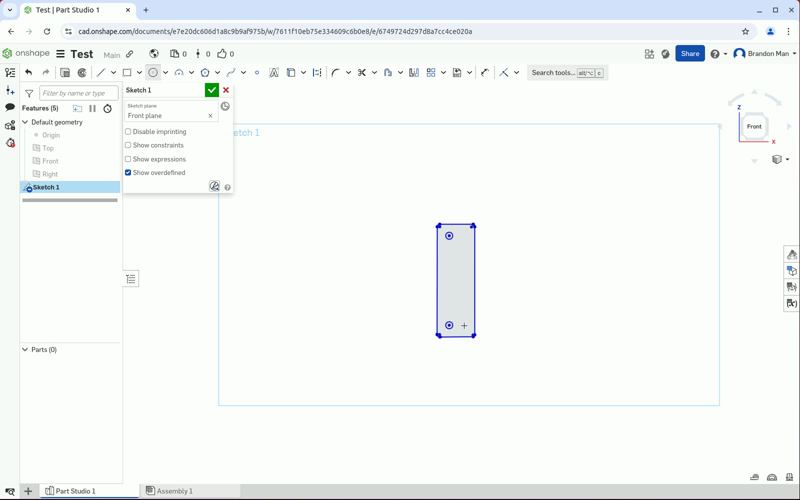
click(464, 325)
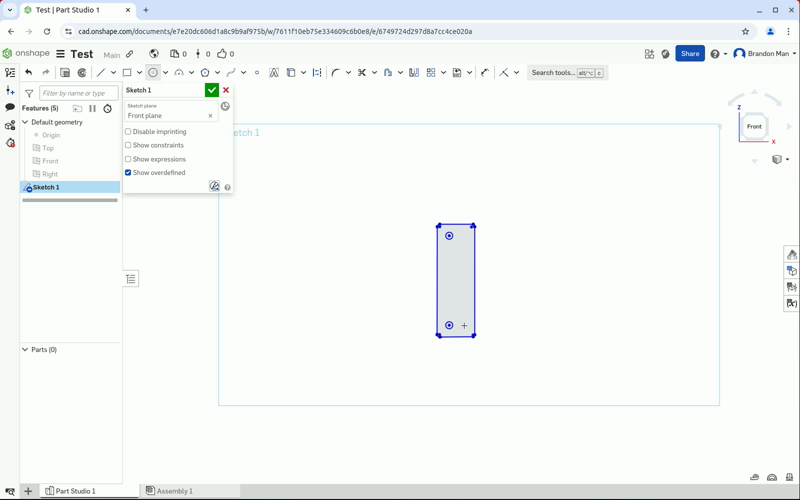
key_up(shift)
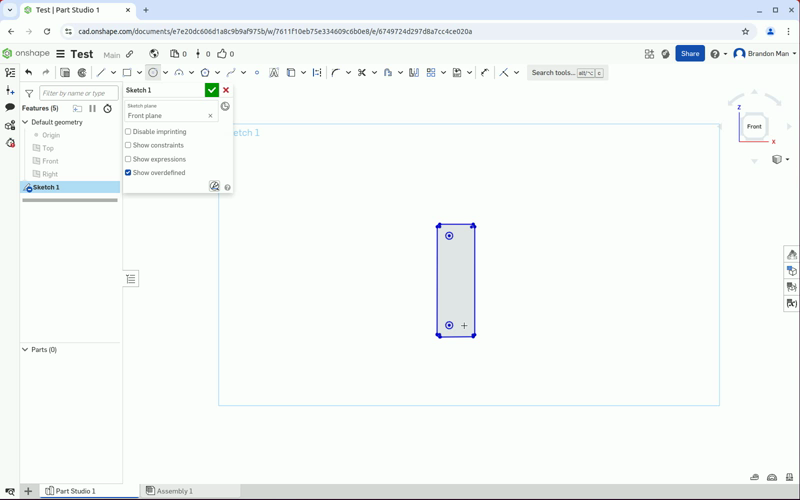
mouse_move(467, 325)
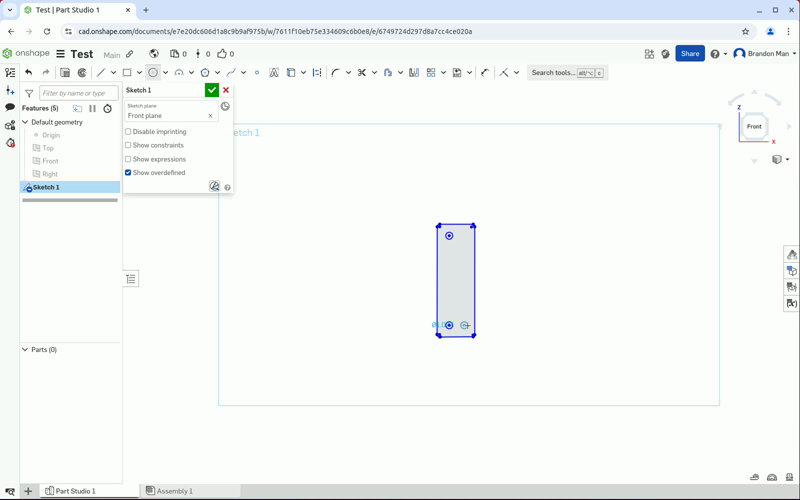
click(467, 325)
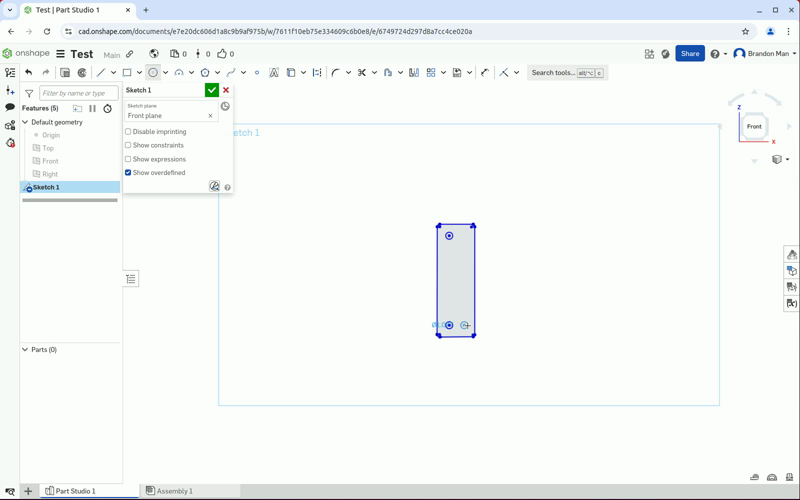
key(esc)
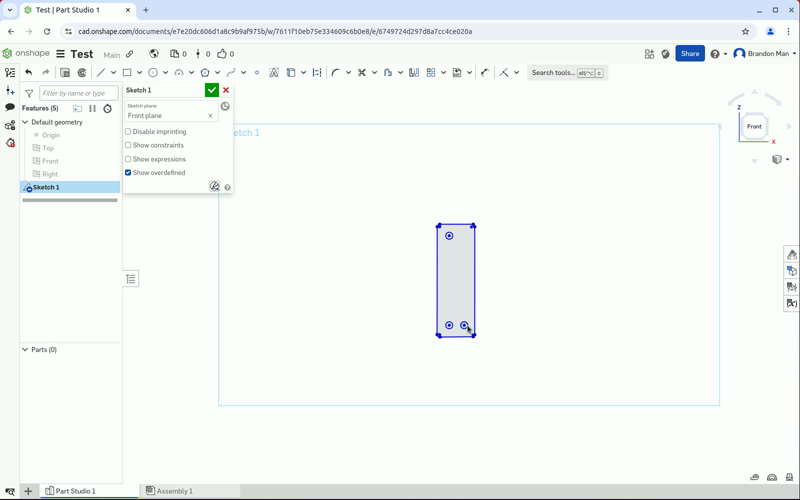
key(c)
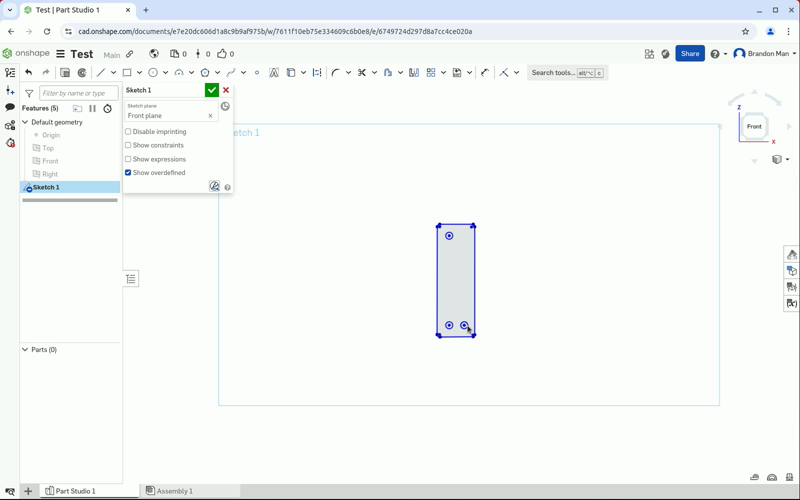
key_down(shift)
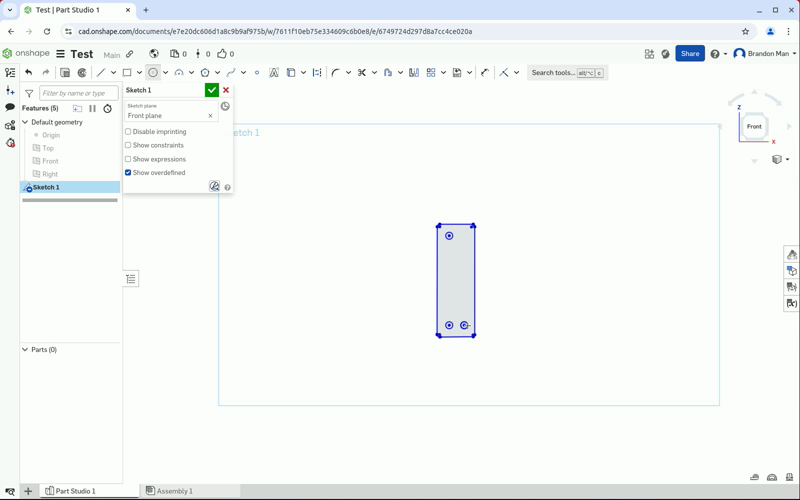
mouse_move(464, 235)
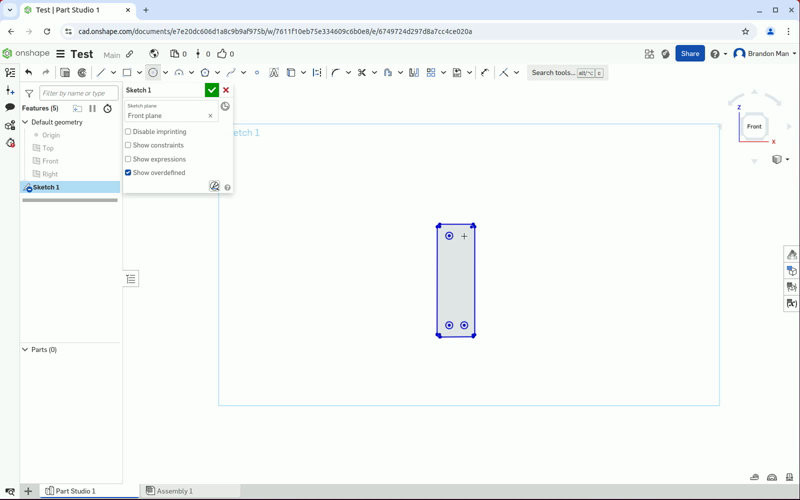
click(464, 235)
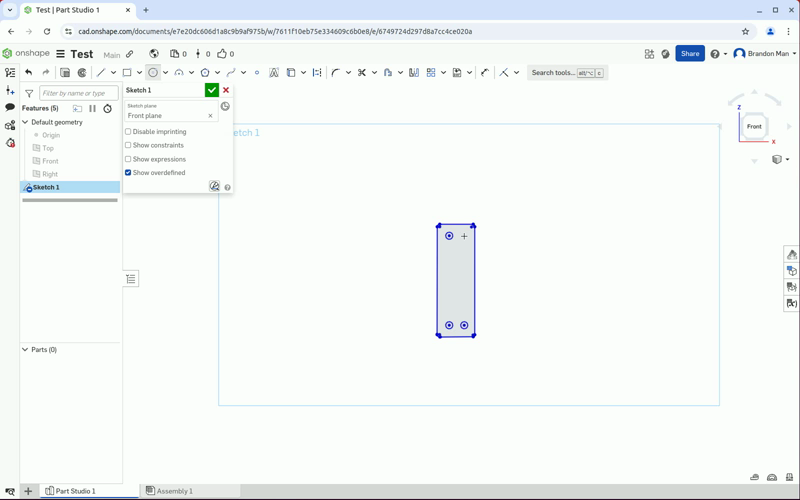
key_up(shift)
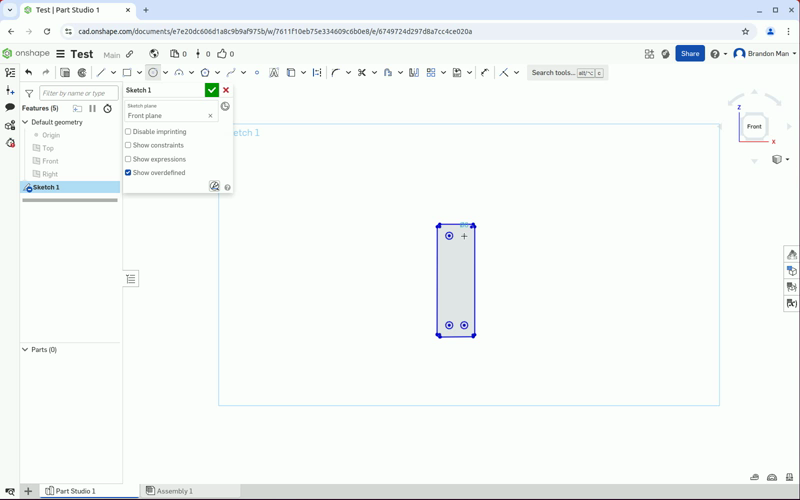
mouse_move(467, 235)
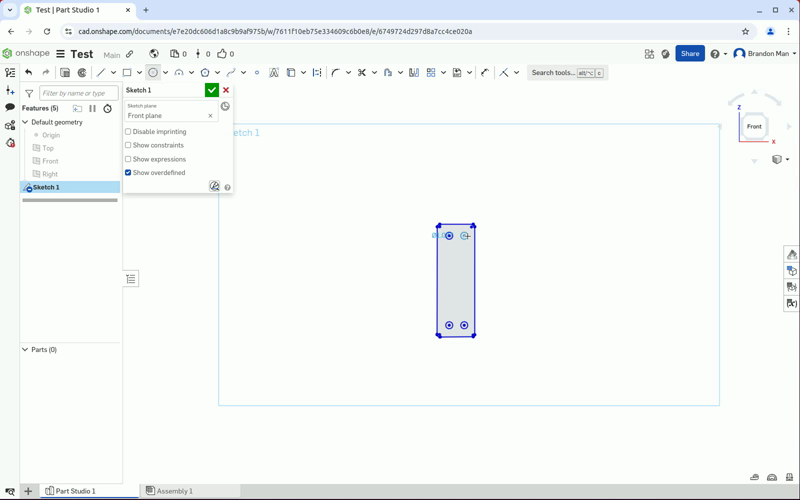
click(467, 235)
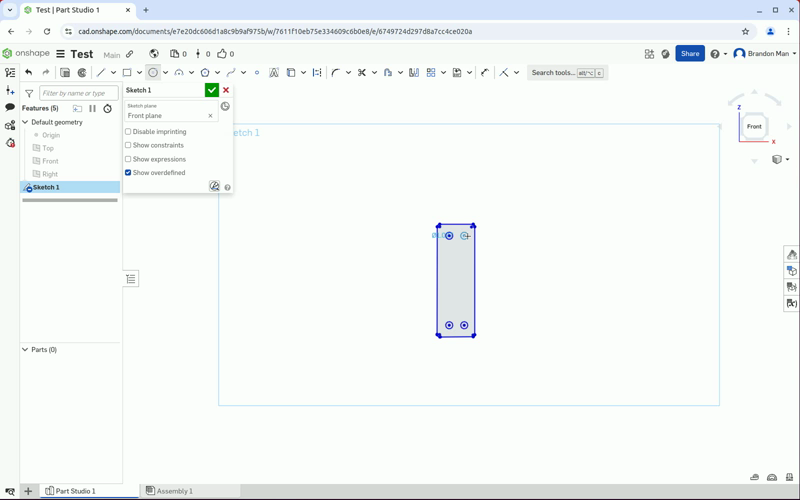
key(esc)
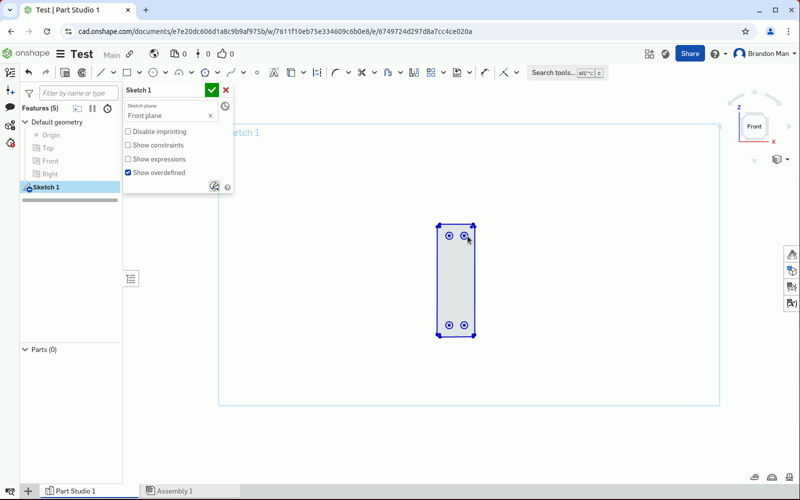
mouse_move(454, 331)
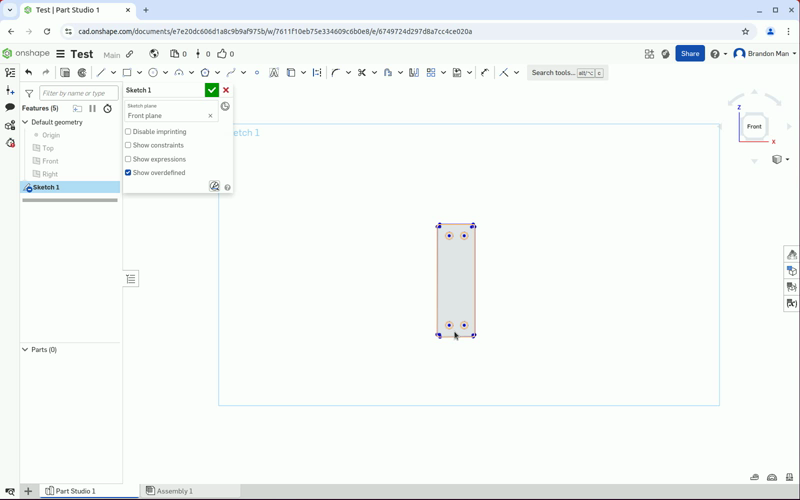
click(454, 331)
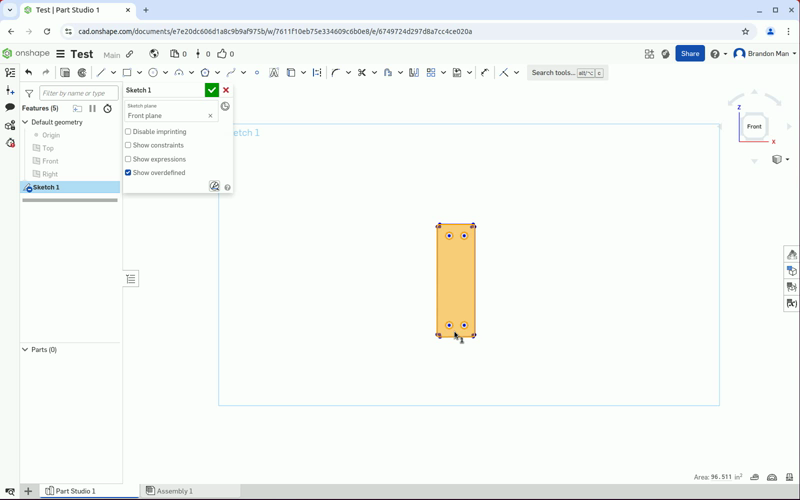
mouse_move(73, 352)
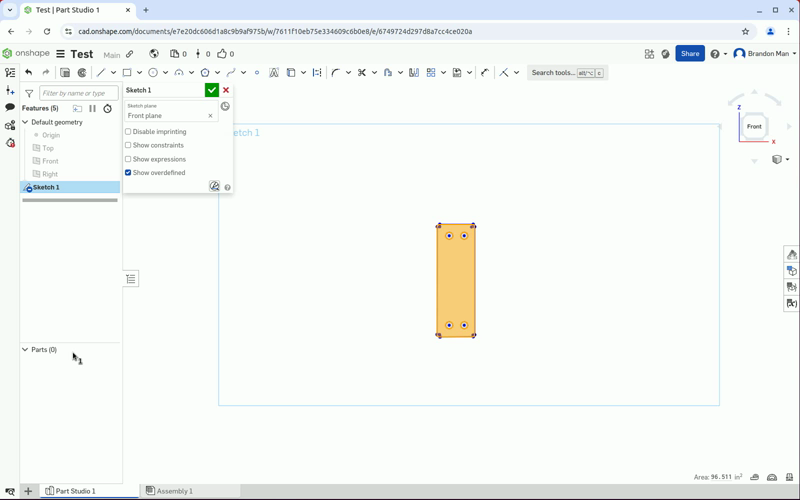
key(shift+y)
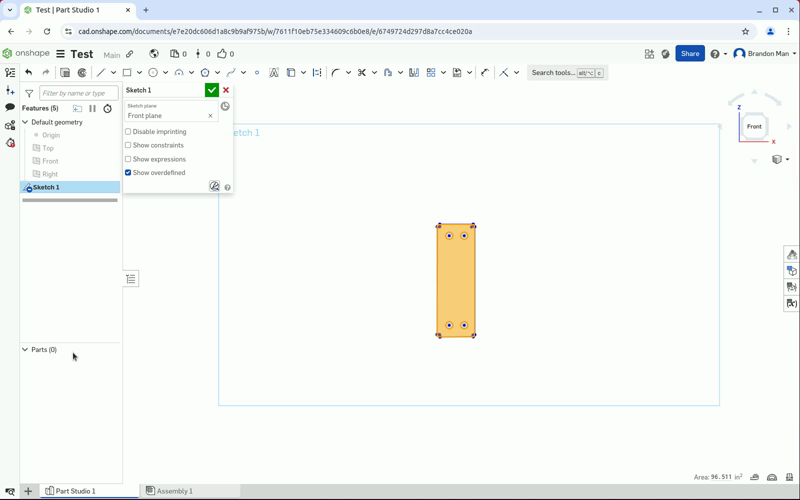
key(shift+e)
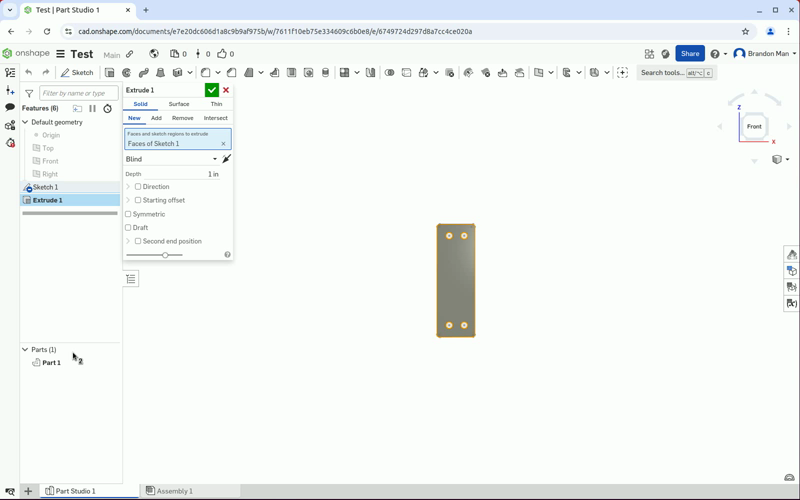
mouse_move(143, 106)
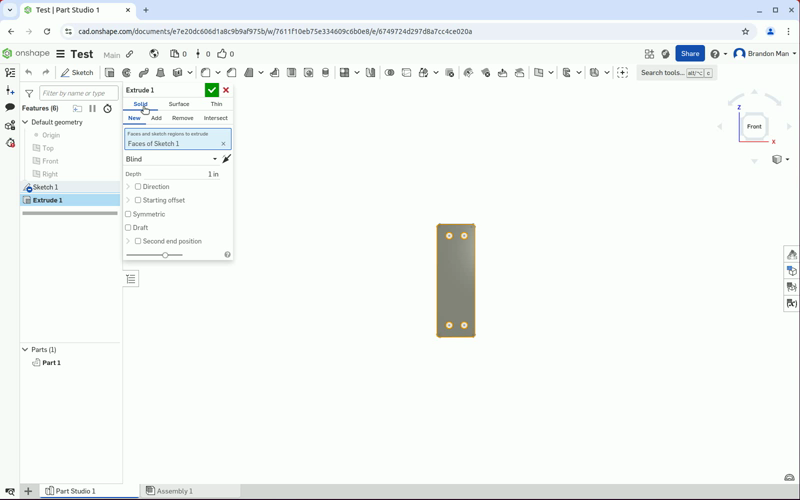
click(143, 106)
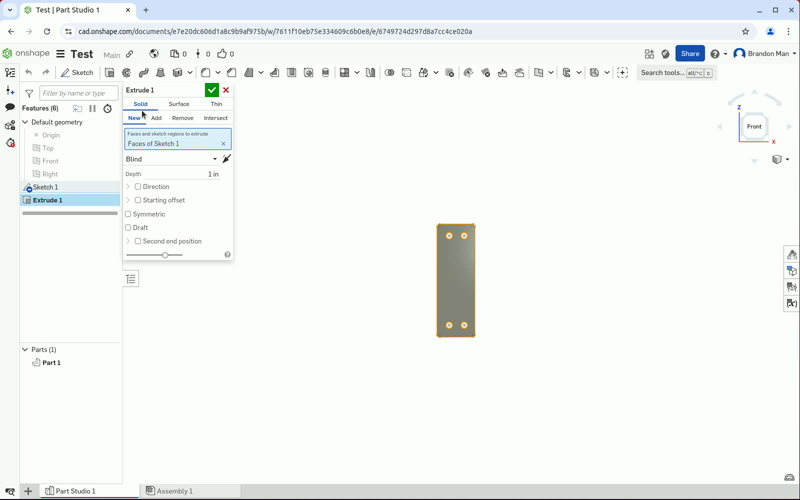
mouse_move(137, 120)
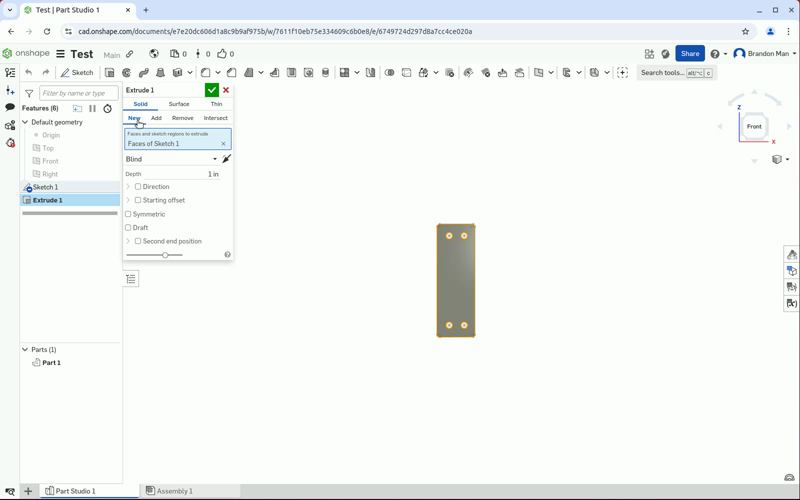
click(137, 120)
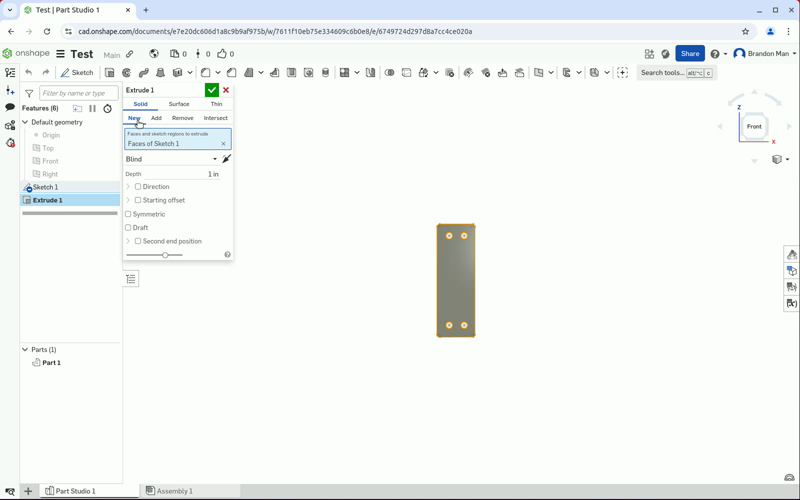
key(tab, 4)
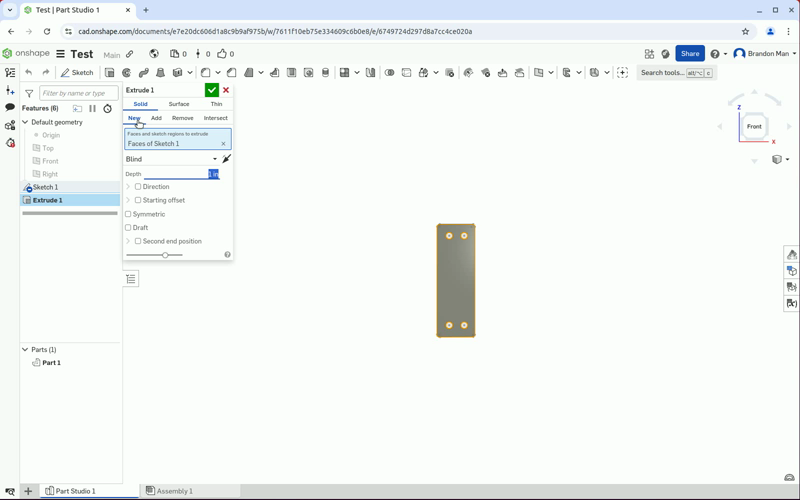
text(0.722)
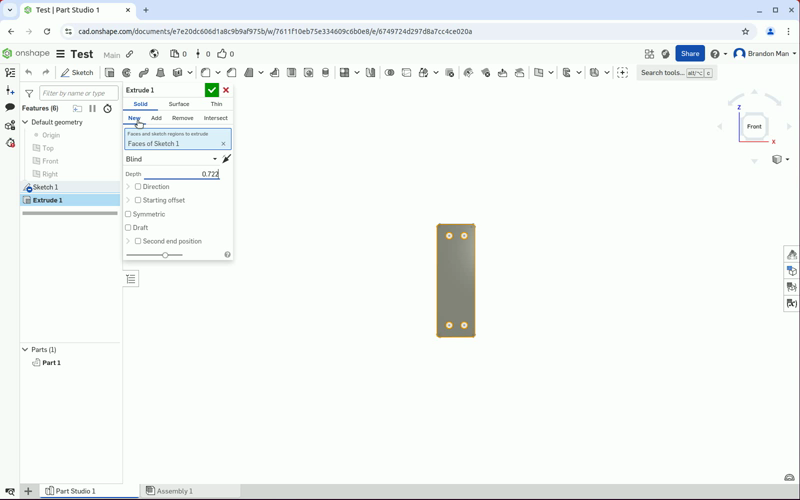
key(enter)
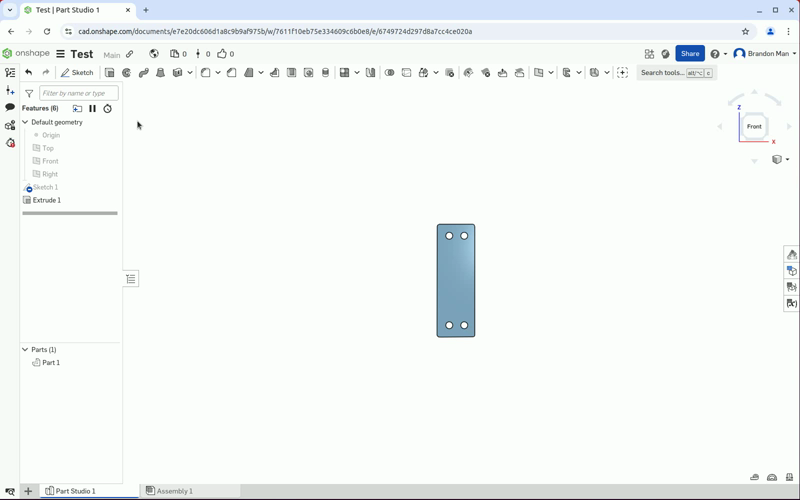
key(shift+h)
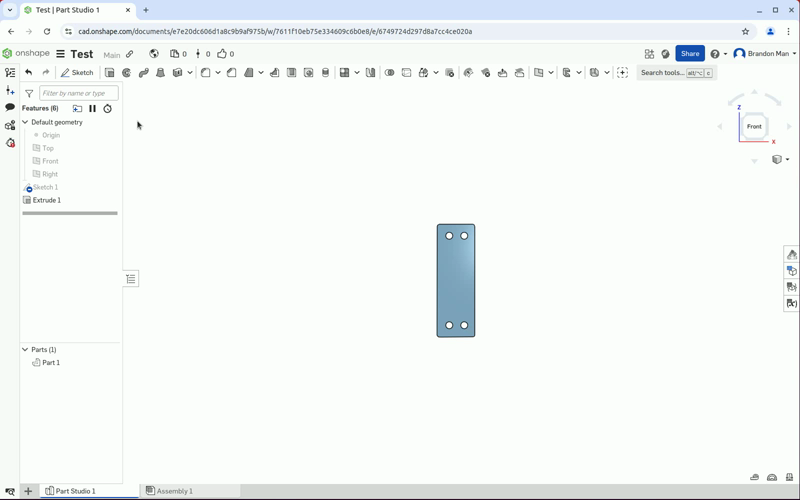
key(shift+h)
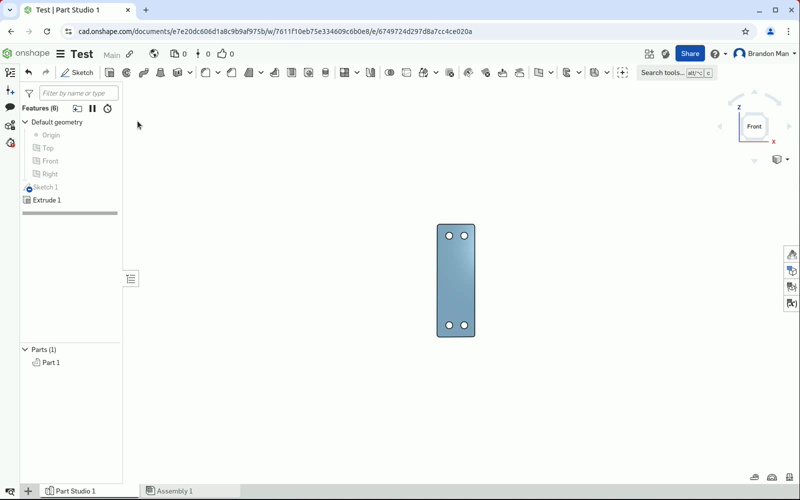
mouse_move(73, 189)
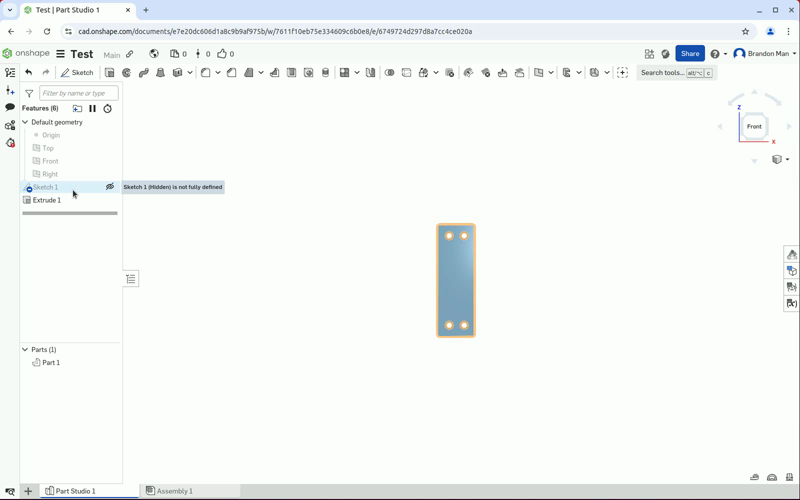
click(73, 189)
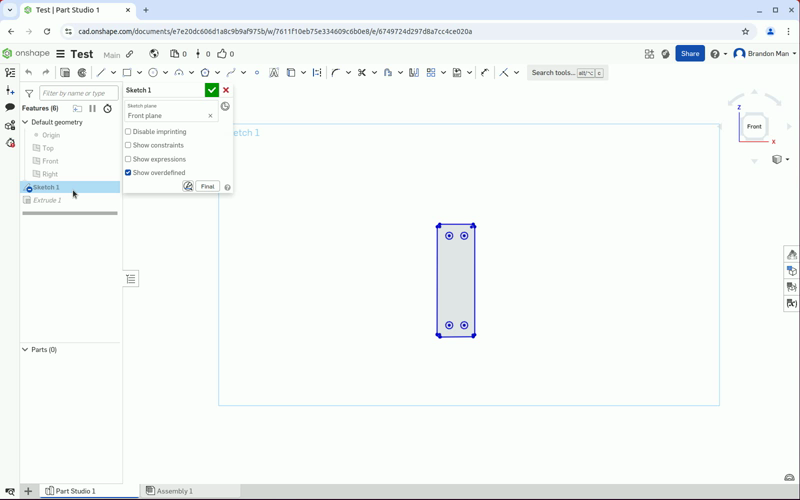
mouse_move(229, 92)
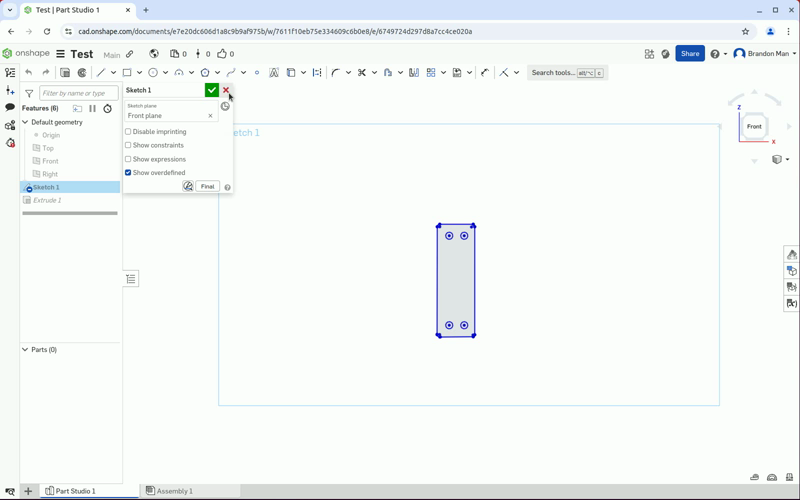
click(229, 92)
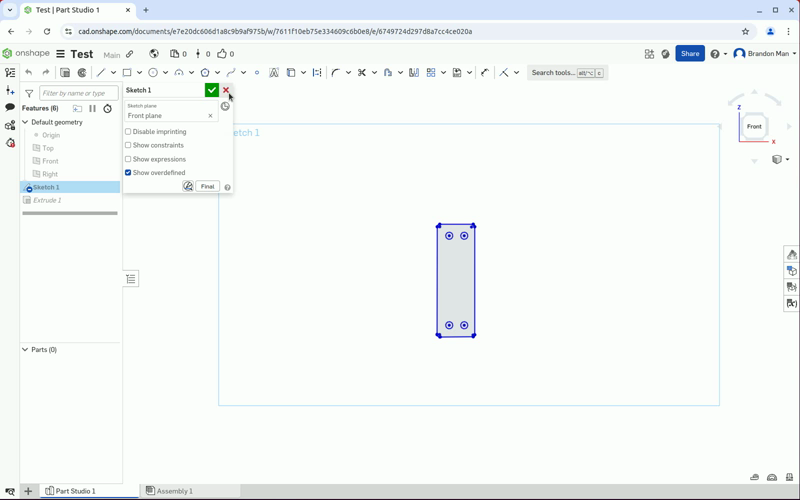
key(shift+s)
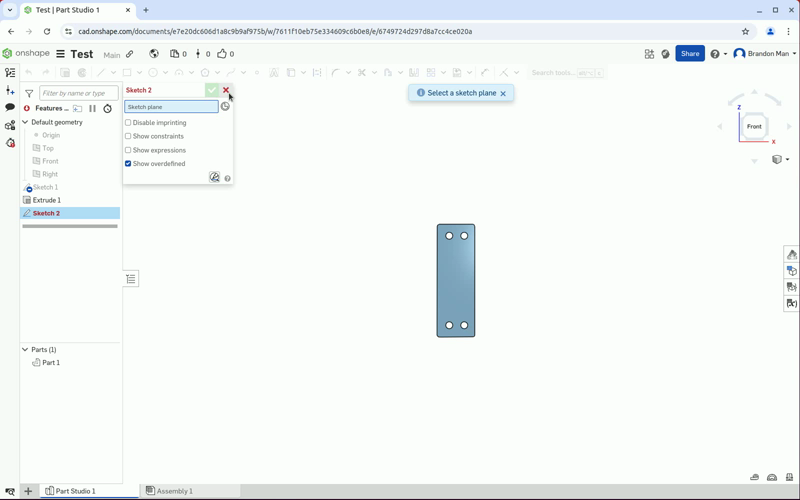
mouse_move(73, 163)
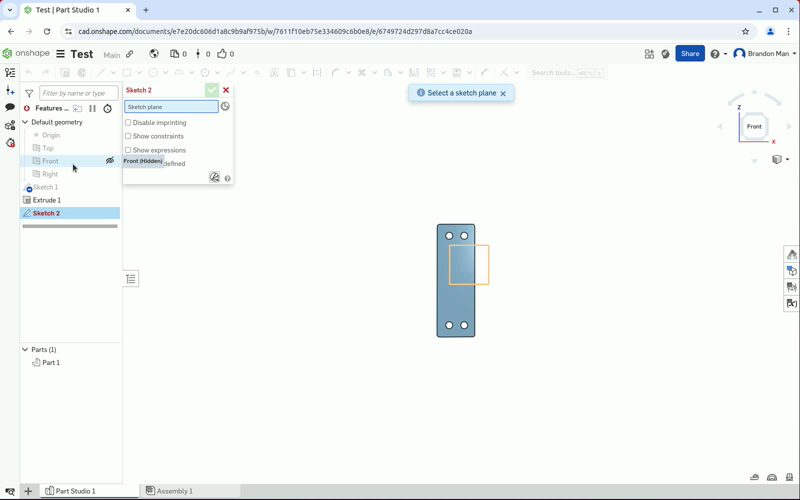
click(73, 163)
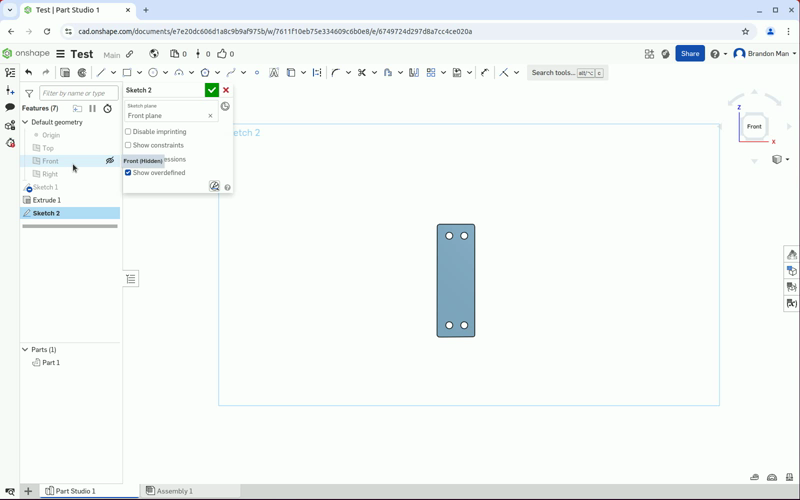
mouse_move(73, 352)
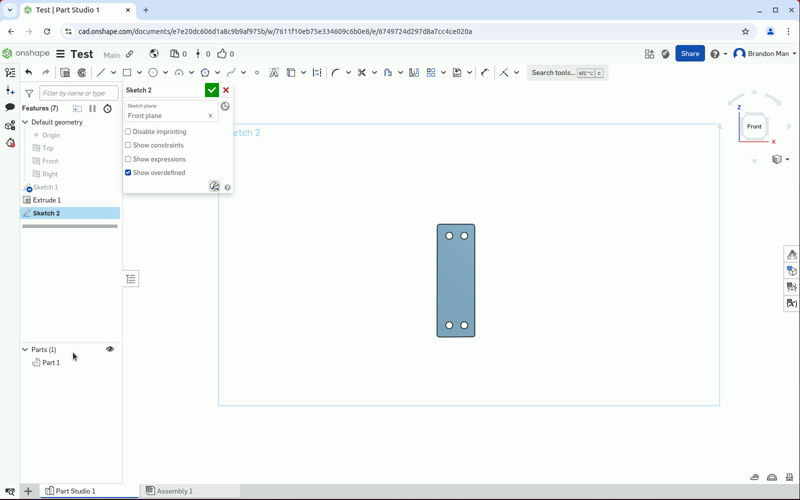
key(y)
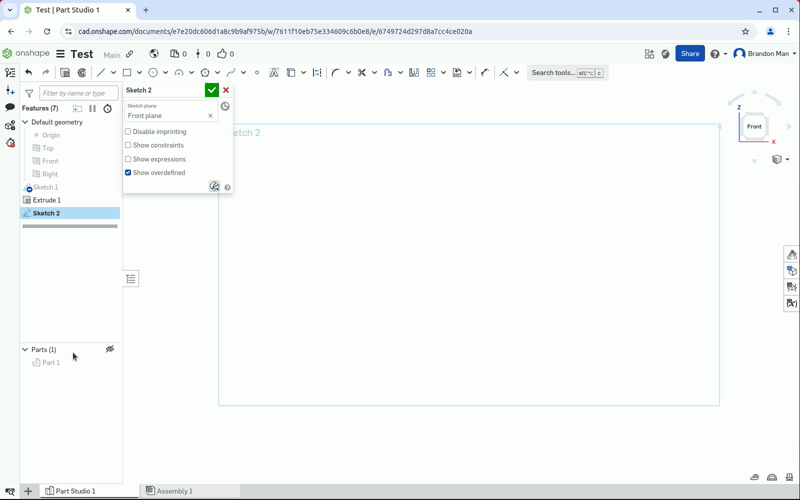
key(c)
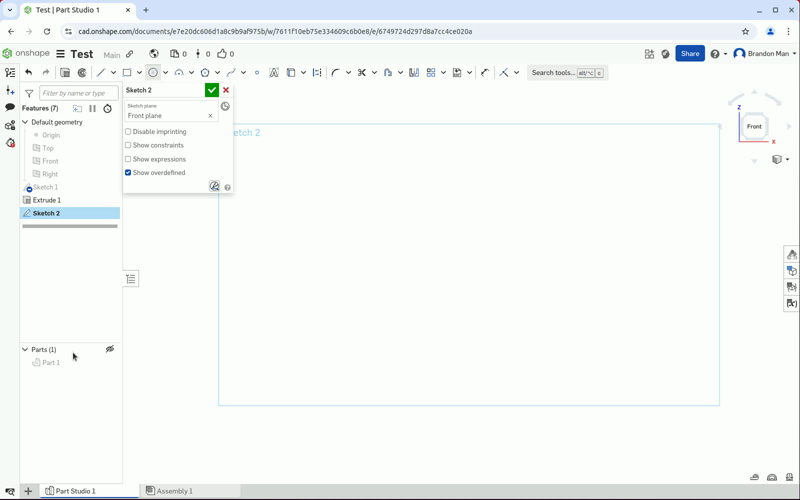
key_down(shift)
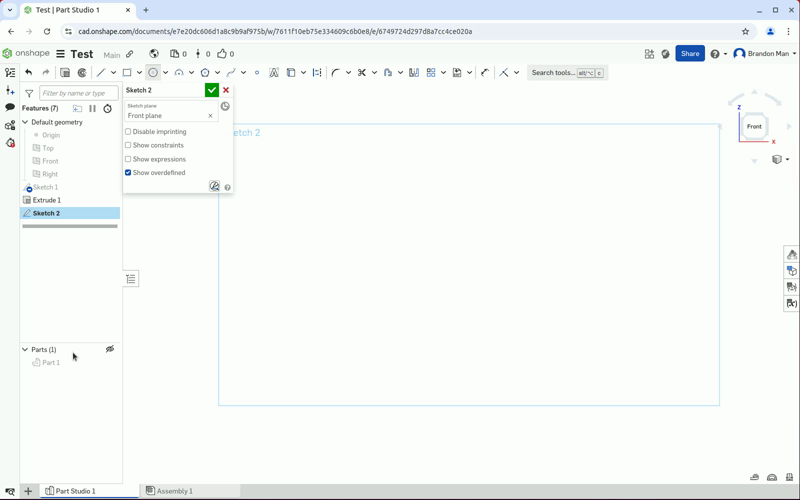
mouse_move(448, 236)
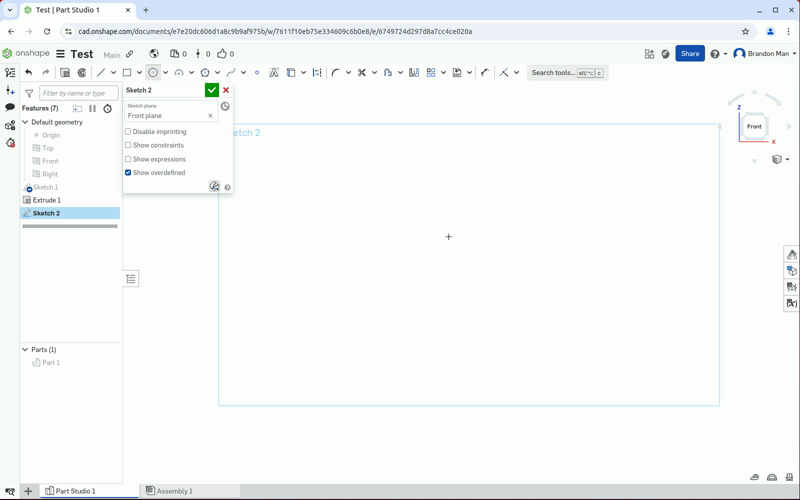
click(448, 236)
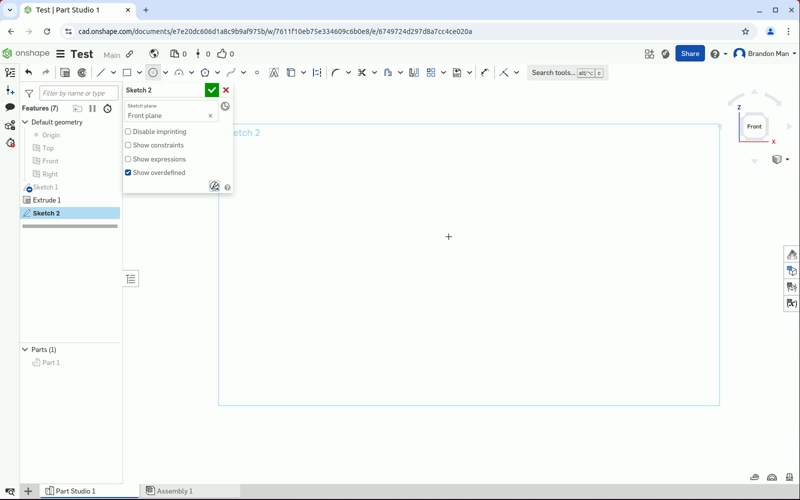
key_up(shift)
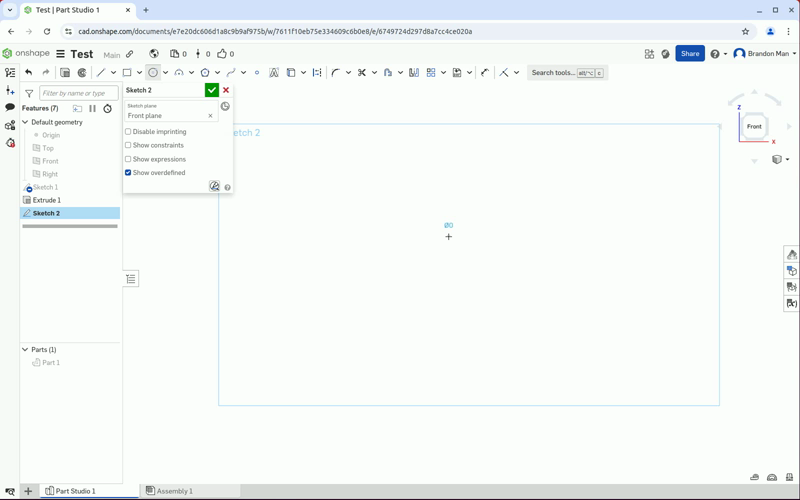
mouse_move(452, 236)
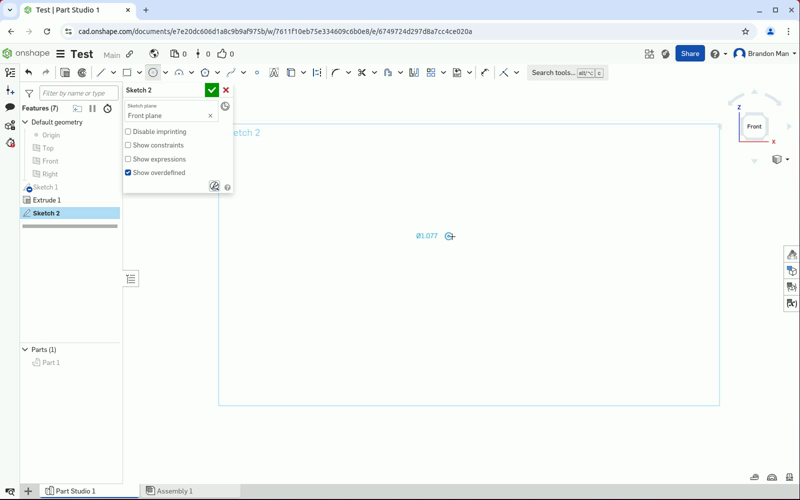
click(452, 236)
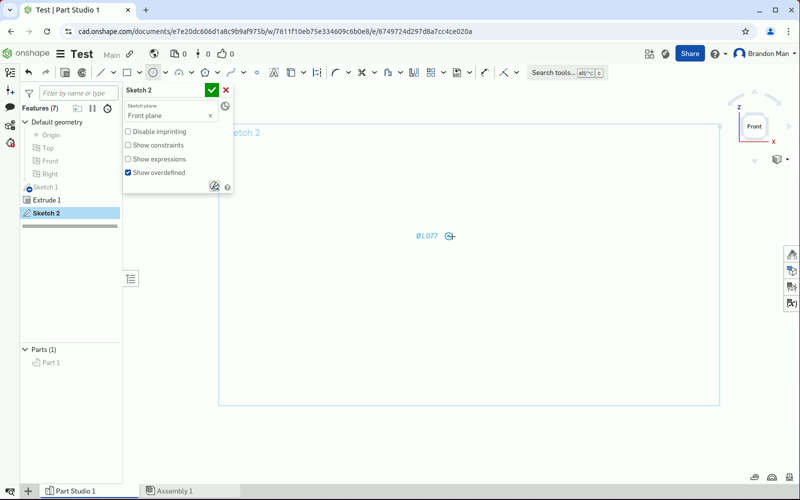
key(esc)
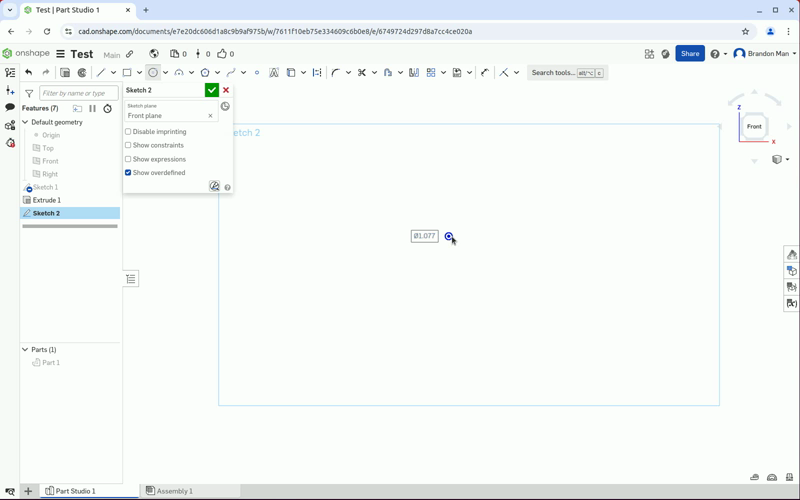
key(c)
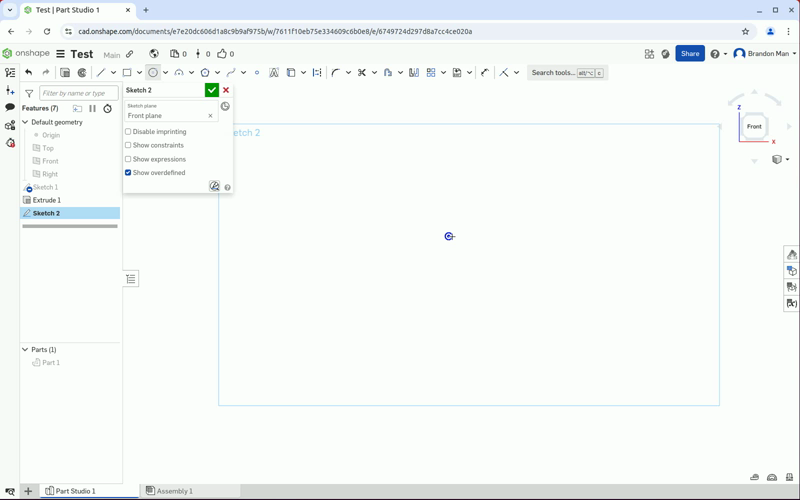
key_down(shift)
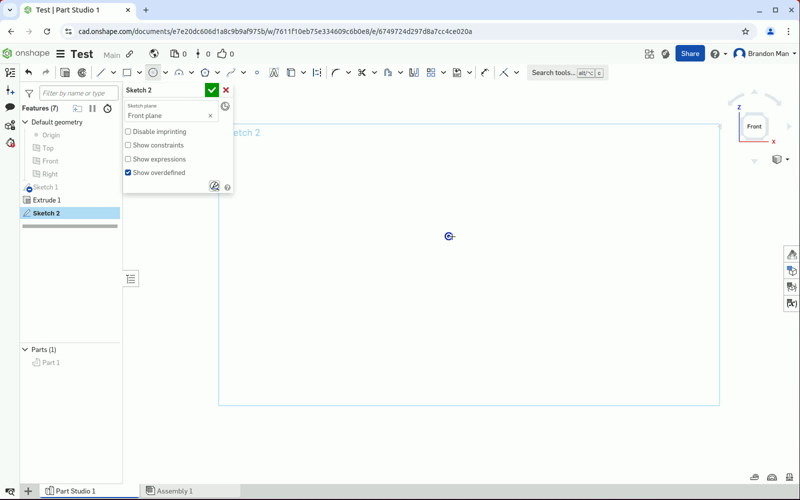
mouse_move(448, 236)
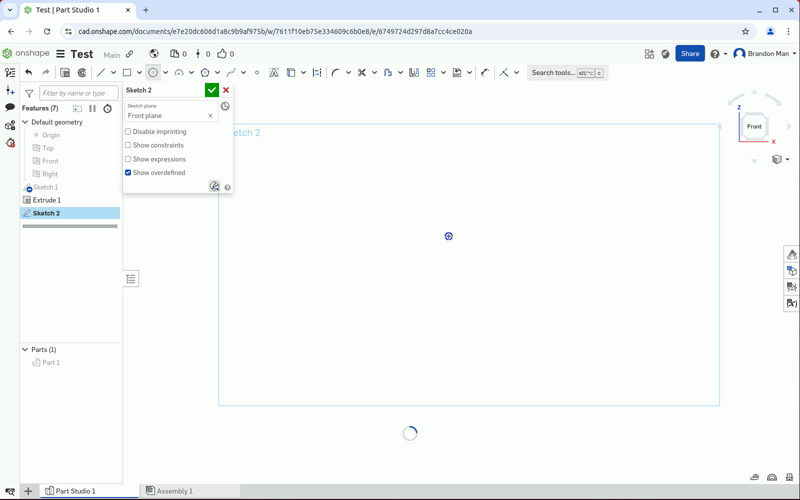
scroll(6)
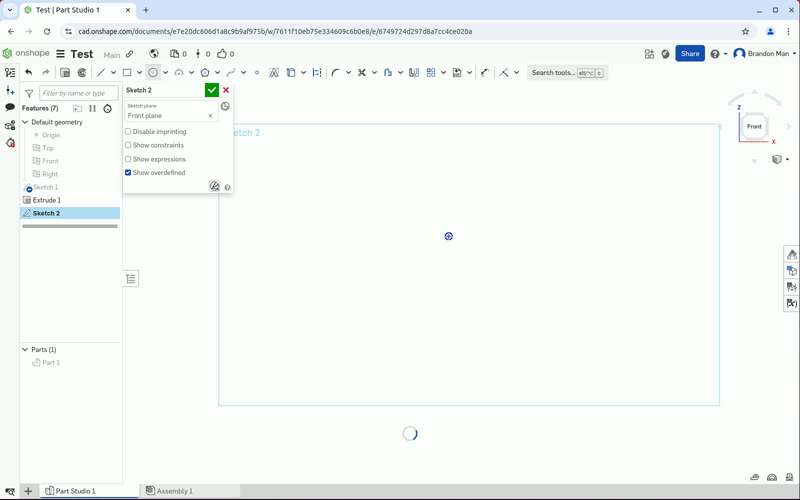
scroll(6)
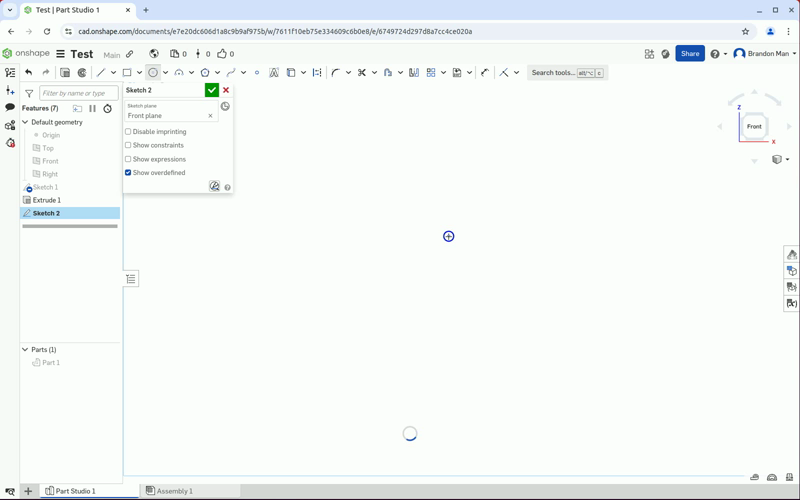
scroll(6)
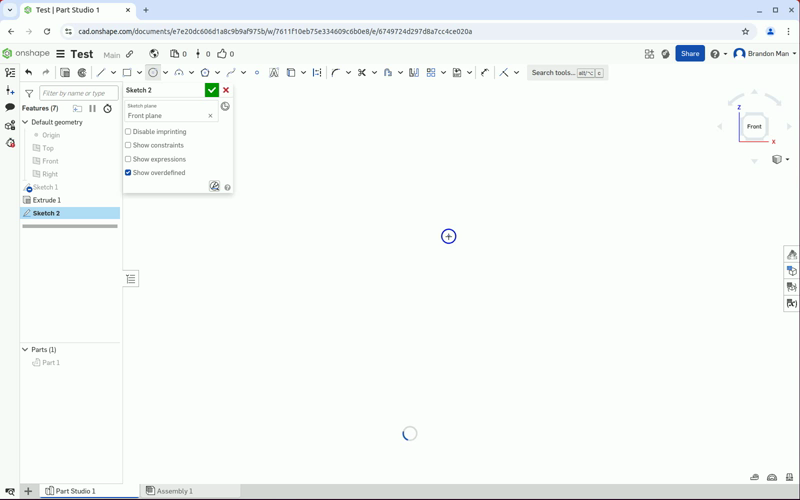
scroll(6)
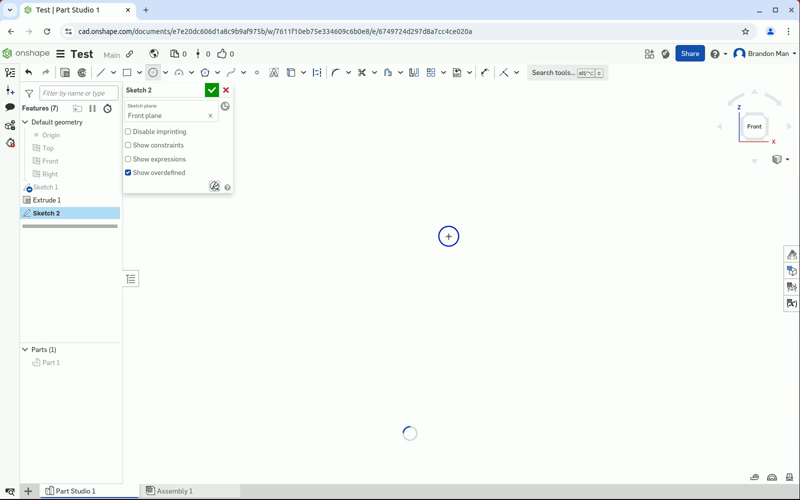
scroll(6)
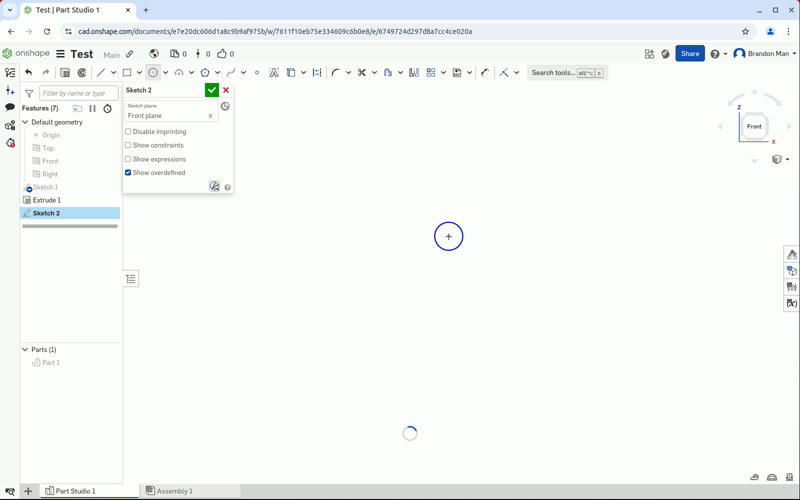
scroll(6)
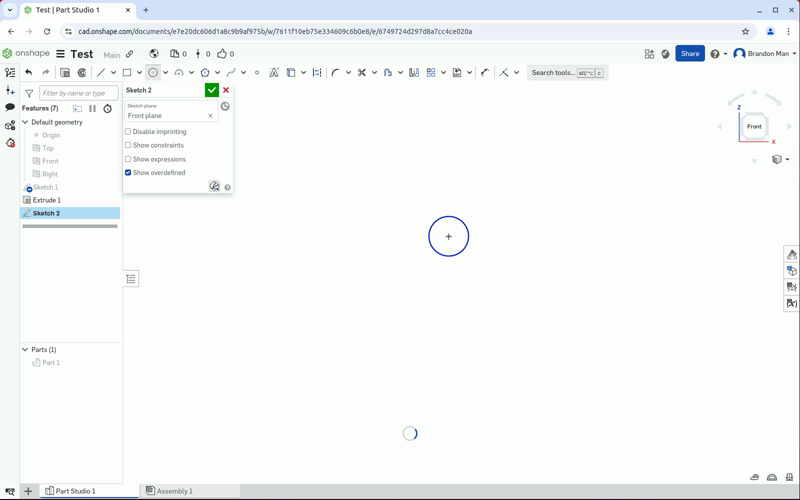
scroll(6)
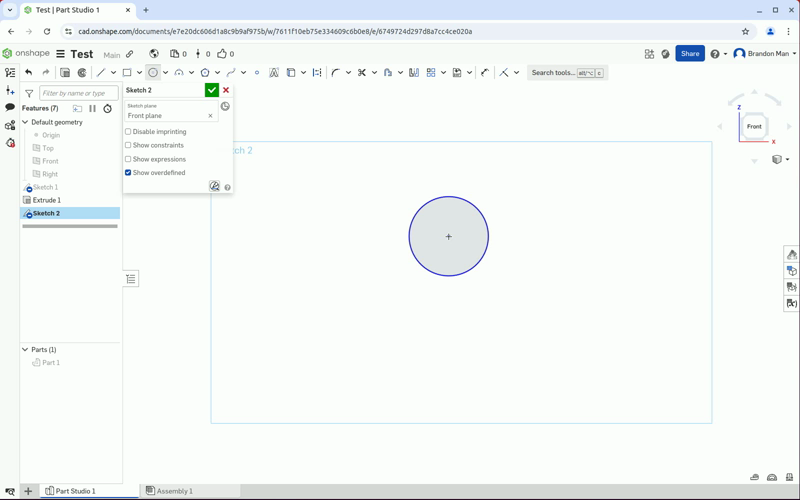
click(448, 236)
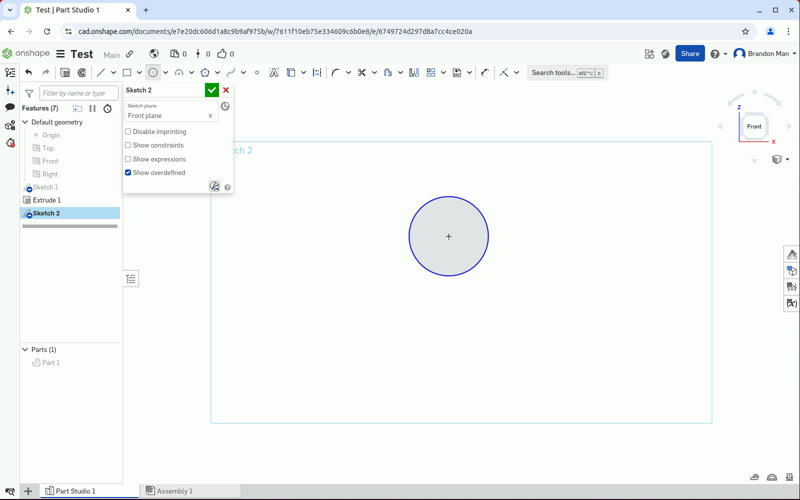
scroll(-6)
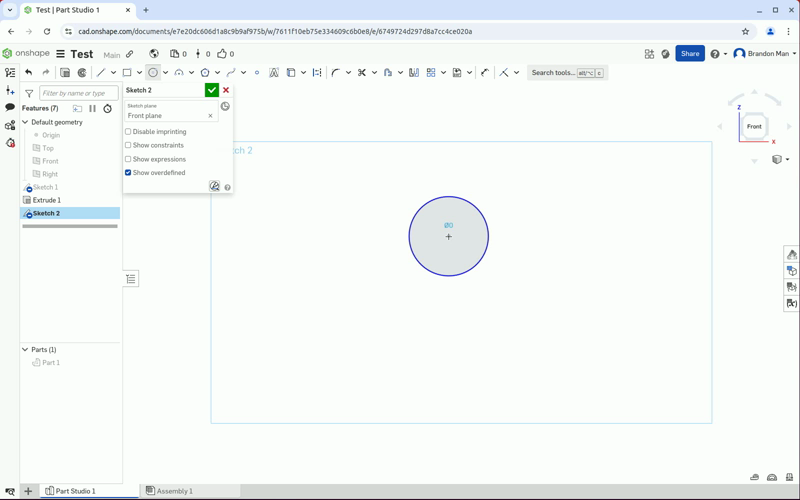
scroll(-6)
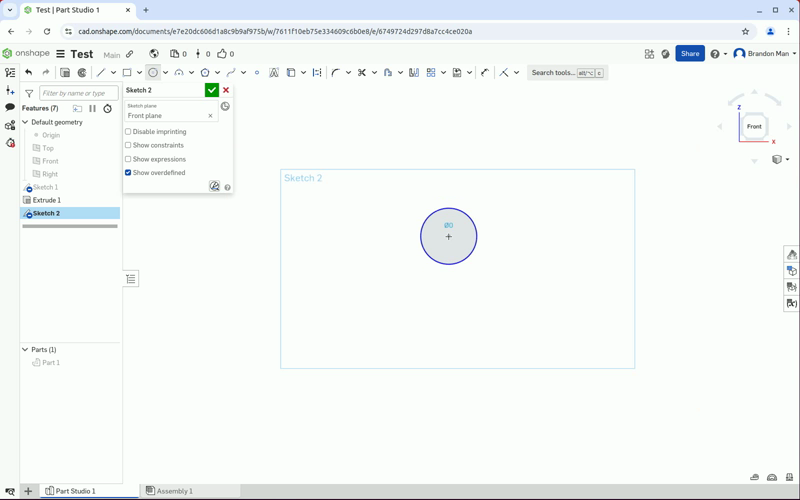
scroll(-6)
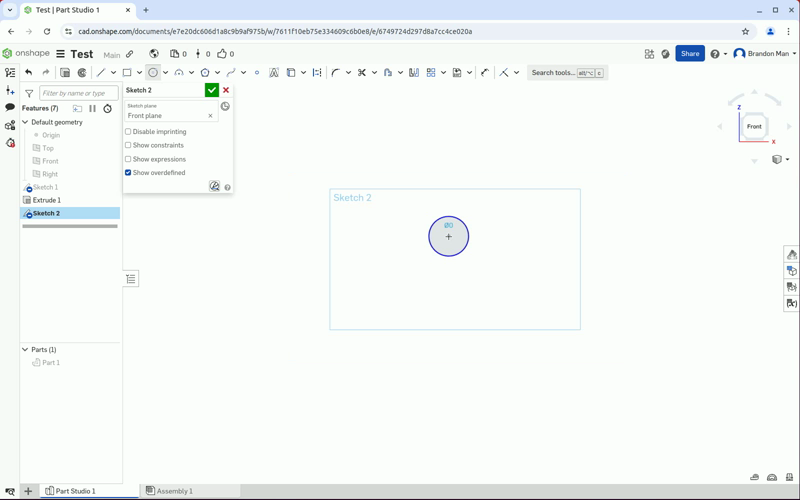
scroll(-6)
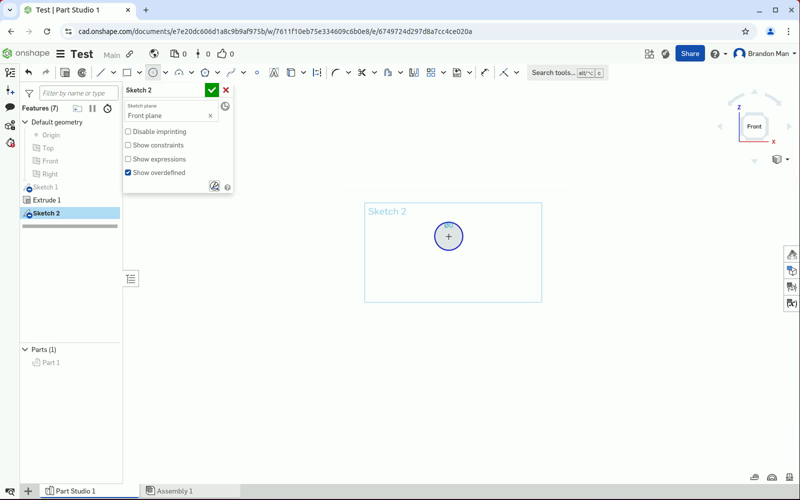
scroll(-6)
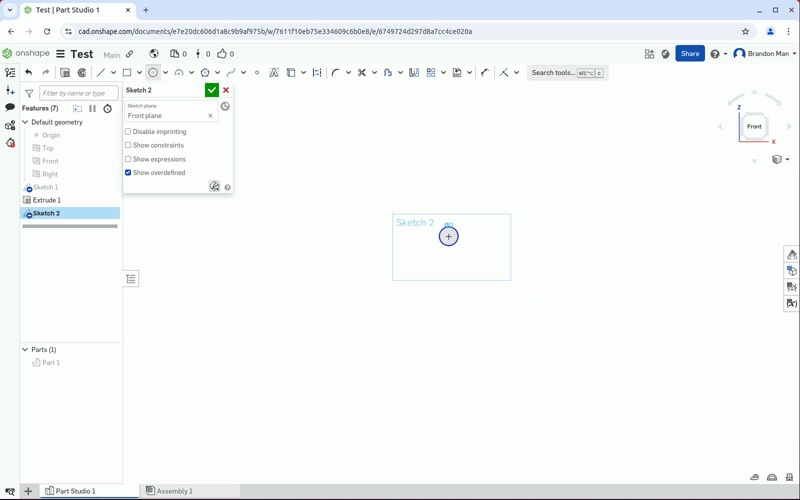
scroll(-6)
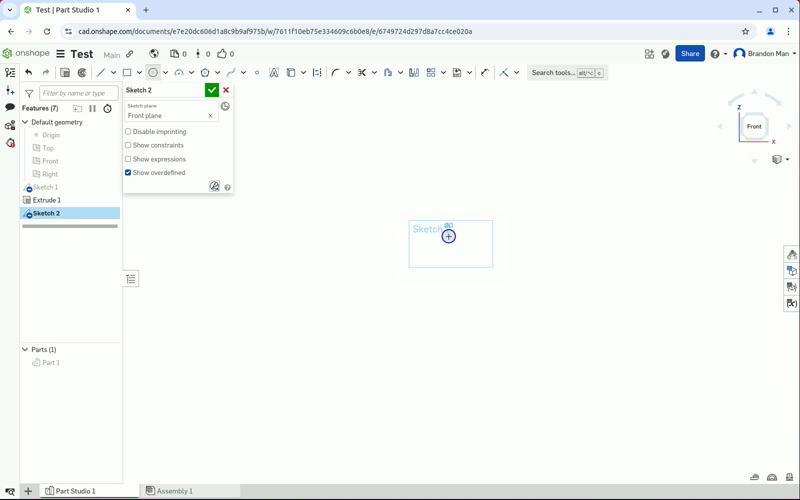
scroll(-6)
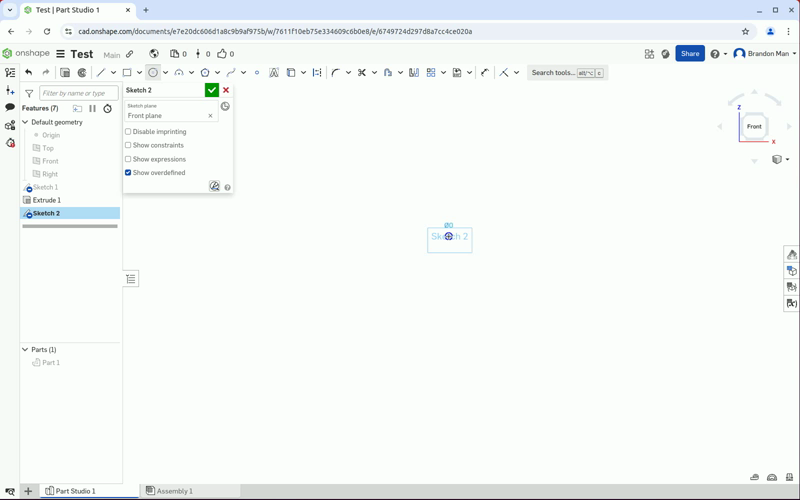
key_up(shift)
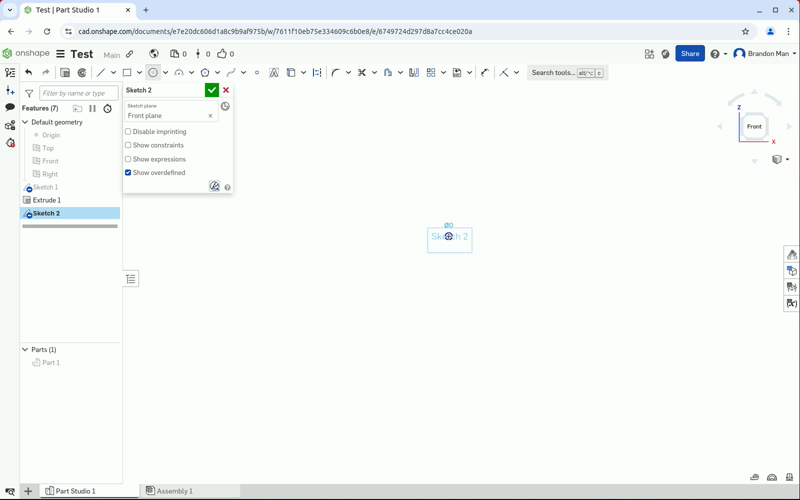
mouse_move(450, 236)
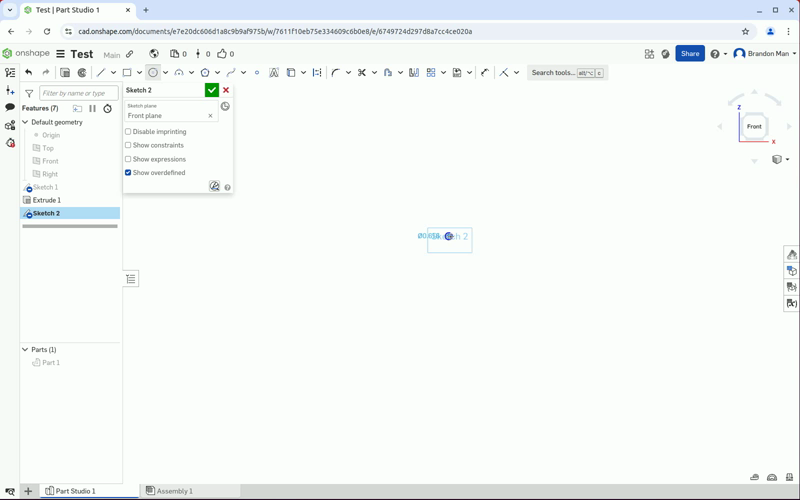
scroll(6)
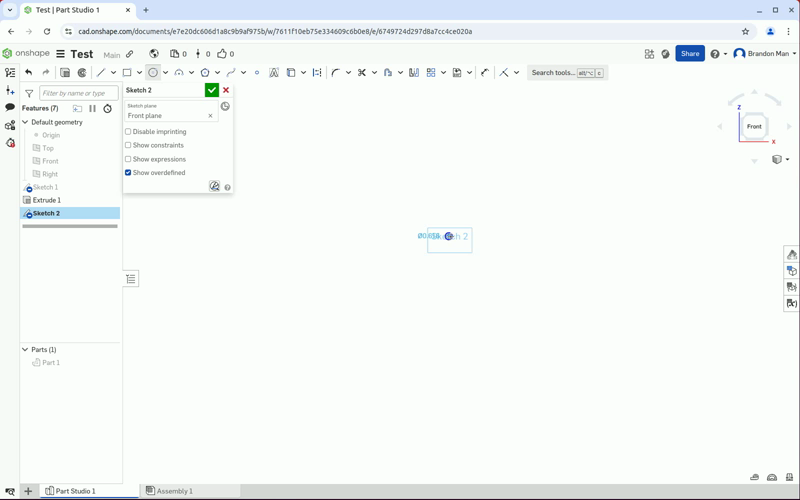
scroll(6)
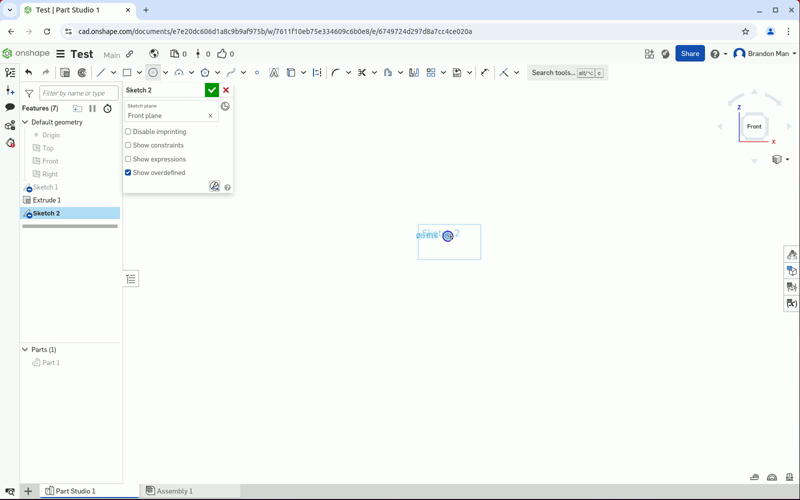
scroll(6)
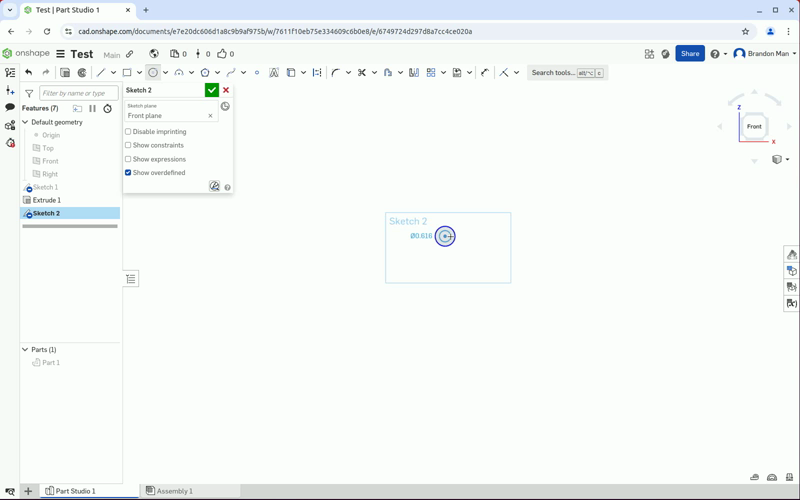
scroll(6)
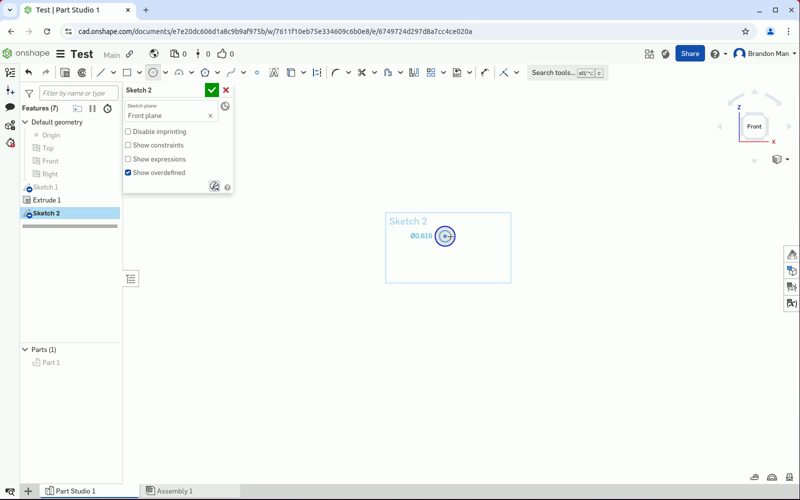
scroll(6)
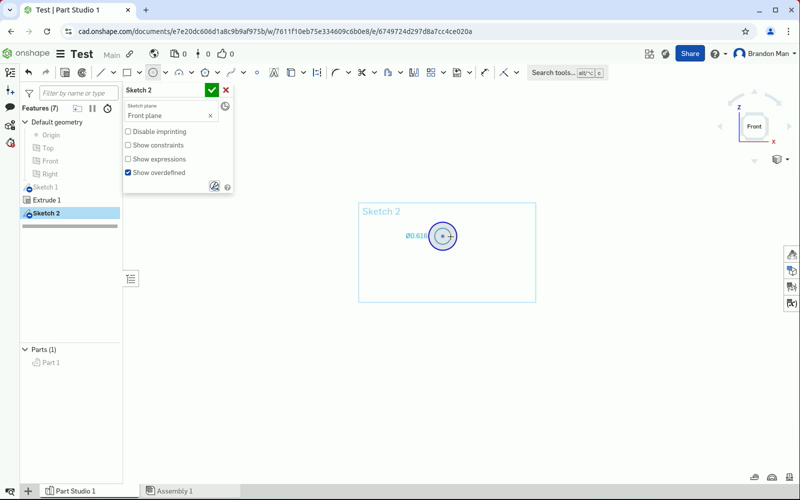
scroll(6)
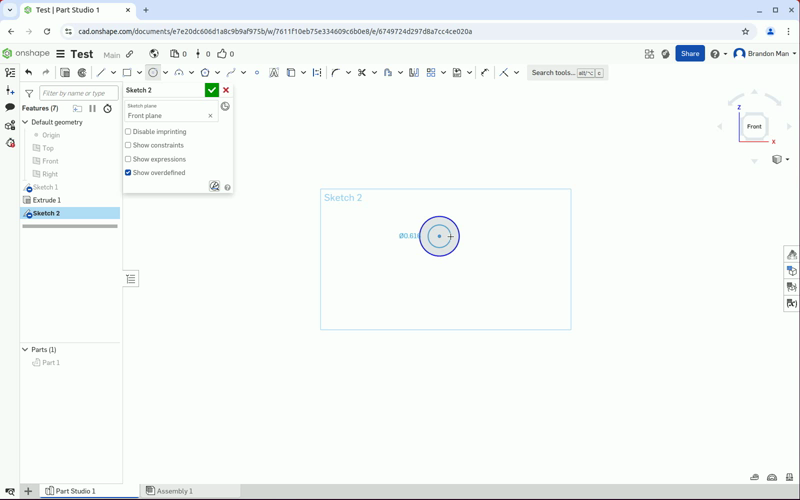
scroll(6)
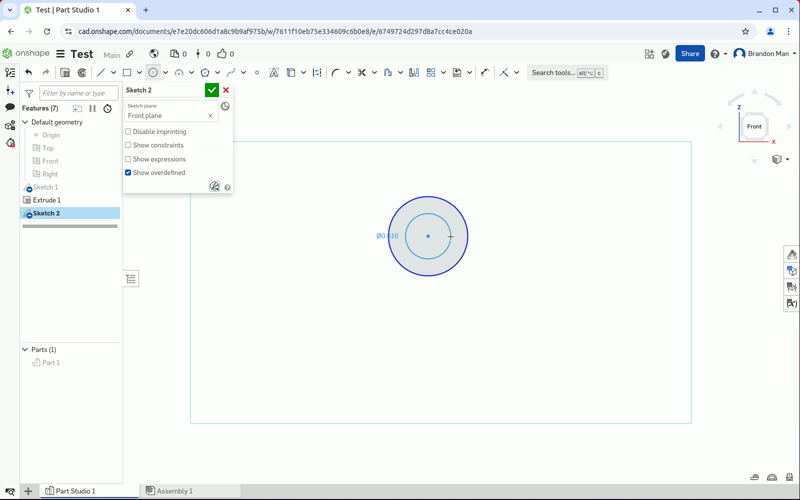
click(450, 236)
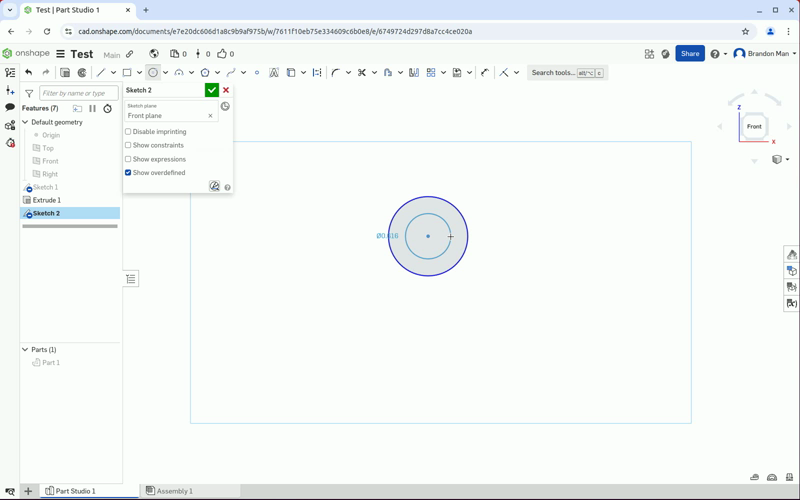
scroll(-6)
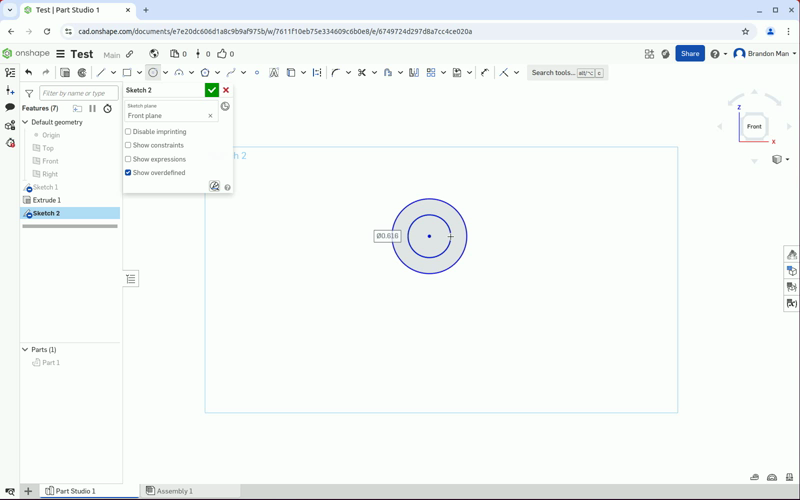
scroll(-6)
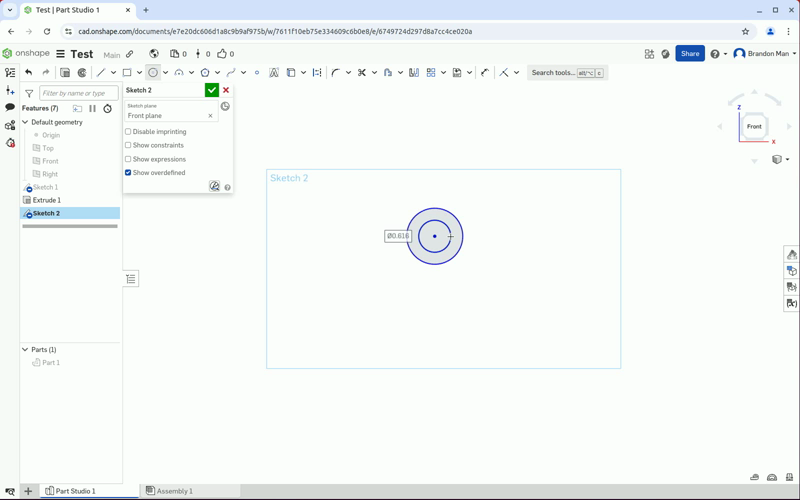
scroll(-6)
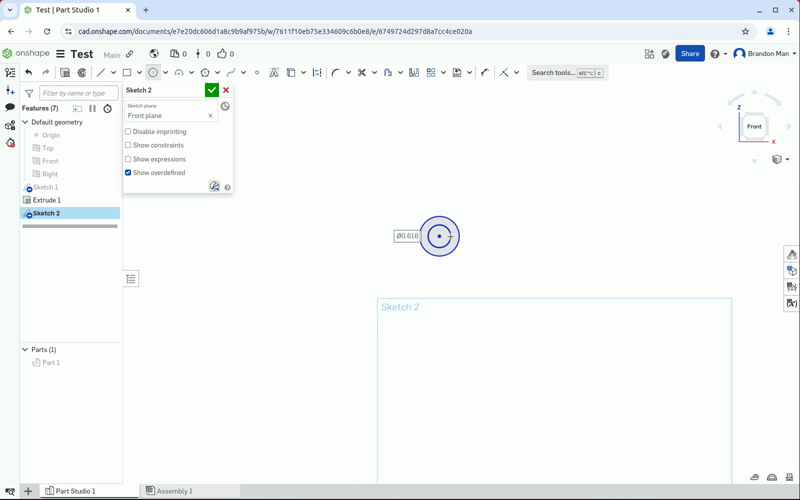
scroll(-6)
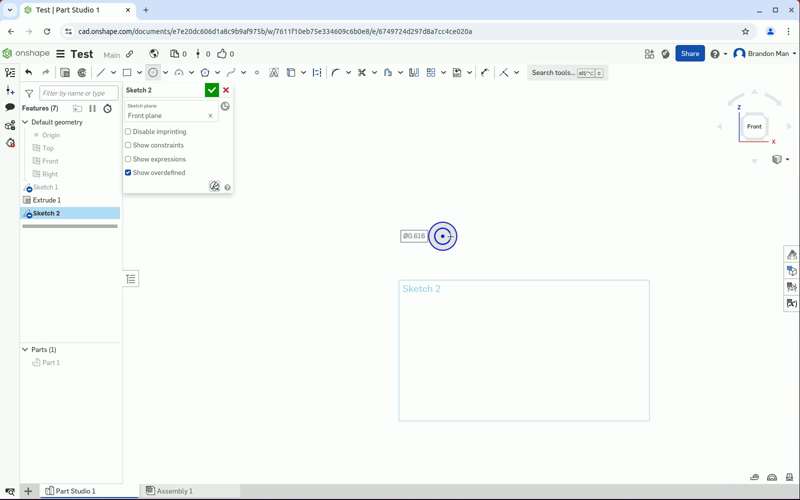
scroll(-6)
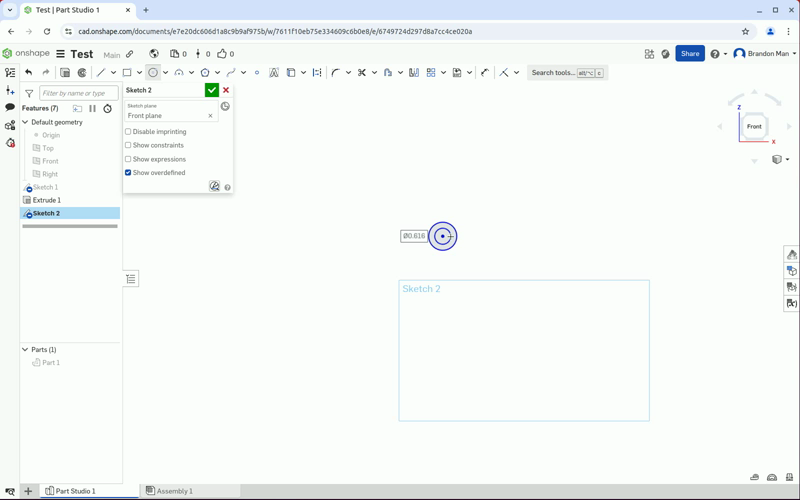
scroll(-6)
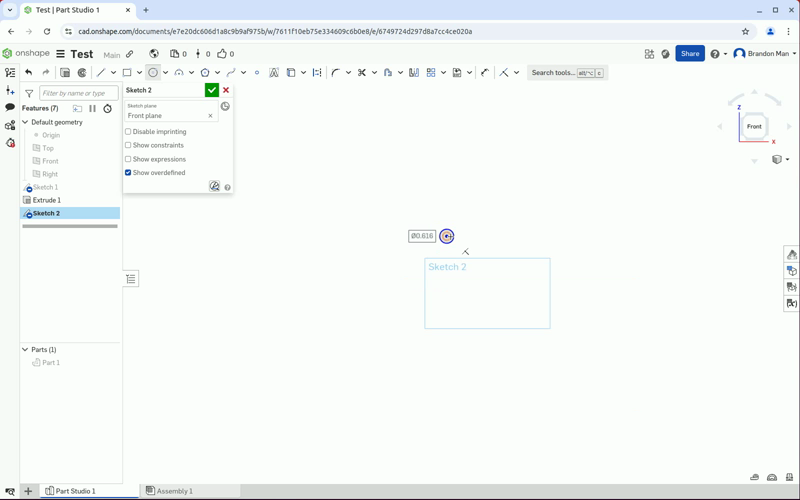
scroll(-6)
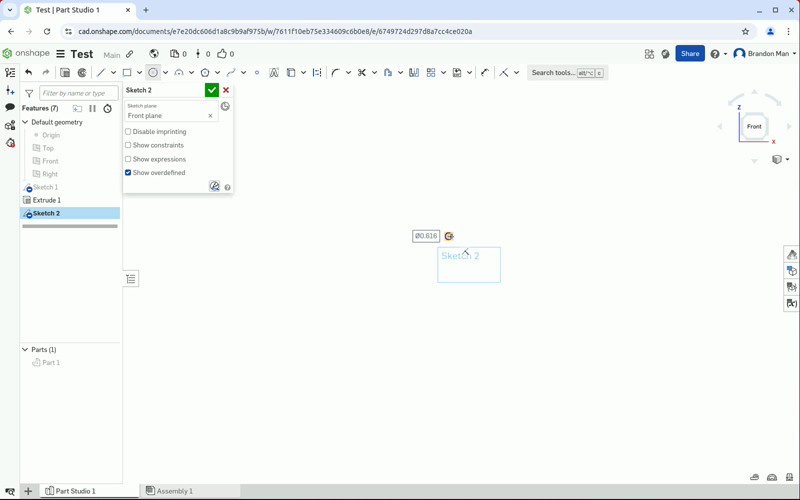
key(esc)
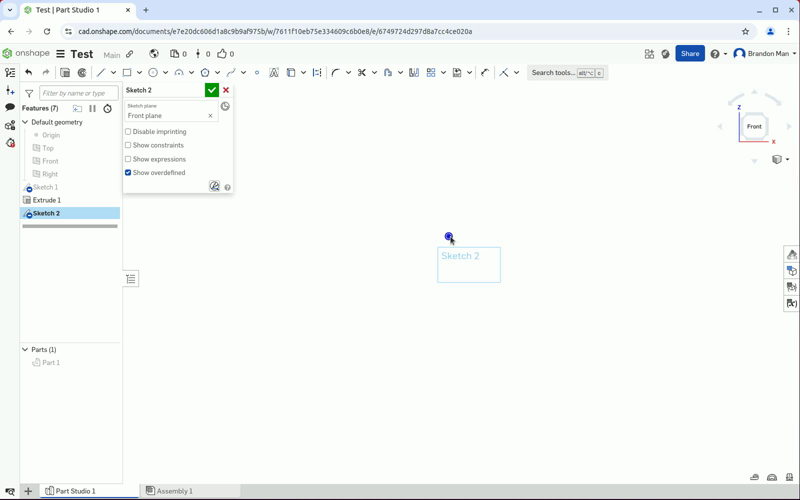
mouse_move(445, 236)
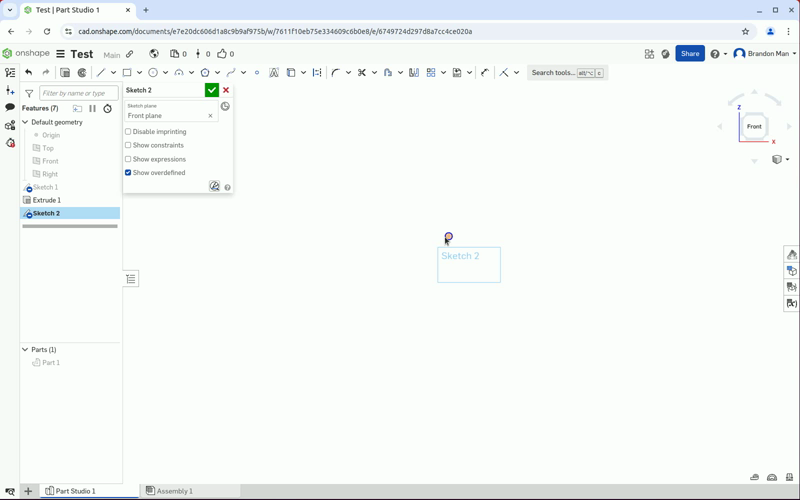
scroll(6)
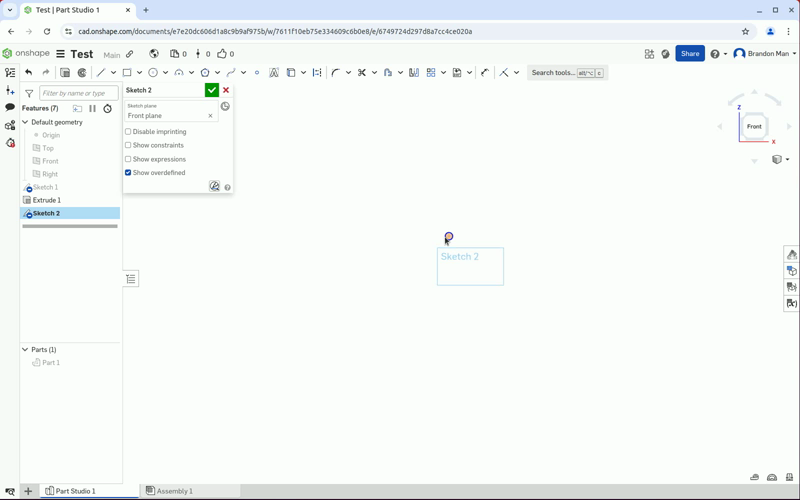
scroll(6)
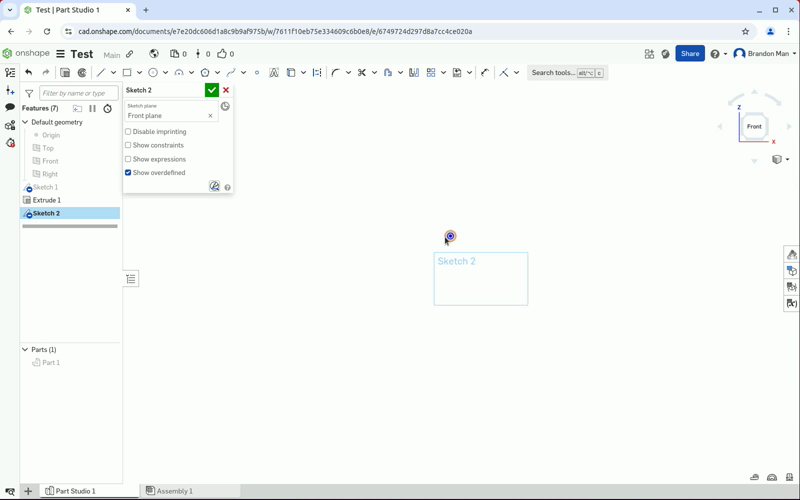
scroll(6)
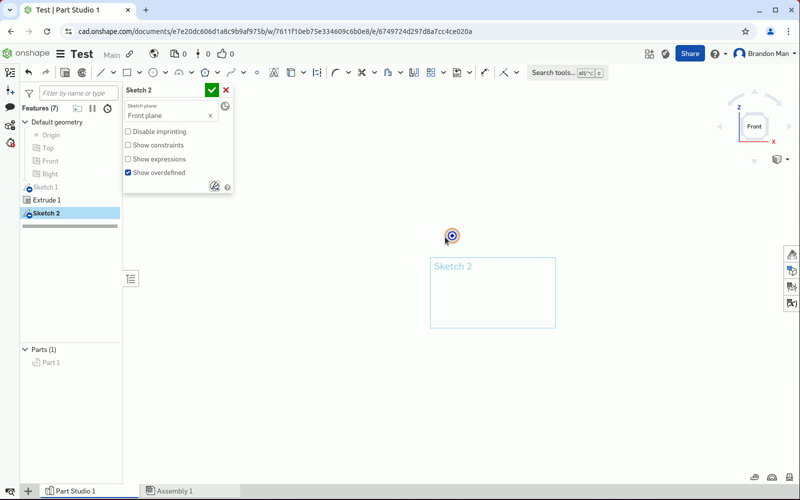
scroll(6)
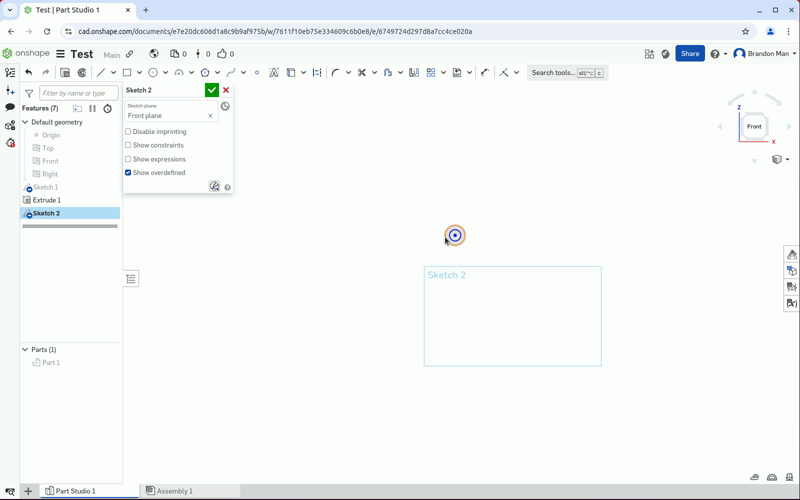
scroll(6)
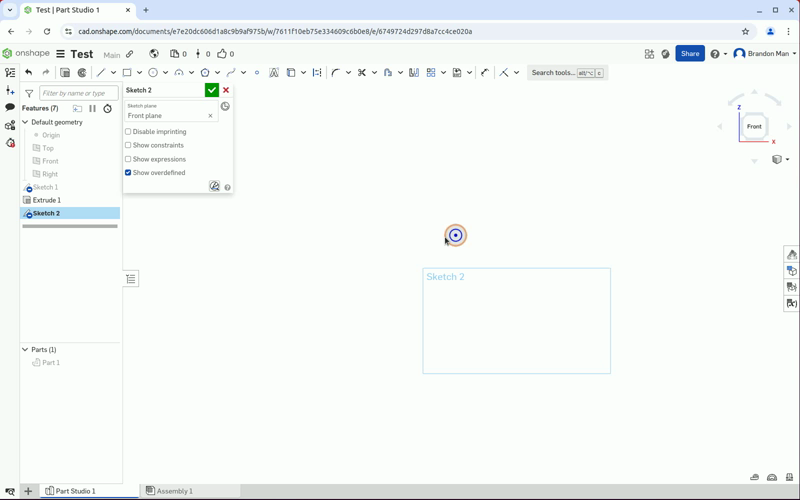
scroll(6)
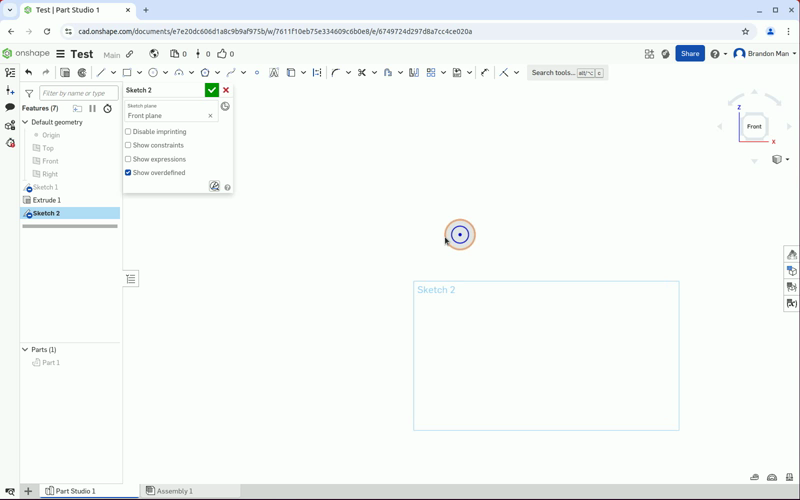
scroll(6)
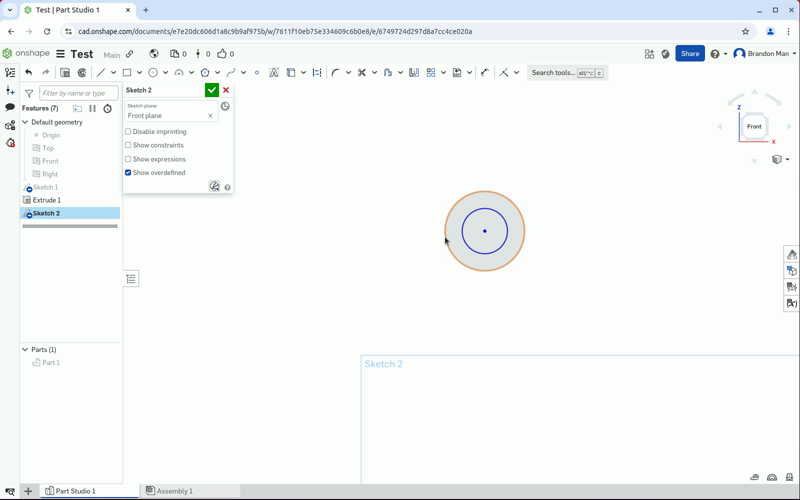
click(445, 236)
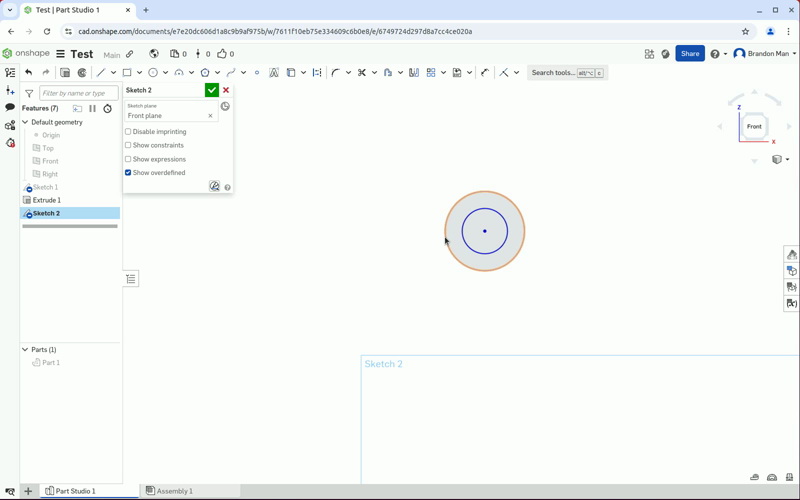
scroll(-6)
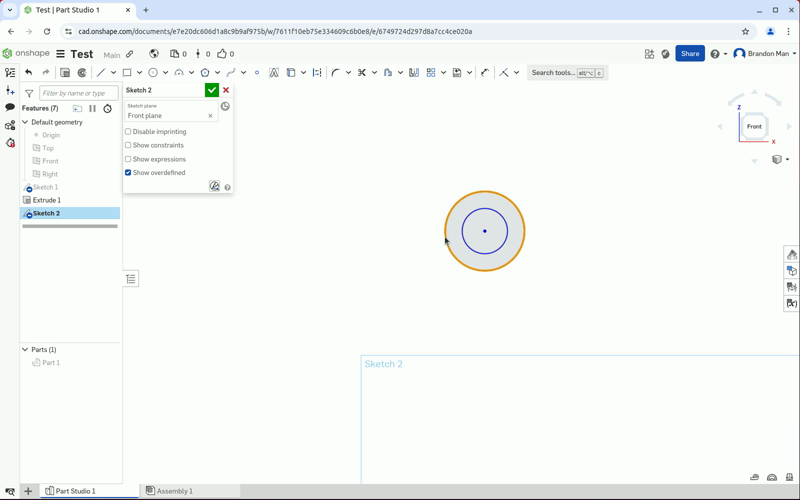
scroll(-6)
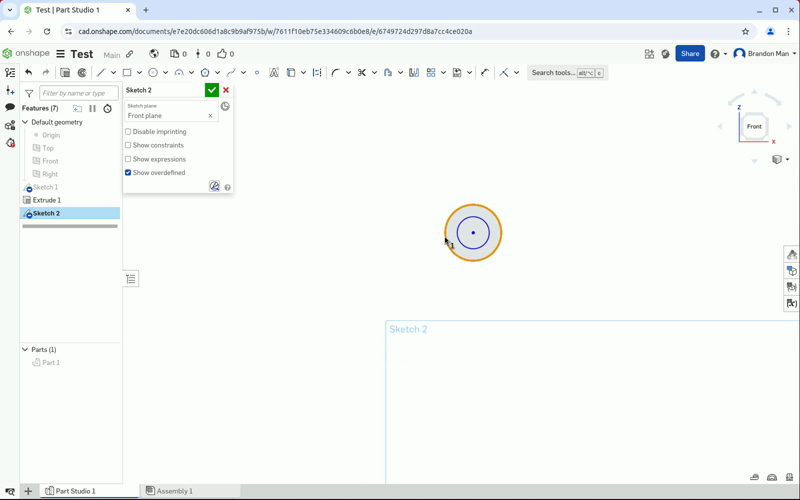
scroll(-6)
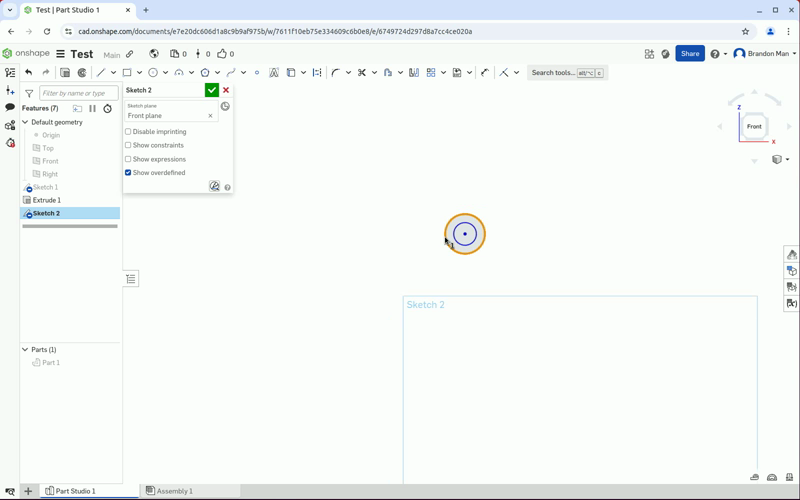
scroll(-6)
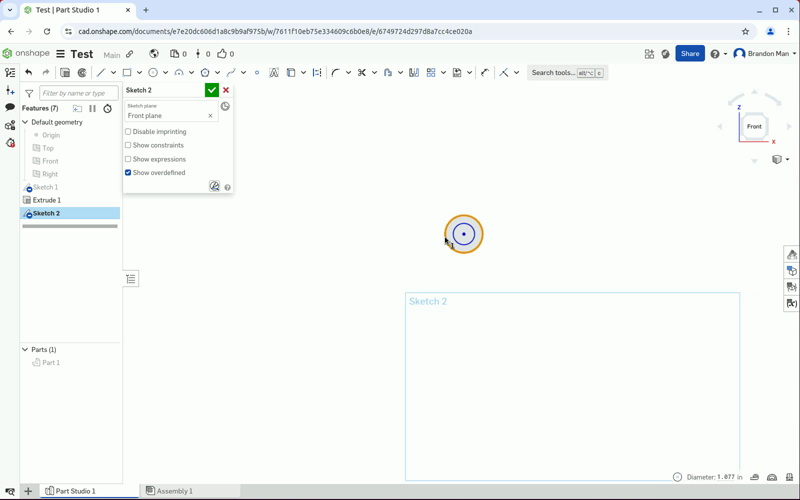
scroll(-6)
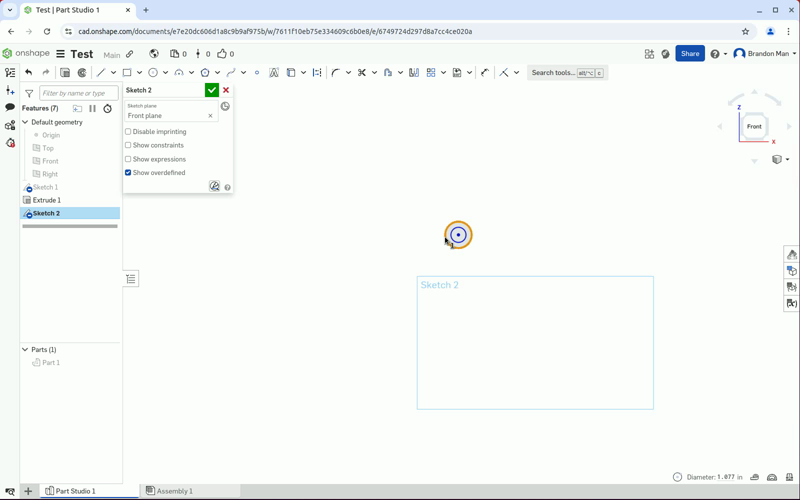
scroll(-6)
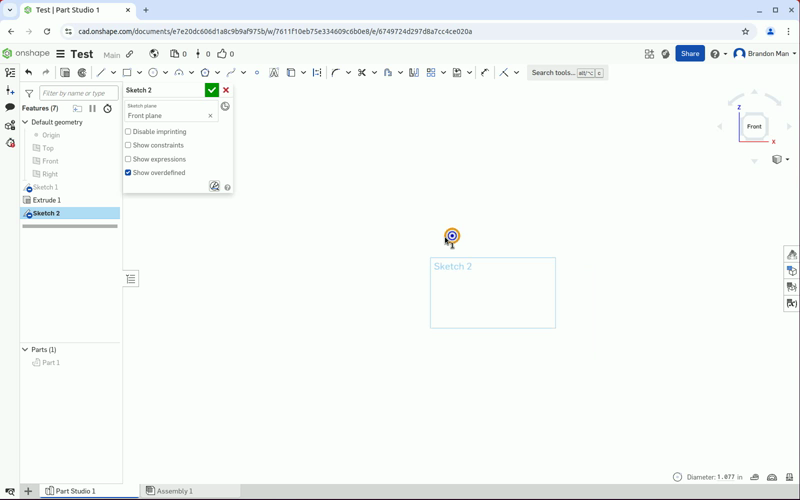
scroll(-6)
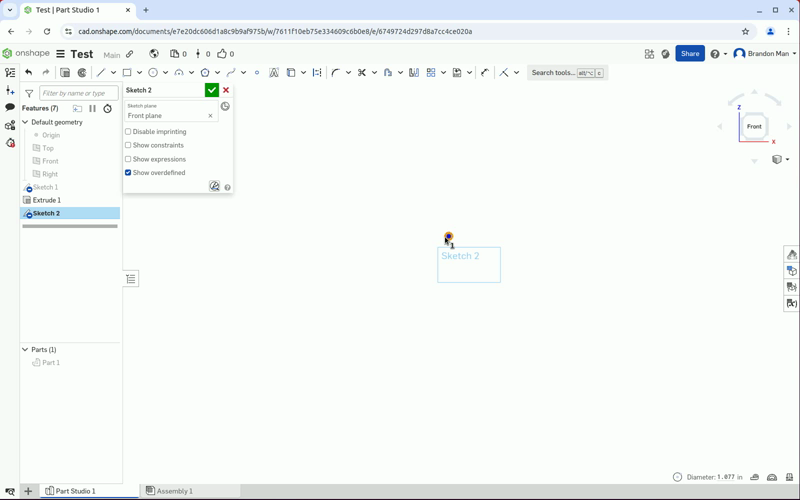
mouse_move(73, 352)
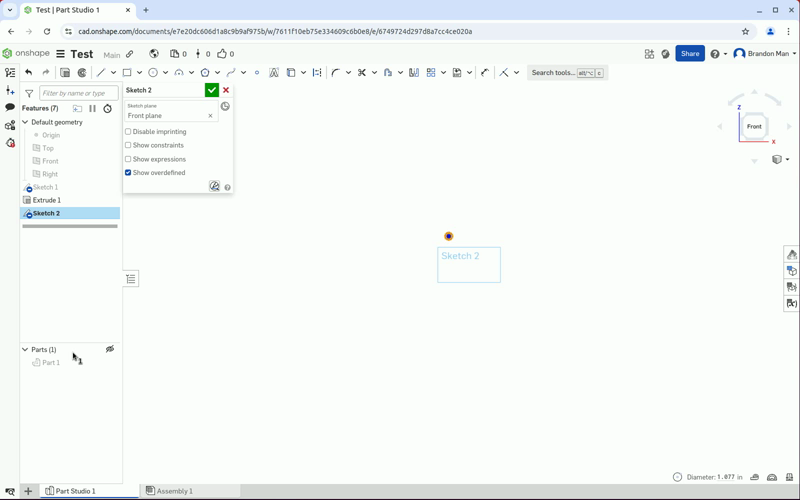
key(shift+y)
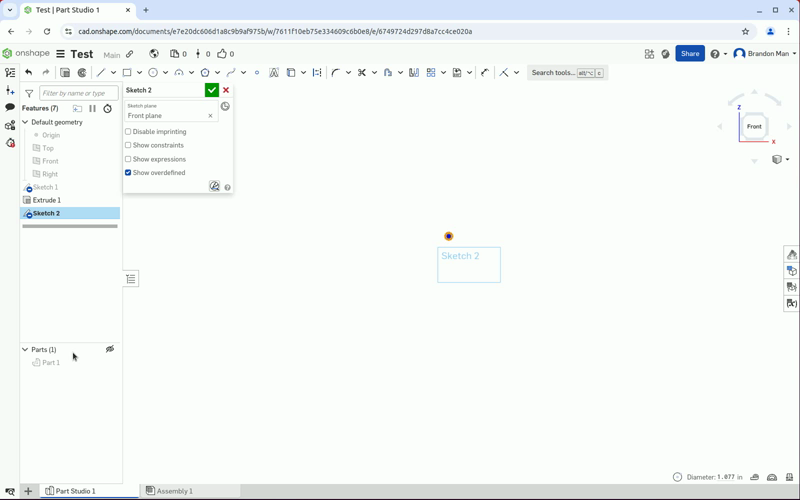
key(shift+e)
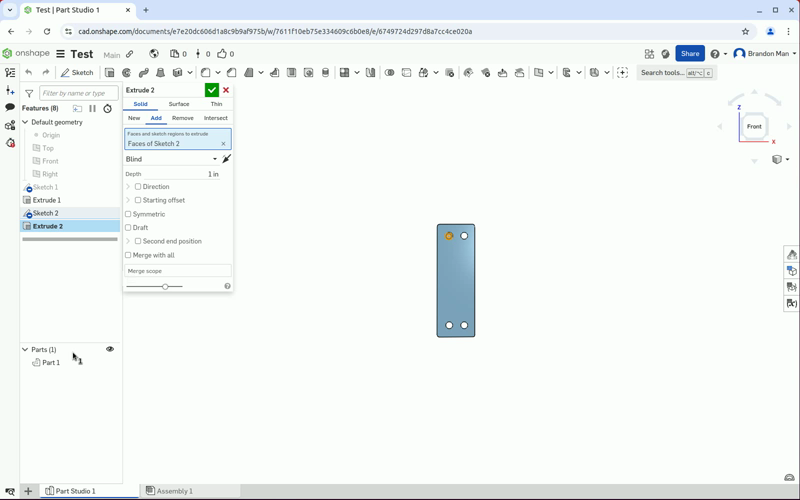
mouse_move(143, 106)
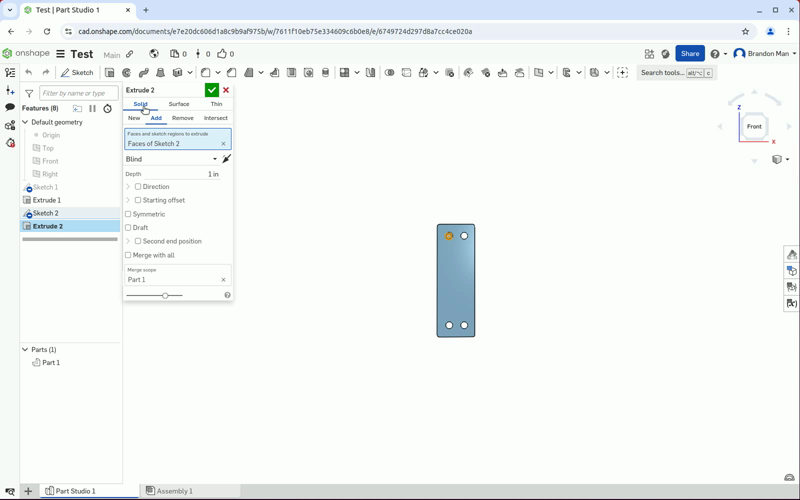
click(143, 106)
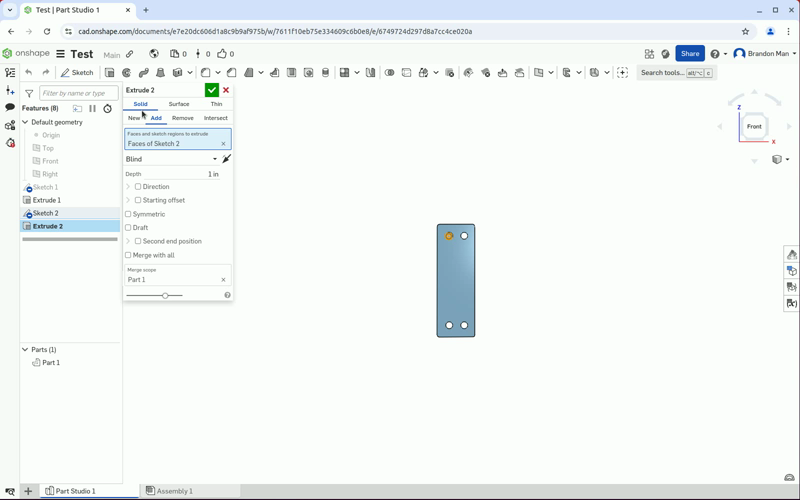
mouse_move(137, 120)
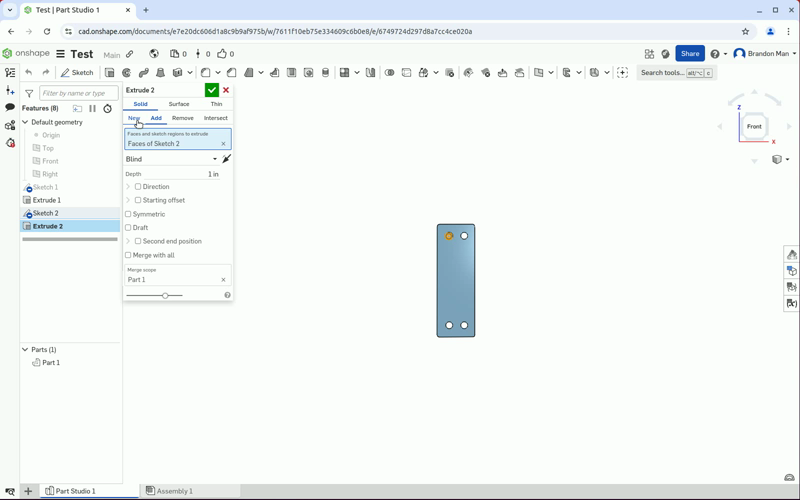
click(137, 120)
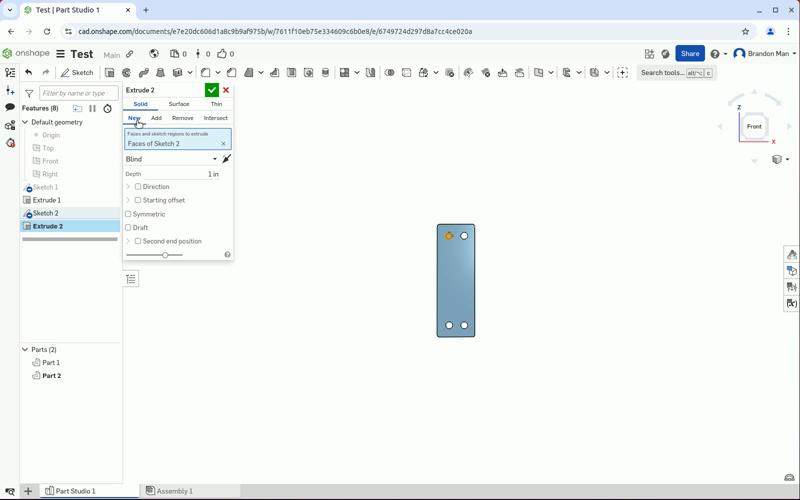
key(tab, 4)
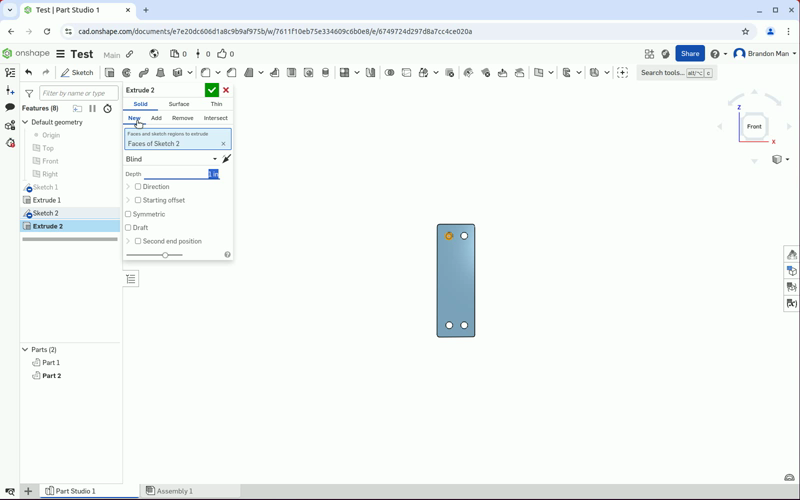
text(23.108)
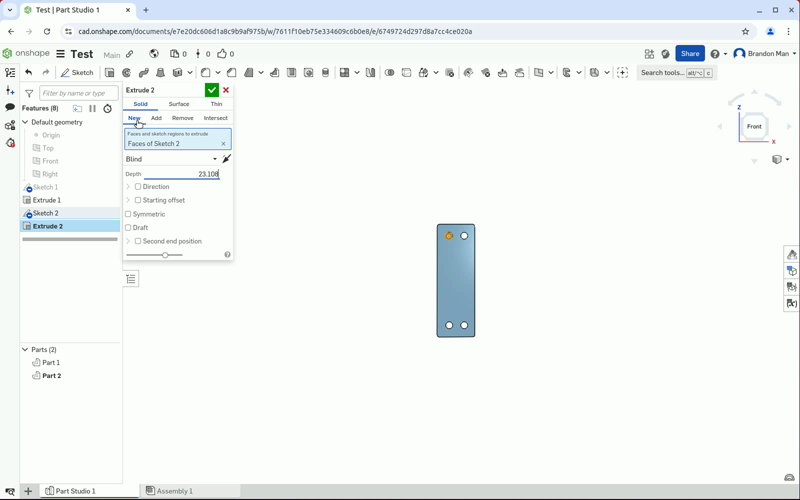
key(enter)
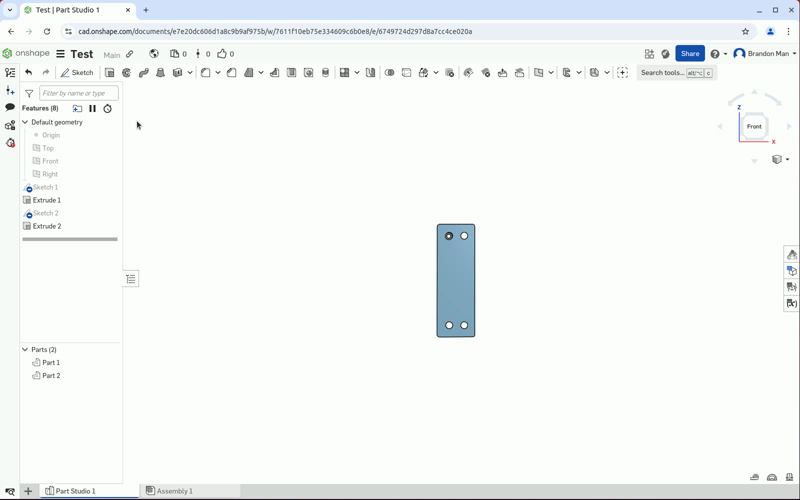
key(shift+h)
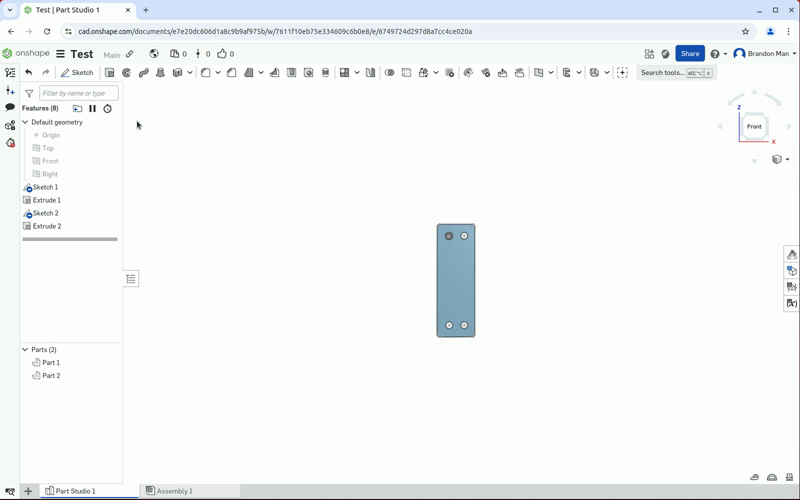
key(shift+h)
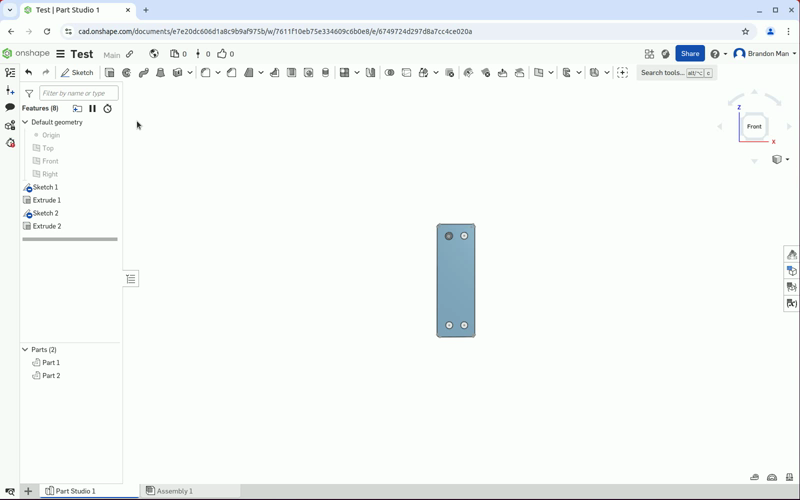
key(shift+7)
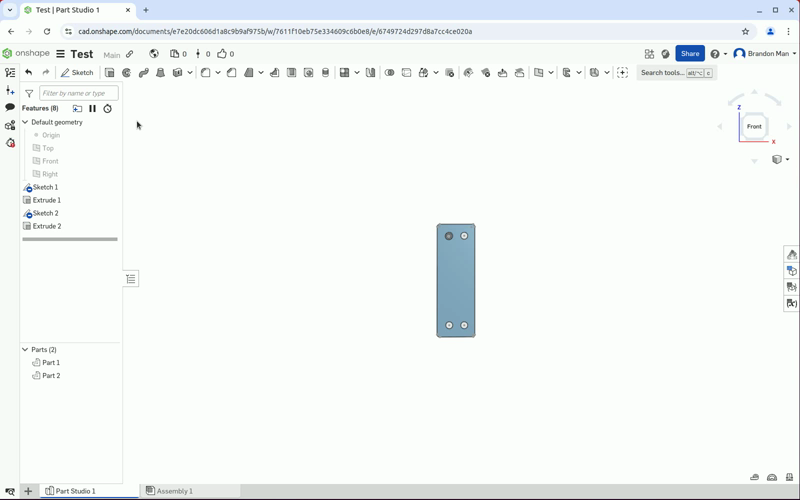
key(left, 2)
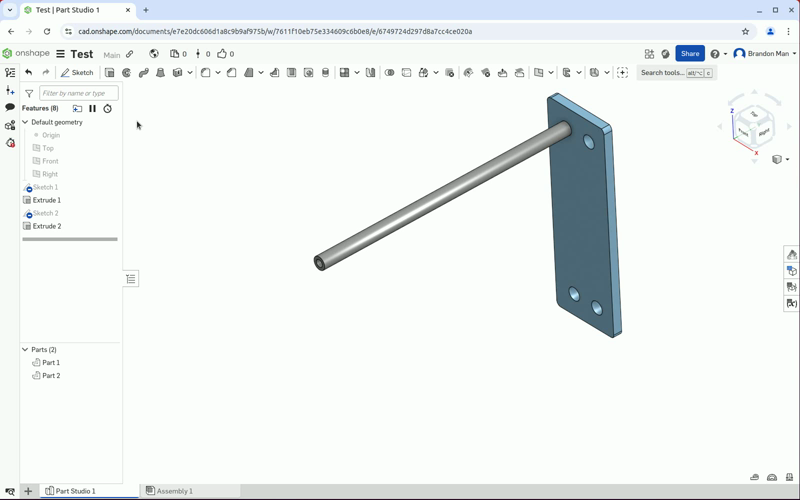
key(down, 2)
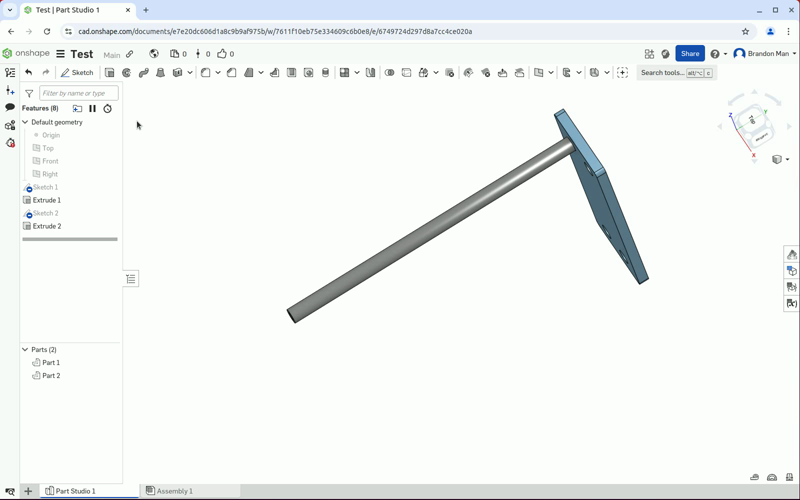
key(up, 2)
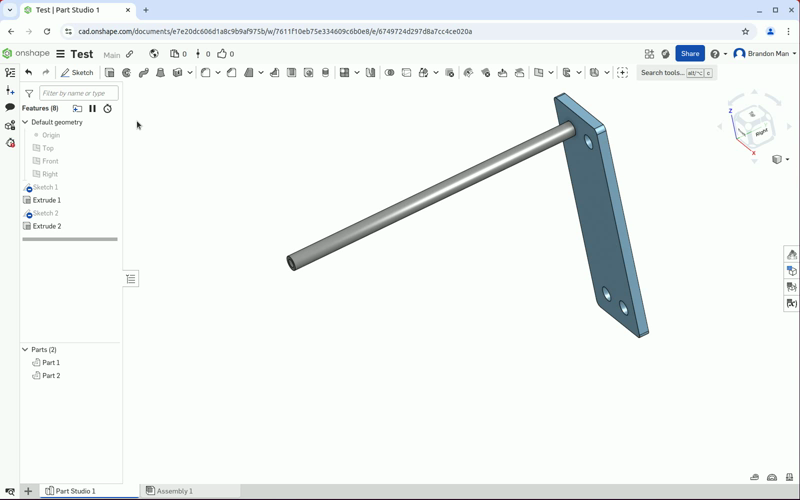
key(right, 2)
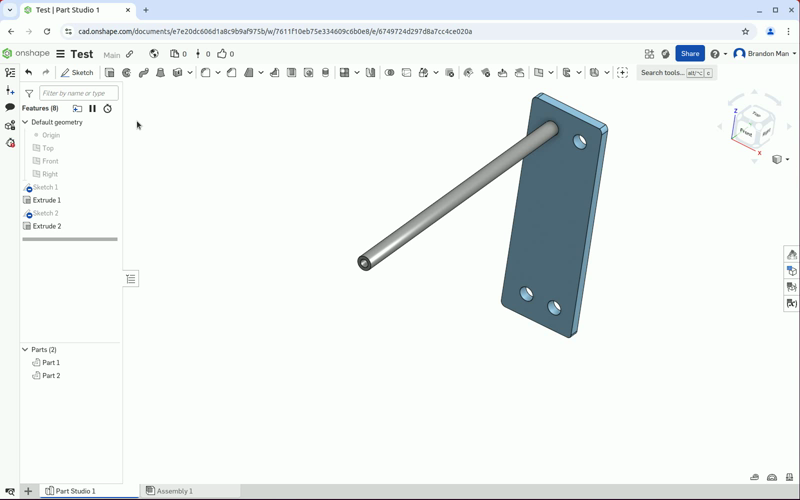
mouse_move(73, 189)
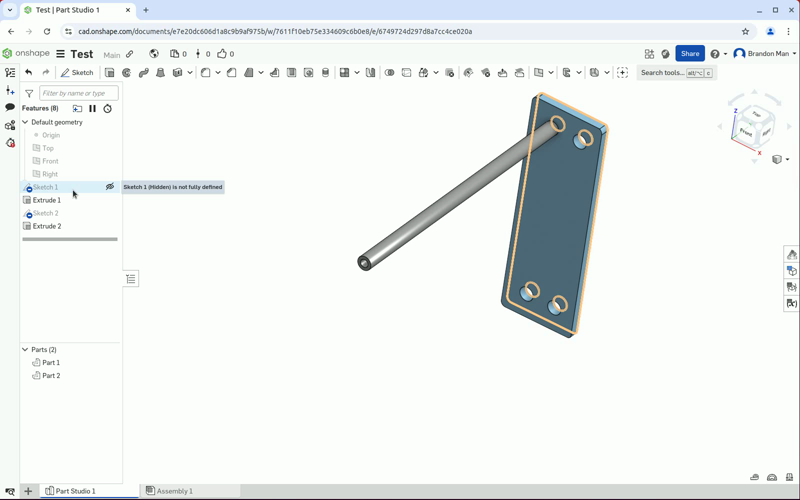
click(73, 189)